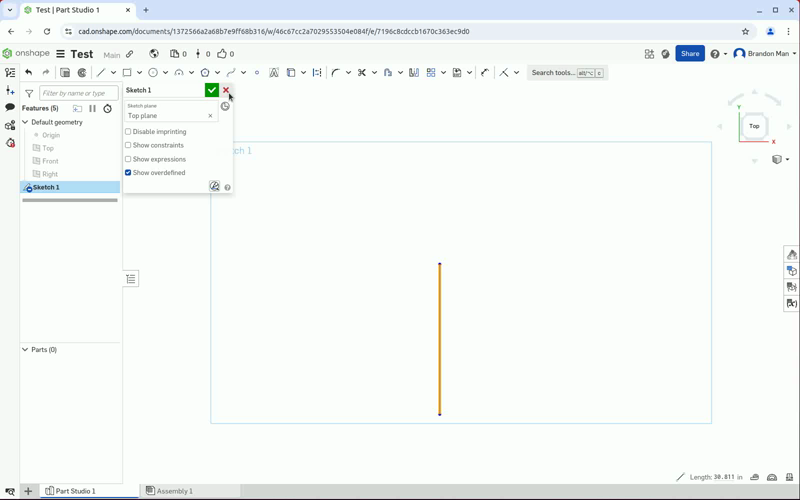
key(shift+h)
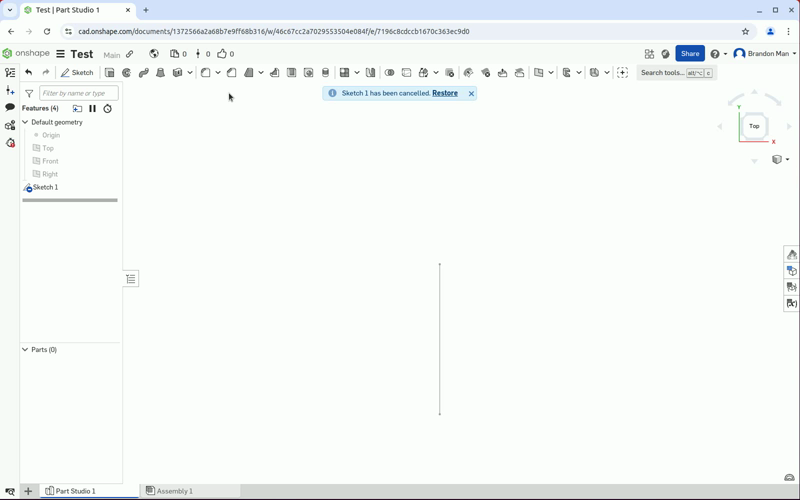
mouse_move(73, 352)
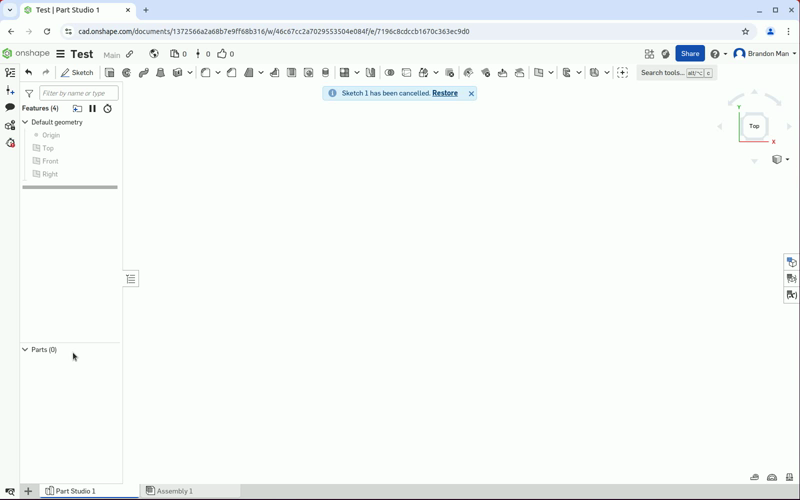
key(y)
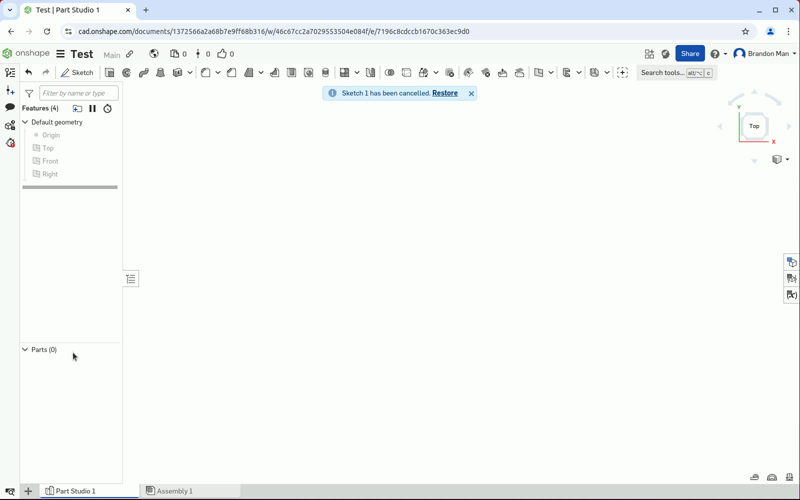
key(shift+p)
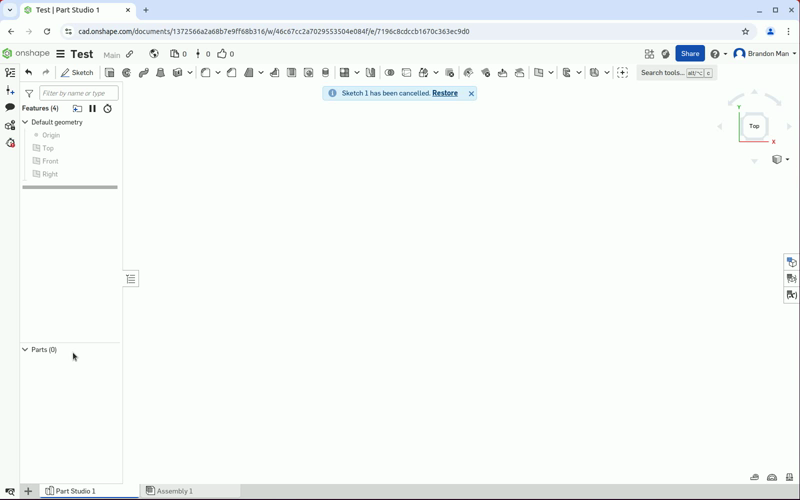
key(space)
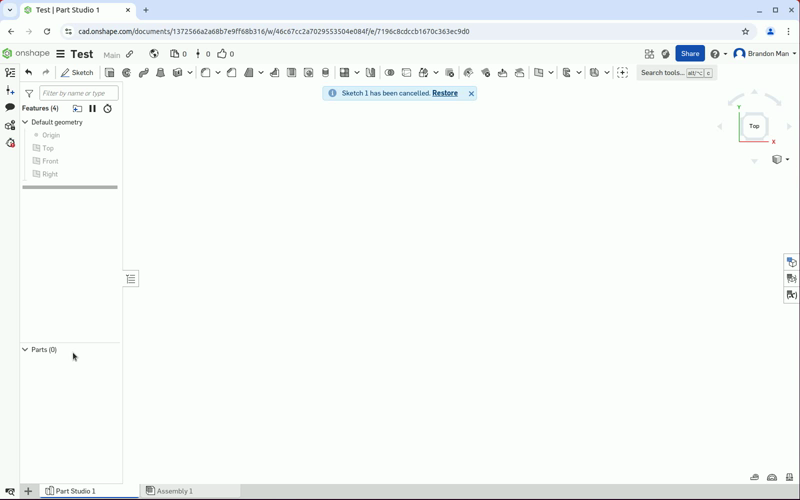
key_down(shift)
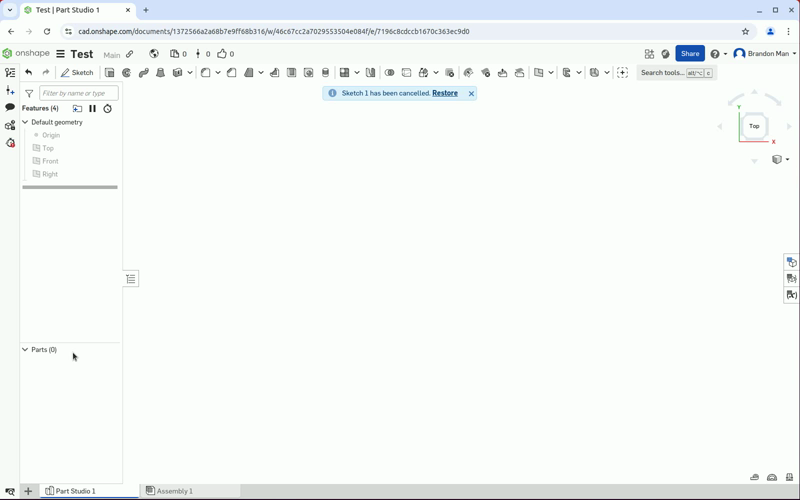
key(up)
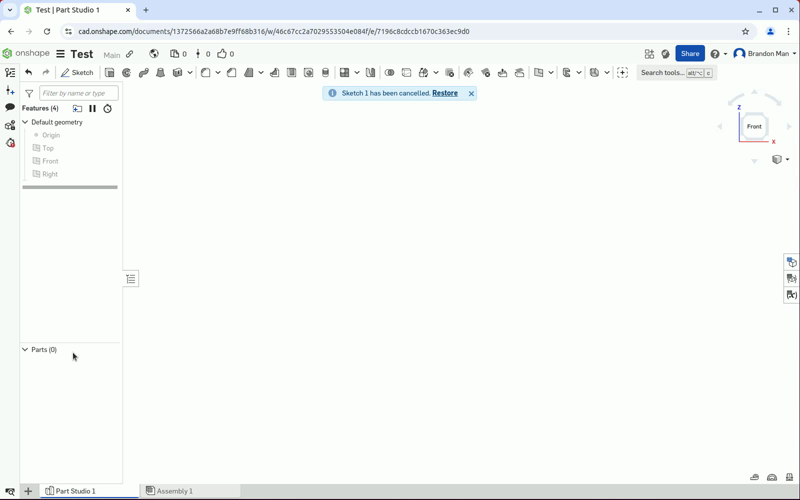
key_up(shift)
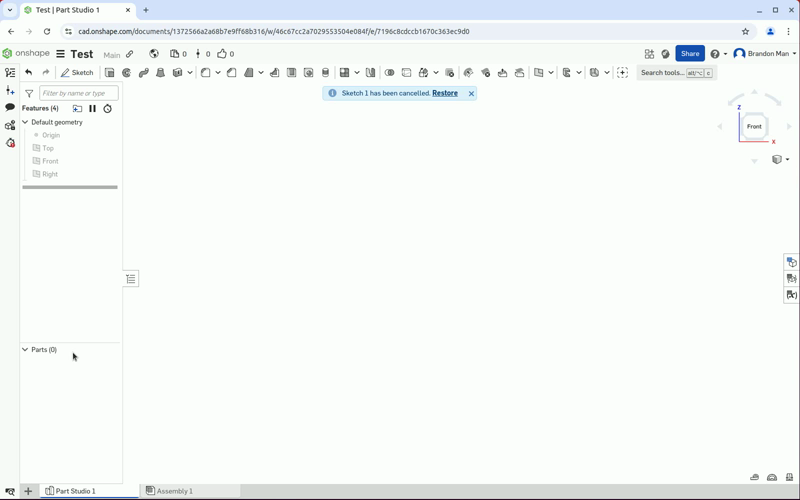
mouse_move(73, 352)
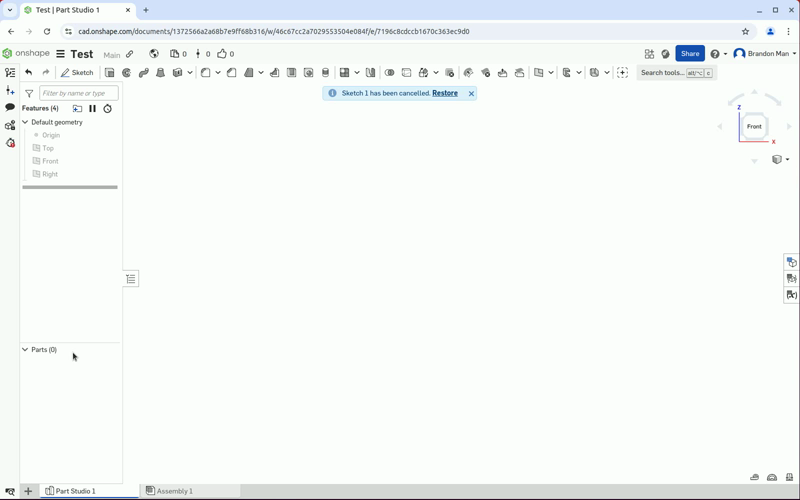
key(shift+y)
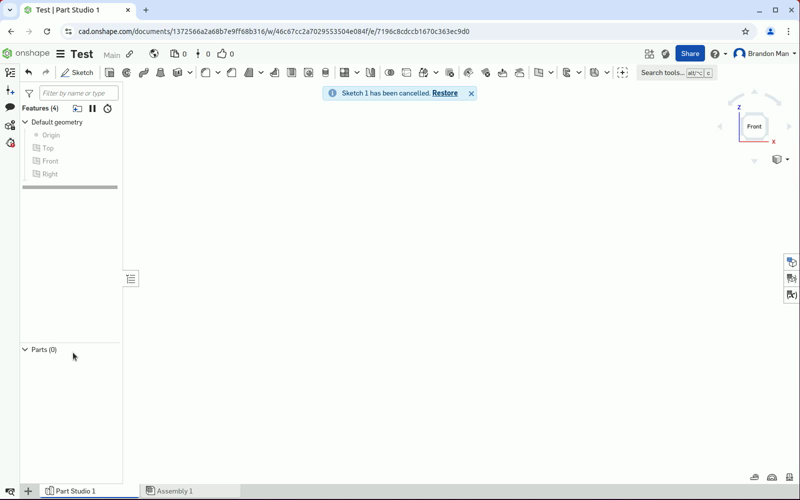
key(shift+s)
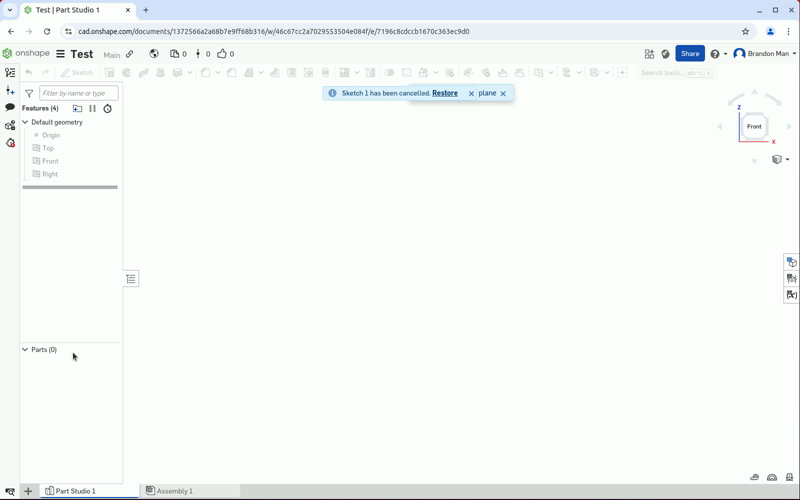
mouse_move(73, 163)
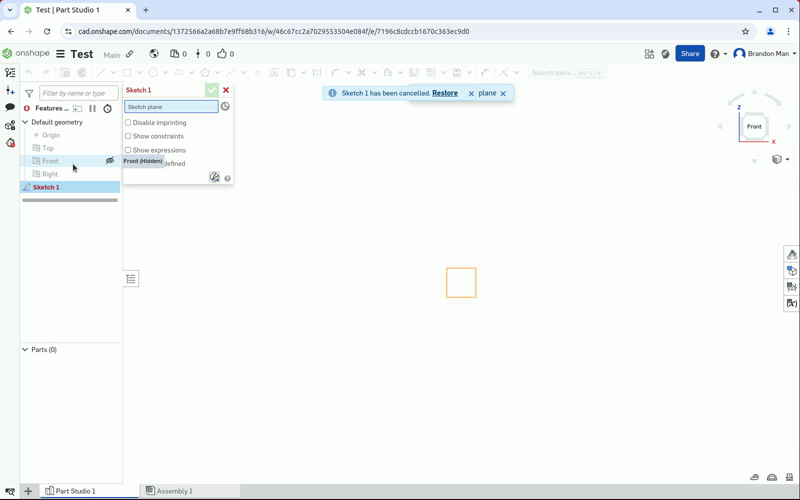
click(73, 163)
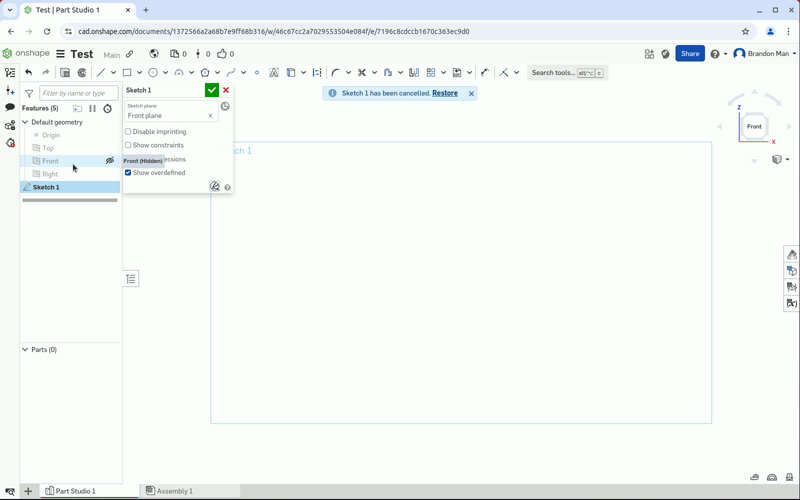
mouse_move(73, 352)
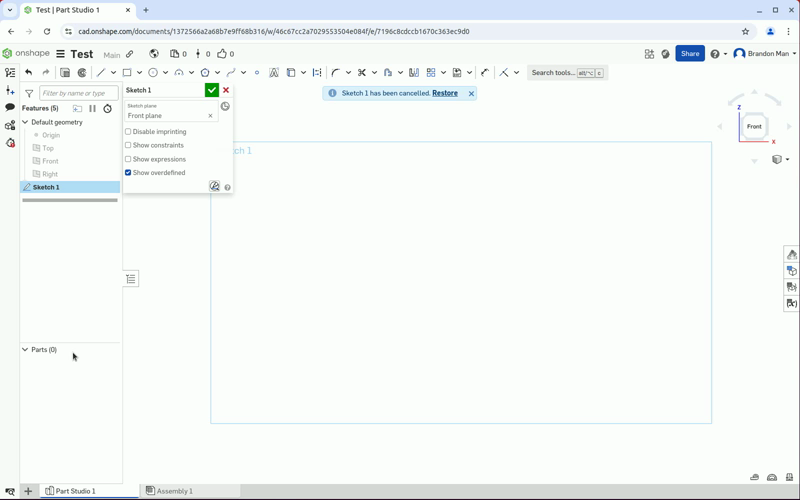
key(y)
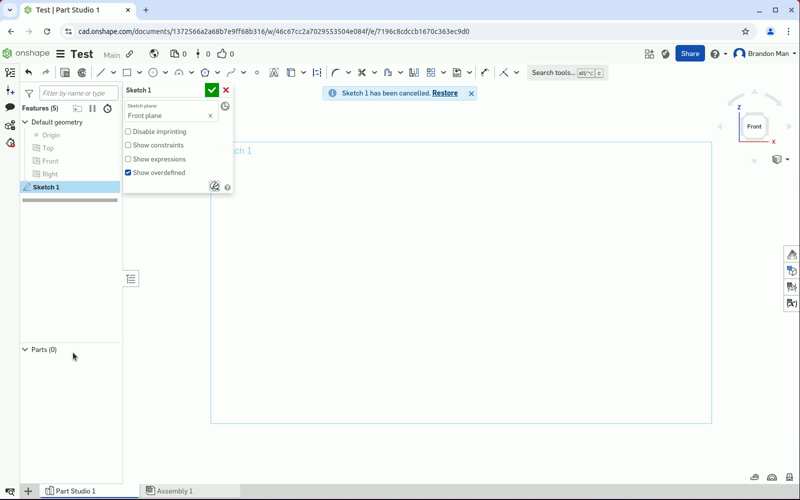
key(l)
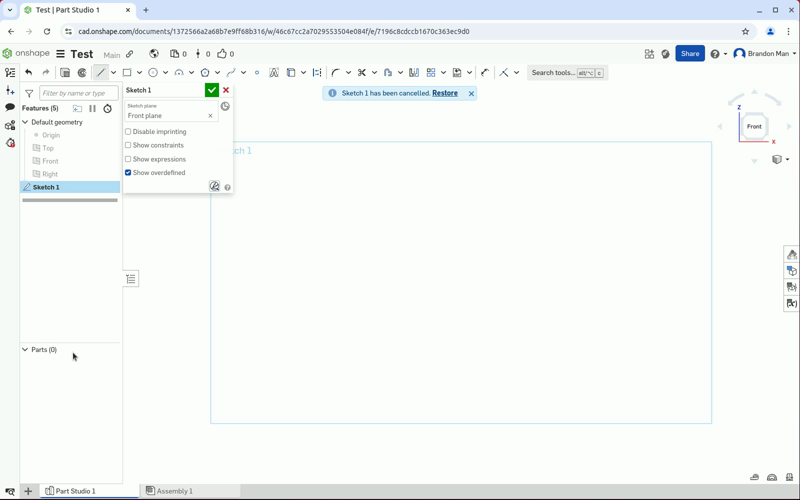
key_down(shift)
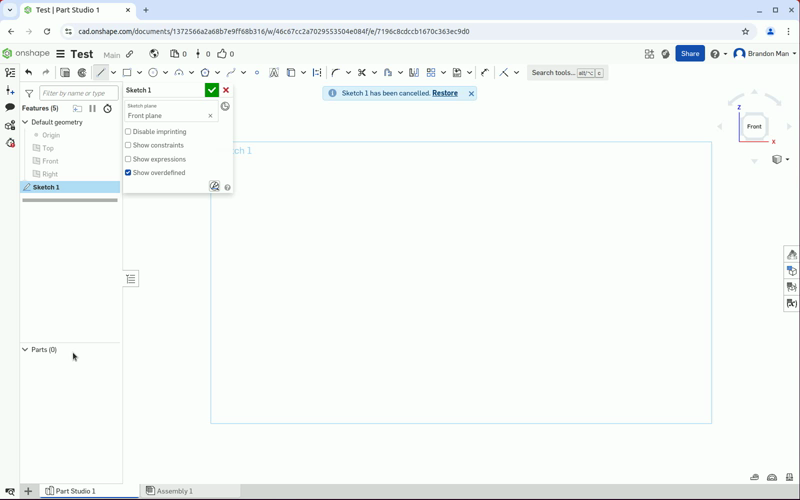
mouse_move(460, 238)
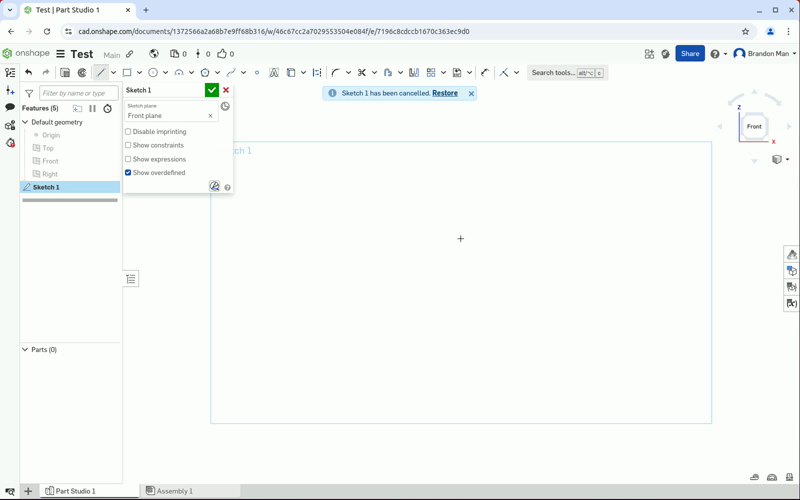
click(460, 238)
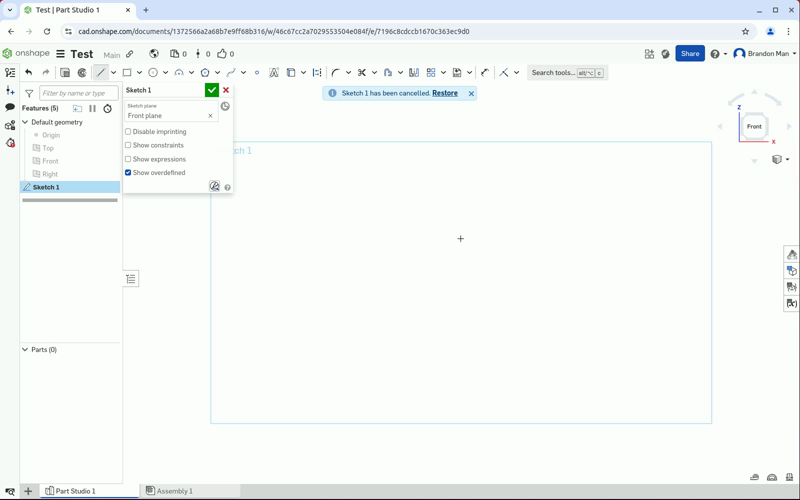
key_up(shift)
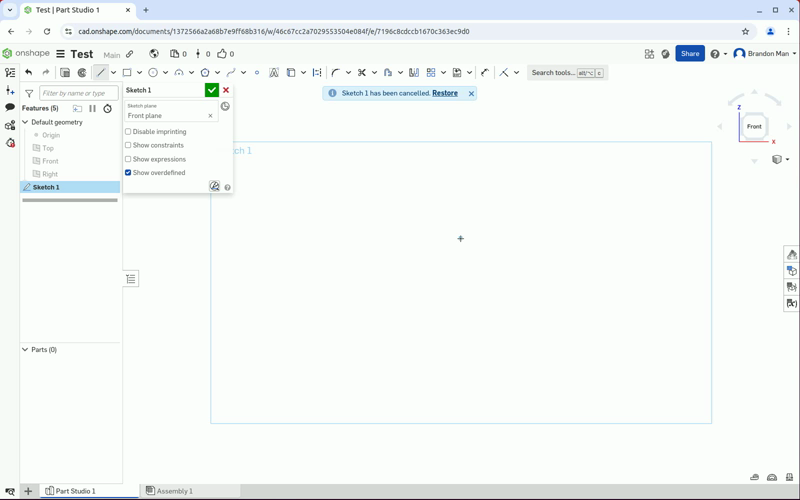
key_down(shift)
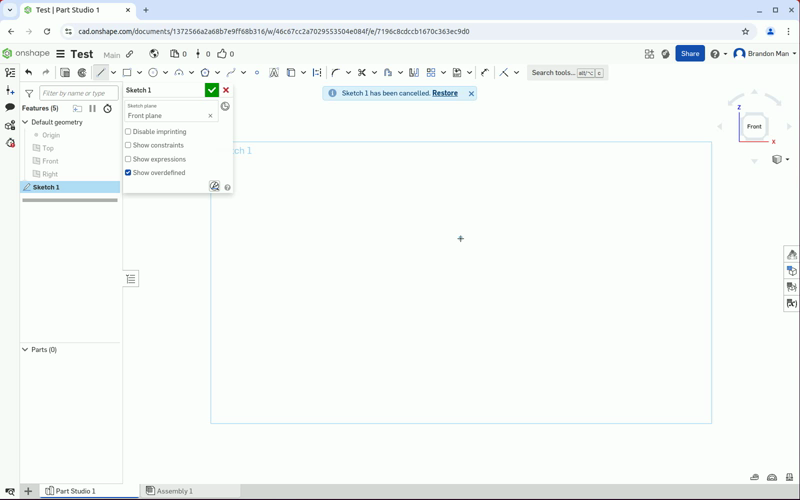
mouse_move(490, 238)
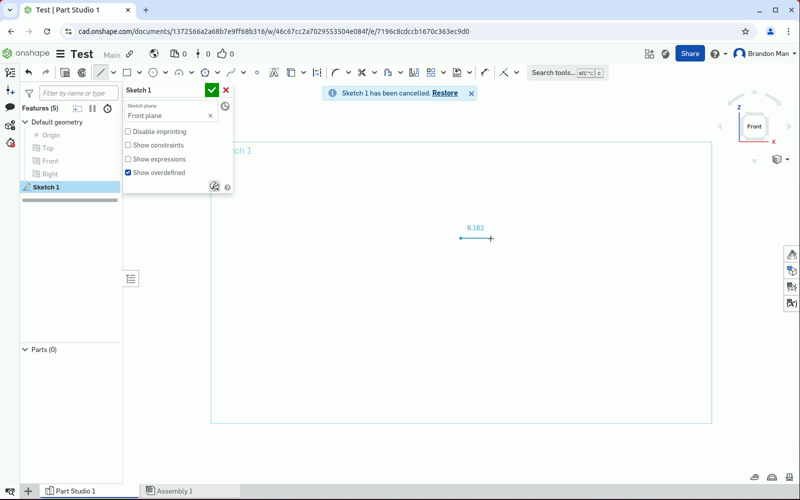
mouse_move(477, 241)
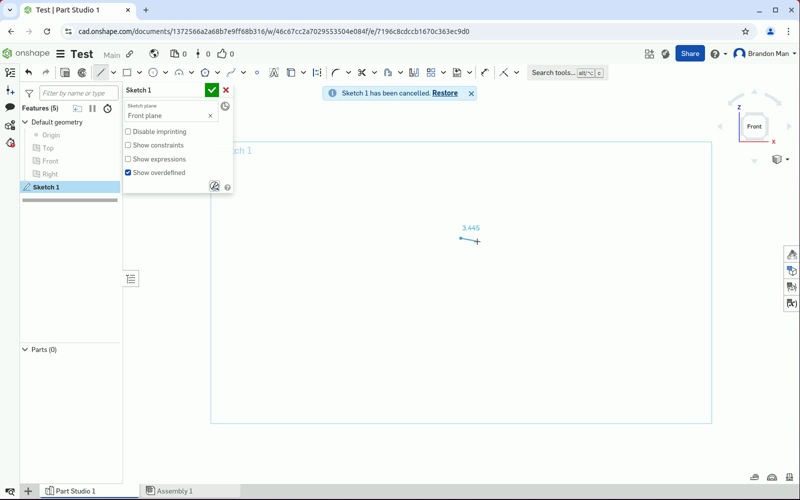
click(477, 241)
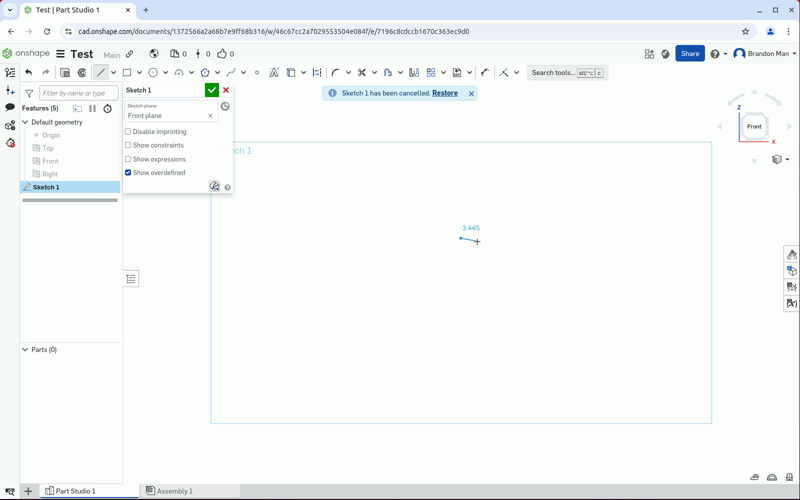
key_up(shift)
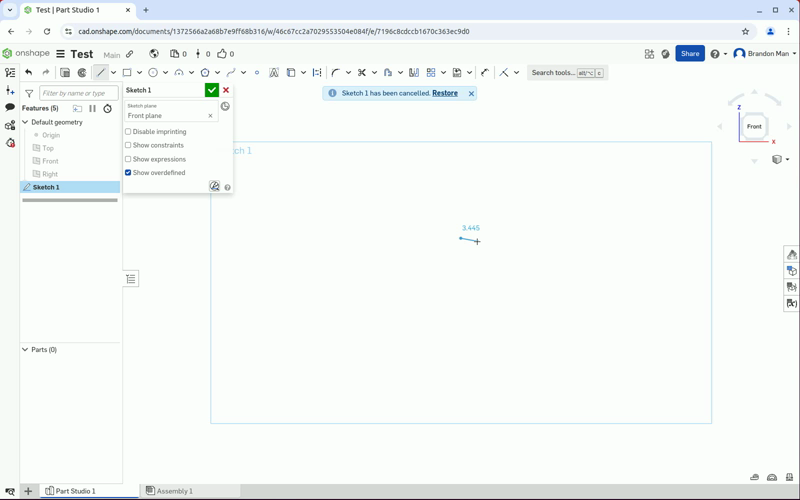
key(esc)
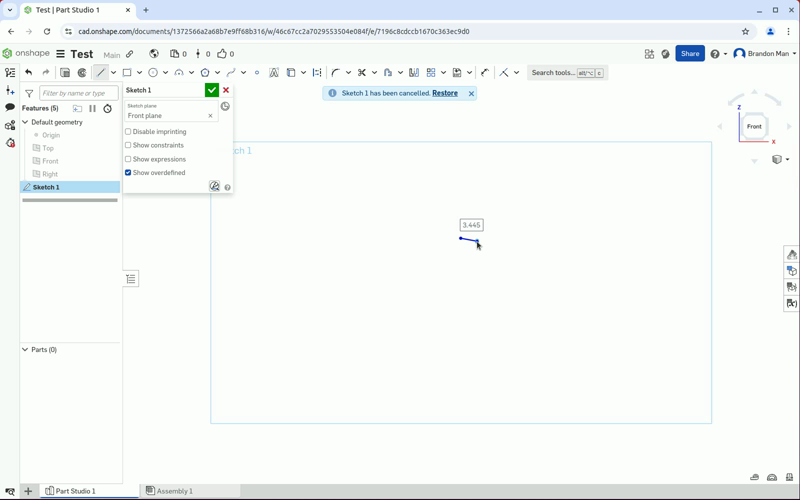
key(a)
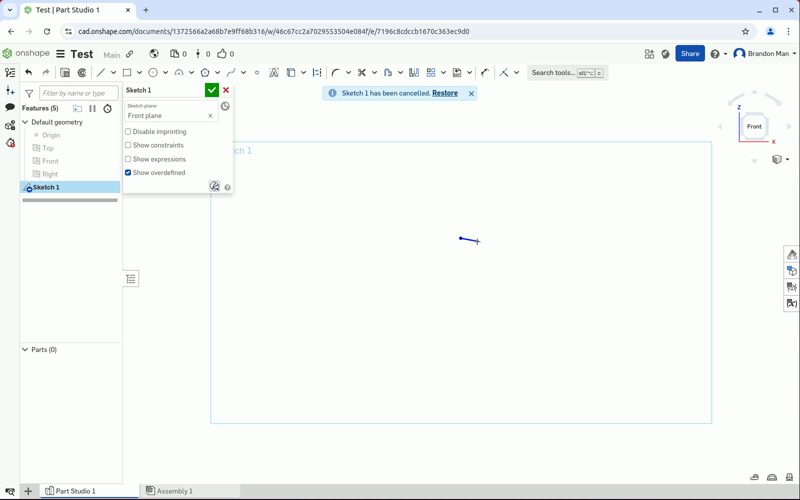
mouse_move(477, 241)
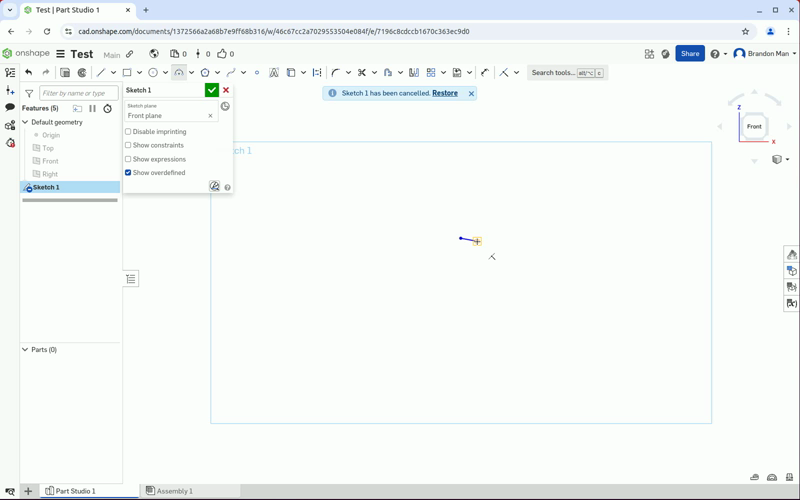
click(477, 241)
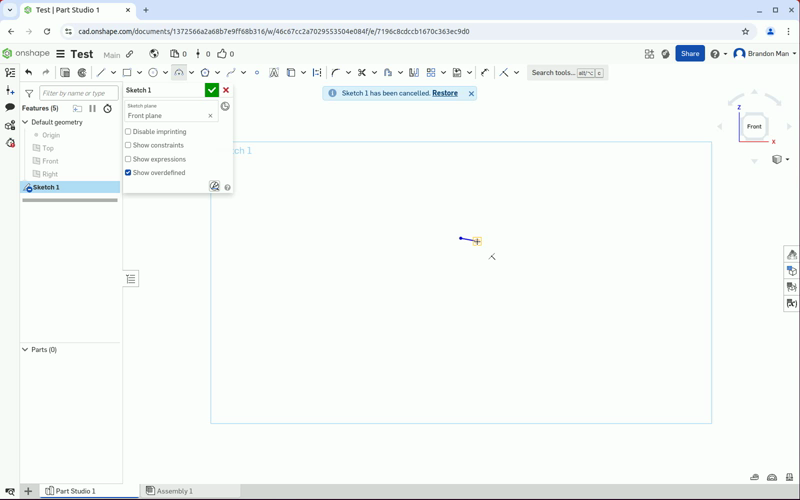
mouse_move(460, 238)
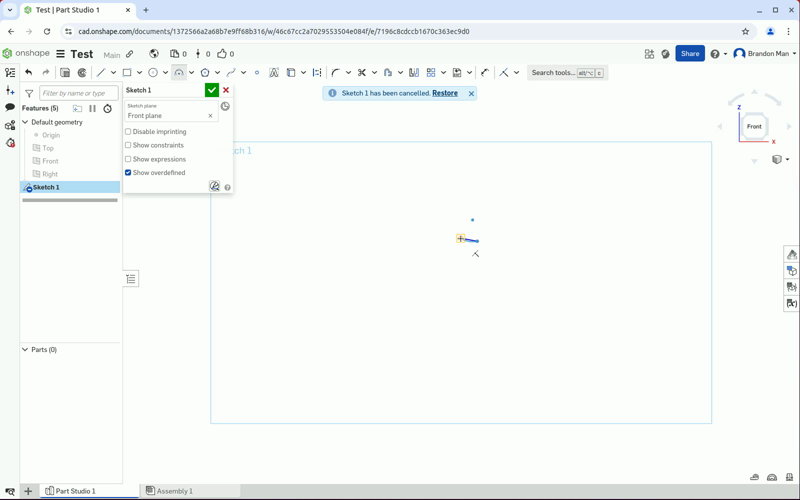
click(460, 238)
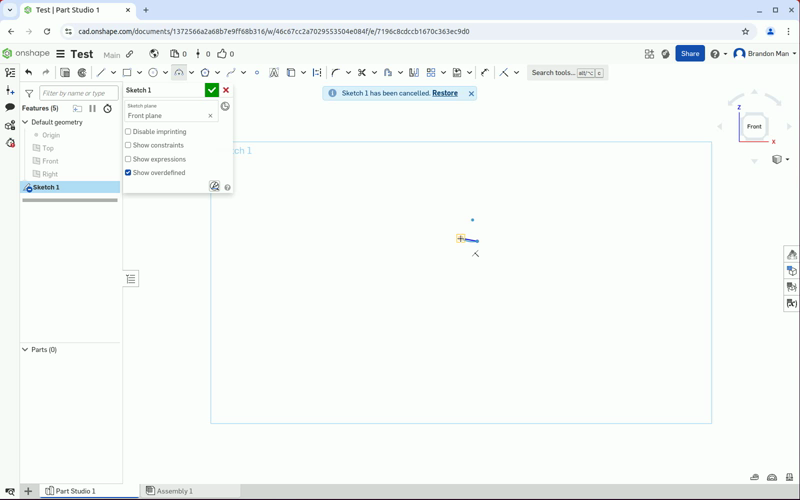
key_down(shift)
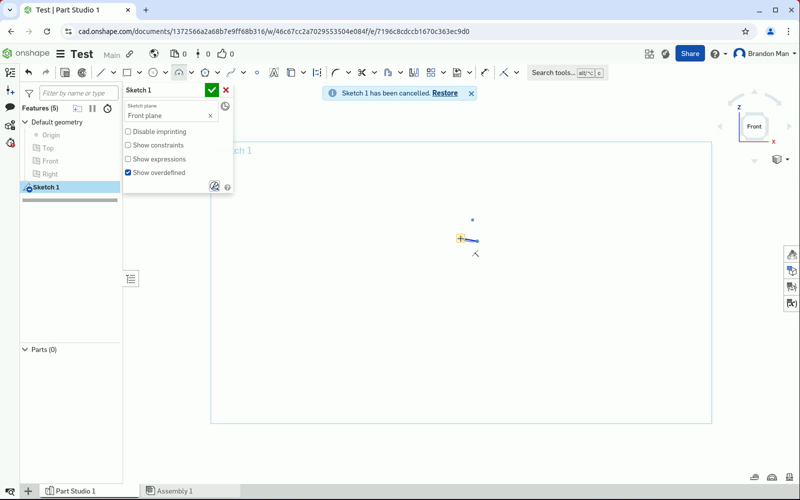
mouse_move(468, 239)
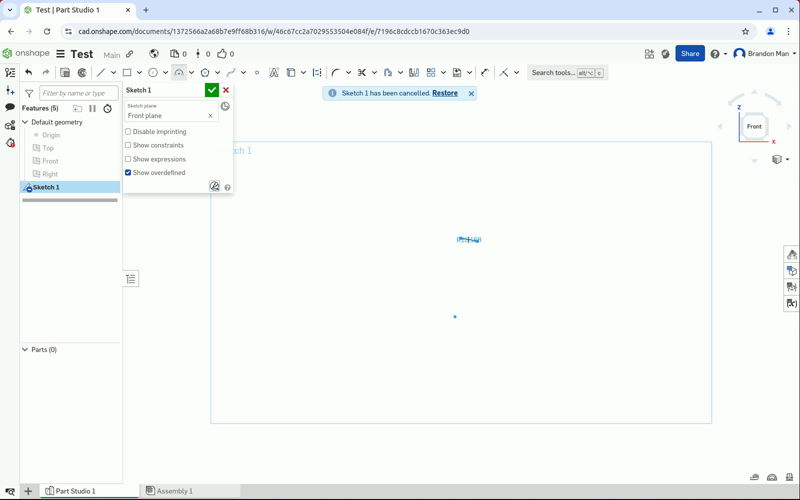
click(468, 239)
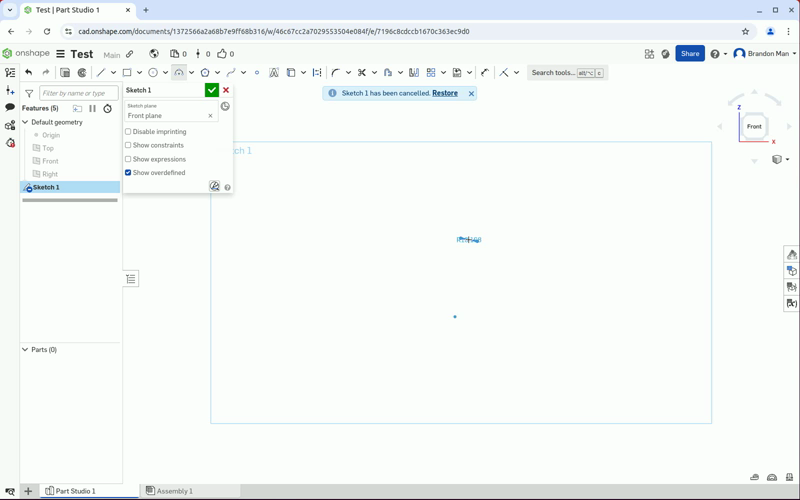
key_up(shift)
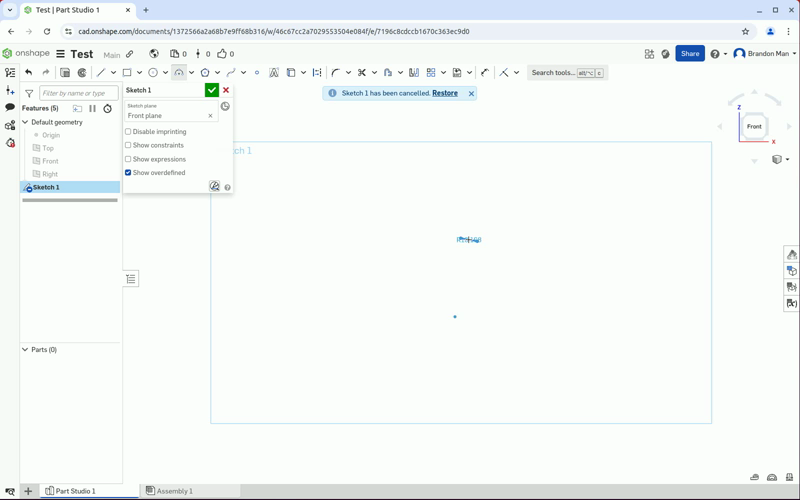
key(esc)
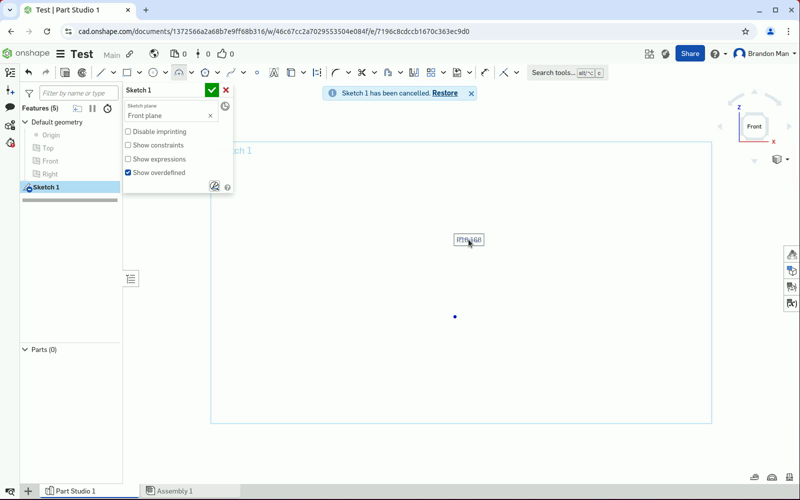
mouse_move(466, 239)
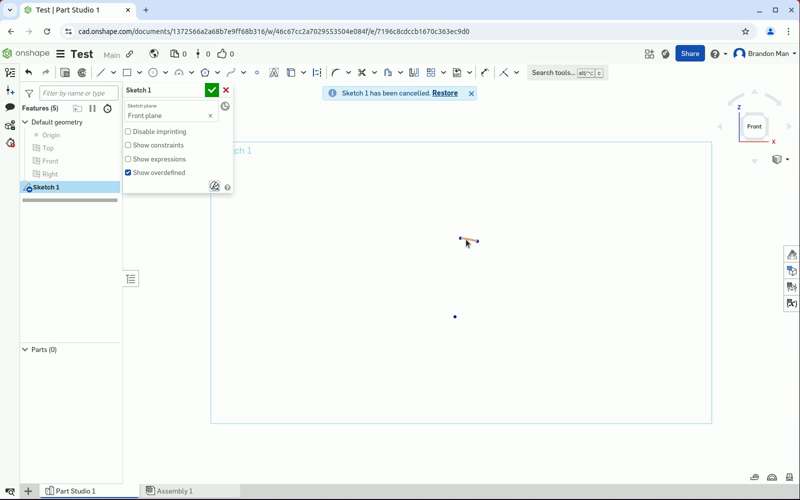
scroll(6)
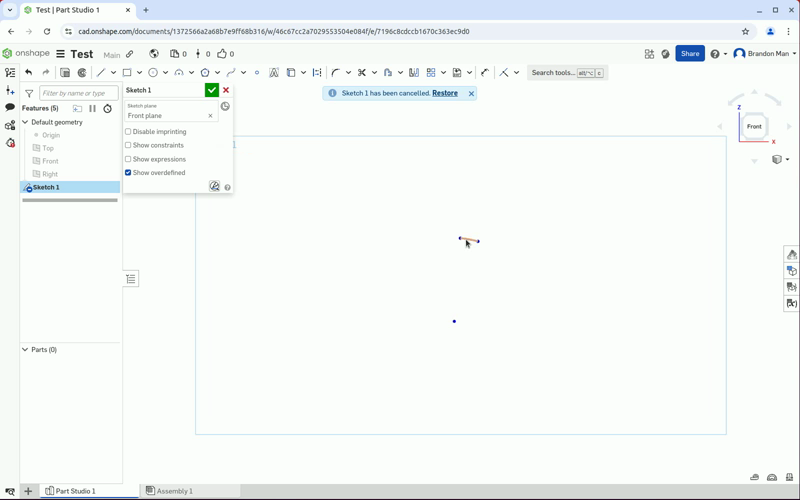
scroll(6)
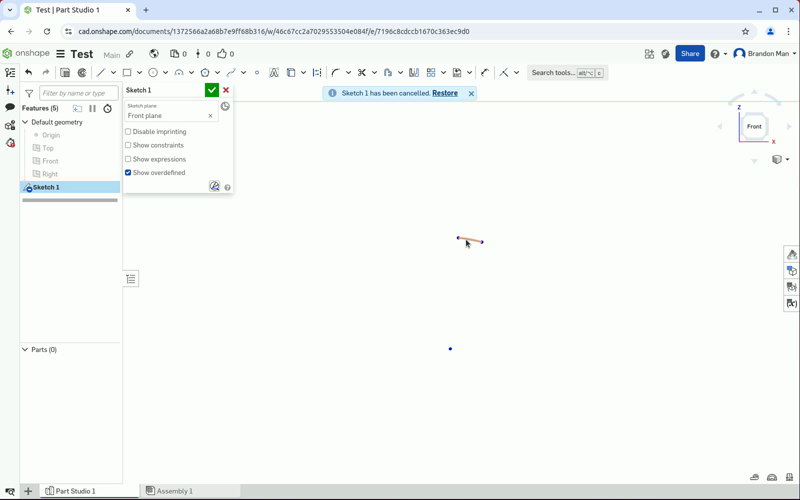
scroll(6)
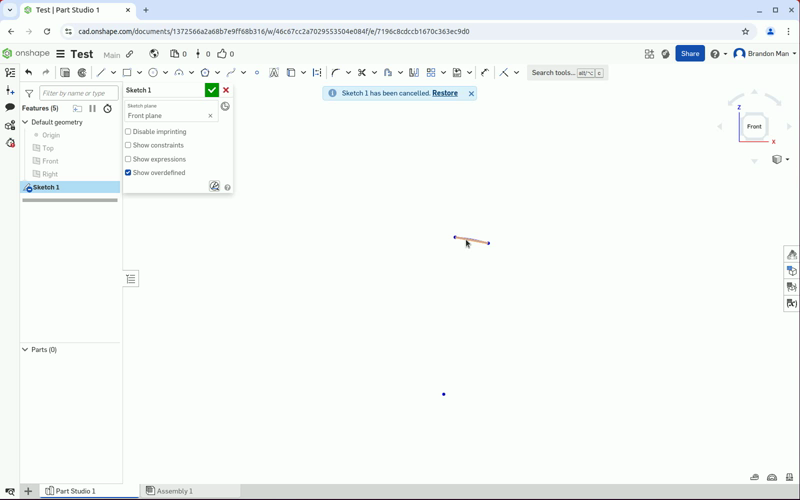
scroll(6)
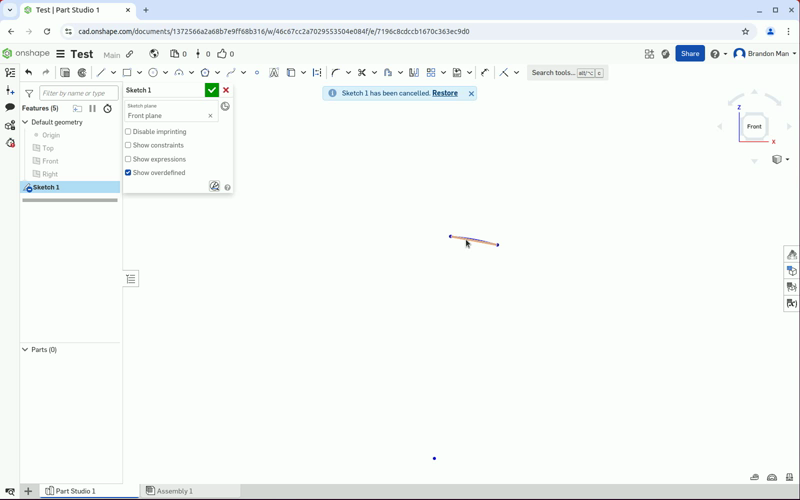
scroll(6)
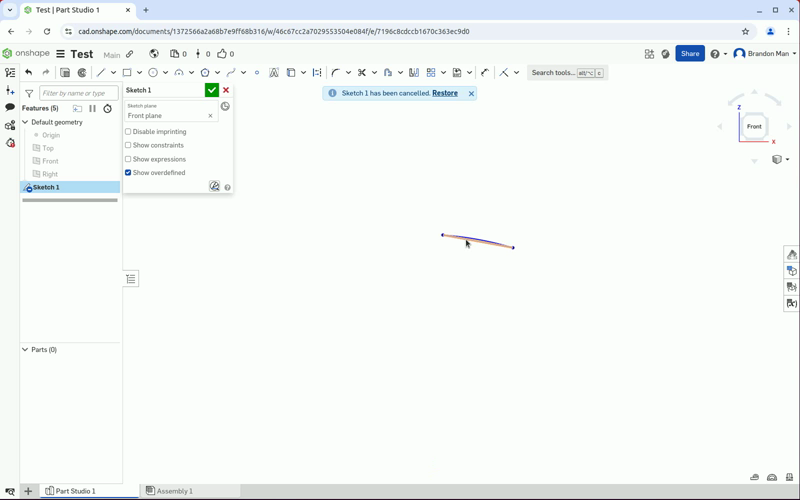
scroll(6)
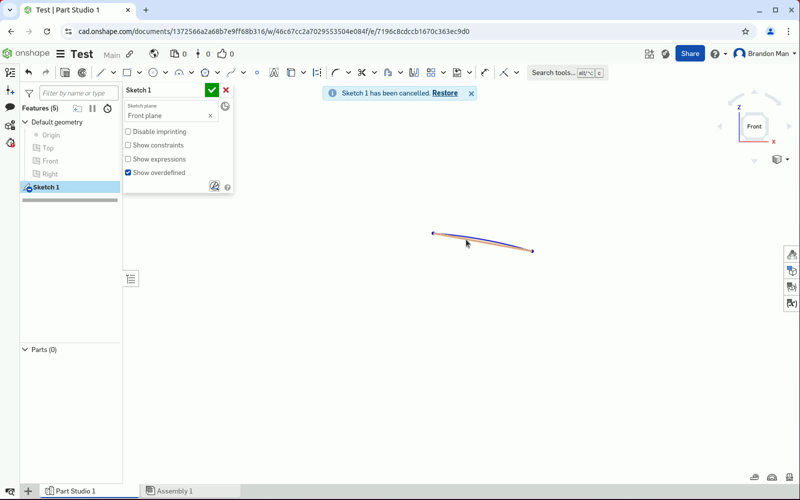
scroll(6)
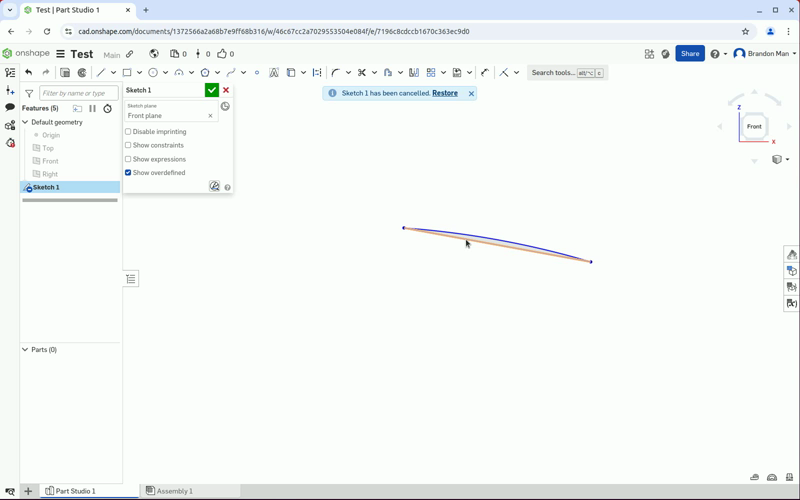
click(466, 239)
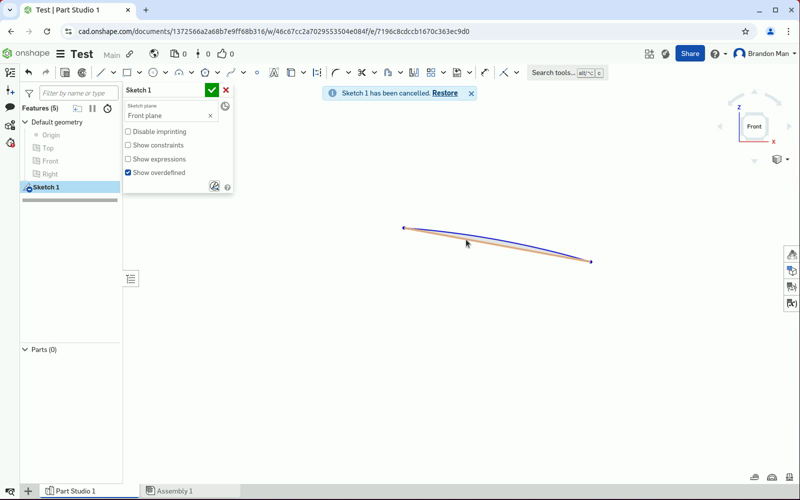
scroll(-6)
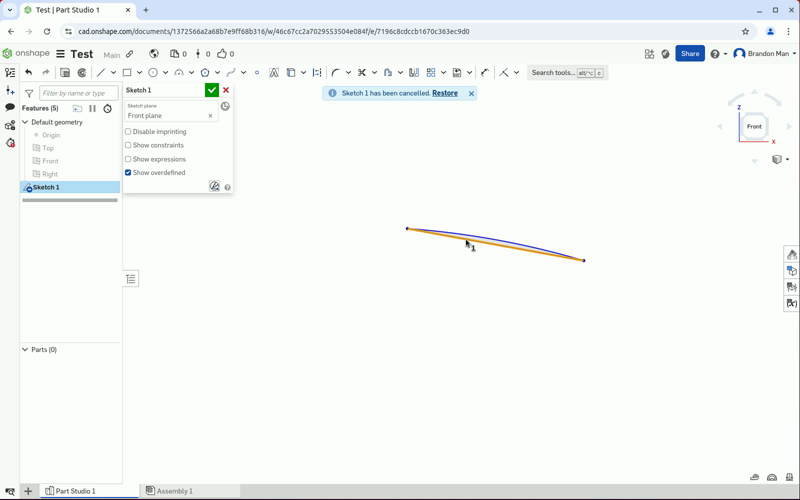
scroll(-6)
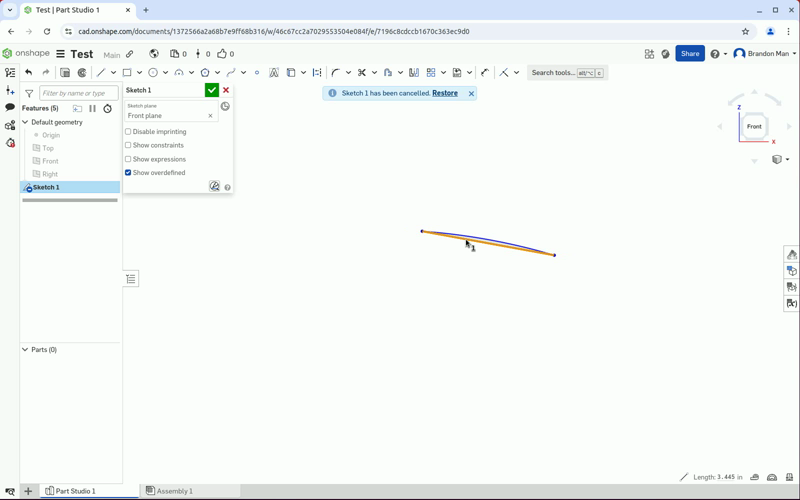
scroll(-6)
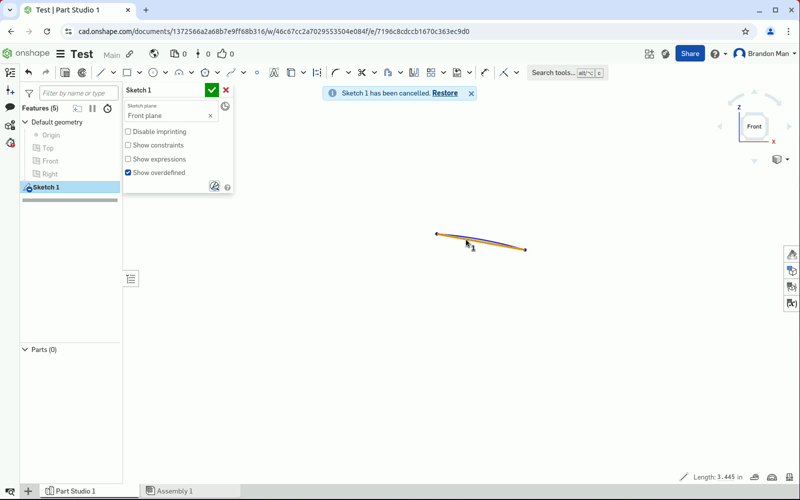
scroll(-6)
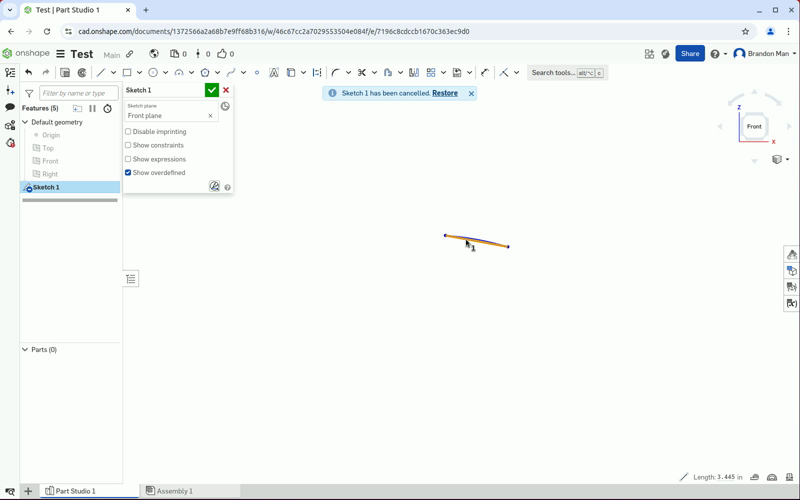
scroll(-6)
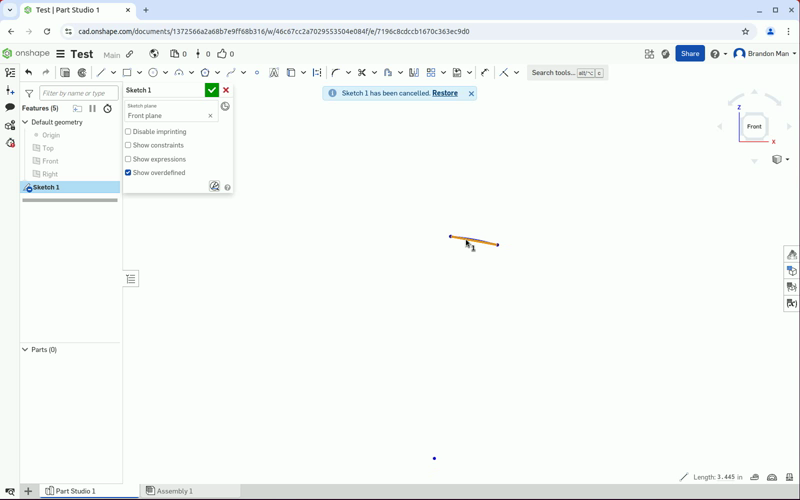
scroll(-6)
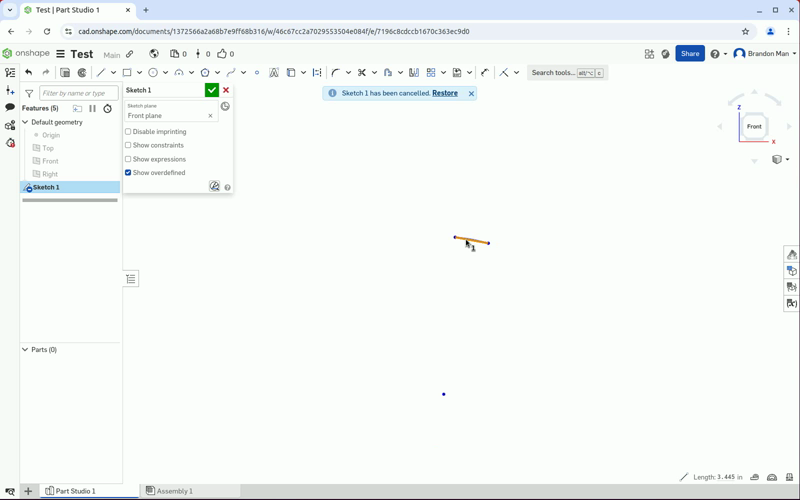
scroll(-6)
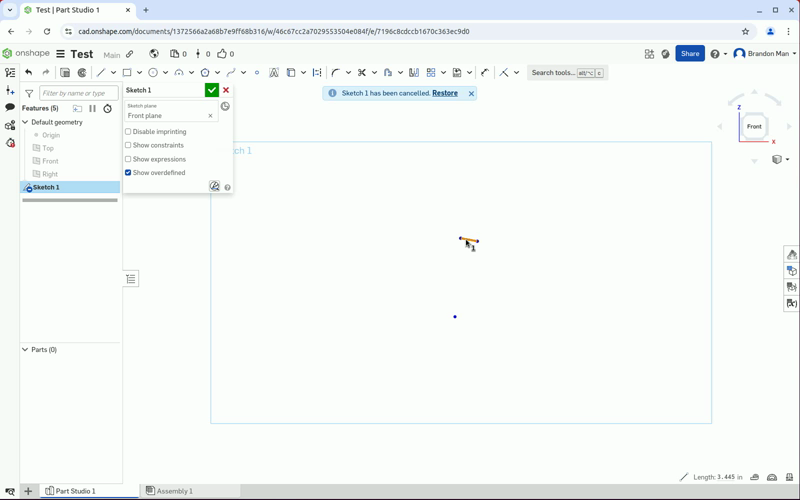
mouse_move(73, 352)
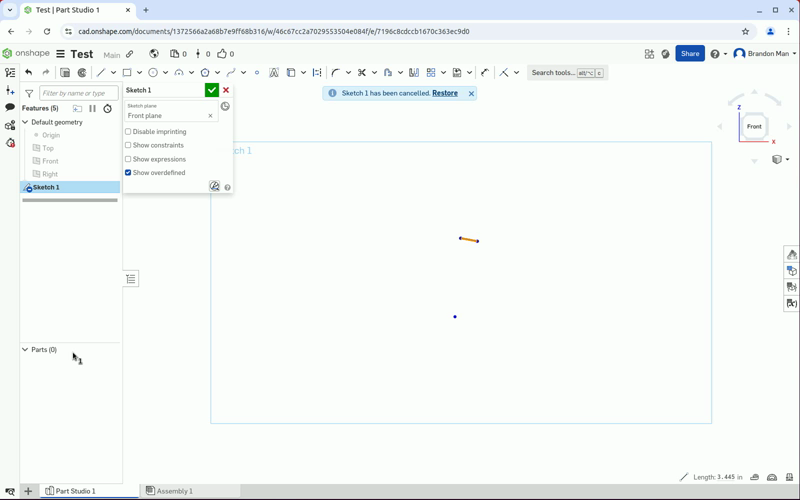
key(shift+y)
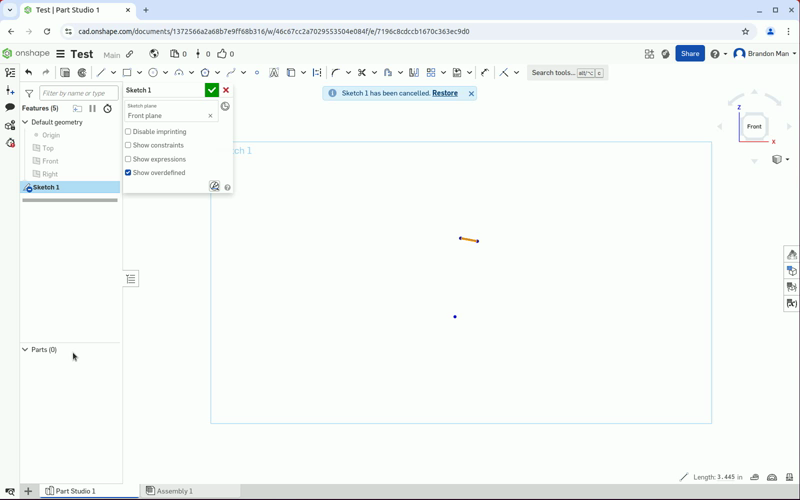
key(shift+e)
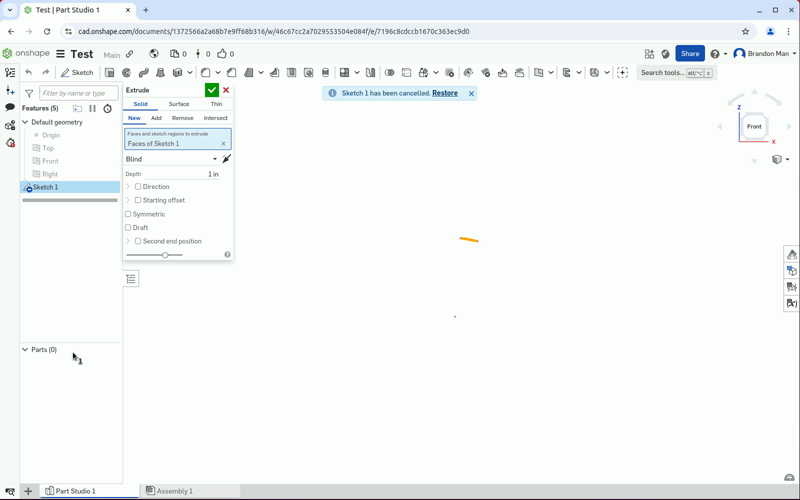
mouse_move(143, 106)
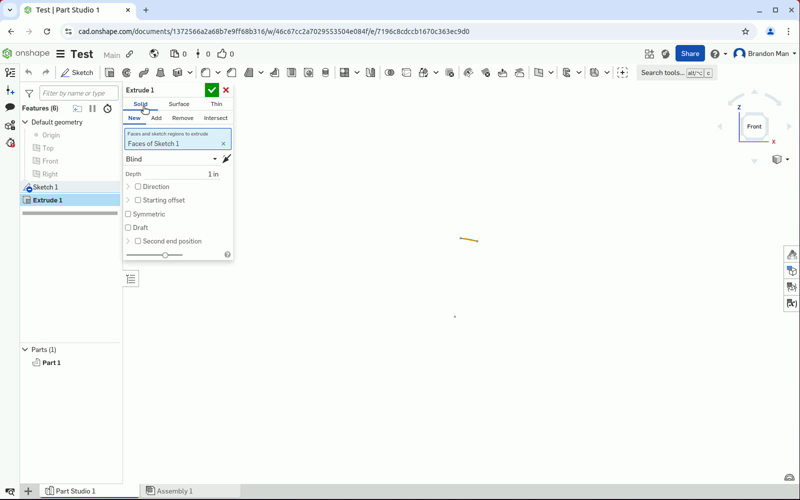
click(143, 106)
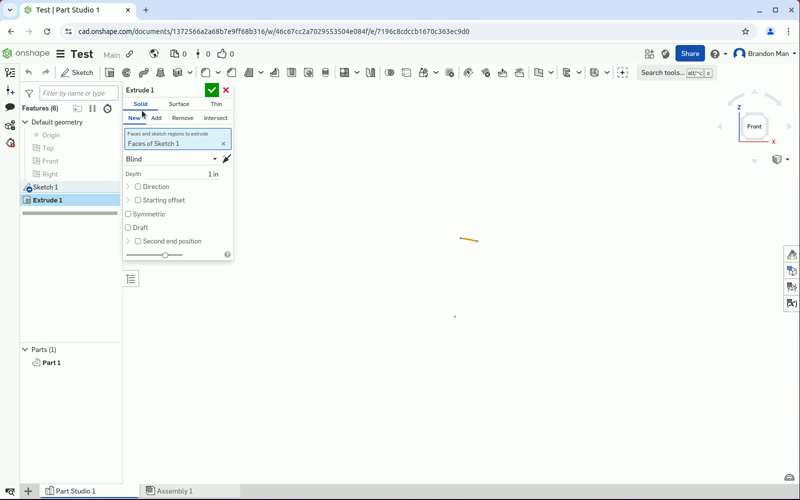
mouse_move(137, 120)
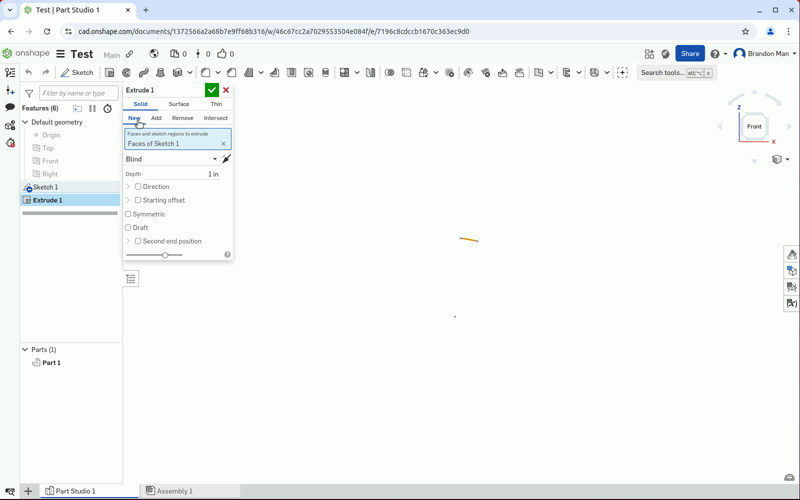
click(137, 120)
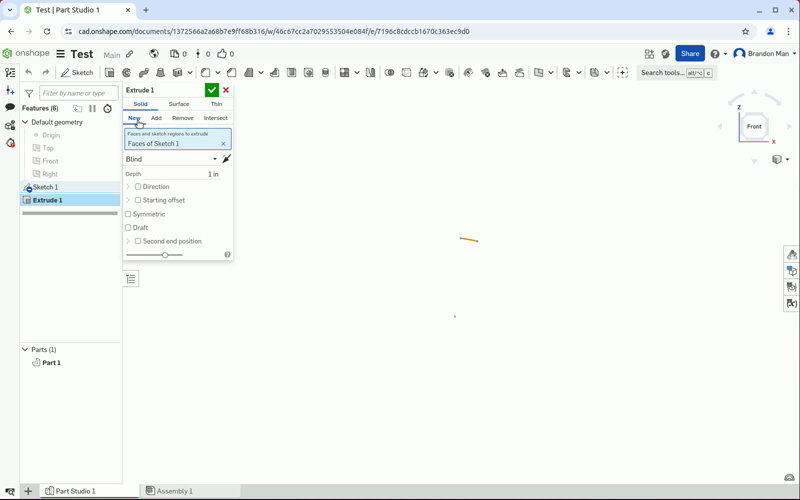
key(tab, 4)
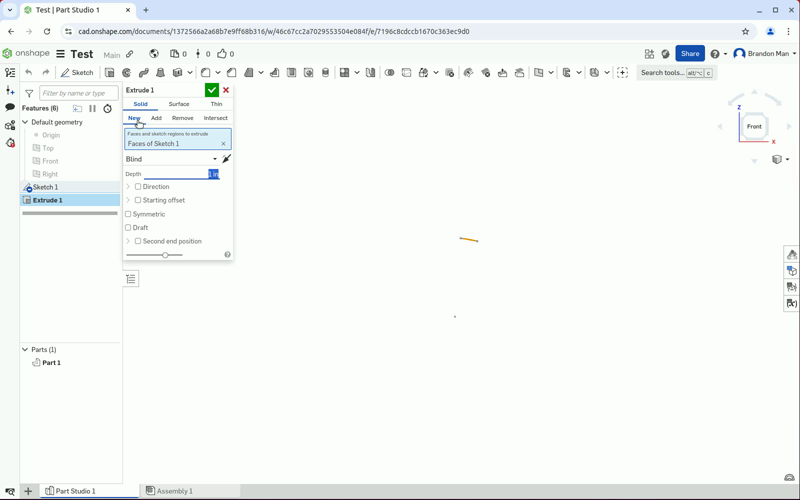
text(16.128)
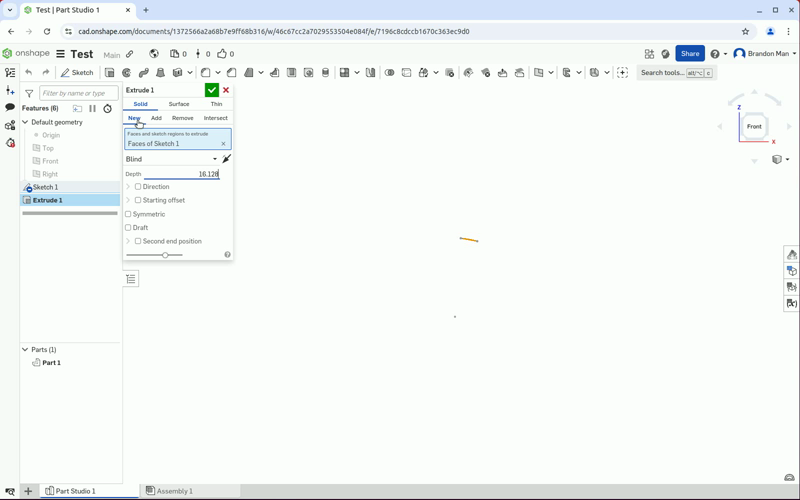
key(enter)
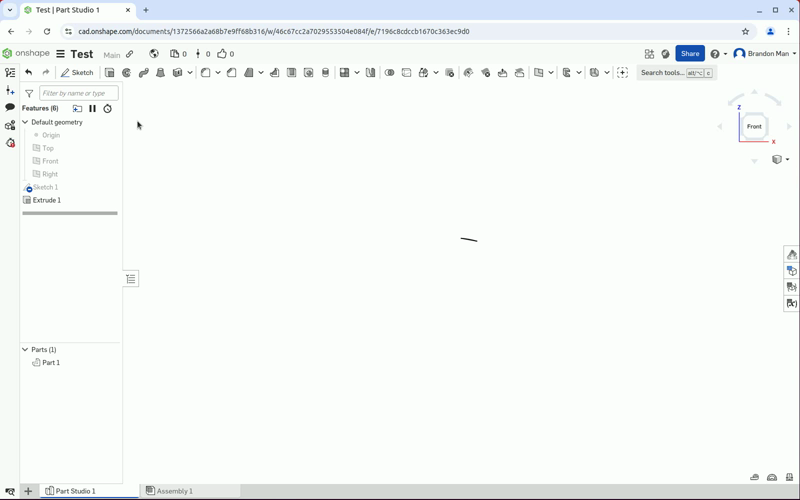
key(shift+h)
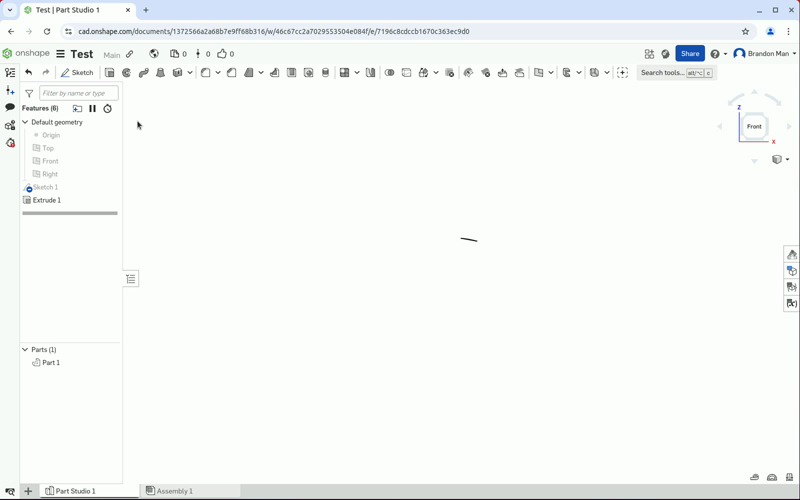
key(shift+h)
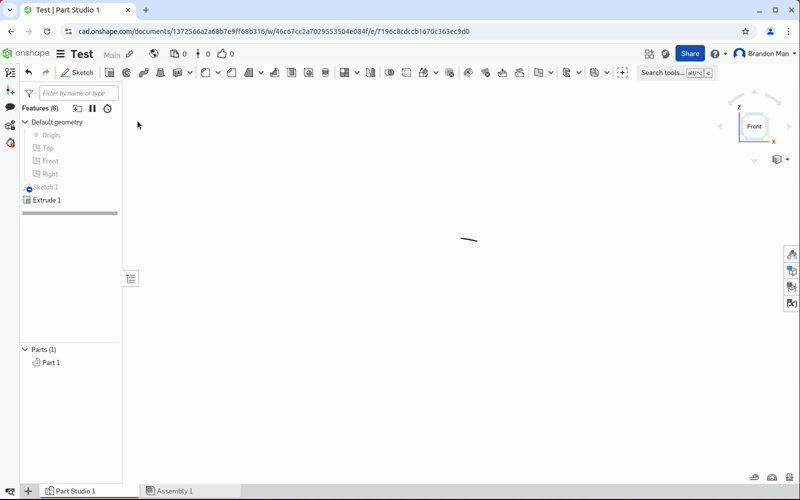
mouse_move(73, 189)
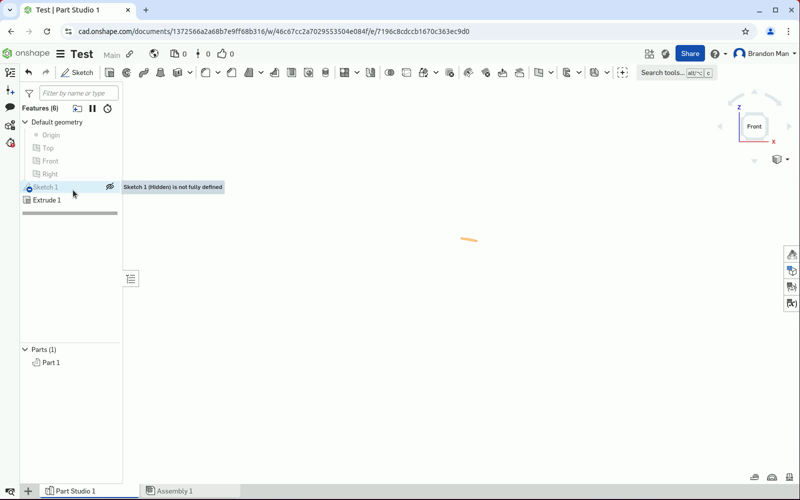
click(73, 189)
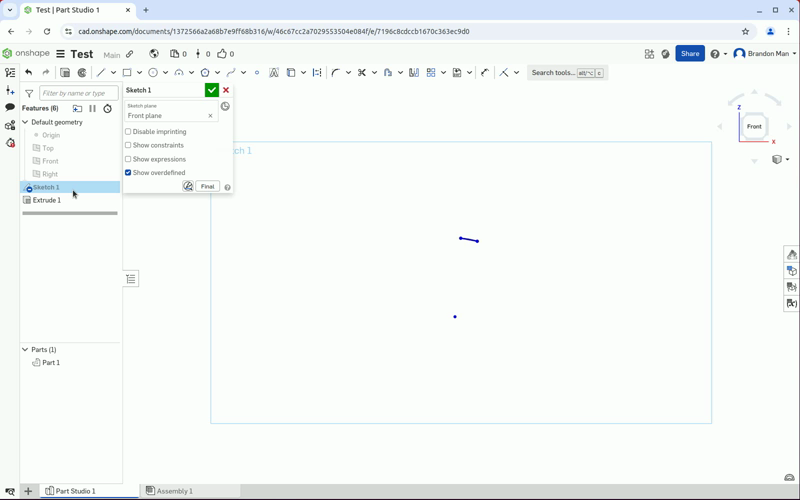
mouse_move(229, 92)
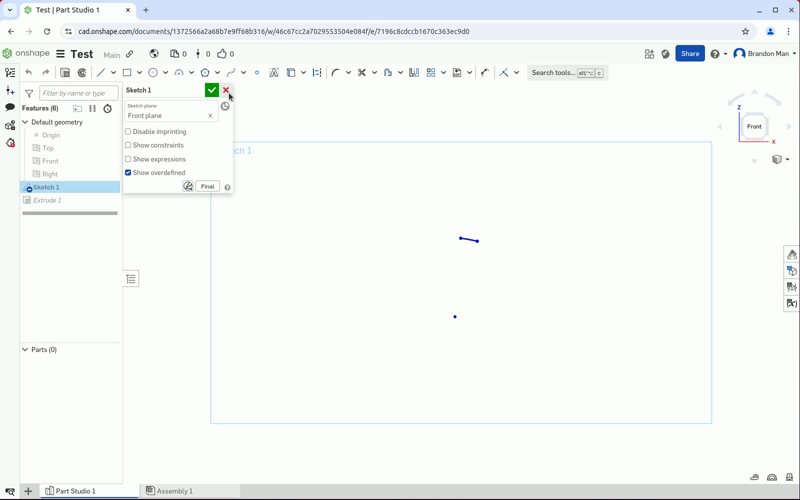
click(229, 92)
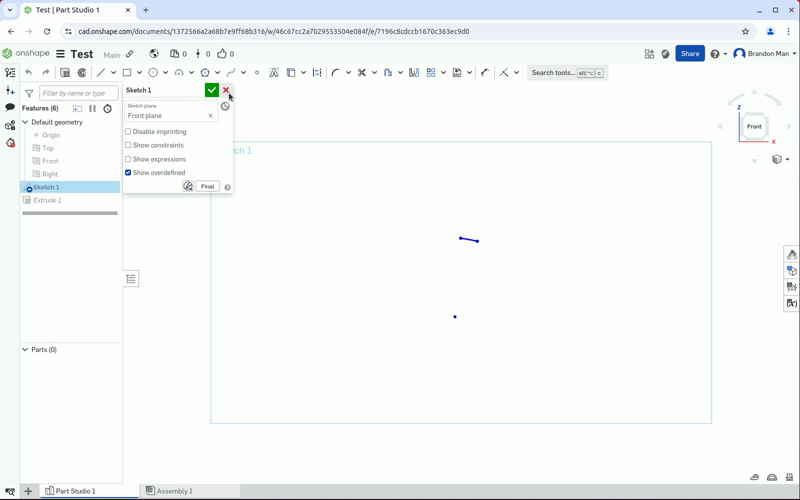
key(shift+s)
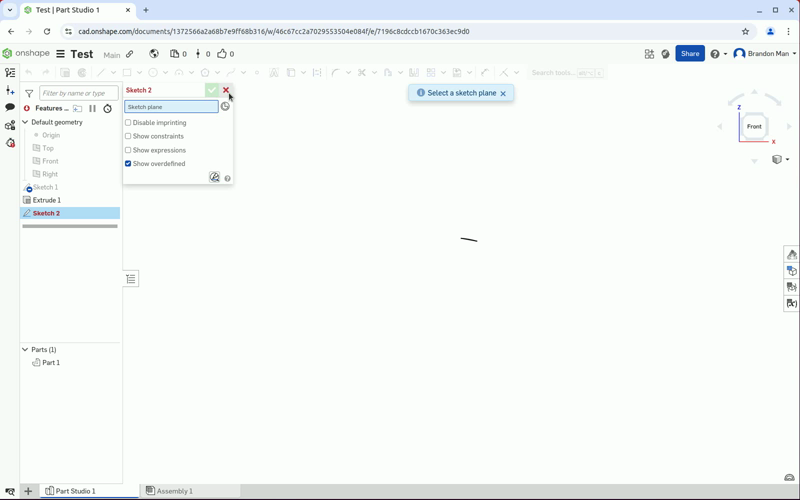
mouse_move(73, 163)
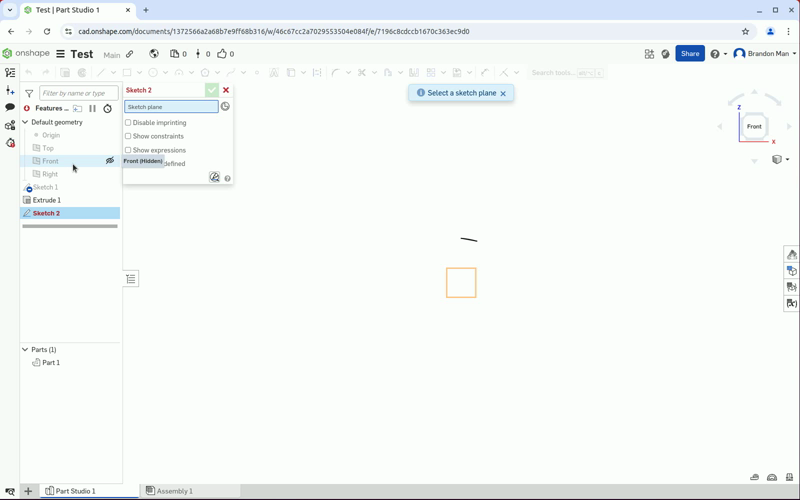
click(73, 163)
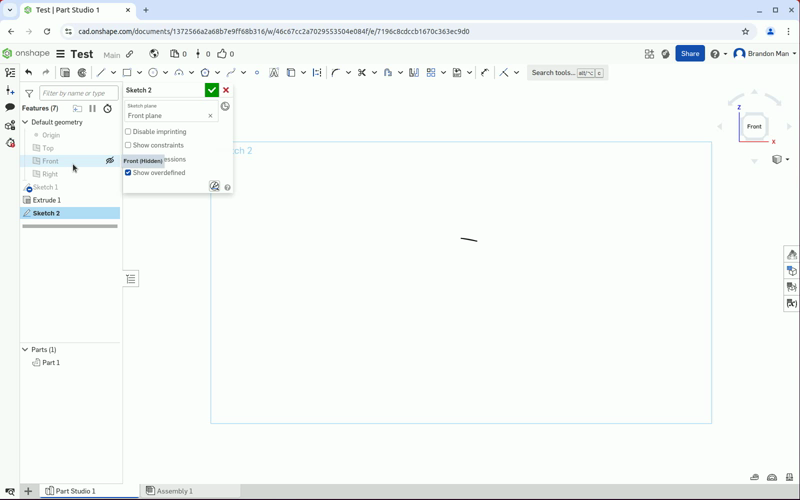
mouse_move(73, 352)
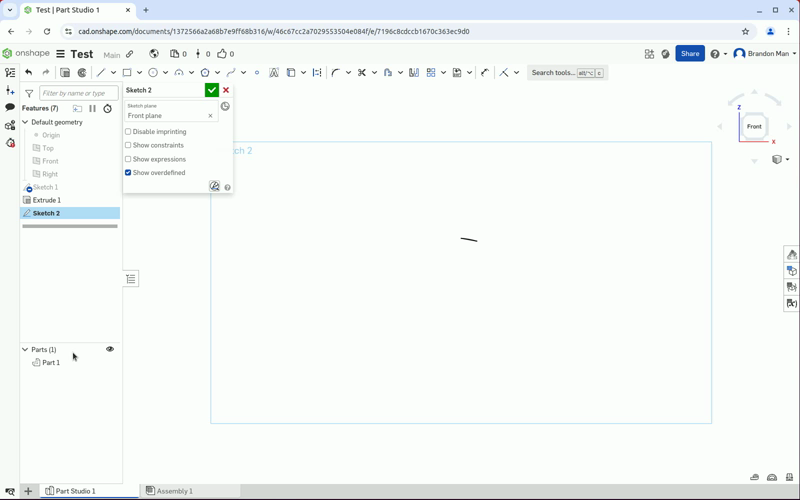
key(y)
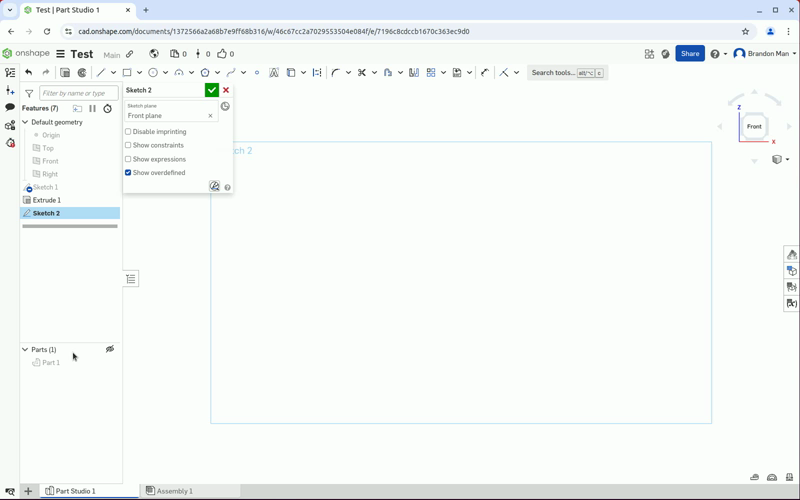
key(a)
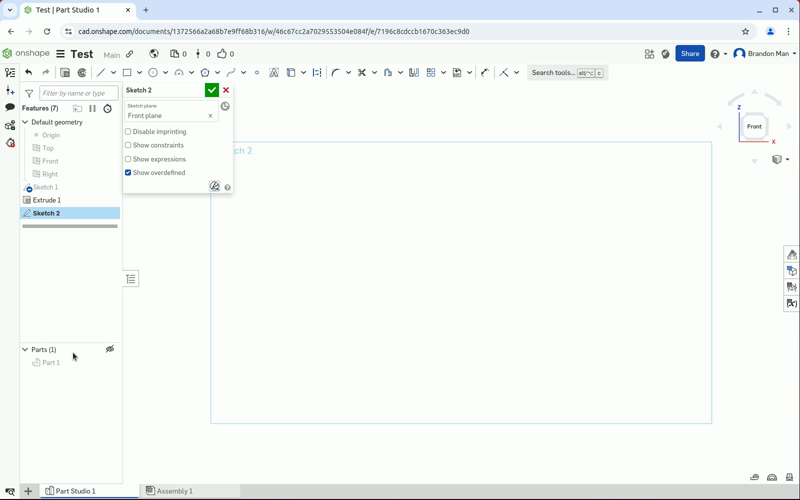
key_down(shift)
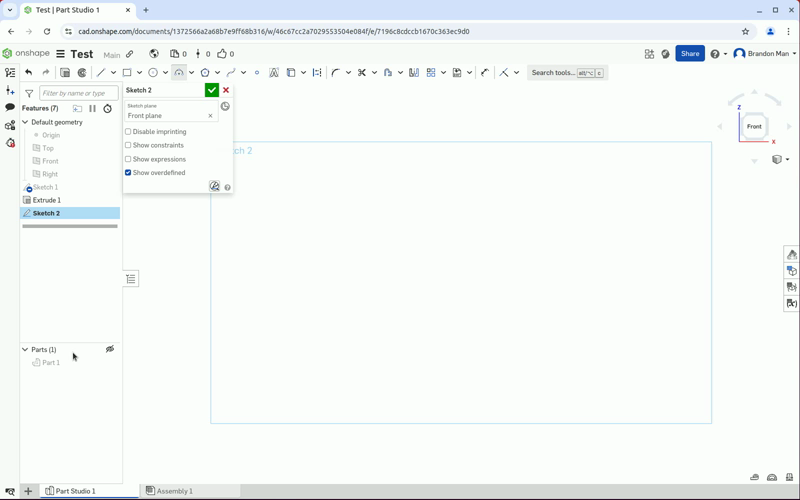
mouse_move(460, 327)
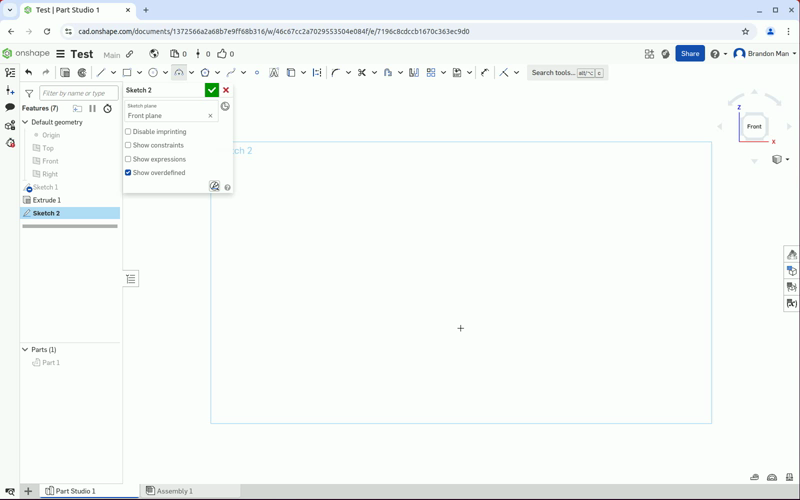
click(460, 327)
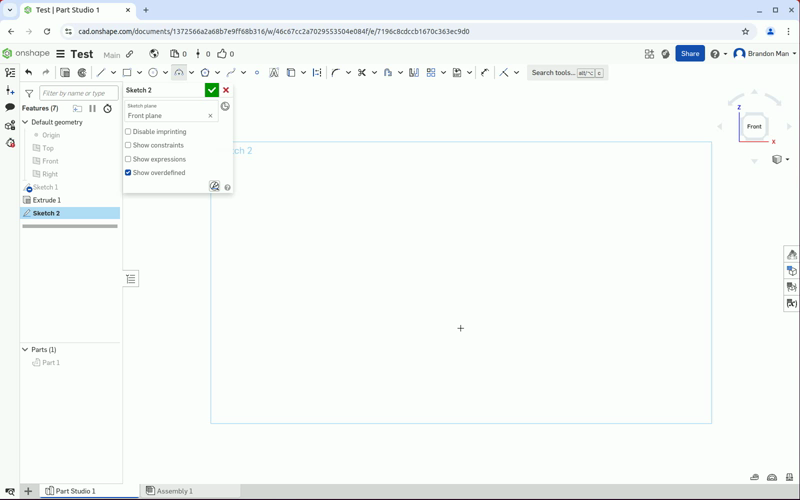
key_up(shift)
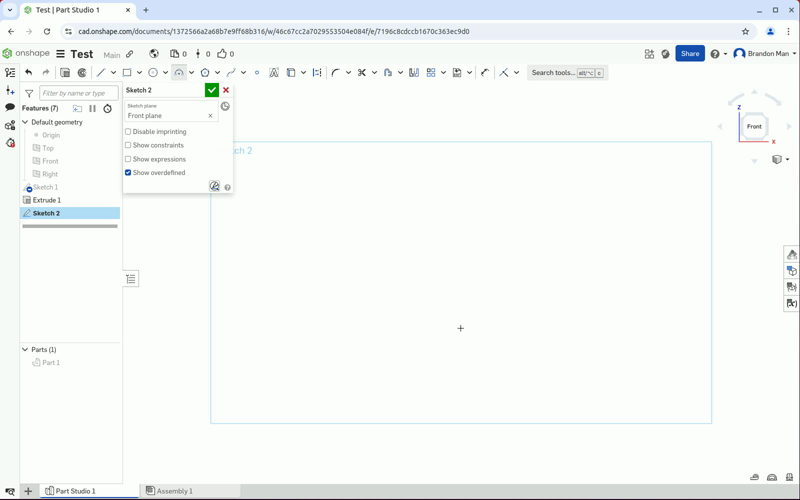
key_down(shift)
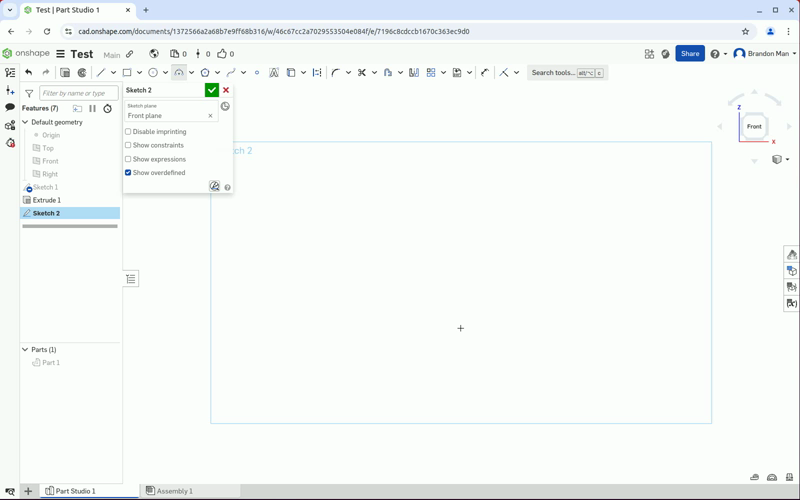
mouse_move(477, 324)
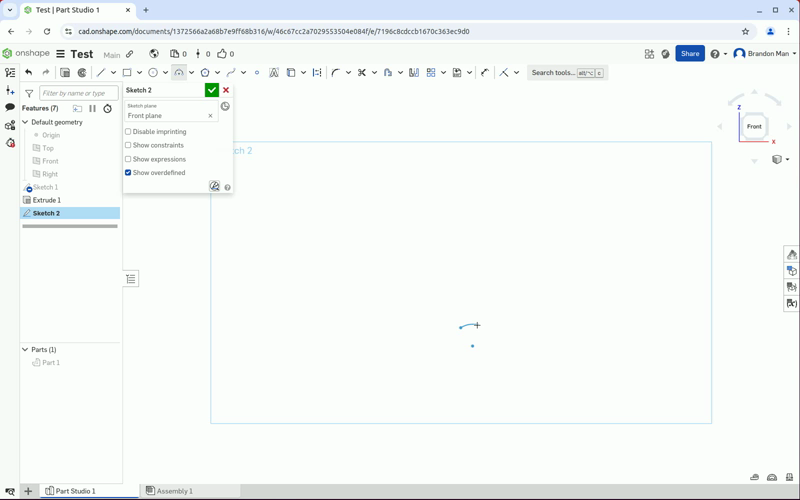
click(477, 324)
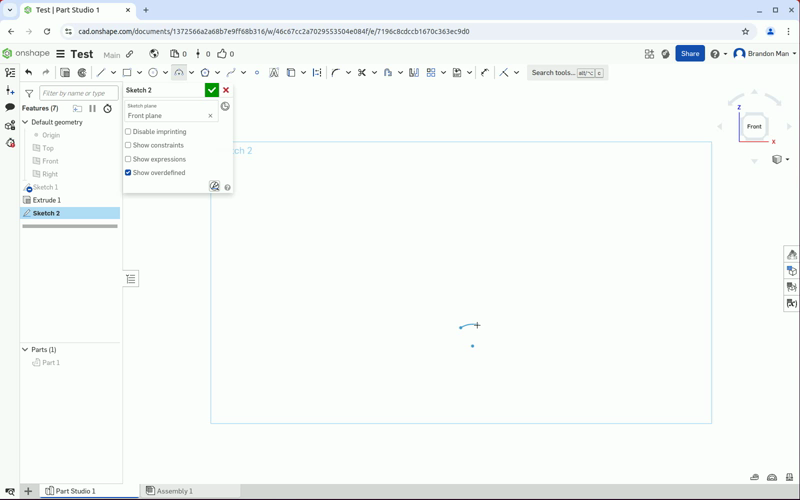
mouse_move(468, 326)
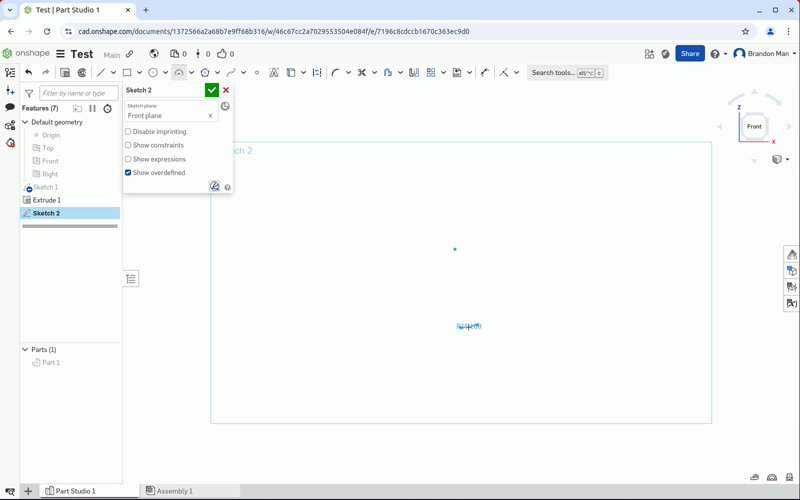
click(468, 326)
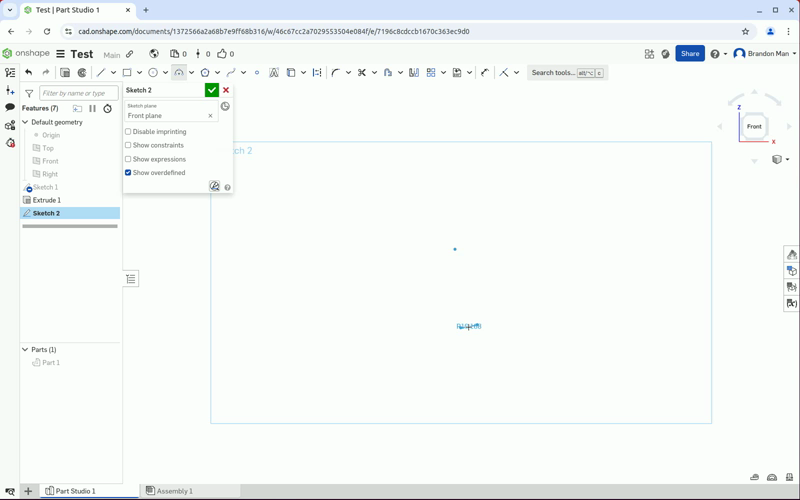
key_up(shift)
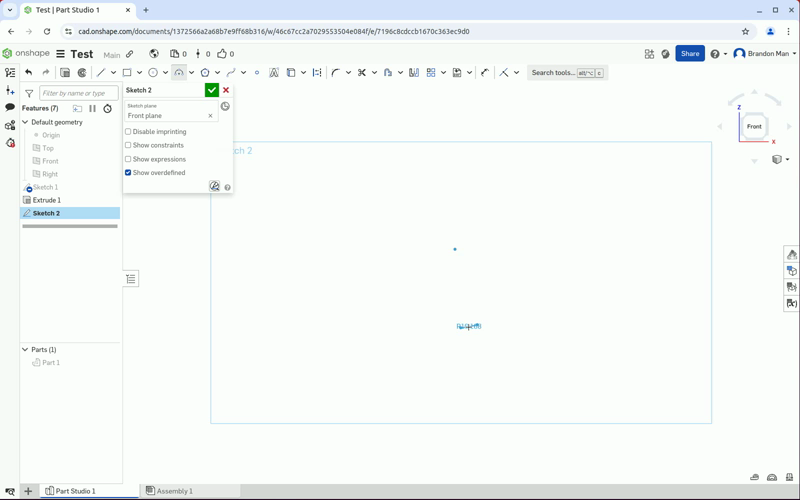
key(esc)
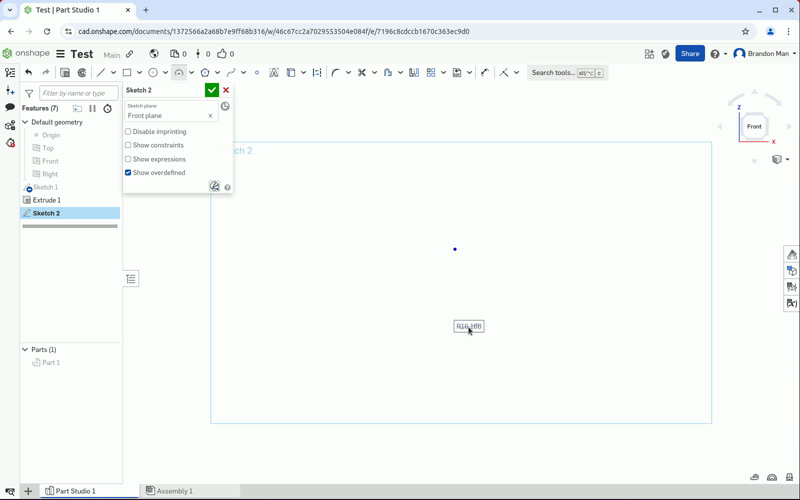
key(l)
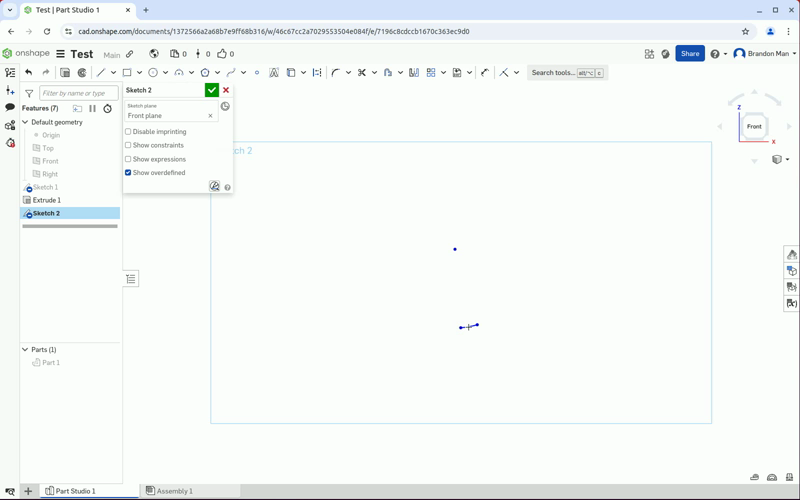
mouse_move(477, 324)
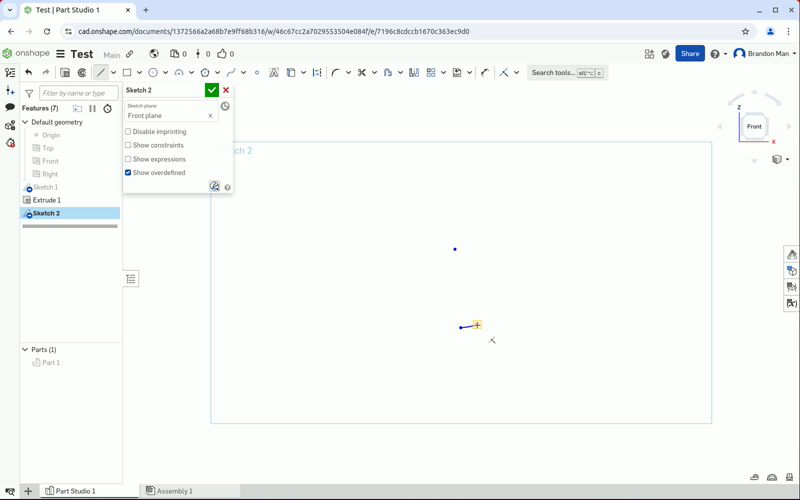
click(477, 324)
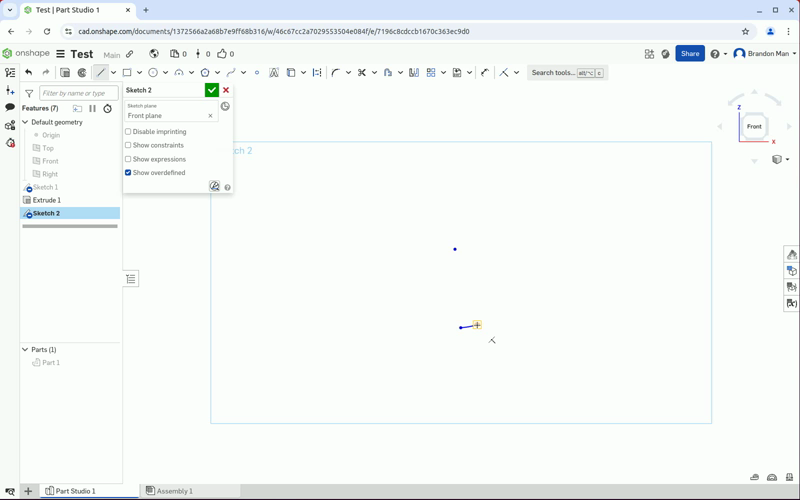
mouse_move(507, 324)
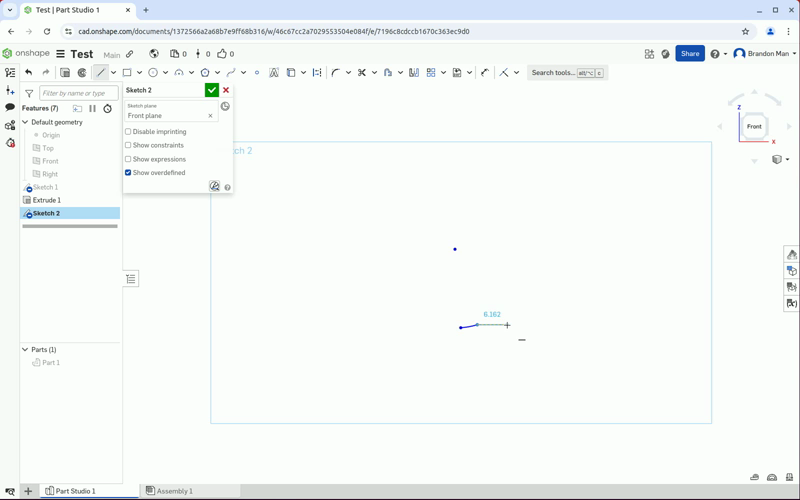
key_down(shift)
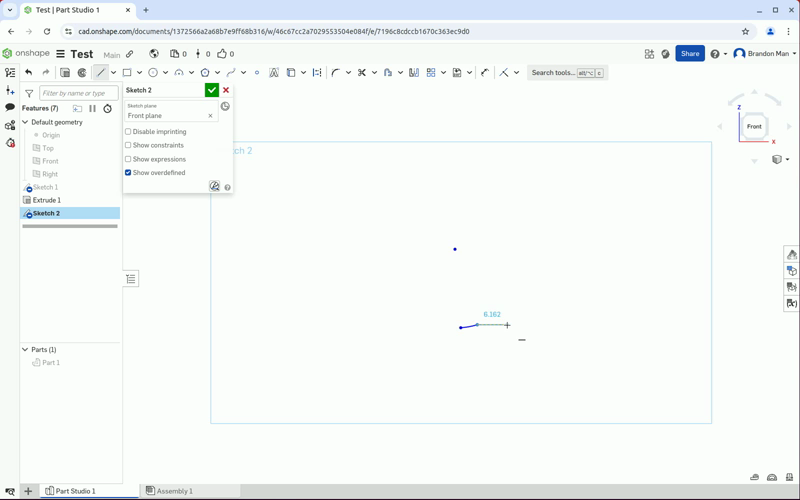
mouse_move(460, 327)
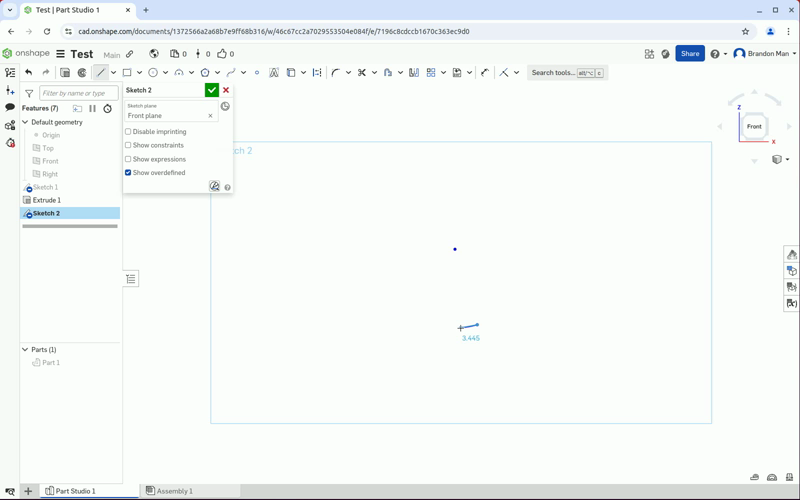
key_up(shift)
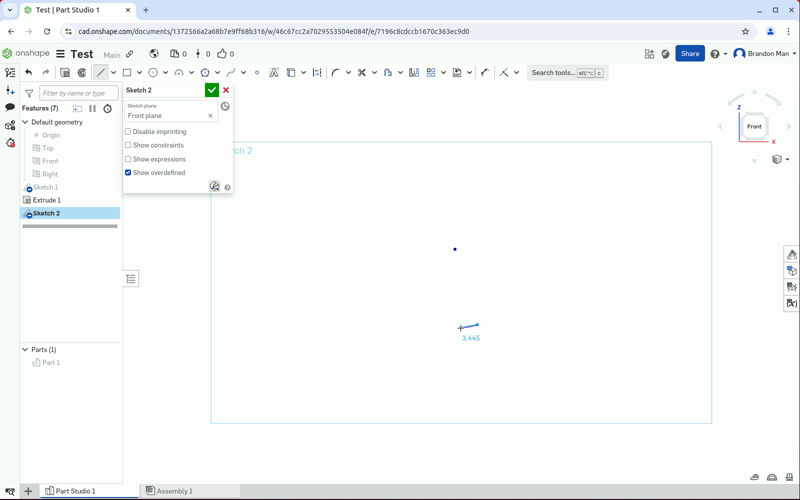
click(460, 327)
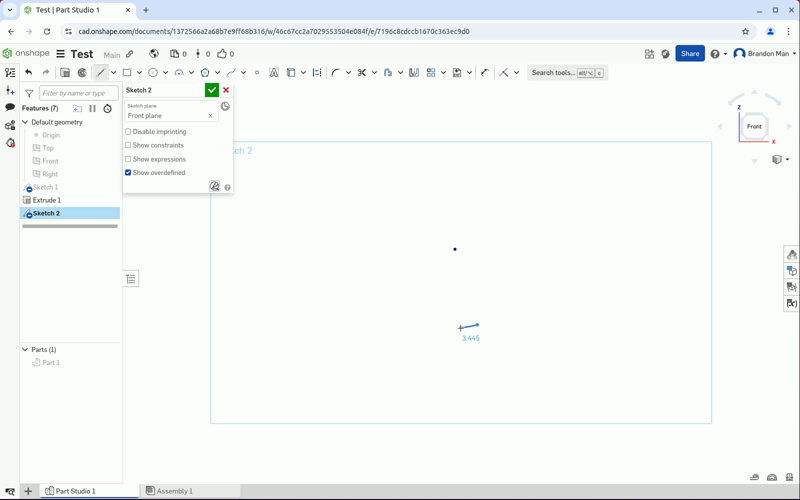
key(esc)
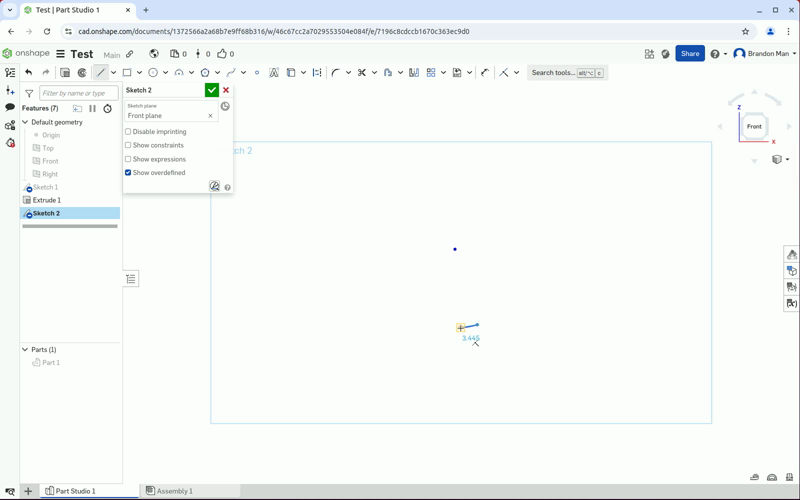
mouse_move(472, 325)
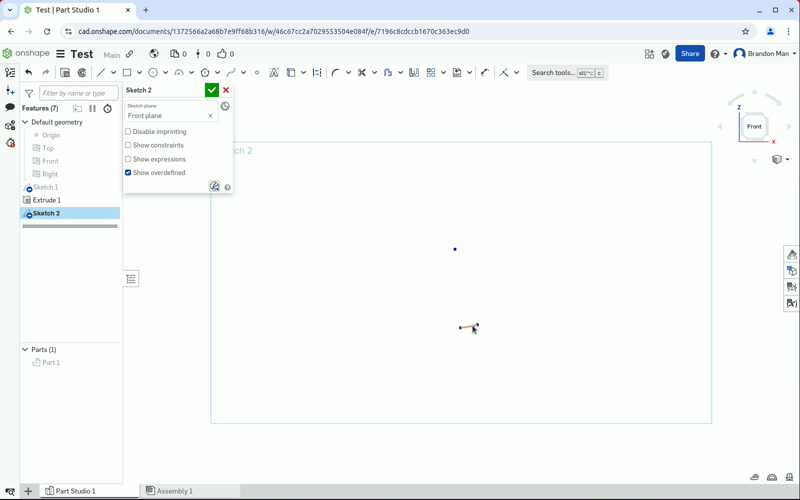
scroll(6)
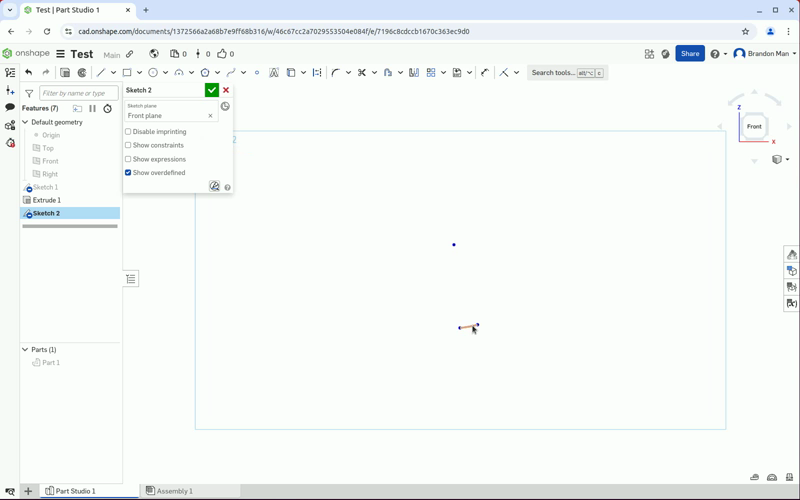
scroll(6)
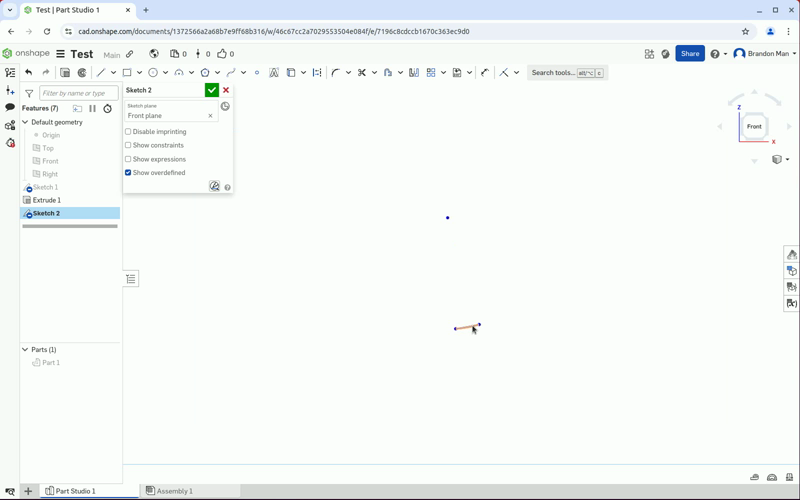
scroll(6)
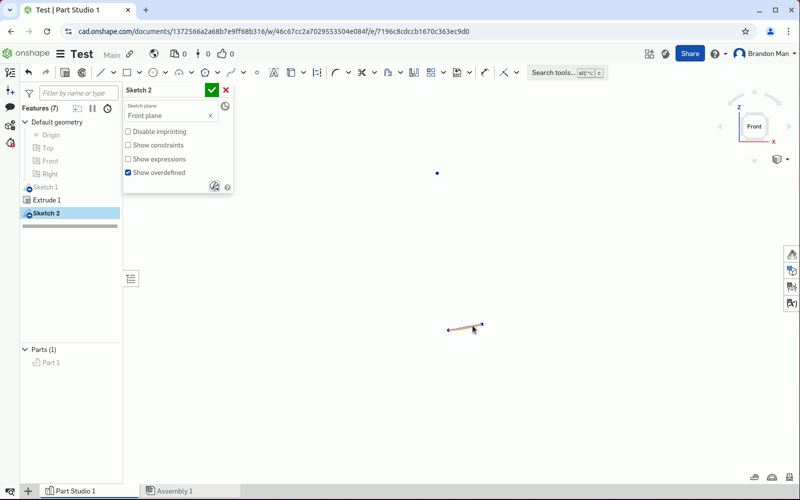
scroll(6)
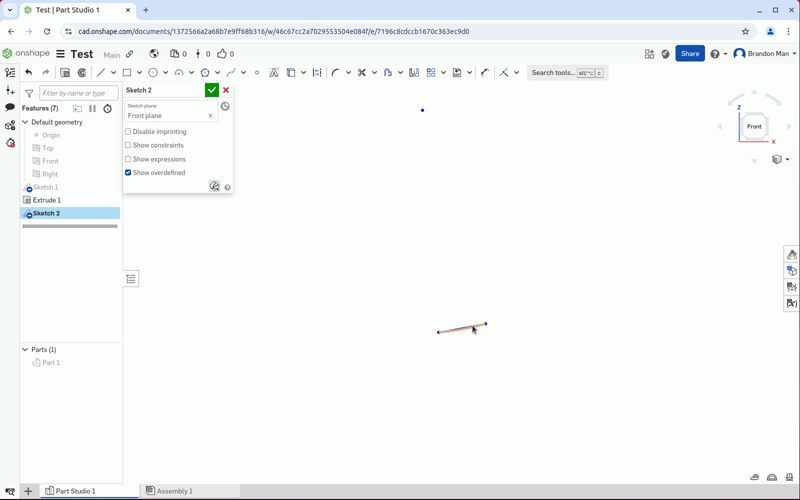
scroll(6)
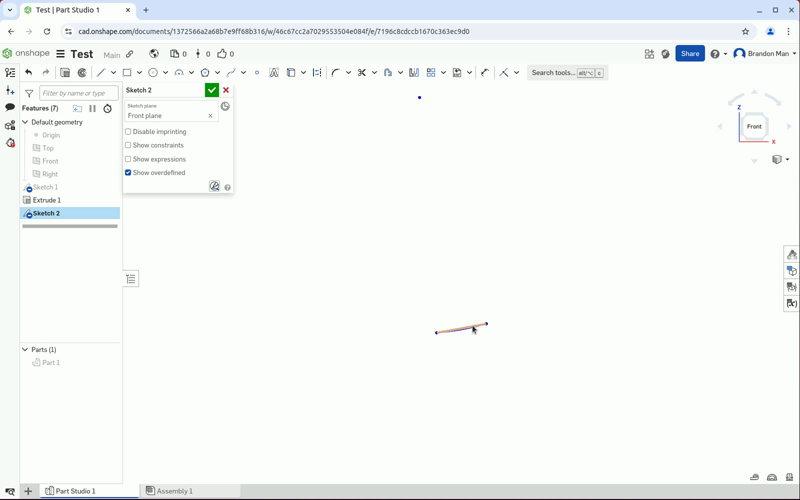
scroll(6)
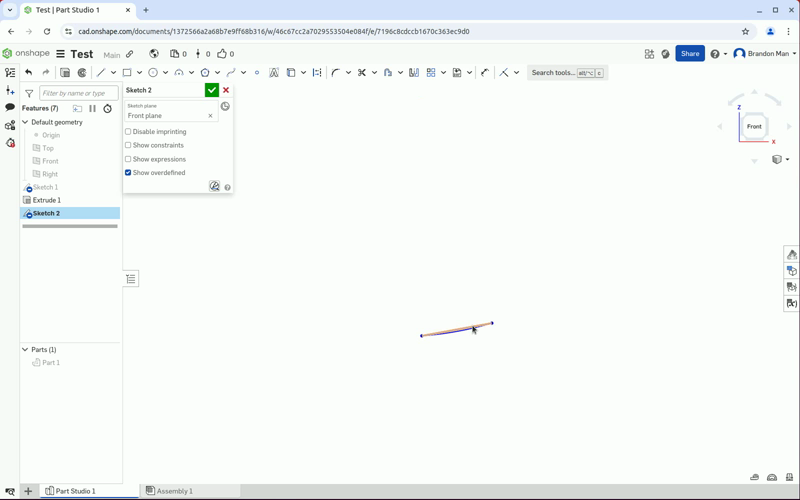
scroll(6)
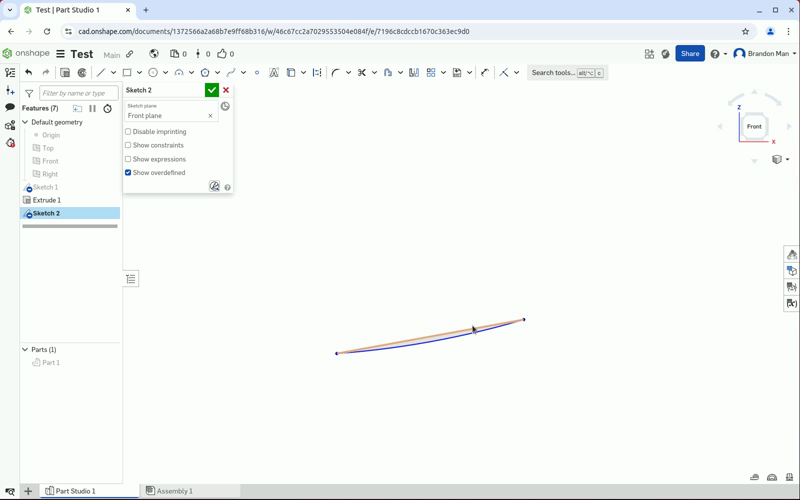
click(472, 325)
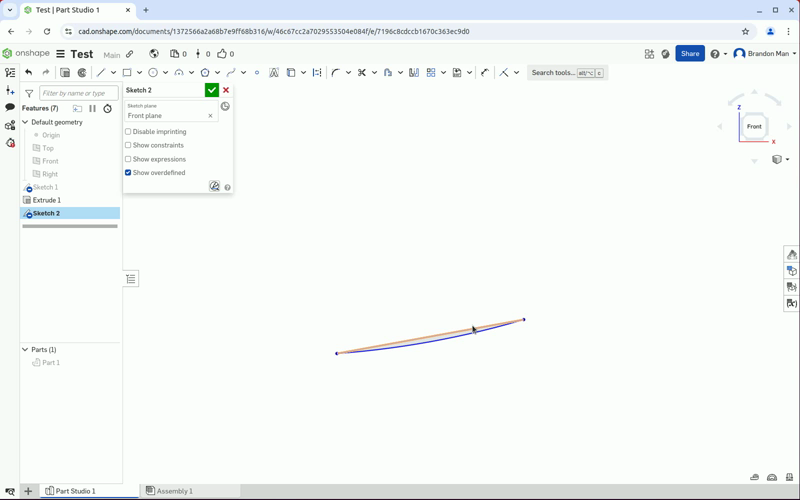
scroll(-6)
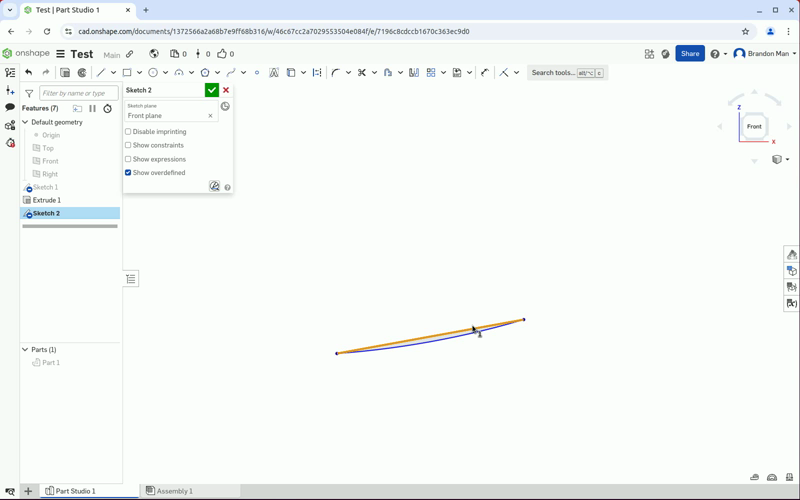
scroll(-6)
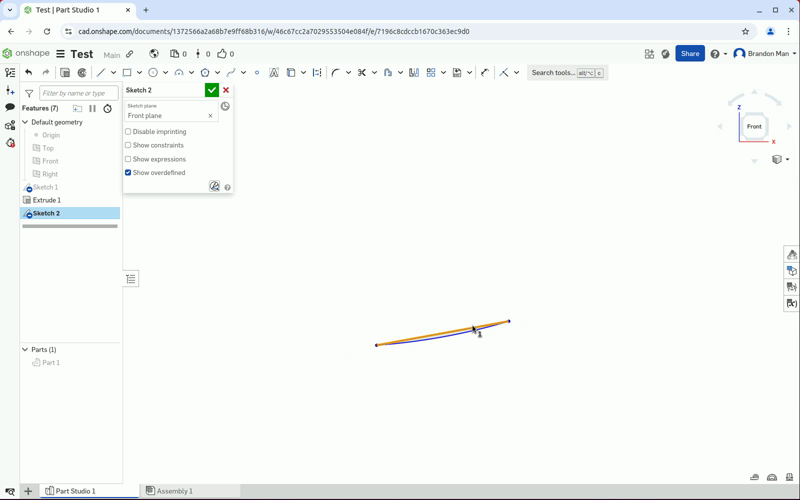
scroll(-6)
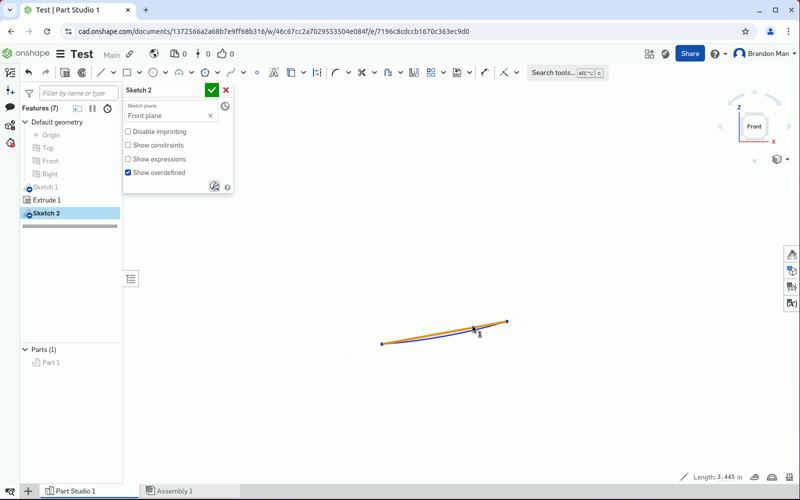
scroll(-6)
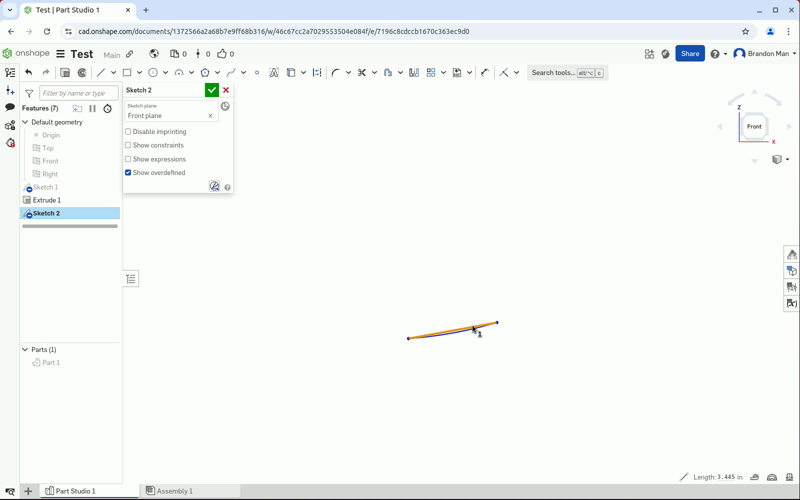
scroll(-6)
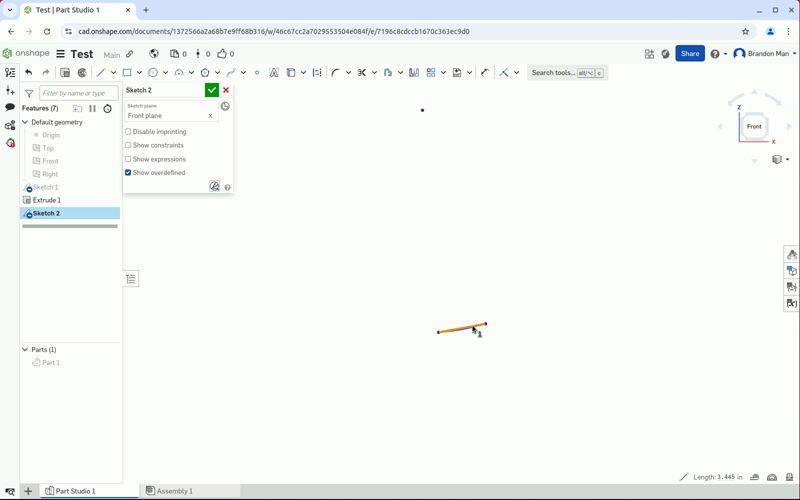
scroll(-6)
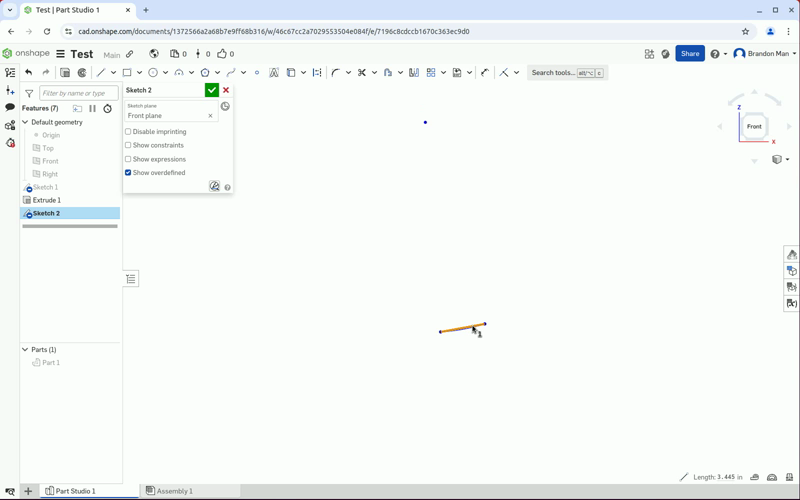
scroll(-6)
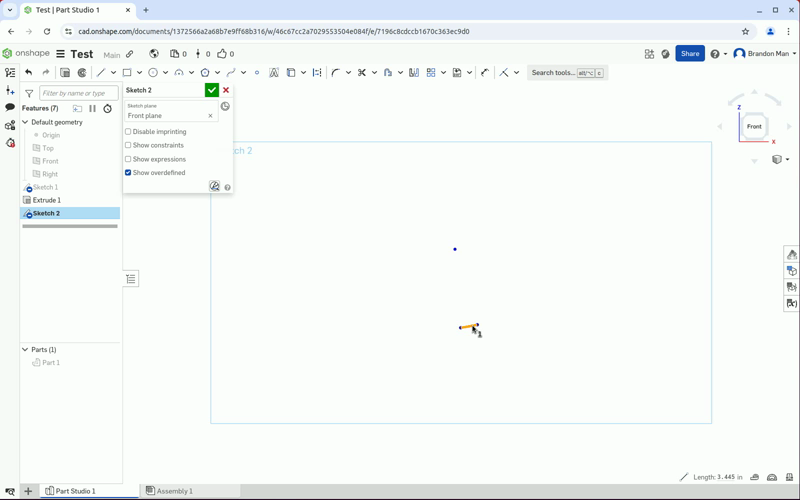
mouse_move(73, 352)
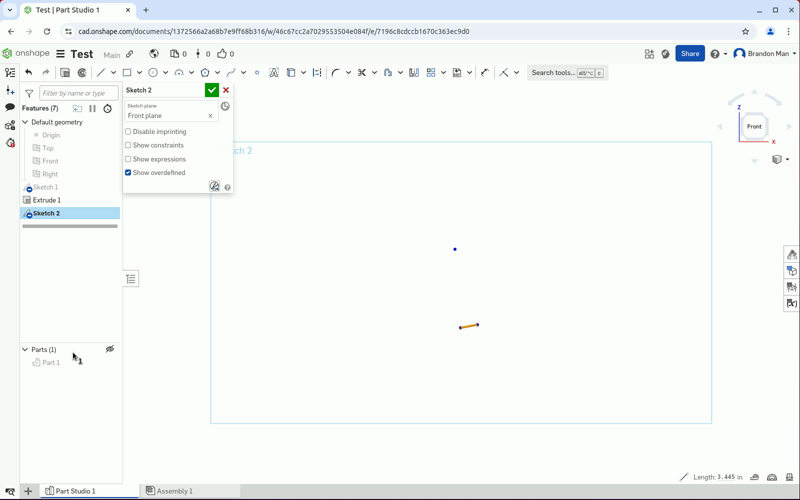
key(shift+y)
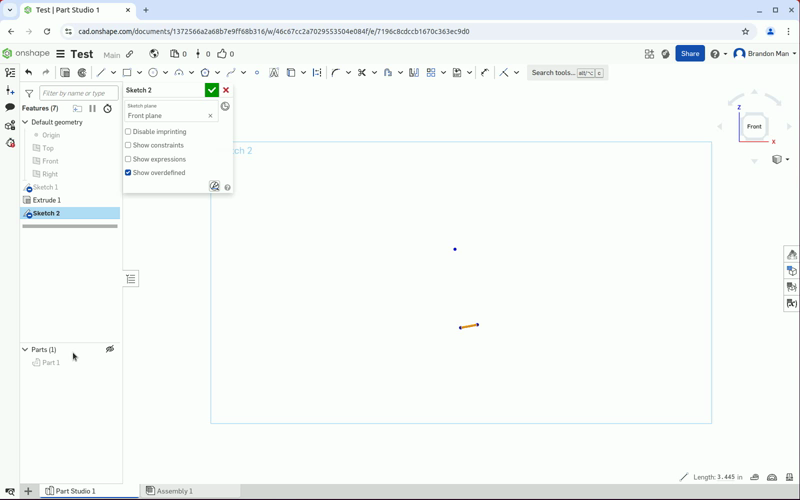
key(shift+e)
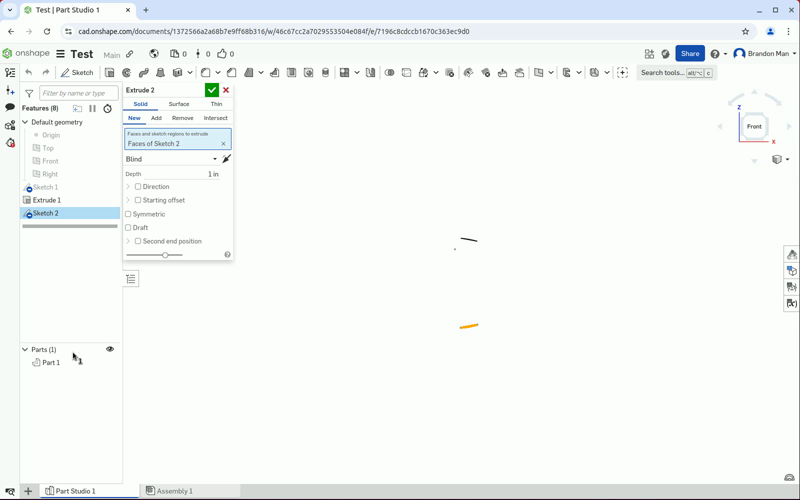
mouse_move(143, 106)
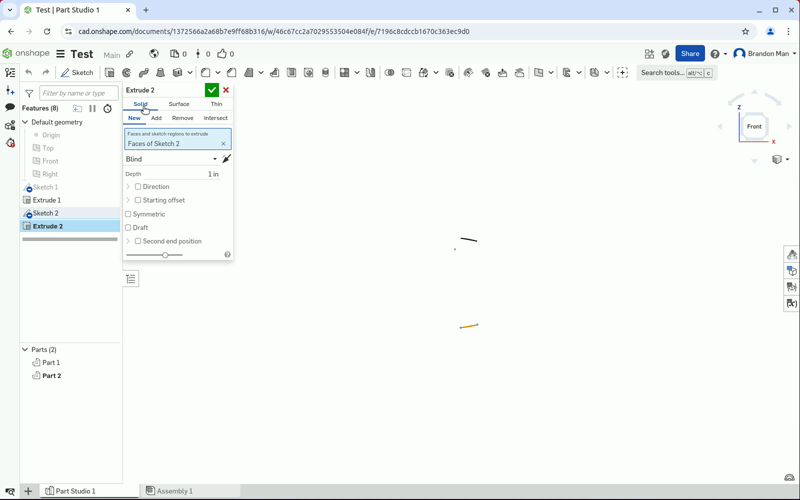
click(143, 106)
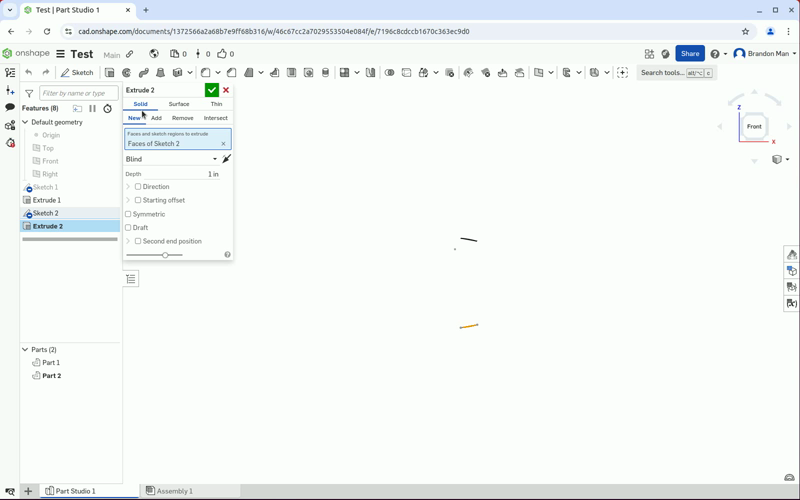
mouse_move(137, 120)
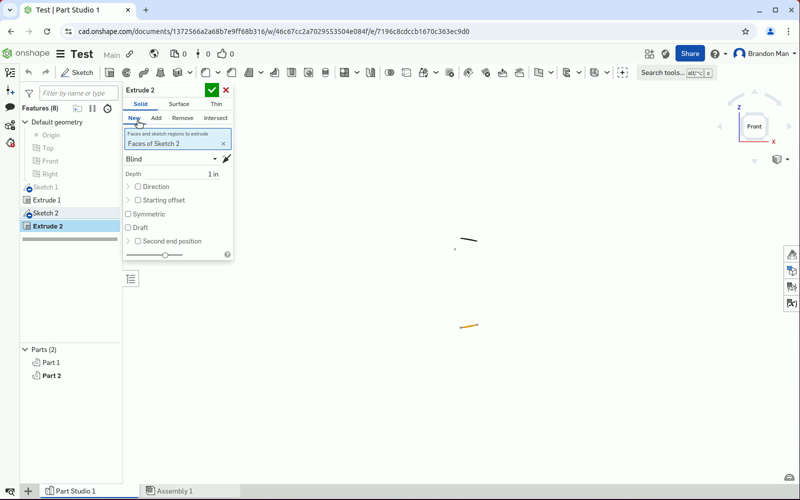
click(137, 120)
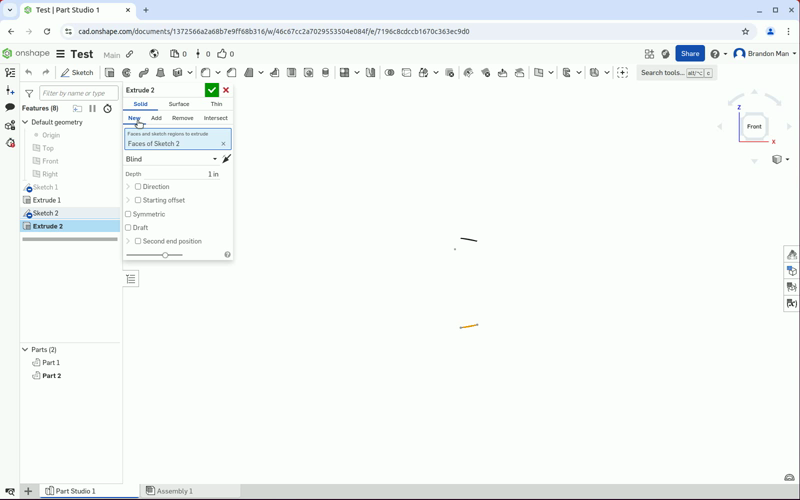
key(tab, 4)
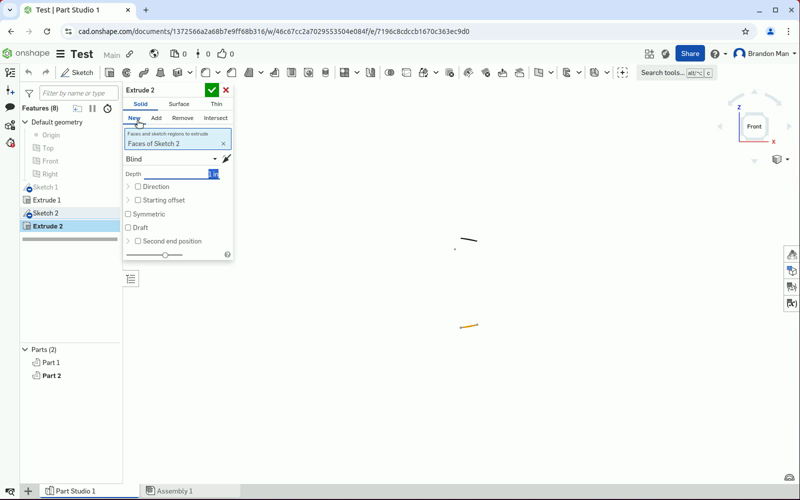
text(16.128)
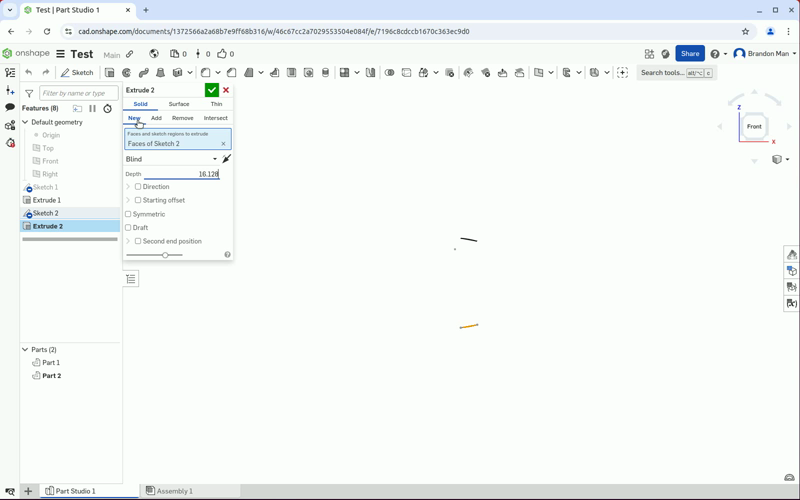
key(enter)
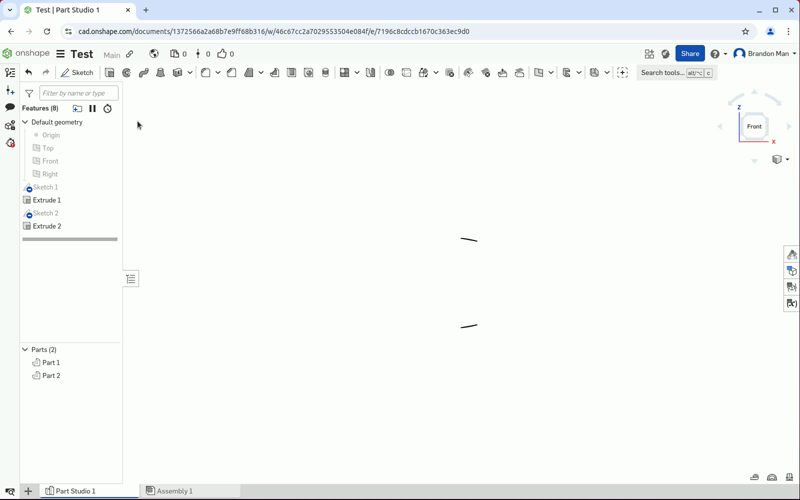
key(shift+h)
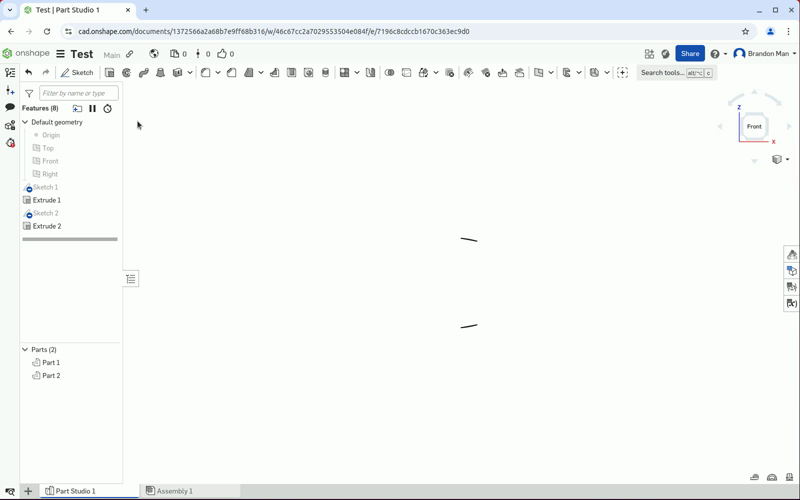
key(shift+h)
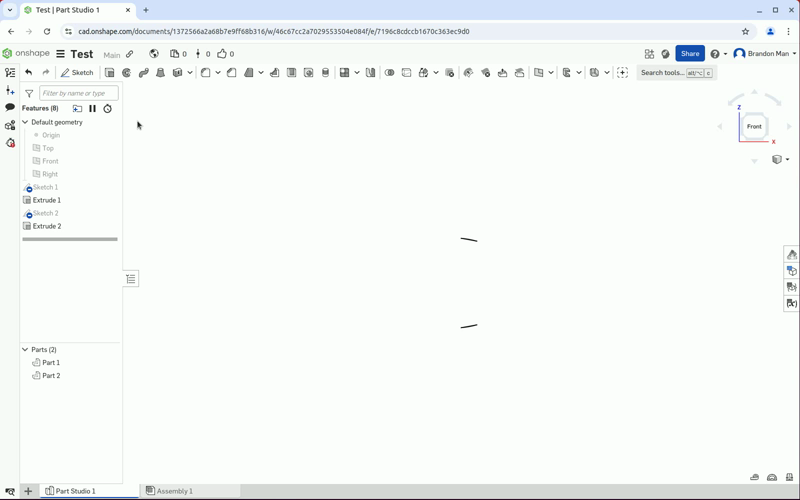
mouse_move(73, 189)
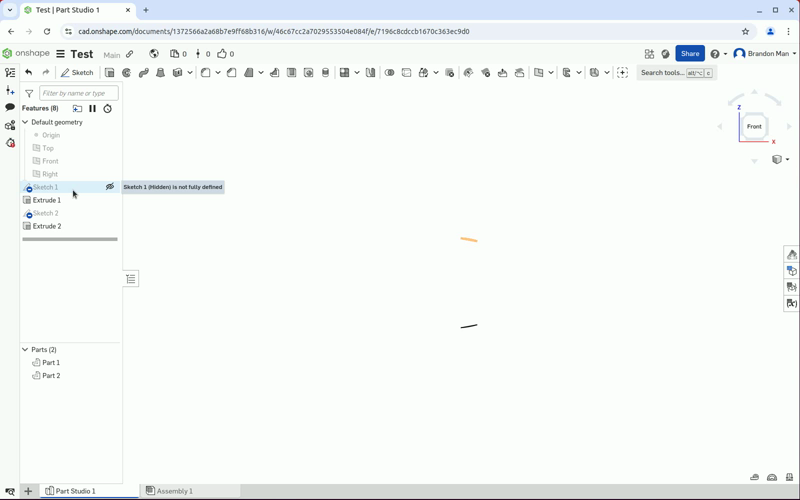
click(73, 189)
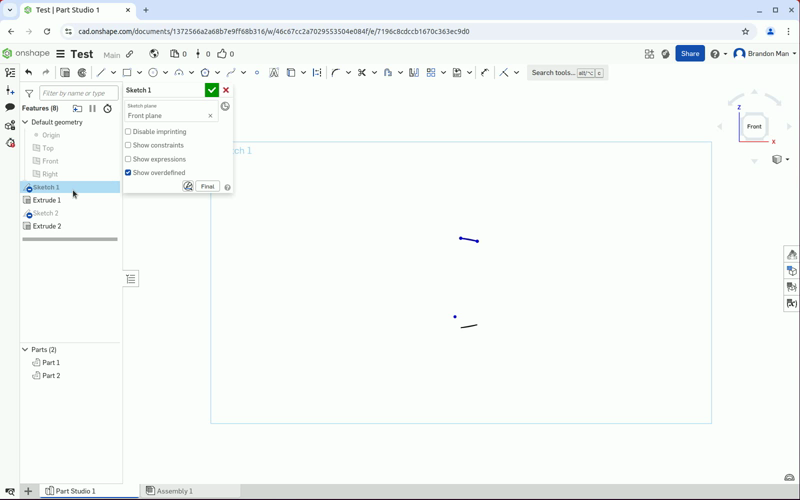
mouse_move(229, 92)
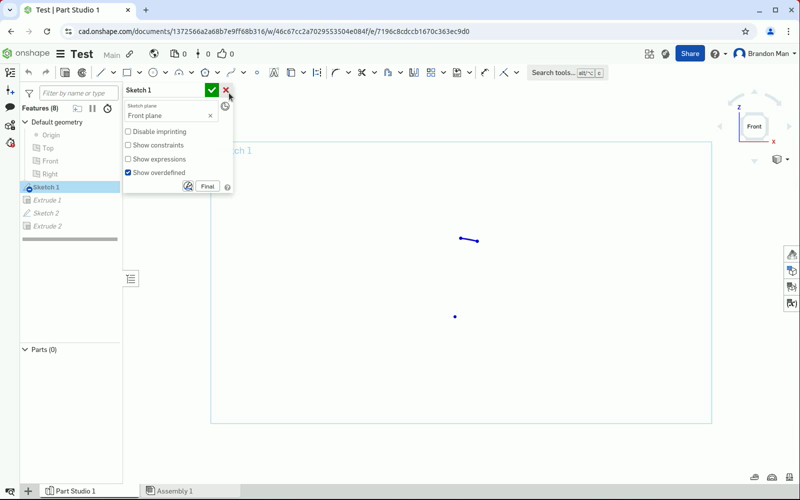
click(229, 92)
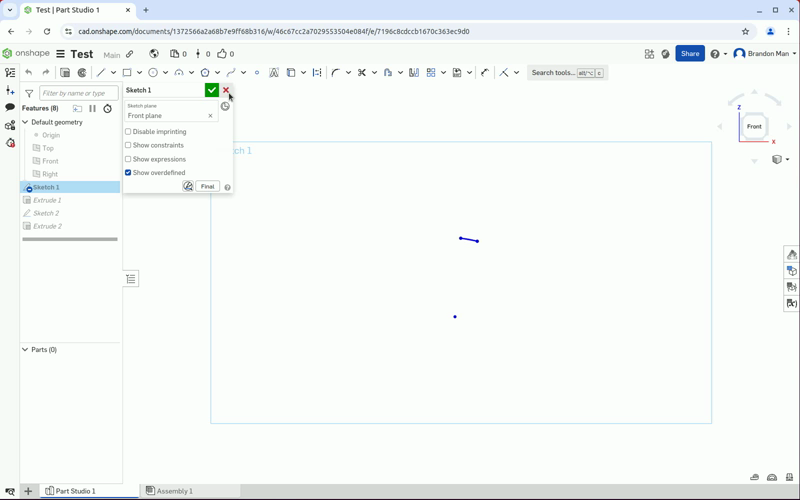
key(shift+s)
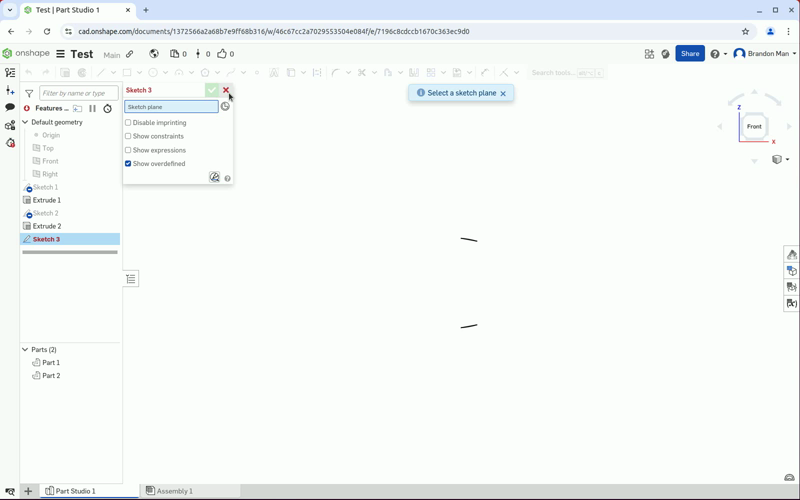
mouse_move(73, 163)
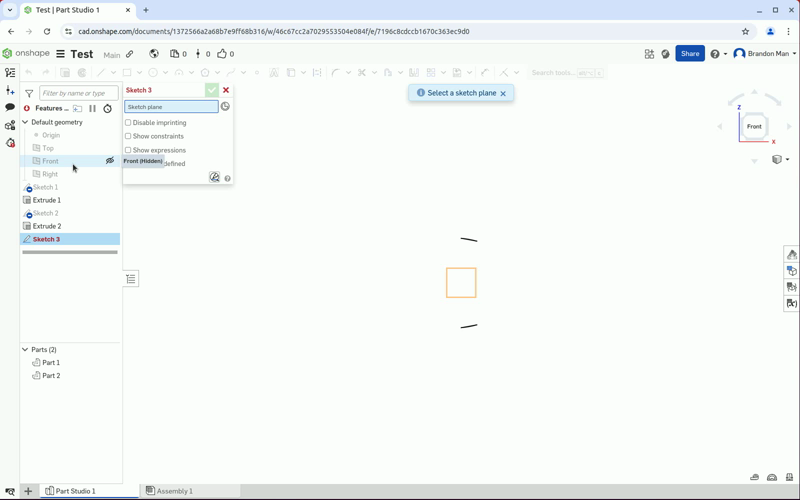
click(73, 163)
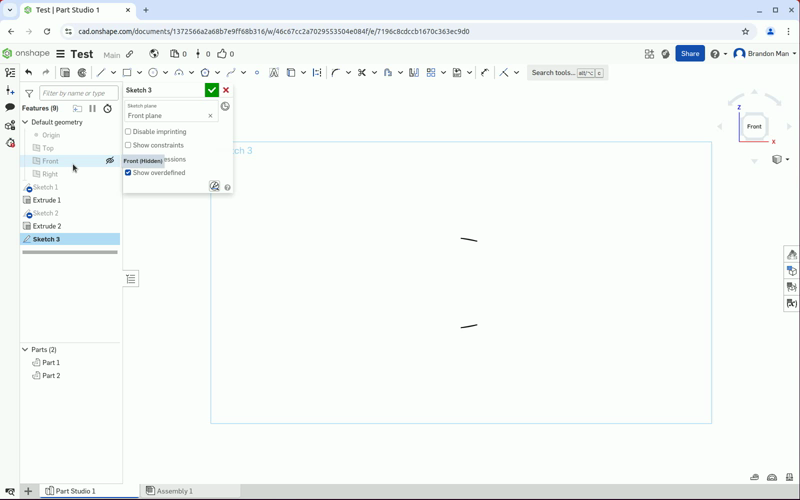
mouse_move(73, 352)
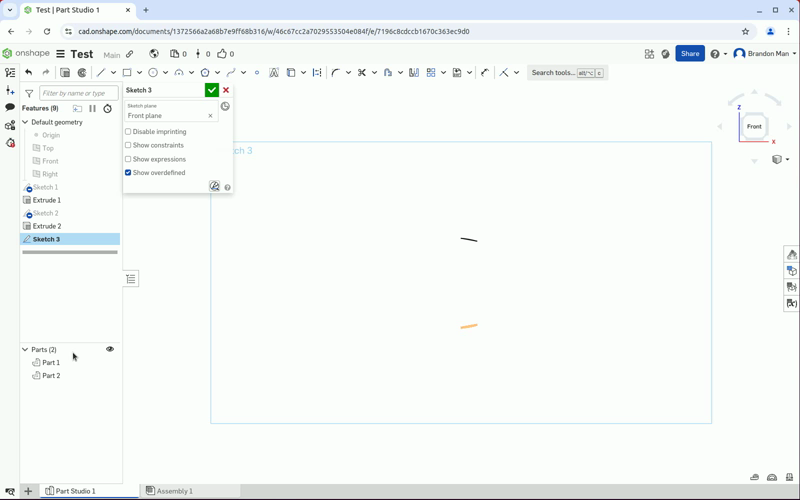
key(y)
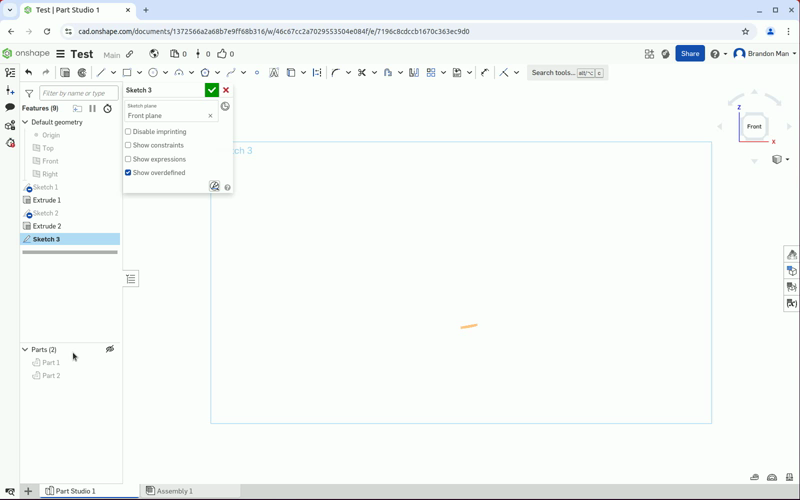
key(l)
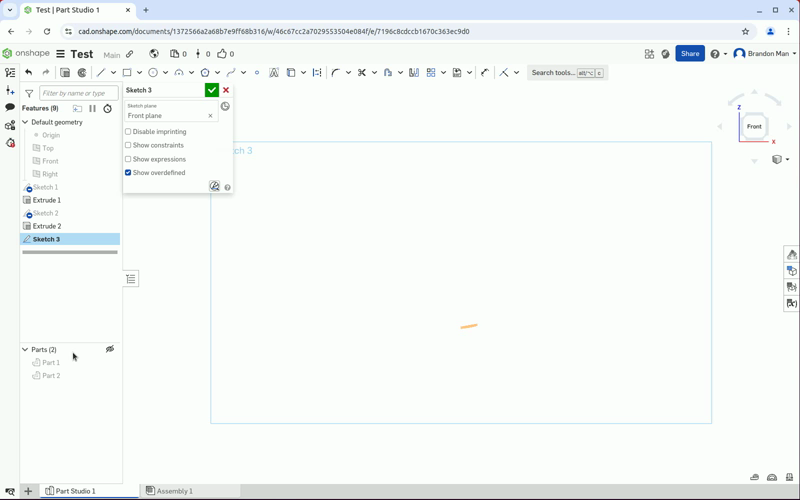
key_down(shift)
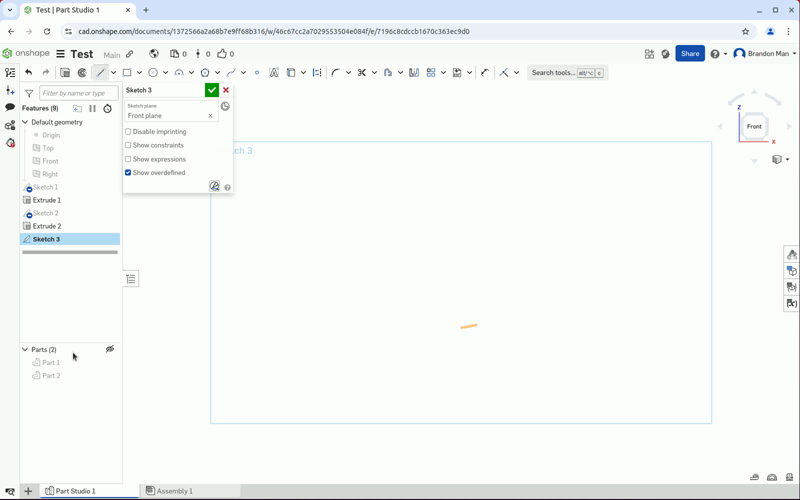
mouse_move(476, 325)
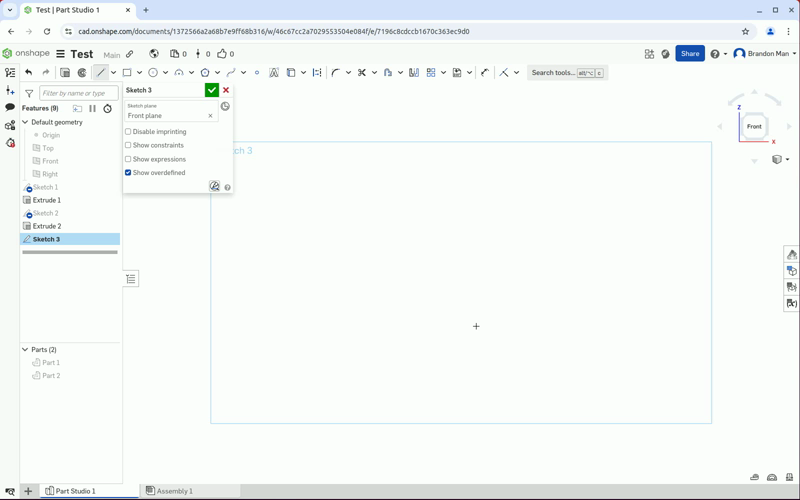
click(476, 325)
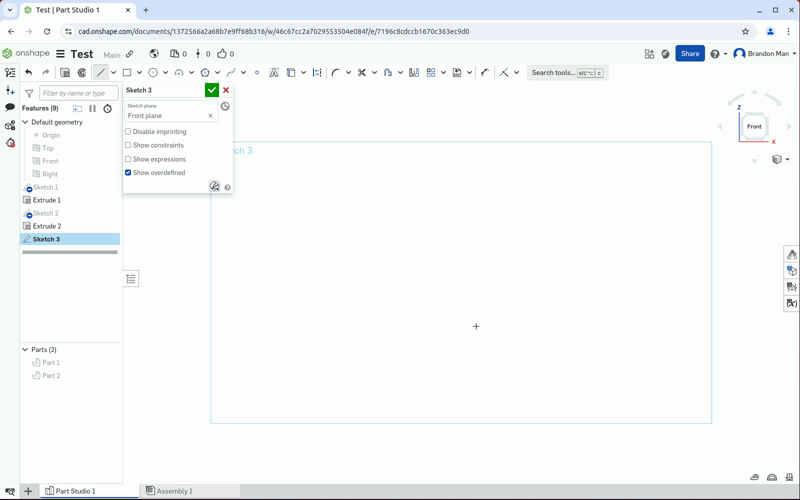
key_up(shift)
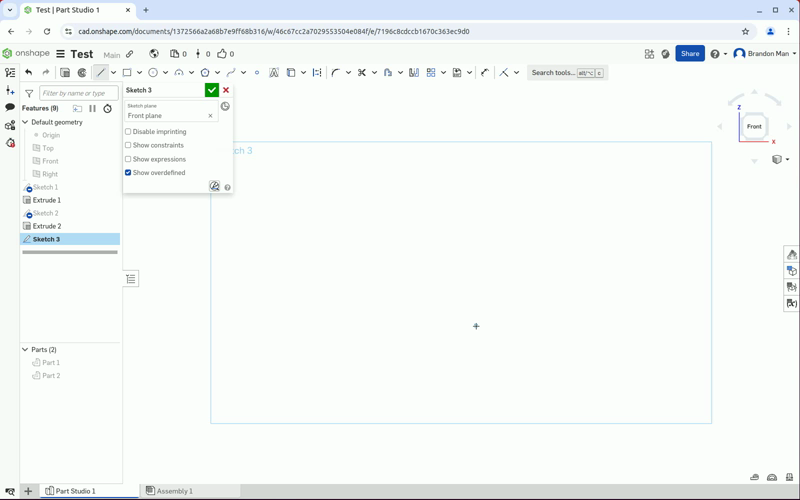
key_down(shift)
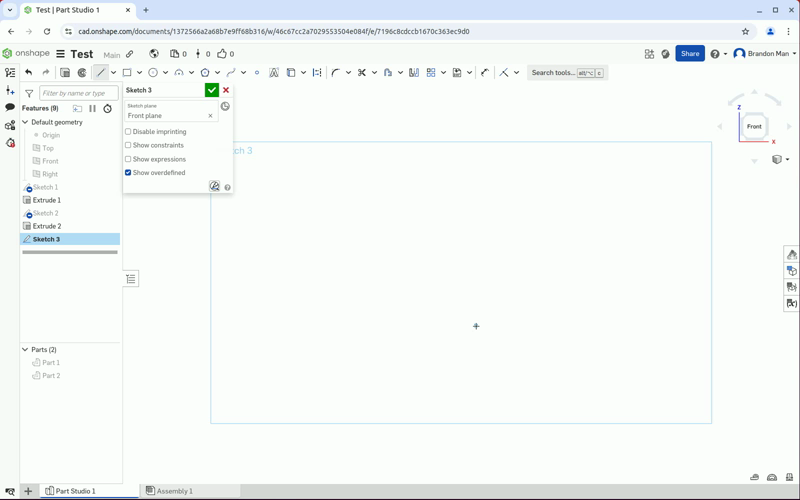
mouse_move(543, 313)
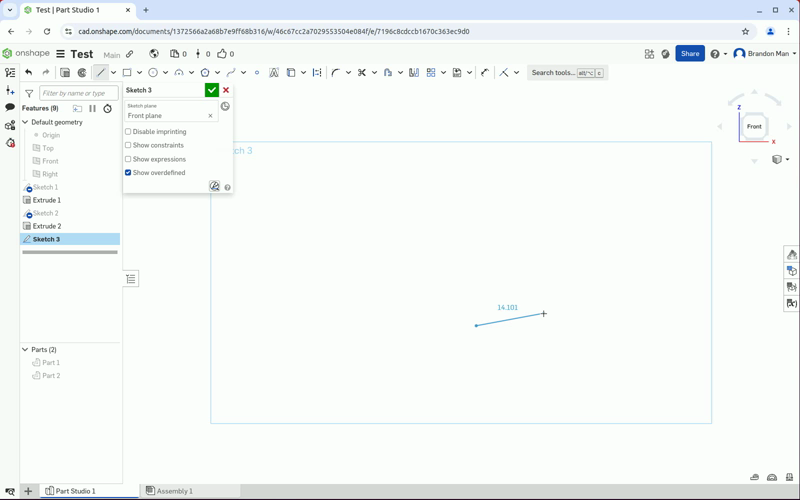
click(543, 313)
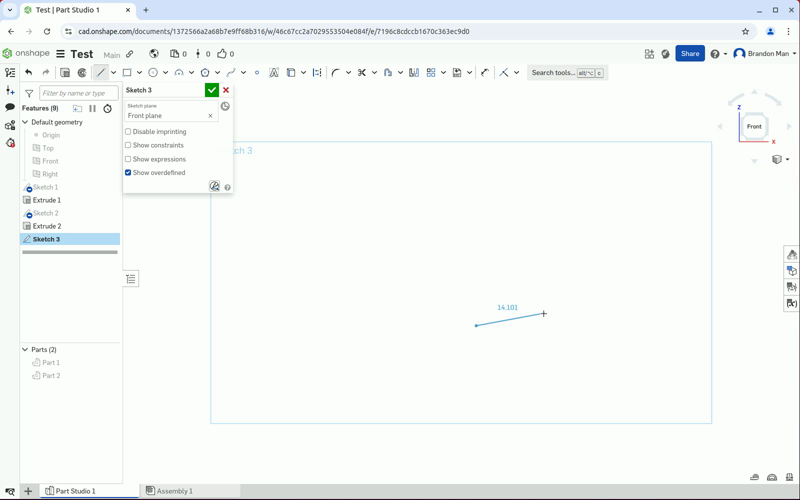
key_up(shift)
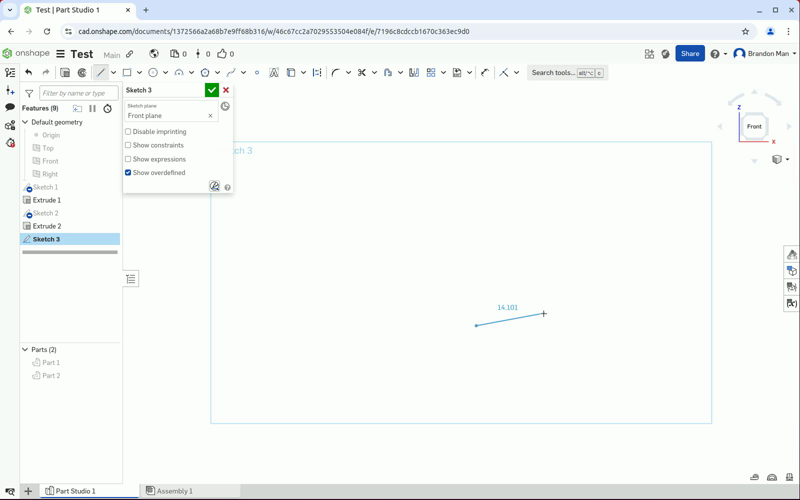
key(esc)
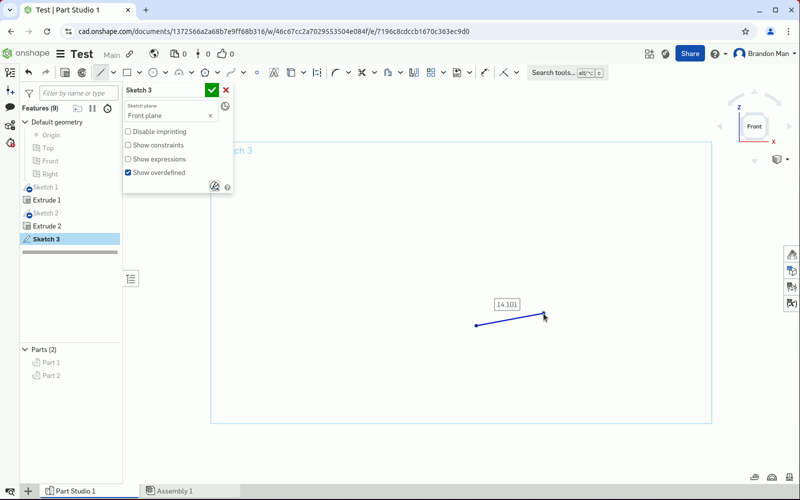
key(a)
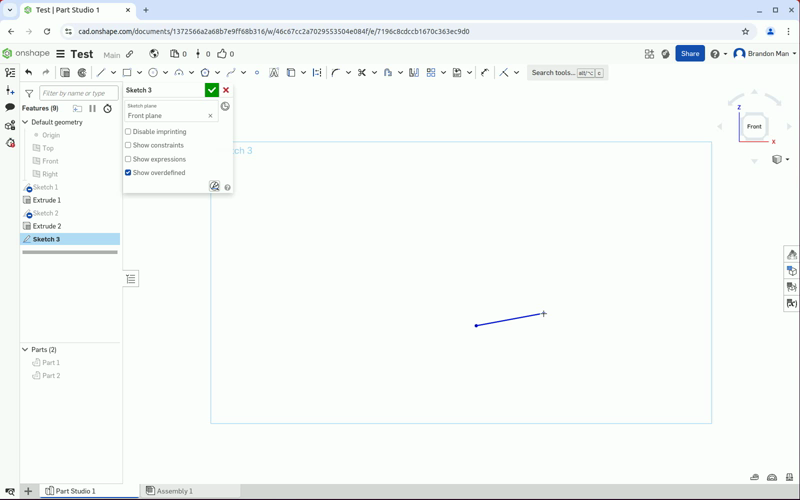
mouse_move(543, 313)
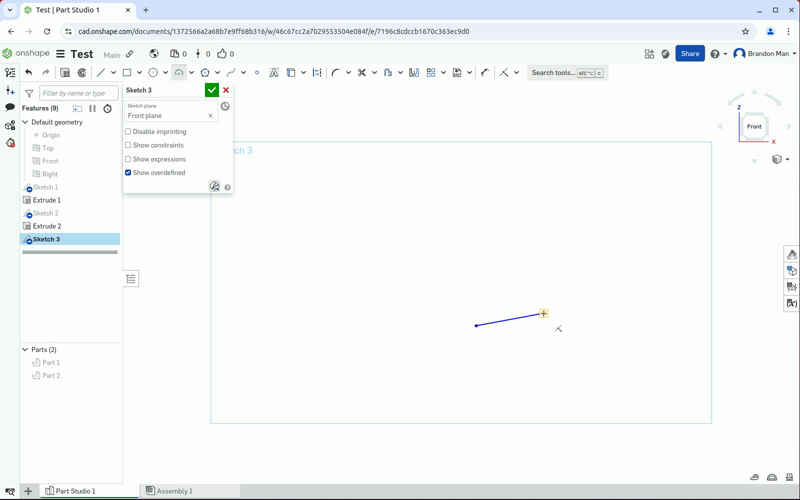
click(543, 313)
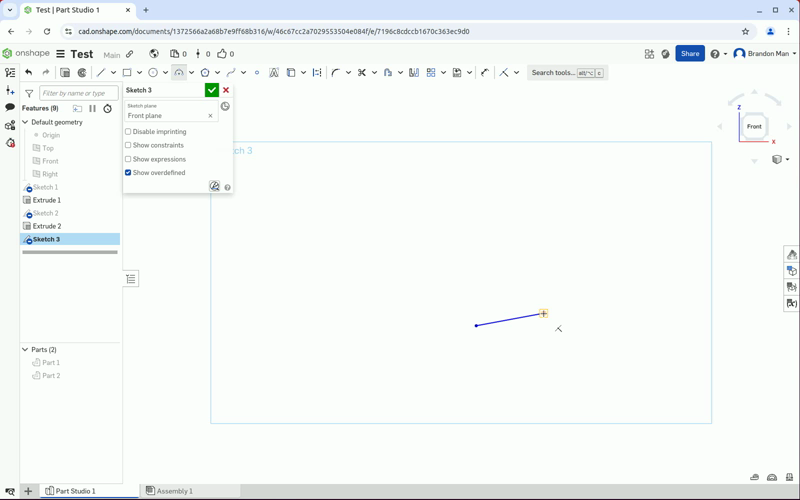
key_down(shift)
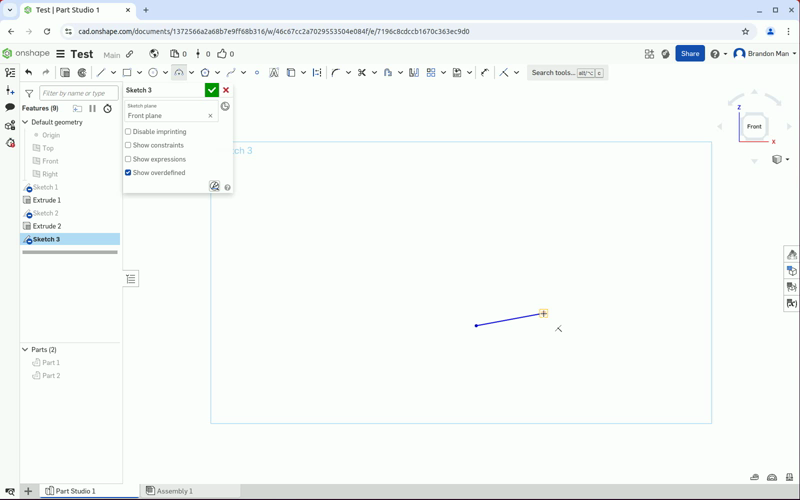
mouse_move(544, 254)
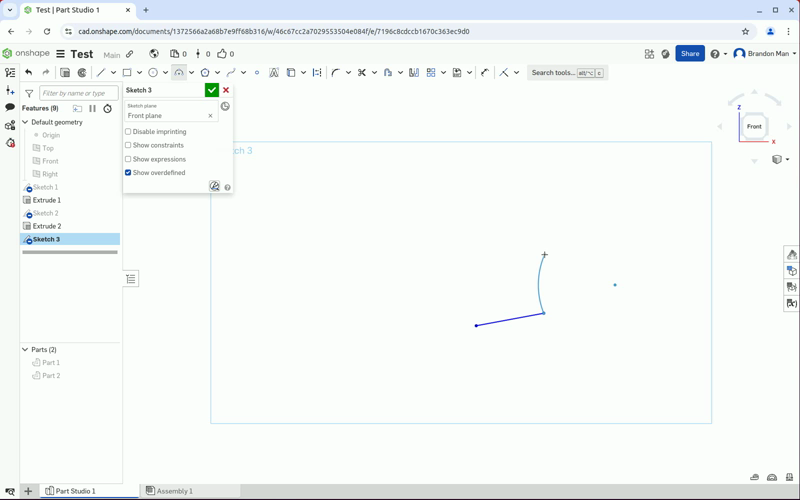
click(544, 254)
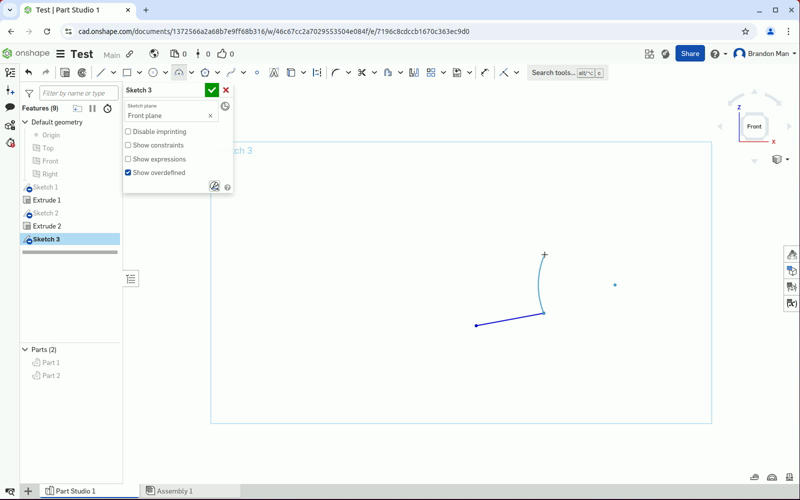
mouse_move(515, 283)
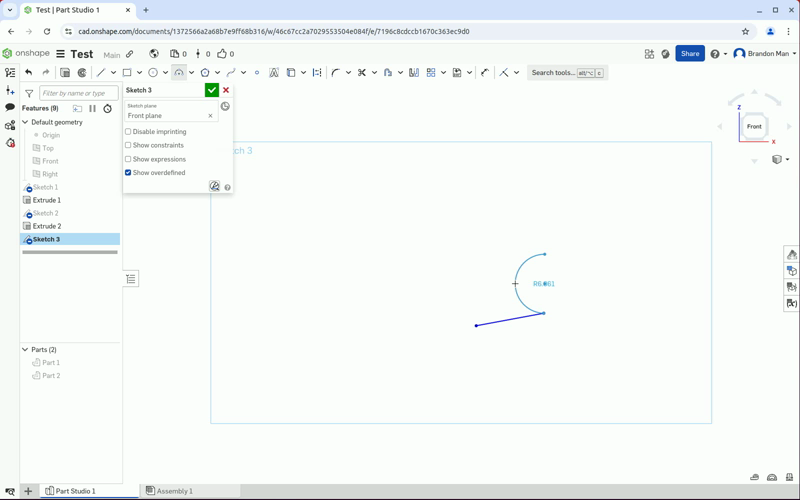
click(515, 283)
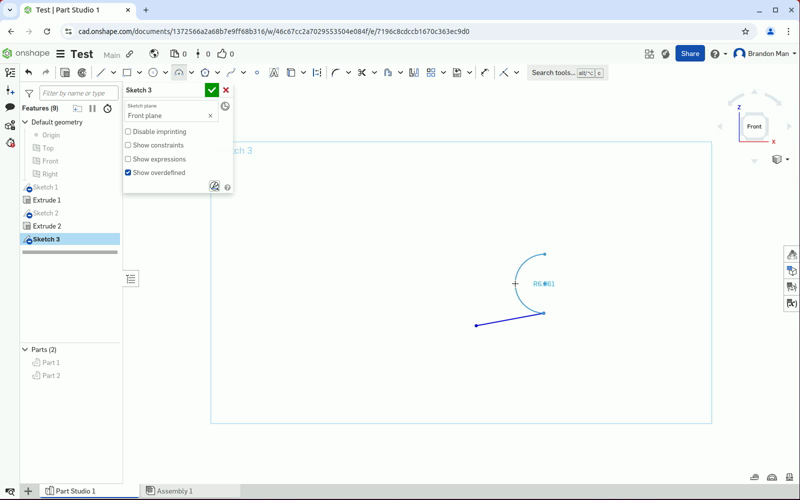
key_up(shift)
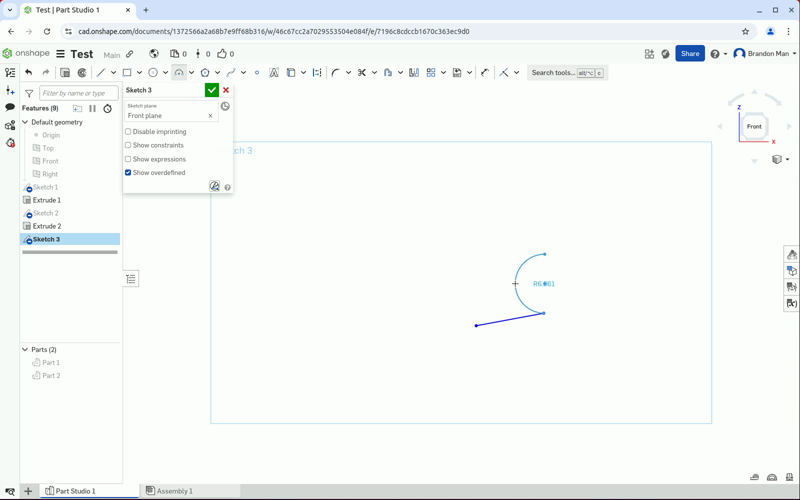
key(esc)
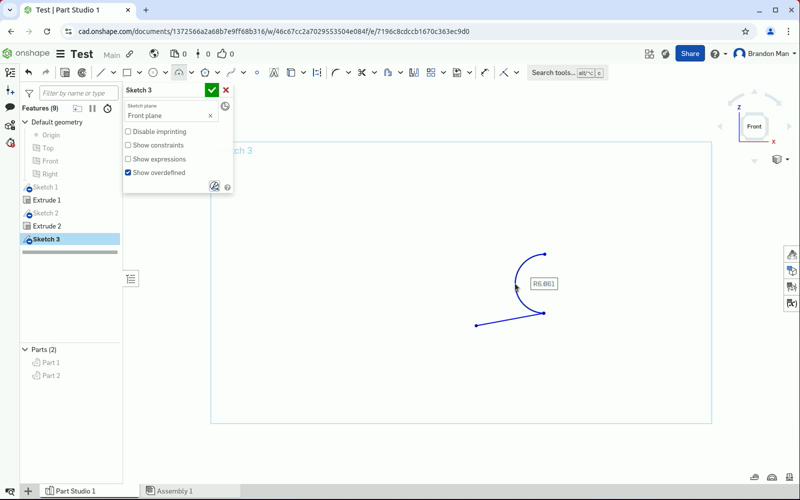
key(l)
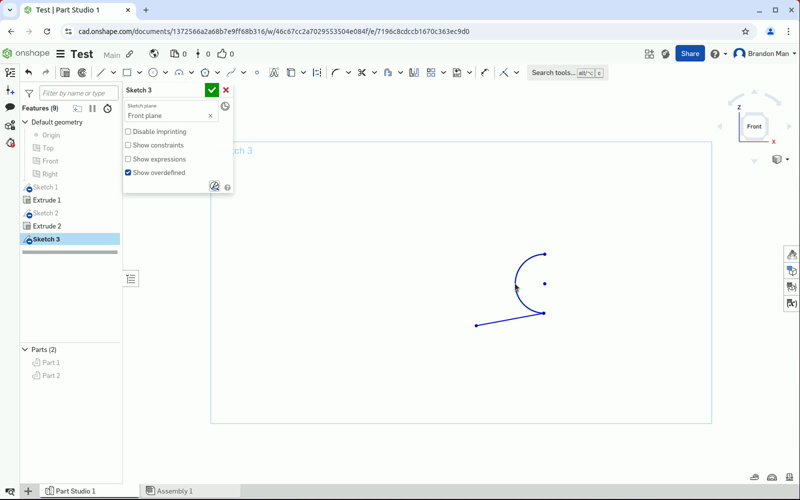
mouse_move(544, 254)
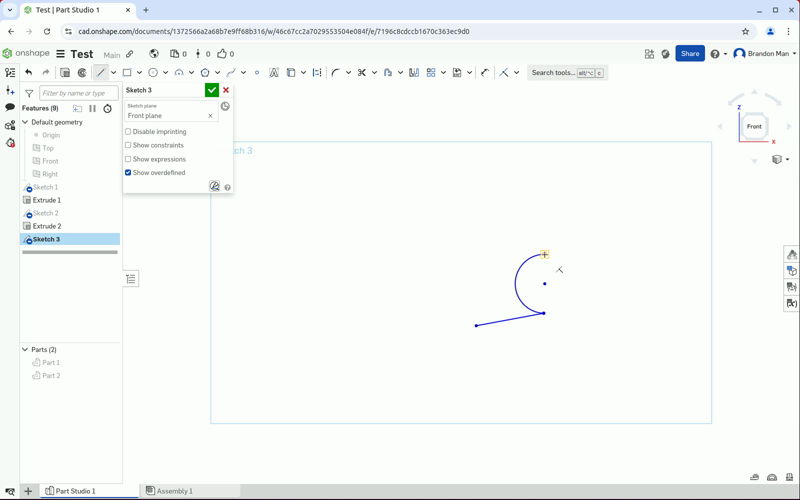
click(544, 254)
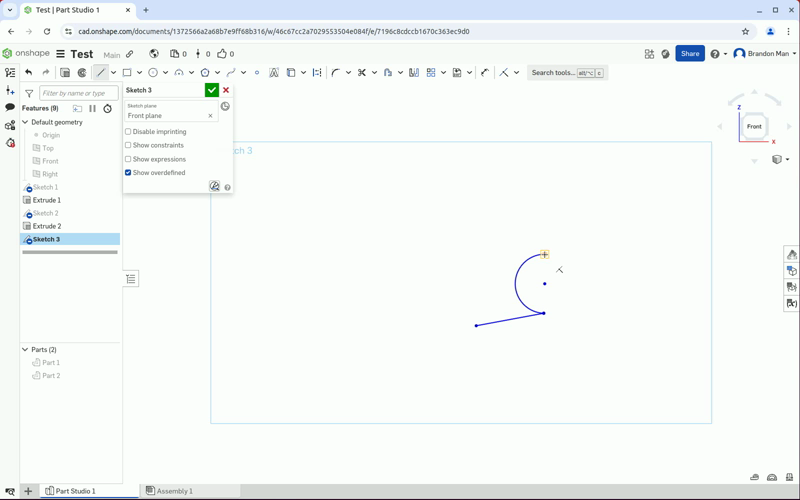
key_down(shift)
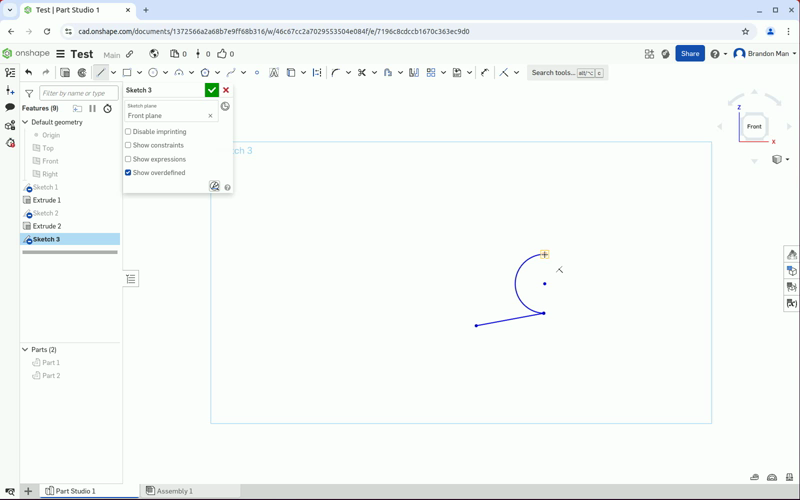
mouse_move(476, 241)
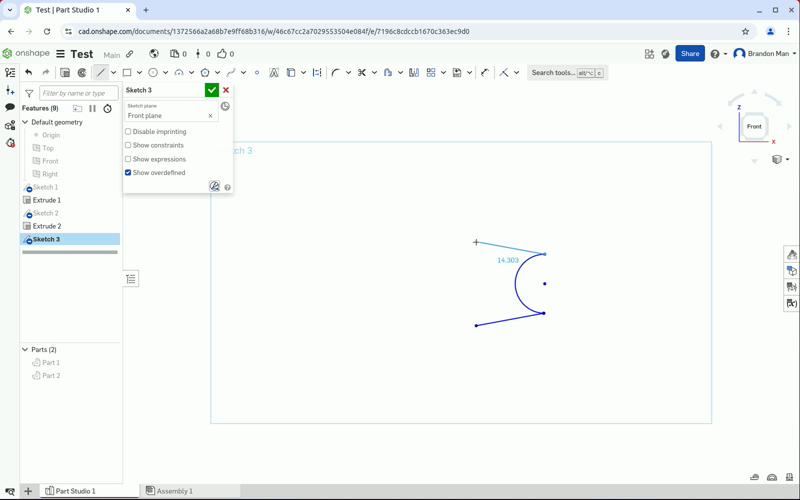
click(476, 241)
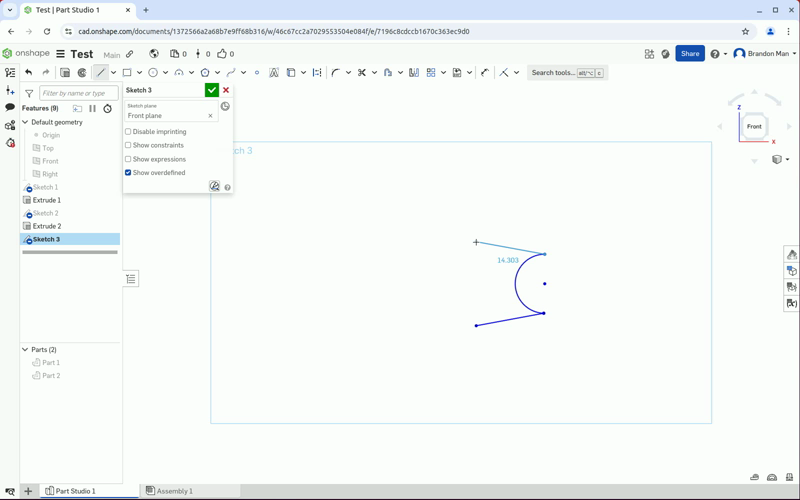
key_up(shift)
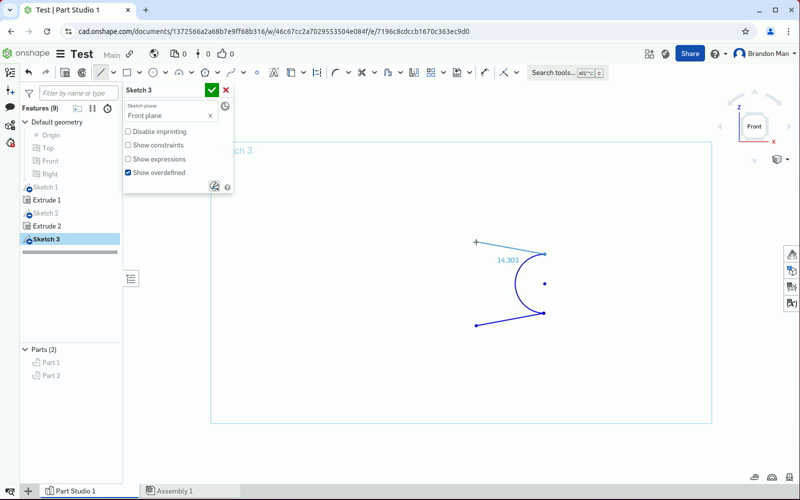
key(esc)
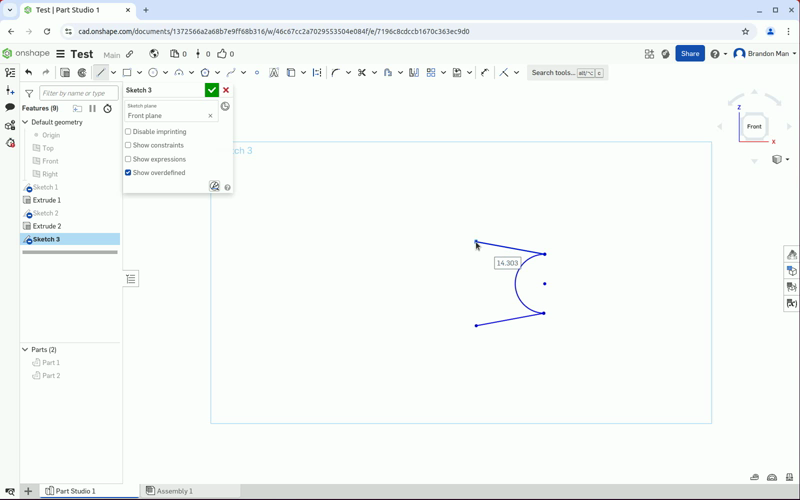
key(a)
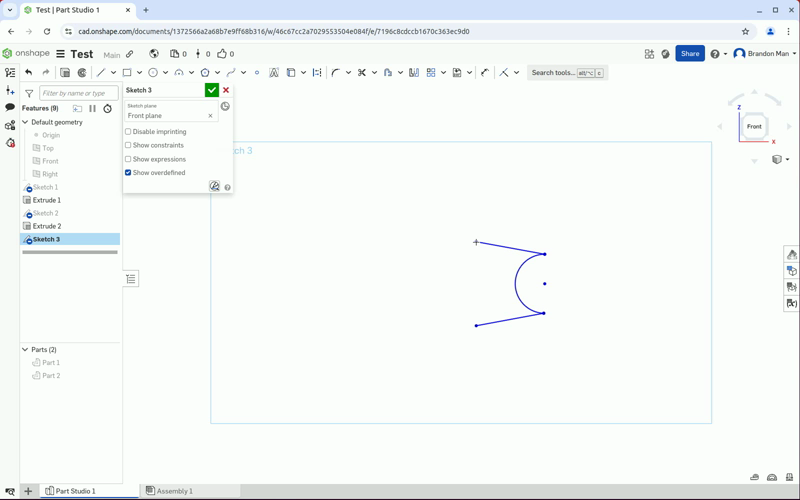
mouse_move(476, 241)
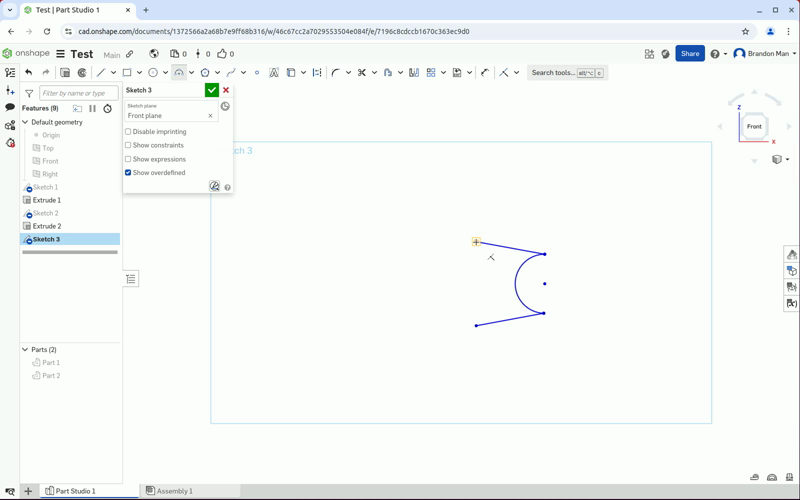
click(476, 241)
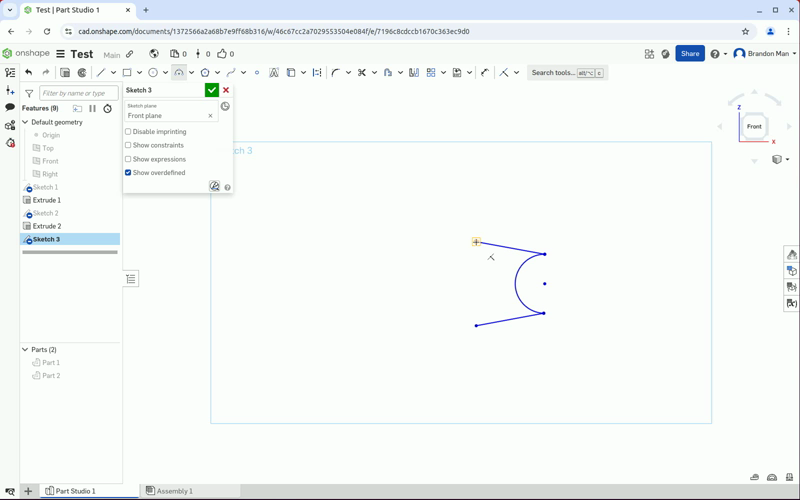
mouse_move(476, 325)
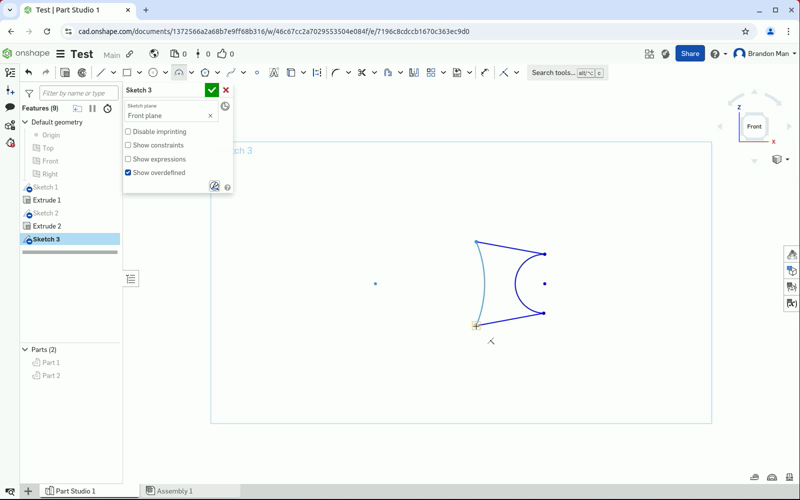
click(476, 325)
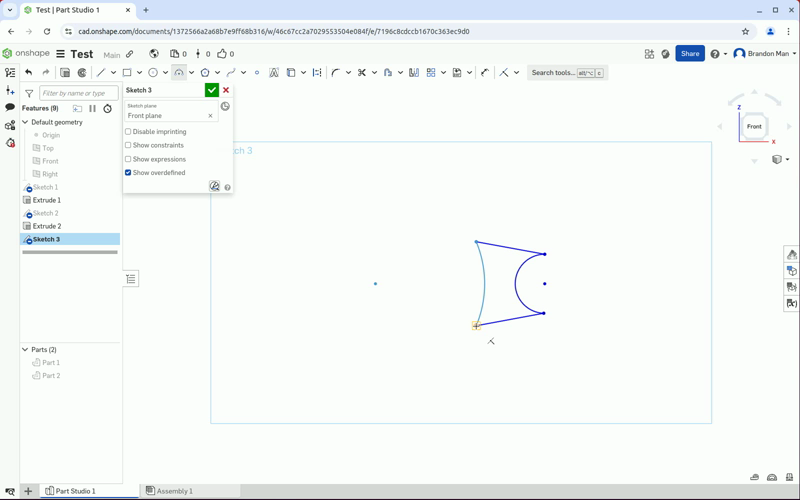
key_down(shift)
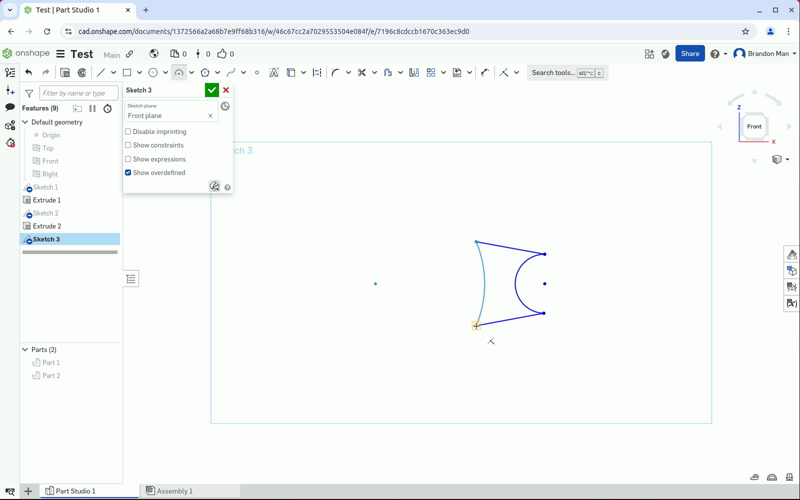
mouse_move(505, 283)
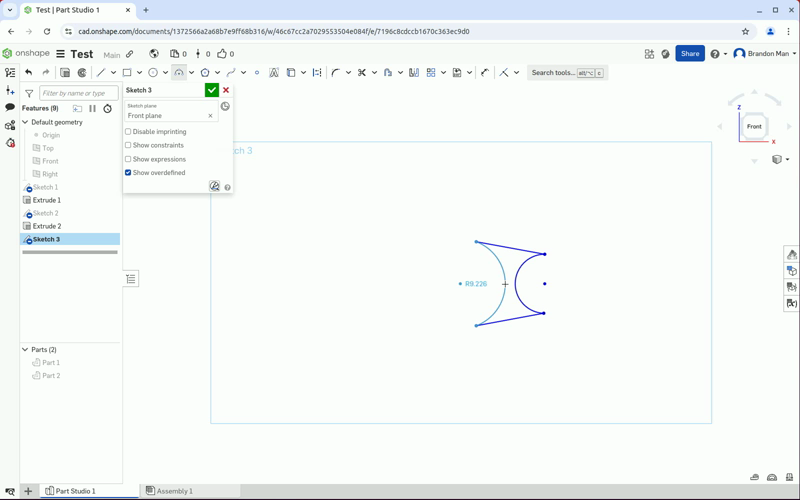
click(505, 283)
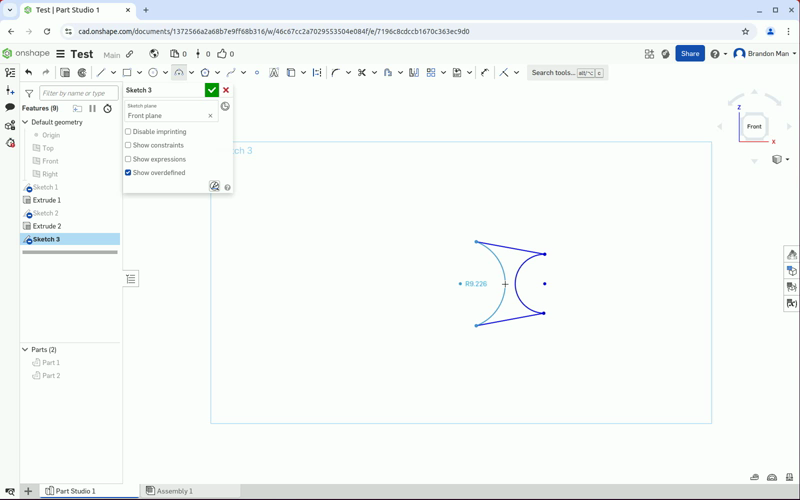
key_up(shift)
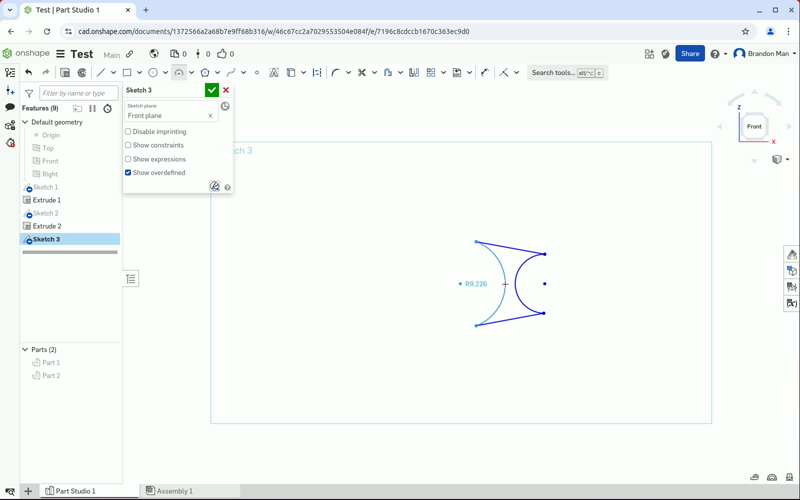
key(esc)
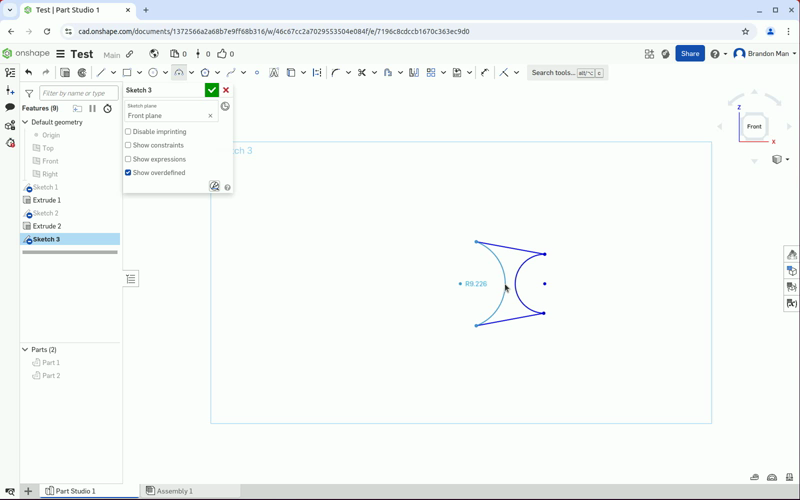
mouse_move(513, 270)
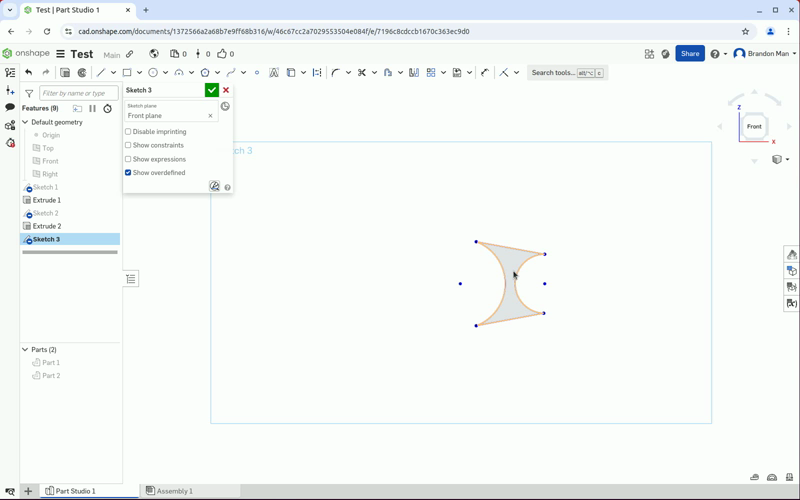
scroll(6)
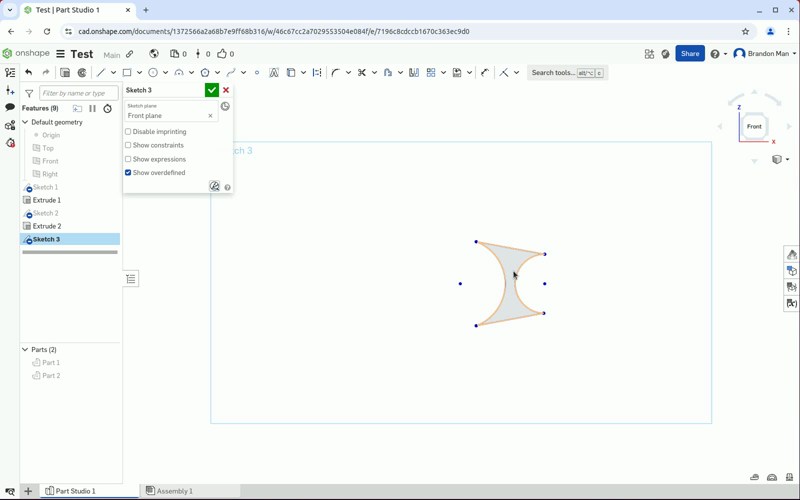
scroll(6)
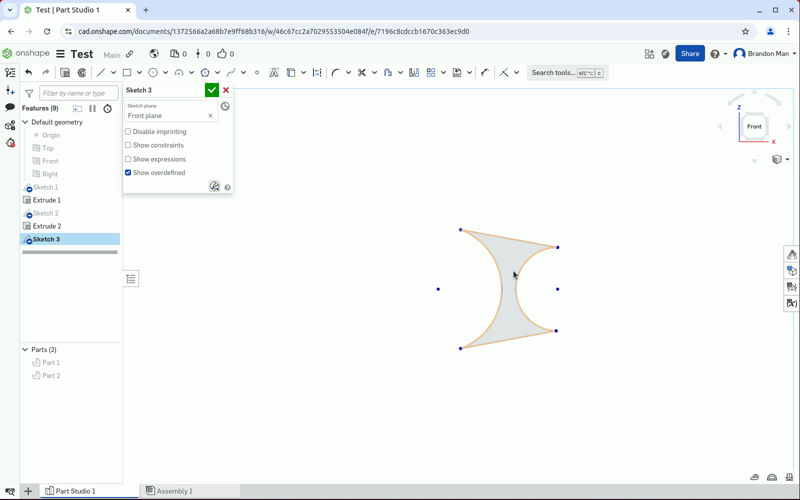
scroll(6)
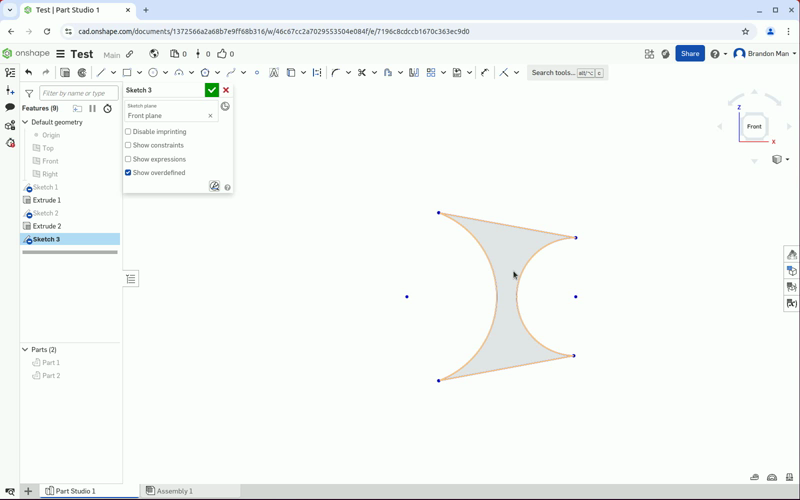
scroll(6)
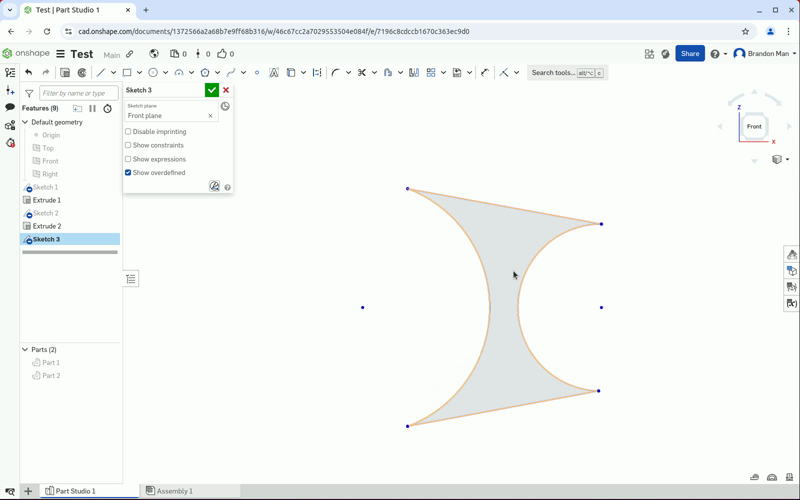
scroll(6)
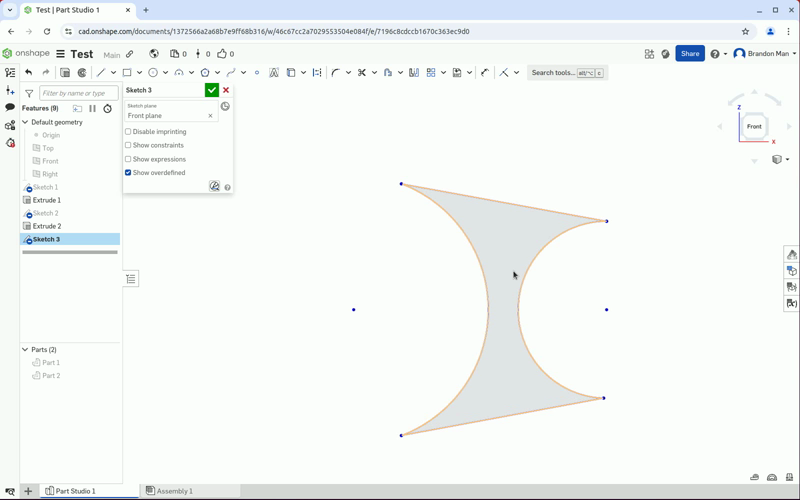
scroll(6)
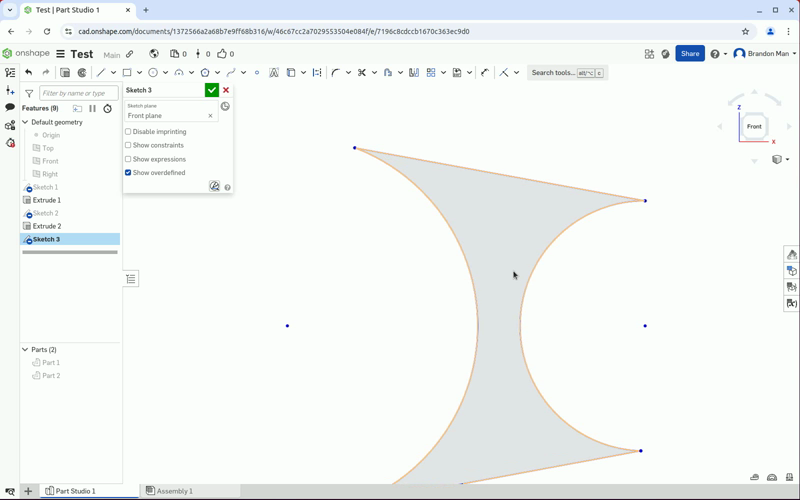
scroll(6)
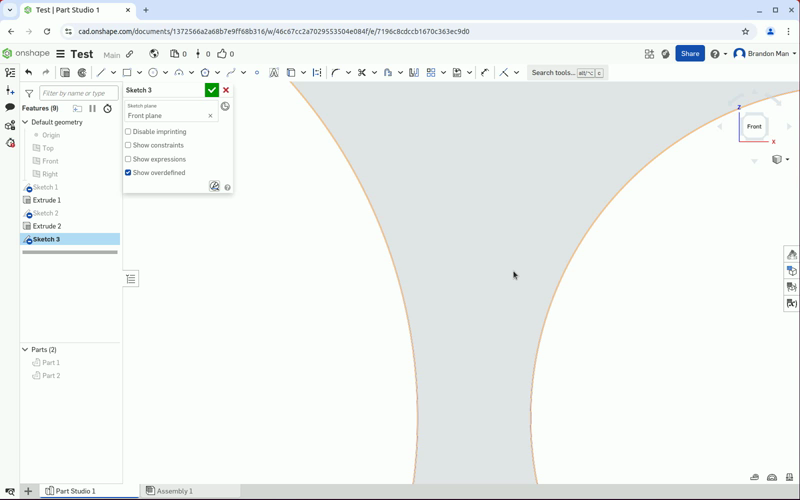
click(513, 270)
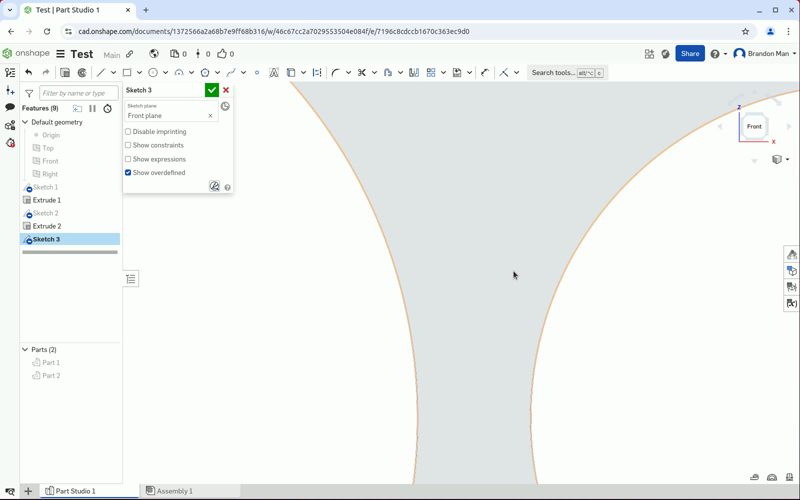
scroll(-6)
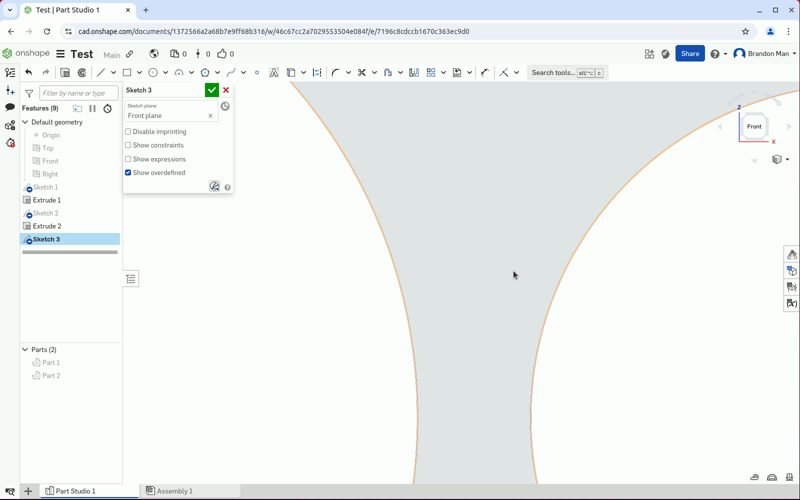
scroll(-6)
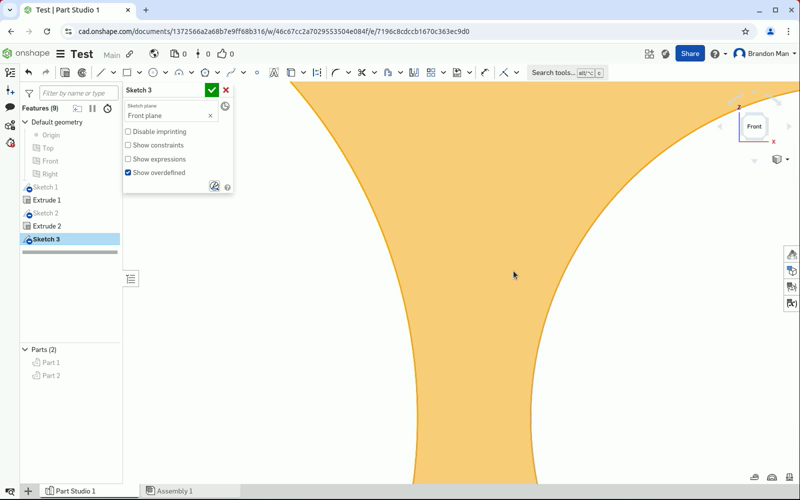
scroll(-6)
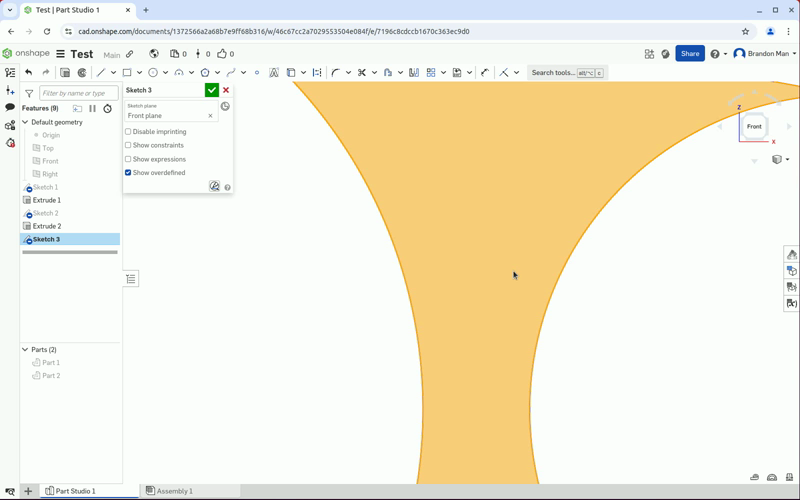
scroll(-6)
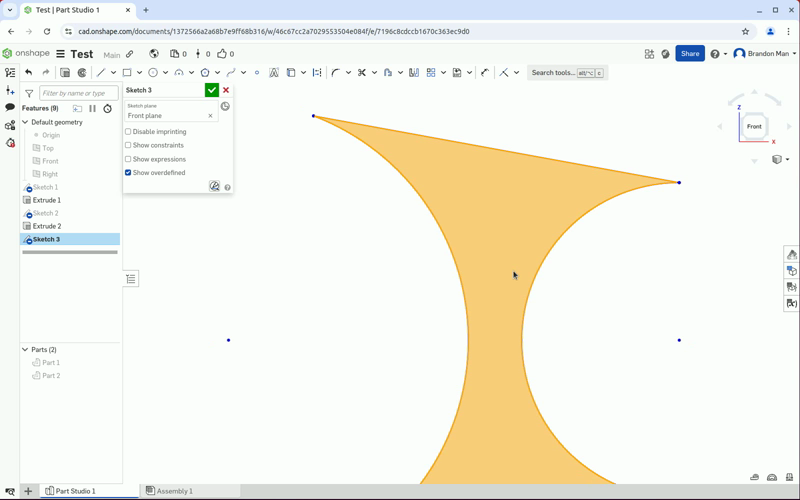
scroll(-6)
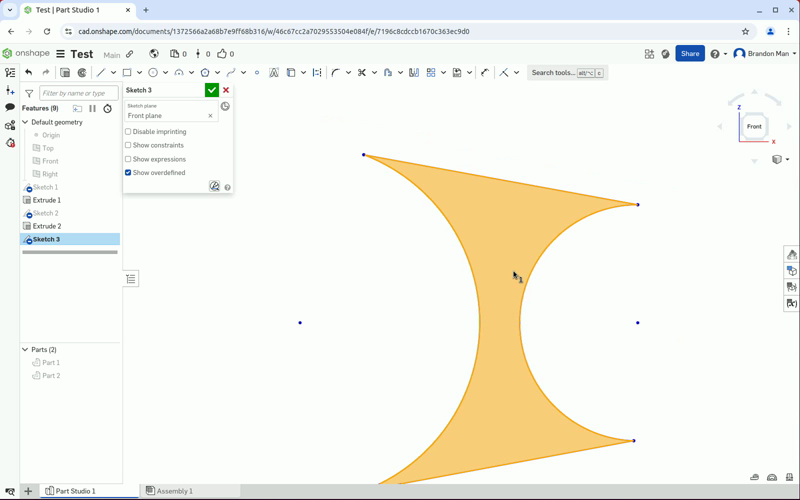
scroll(-6)
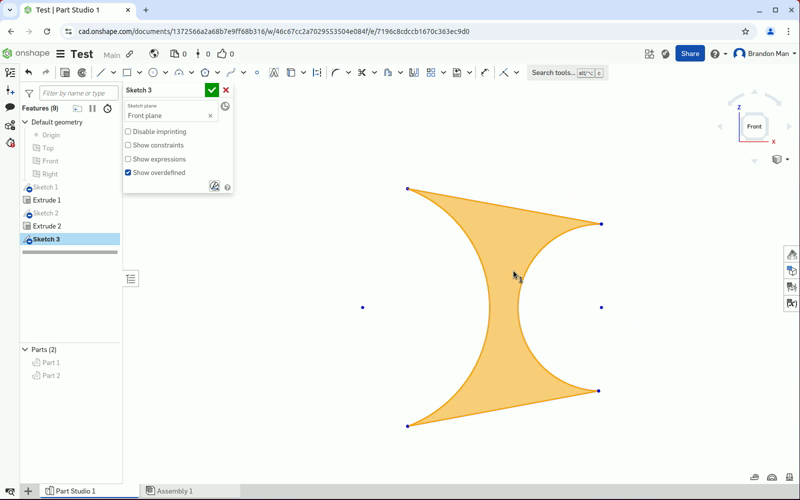
scroll(-6)
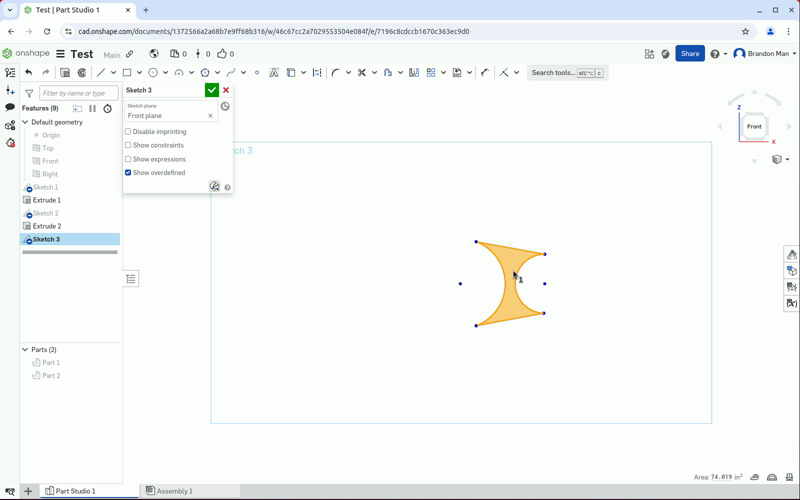
mouse_move(73, 352)
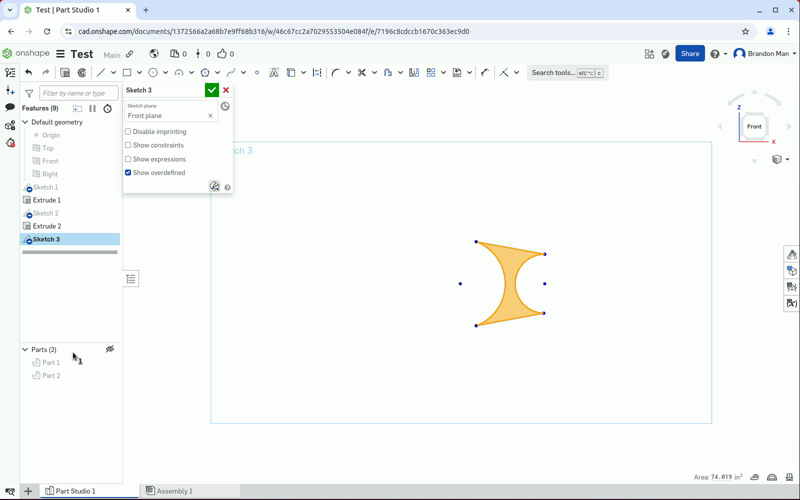
key(shift+y)
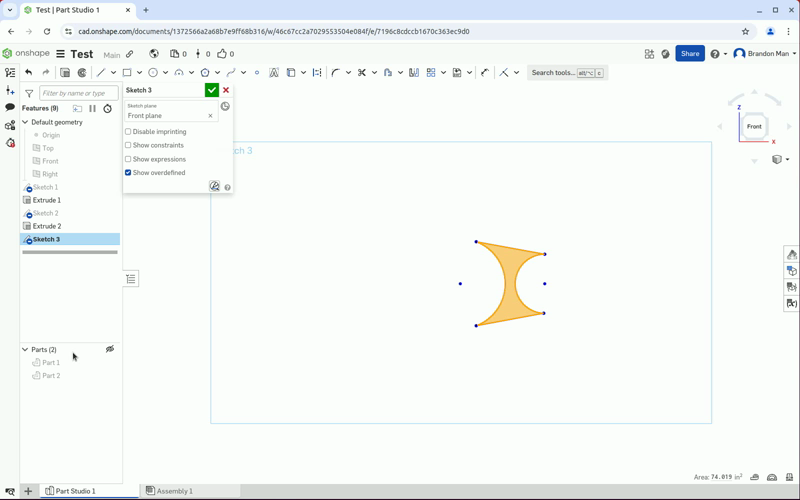
key(shift+e)
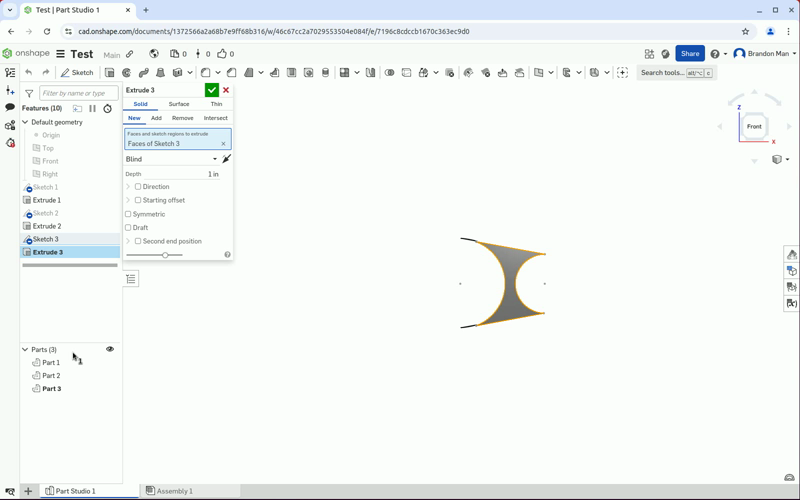
mouse_move(143, 106)
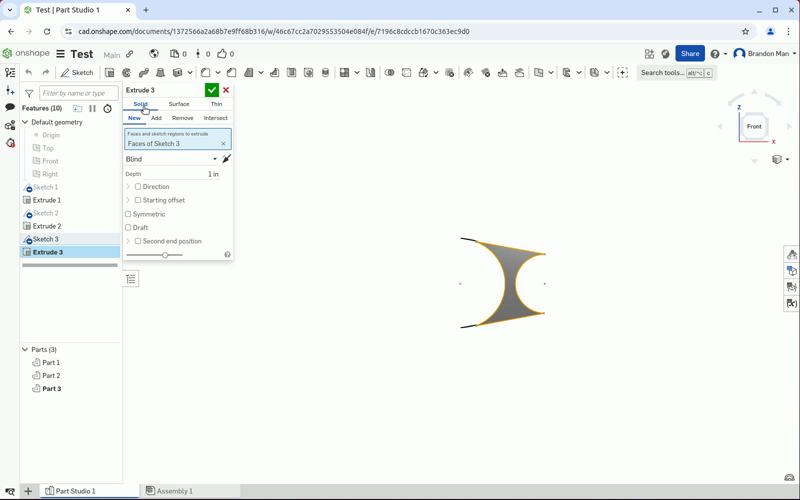
click(143, 106)
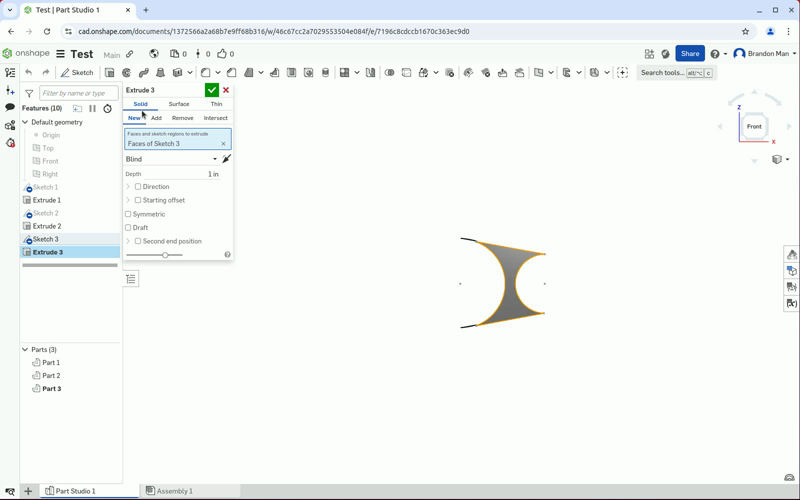
mouse_move(137, 120)
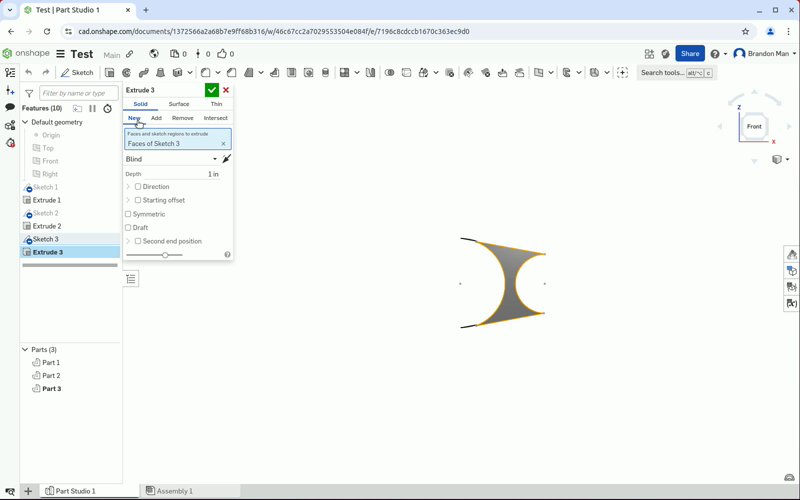
click(137, 120)
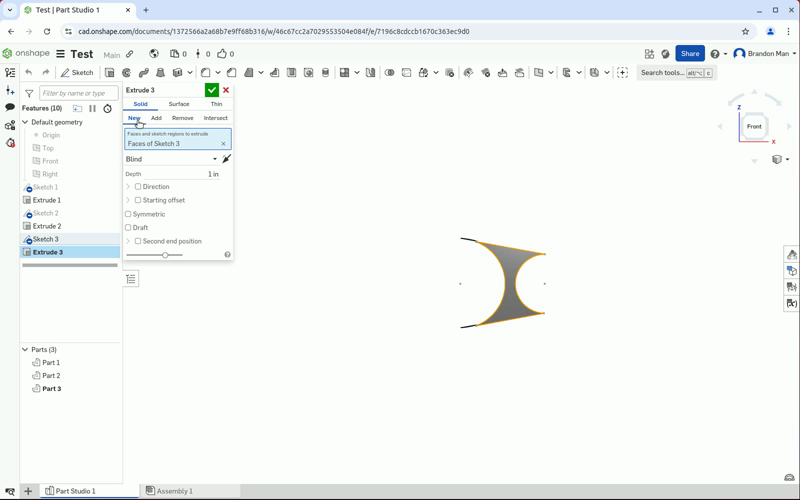
key(tab, 4)
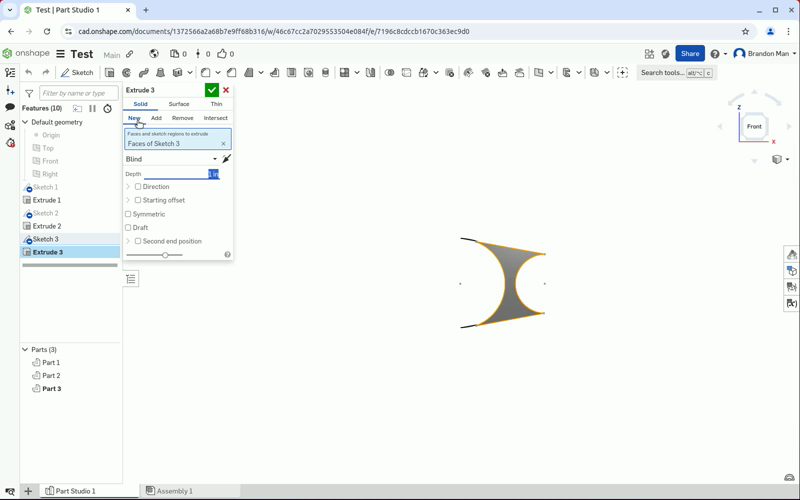
text(16.128)
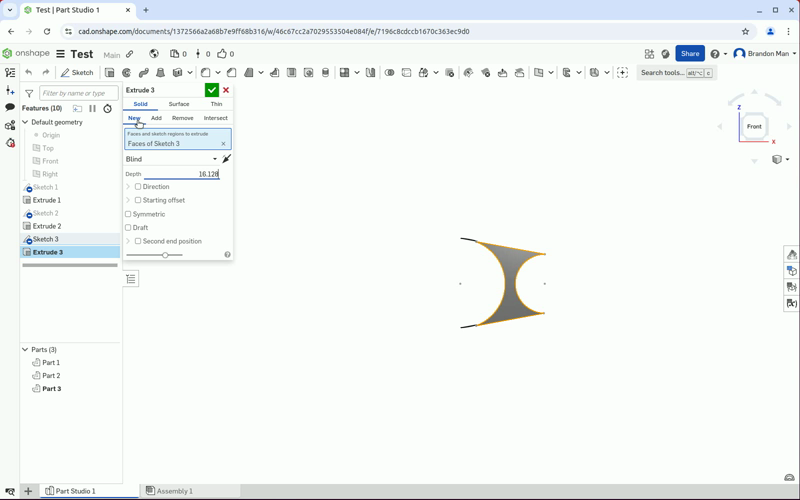
key(enter)
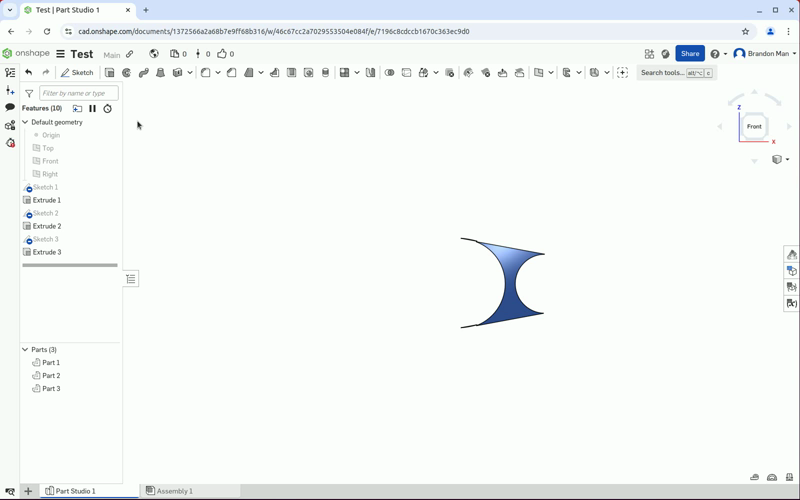
key(shift+h)
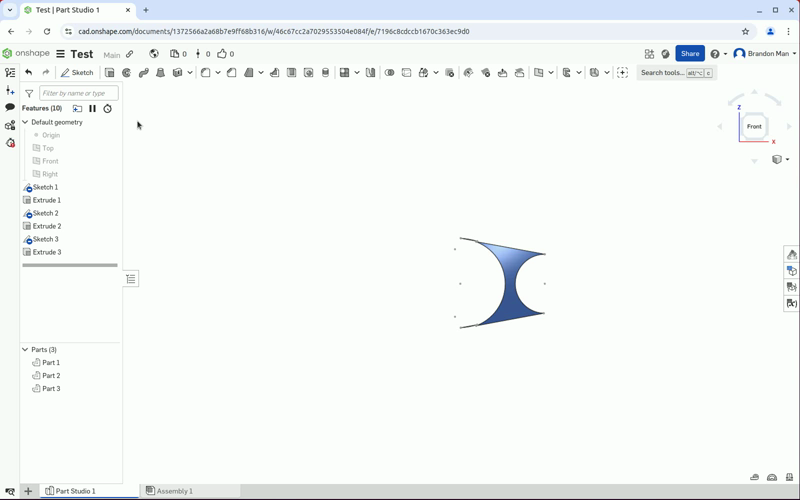
key(shift+h)
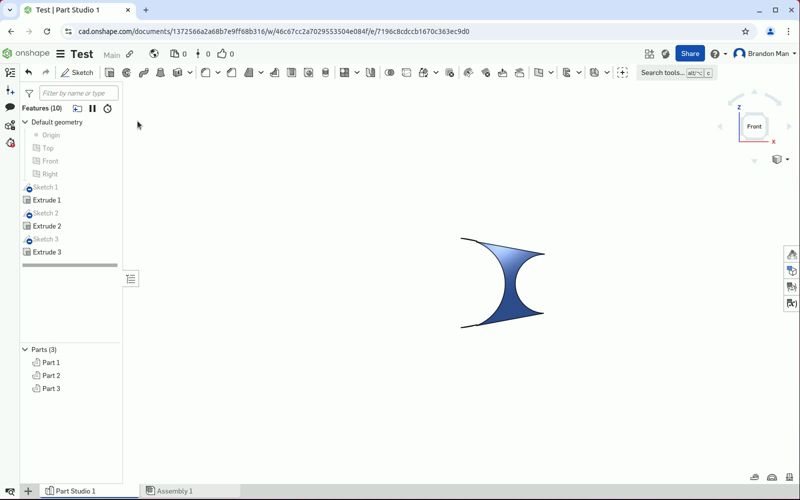
mouse_move(73, 189)
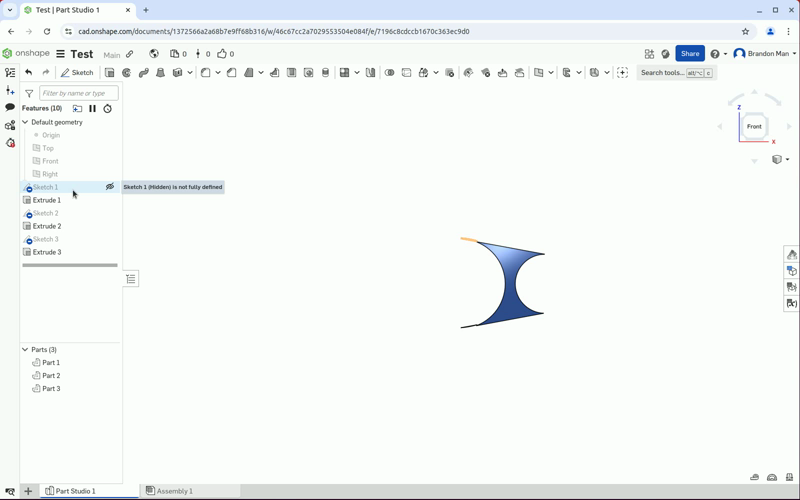
click(73, 189)
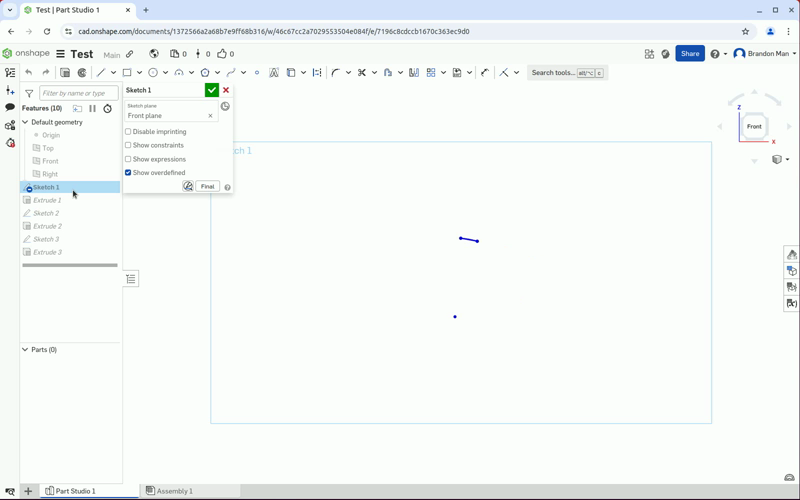
mouse_move(229, 92)
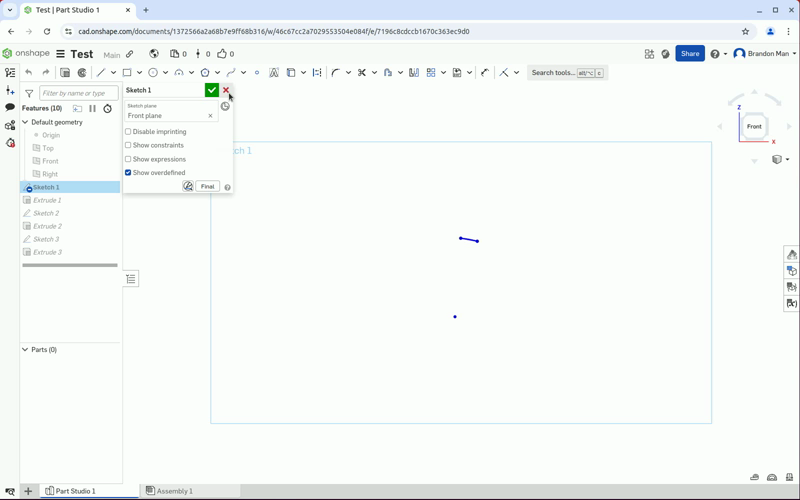
click(229, 92)
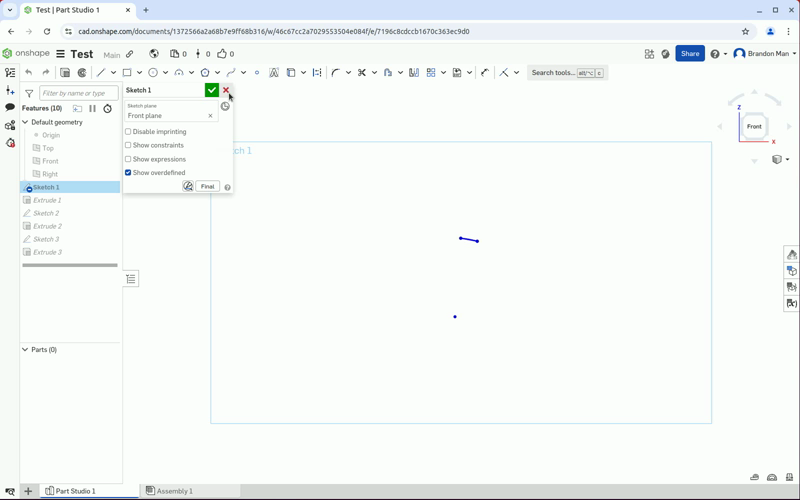
key(shift+s)
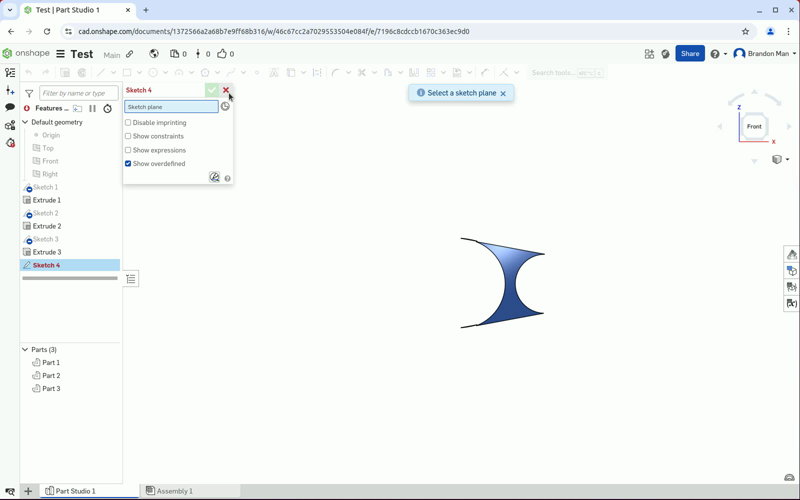
mouse_move(73, 163)
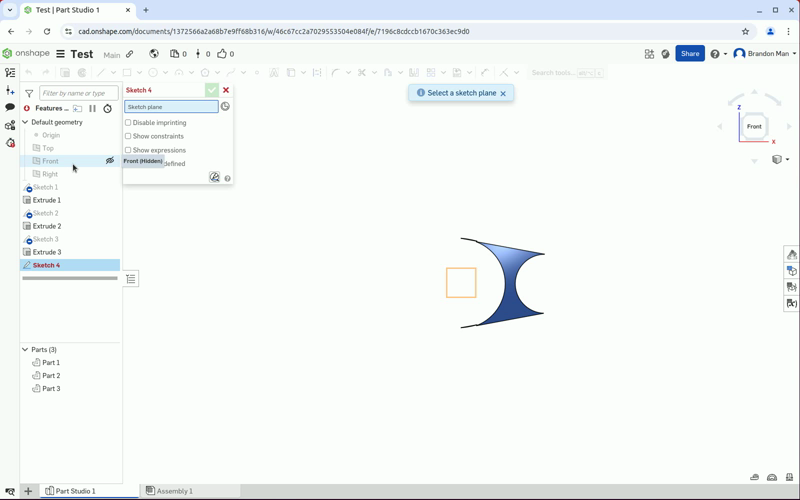
click(73, 163)
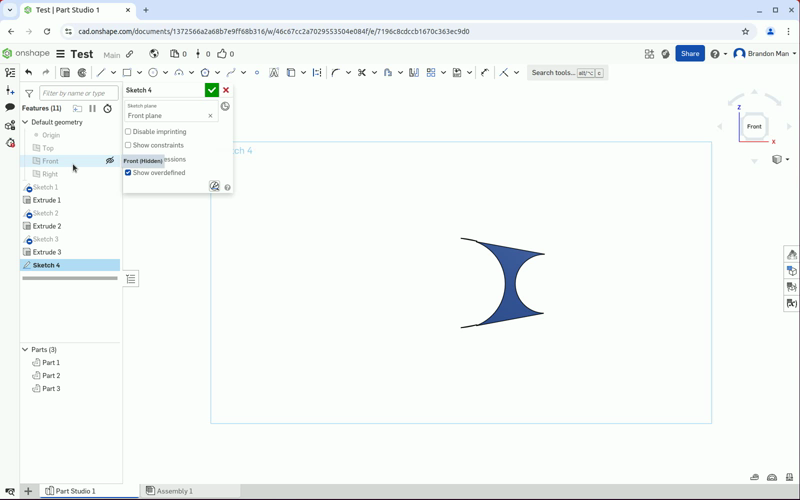
mouse_move(73, 352)
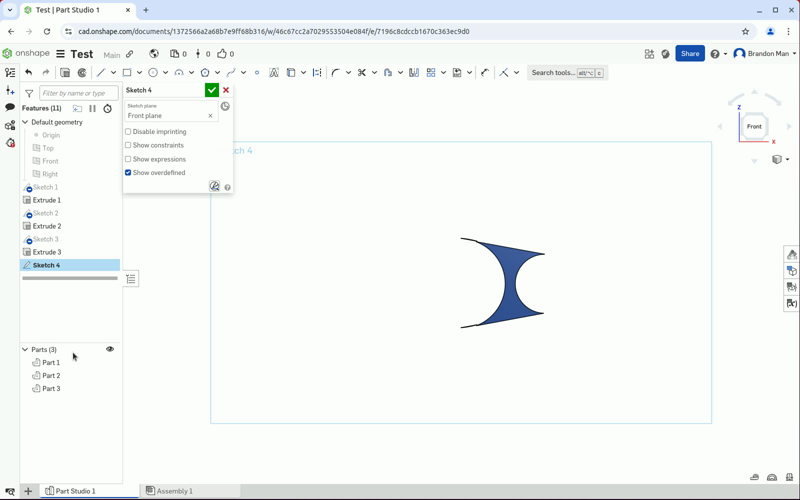
key(y)
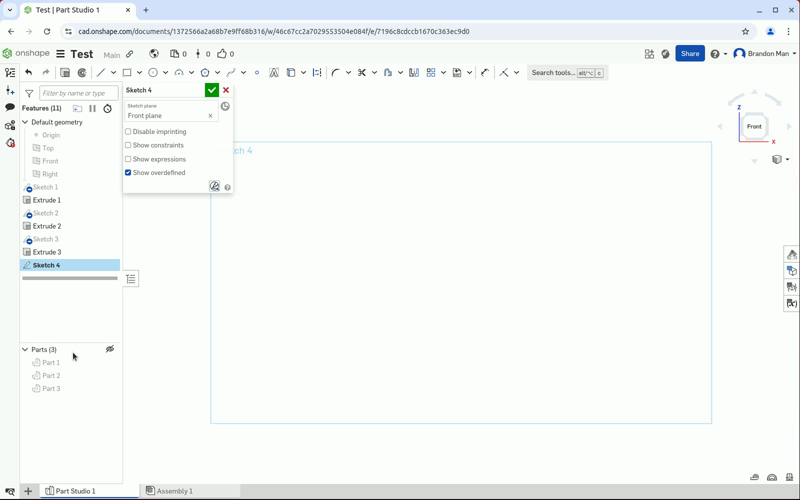
key(c)
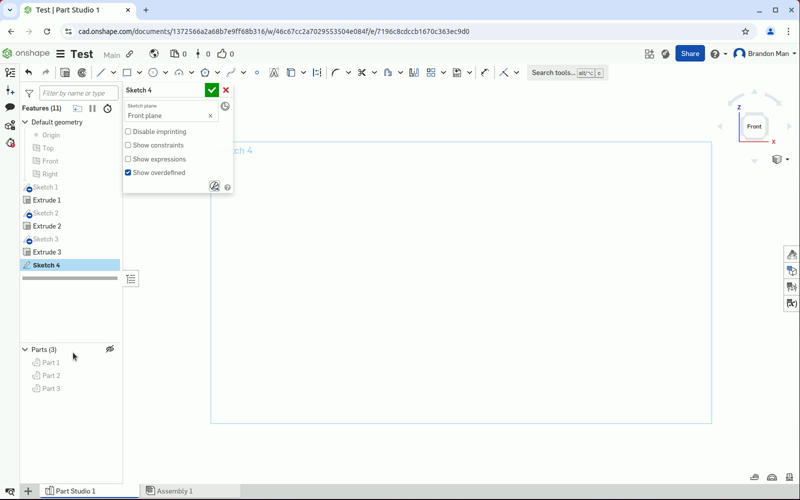
key_down(shift)
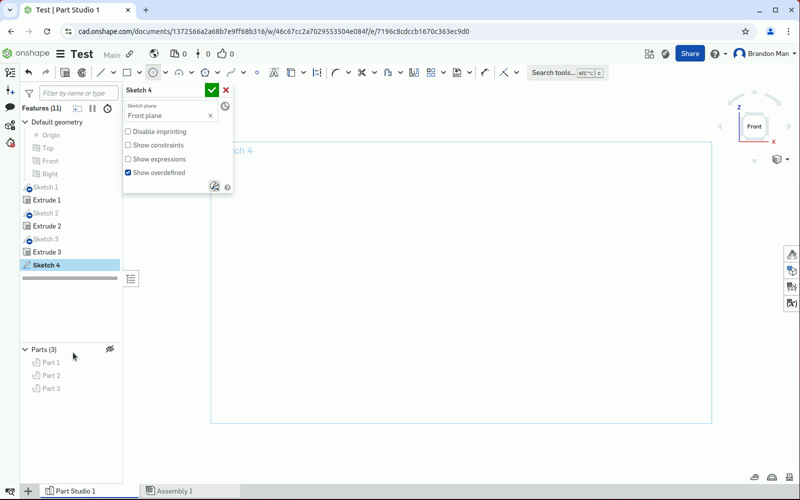
mouse_move(544, 282)
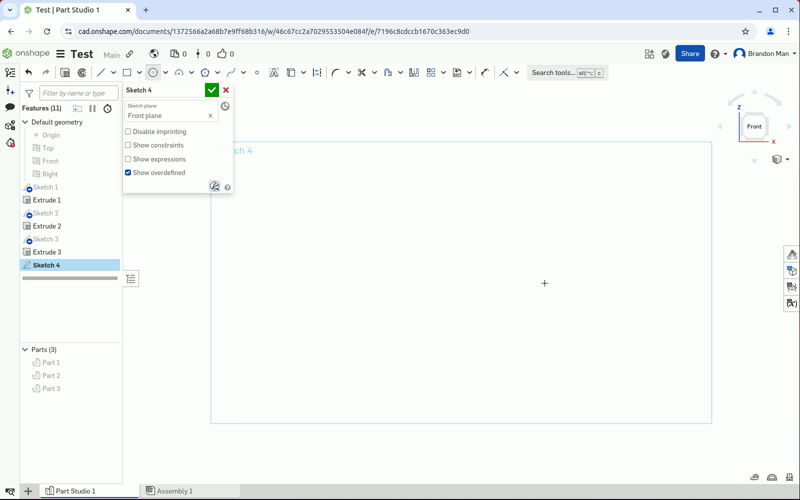
click(544, 282)
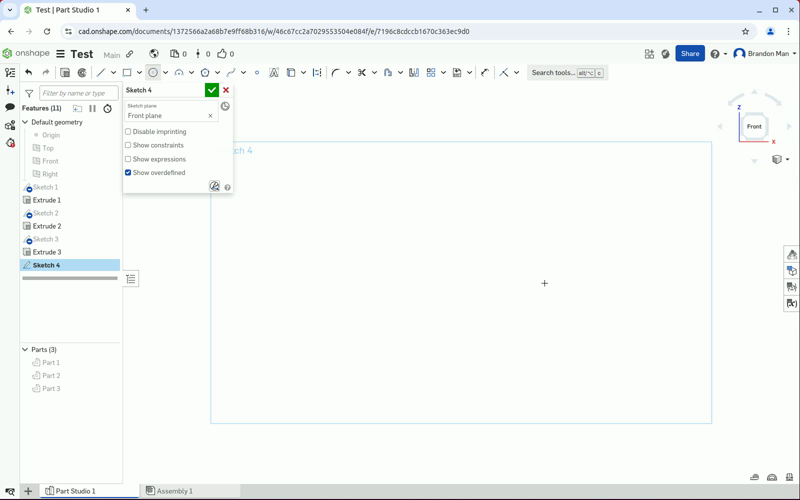
key_up(shift)
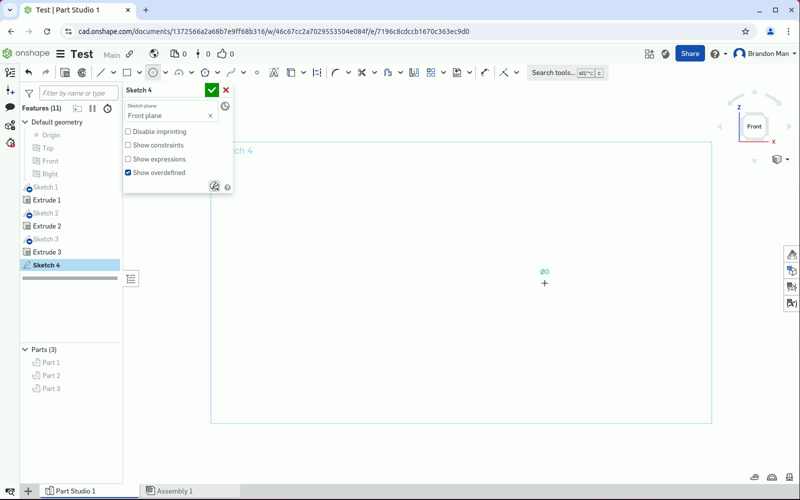
mouse_move(573, 282)
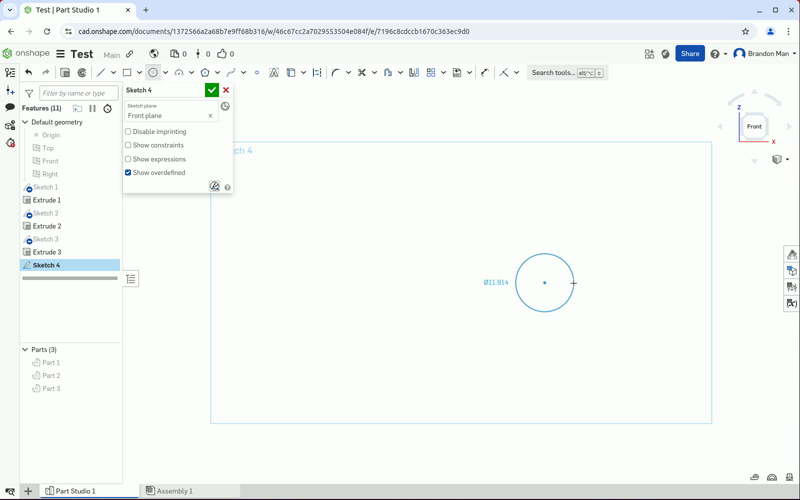
click(573, 282)
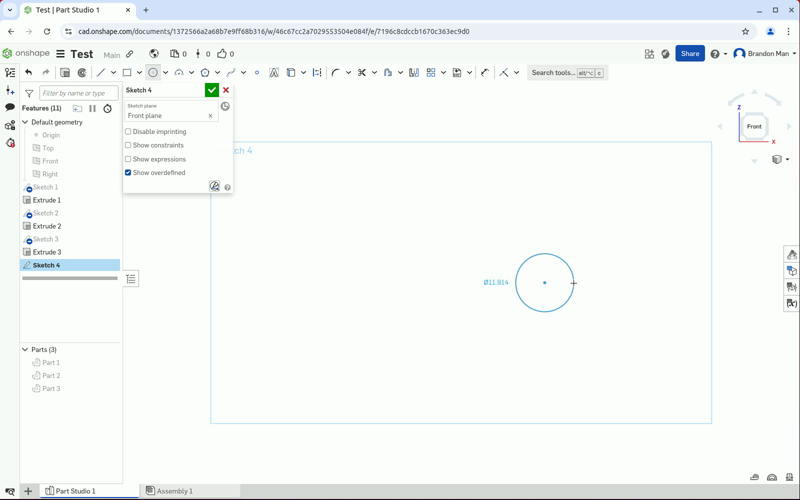
key(esc)
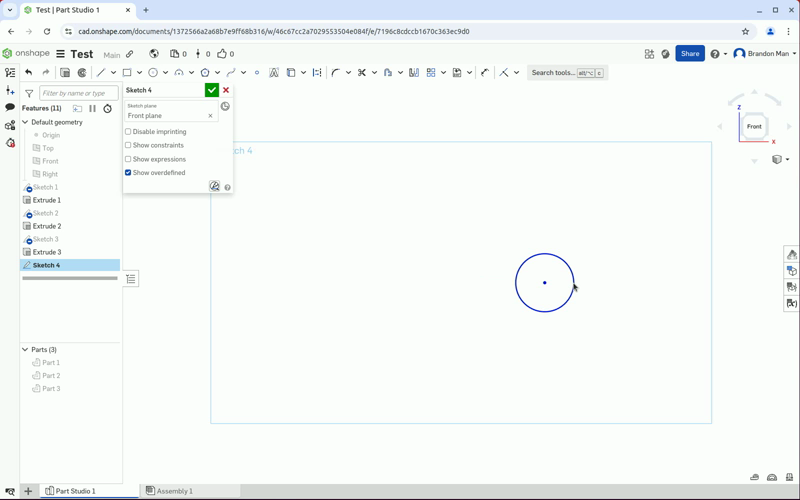
key(c)
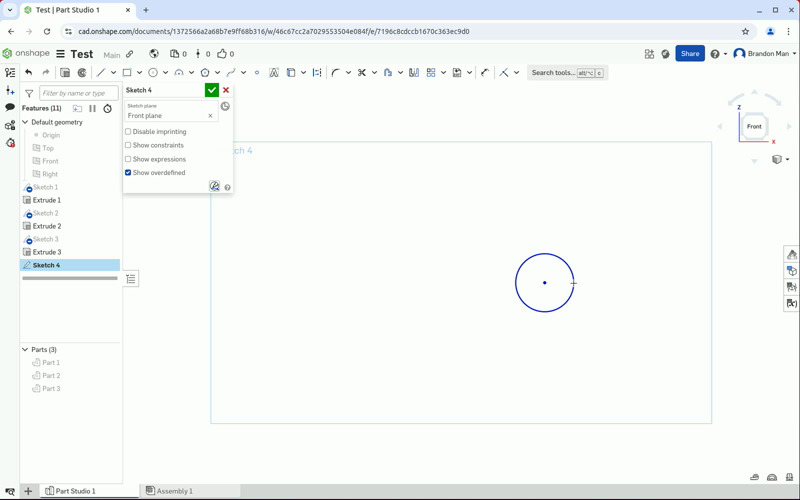
key_down(shift)
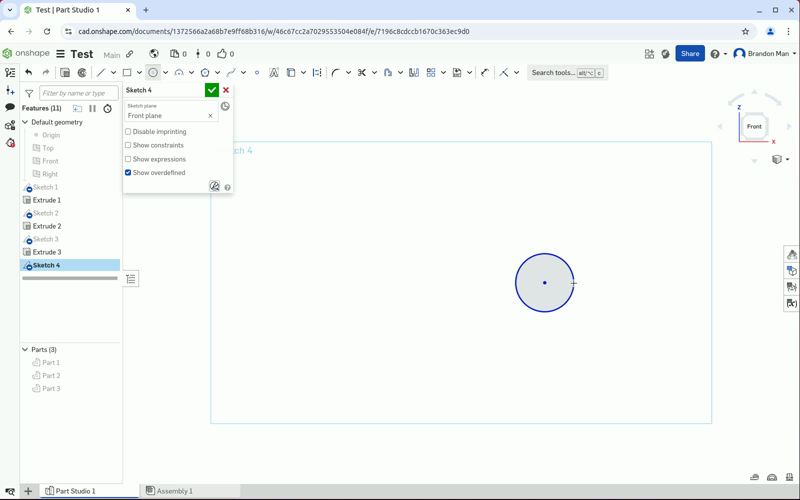
mouse_move(544, 282)
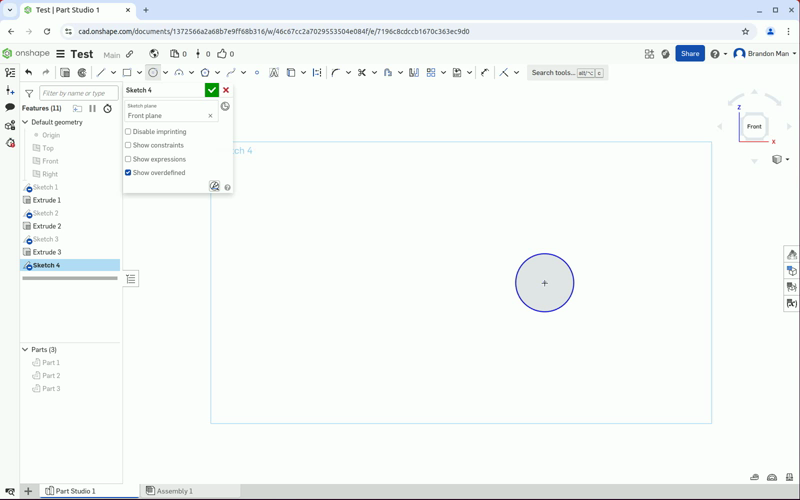
click(544, 282)
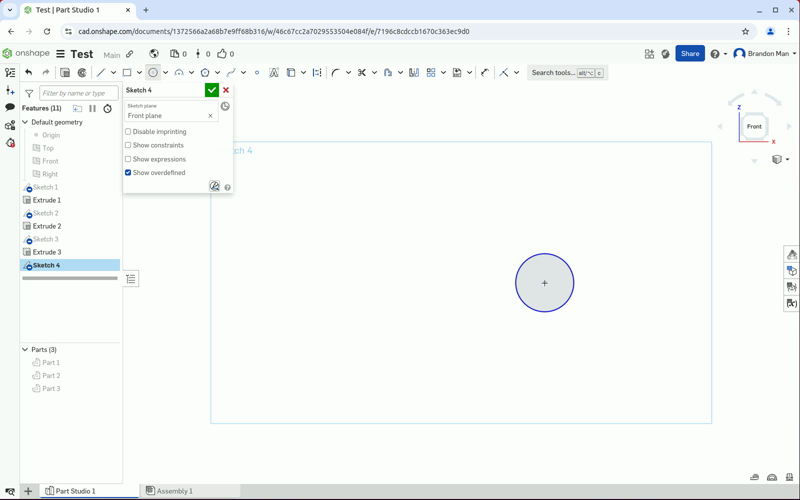
key_up(shift)
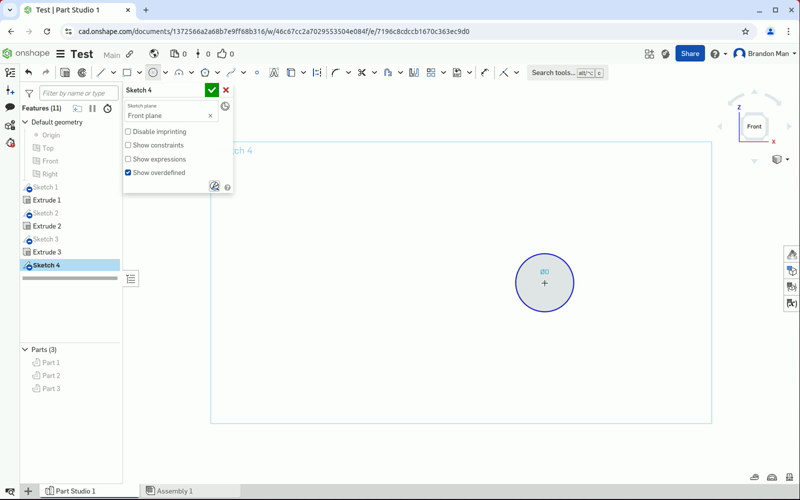
mouse_move(567, 282)
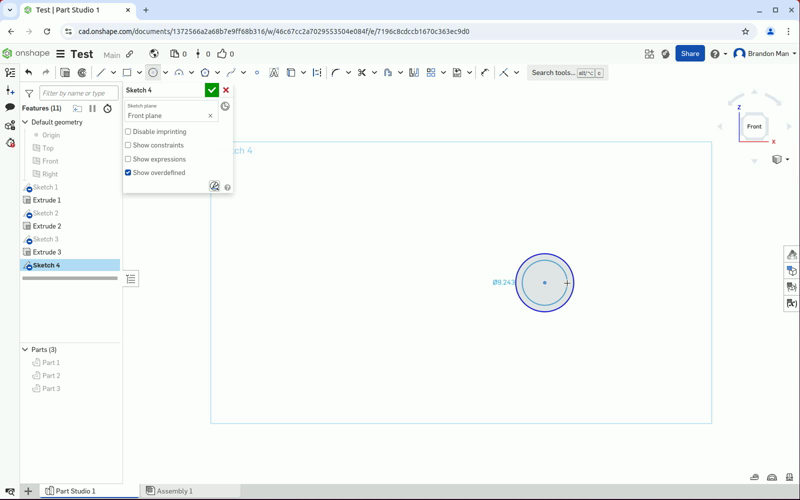
click(567, 282)
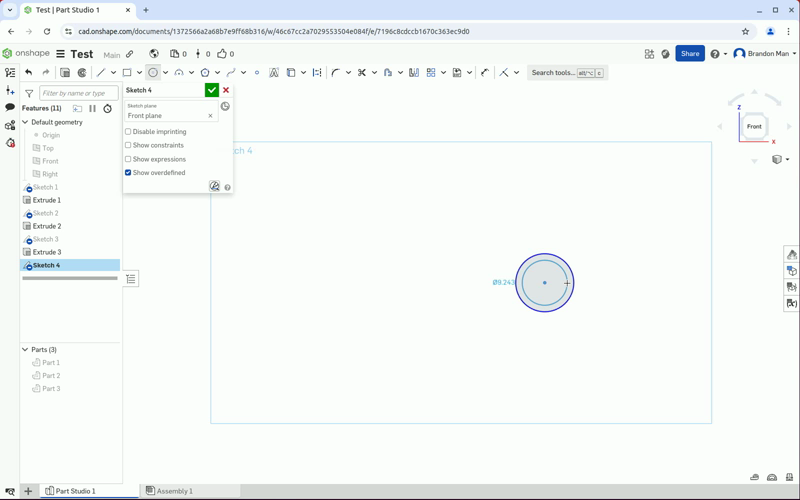
key(esc)
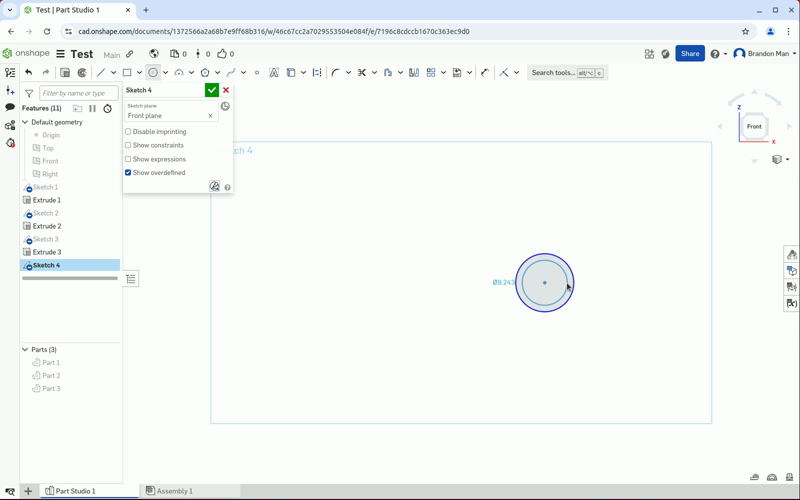
mouse_move(569, 278)
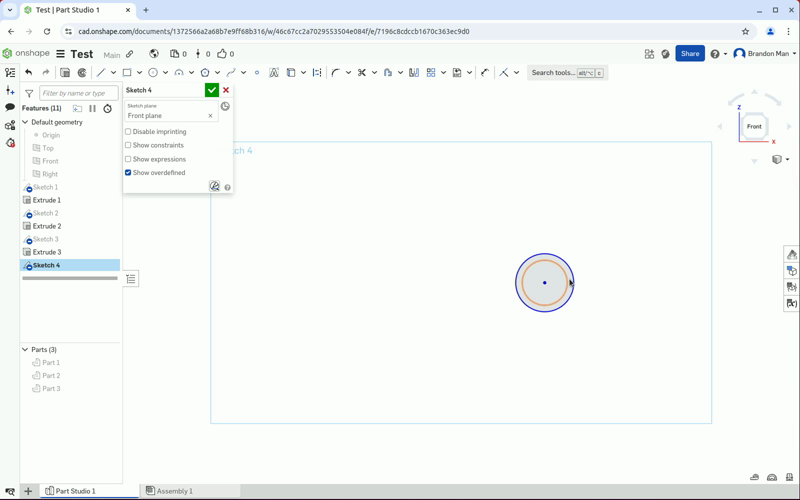
scroll(6)
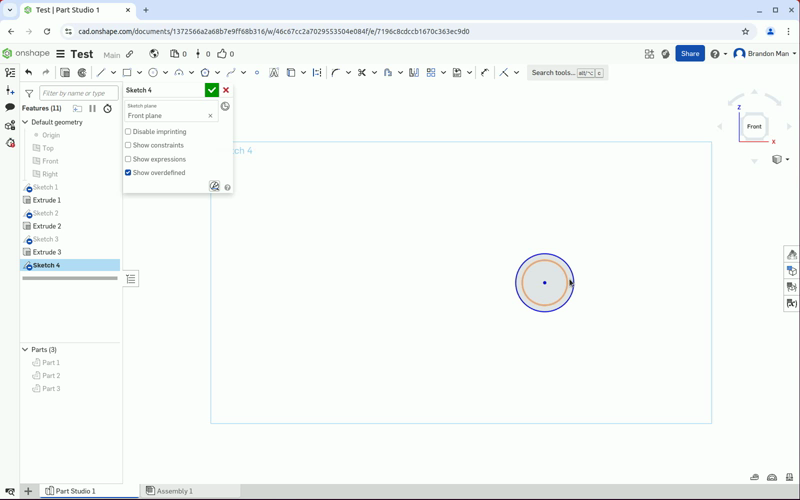
scroll(6)
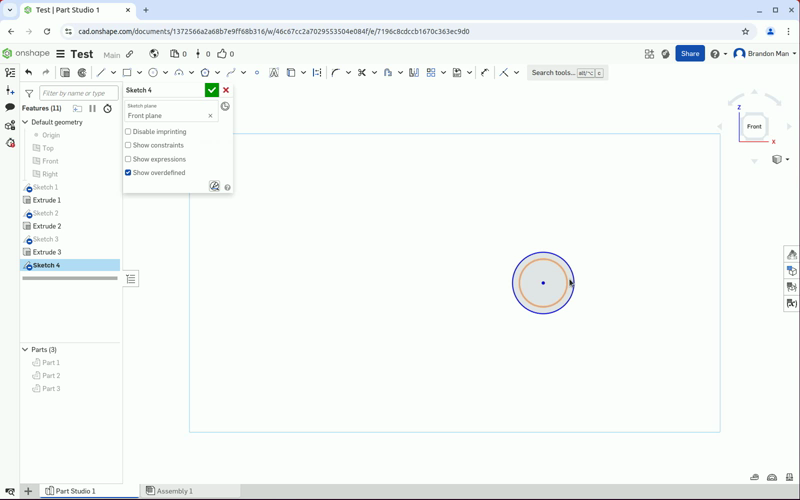
scroll(6)
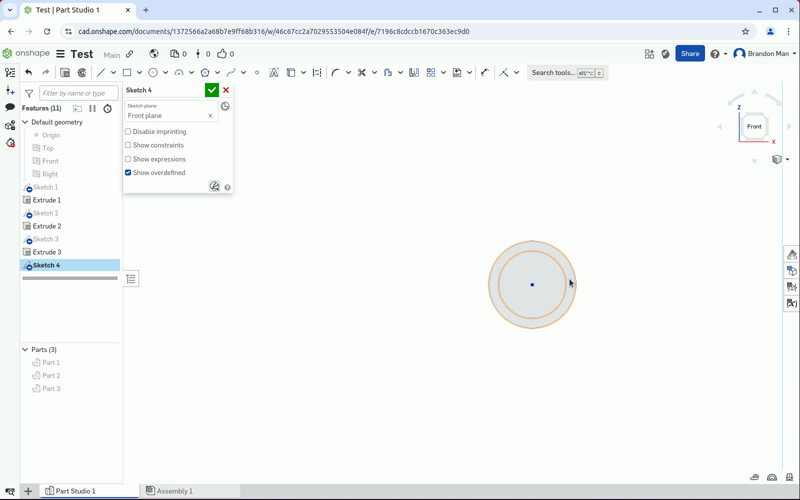
scroll(6)
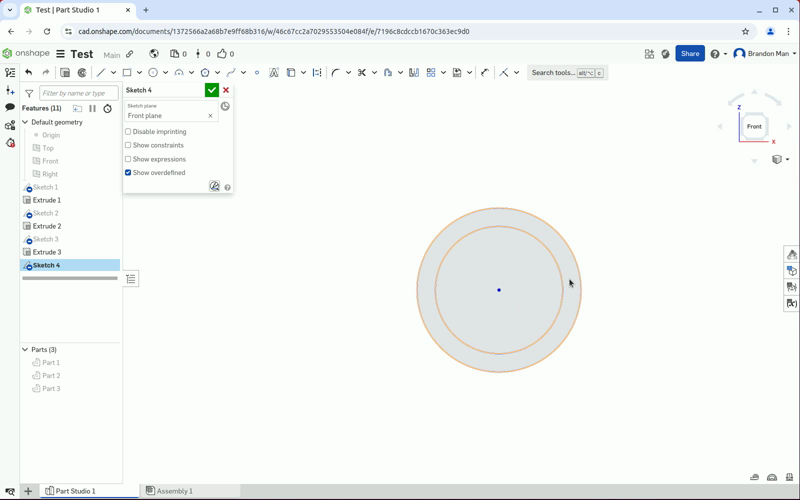
scroll(6)
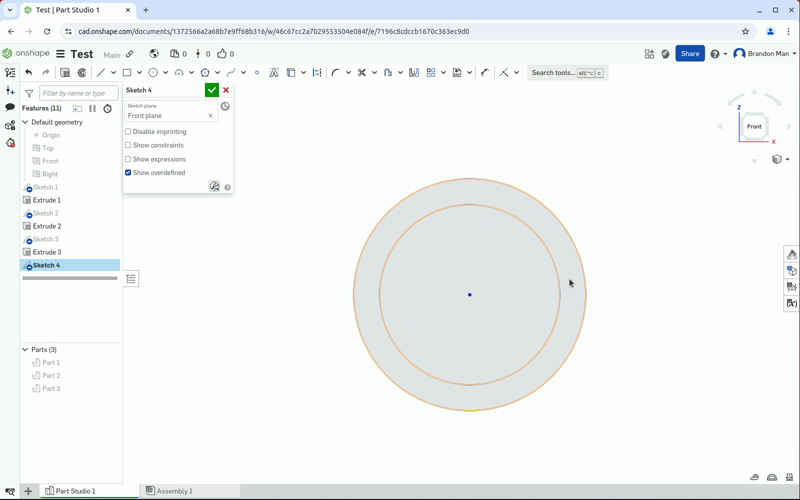
scroll(6)
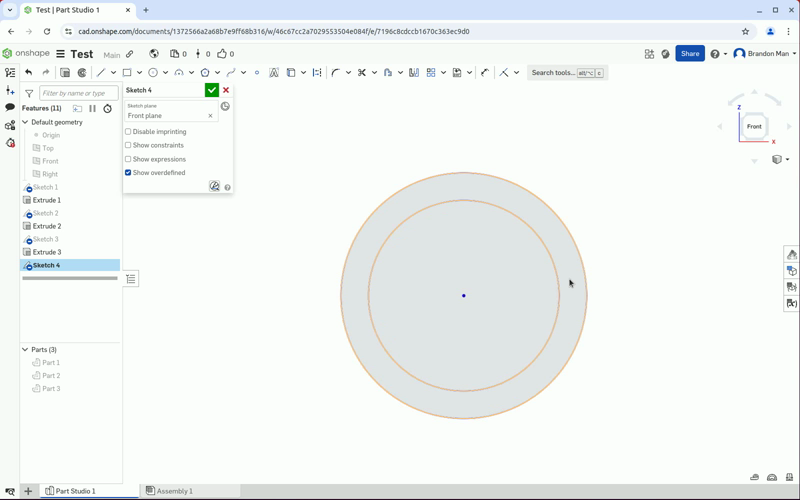
scroll(6)
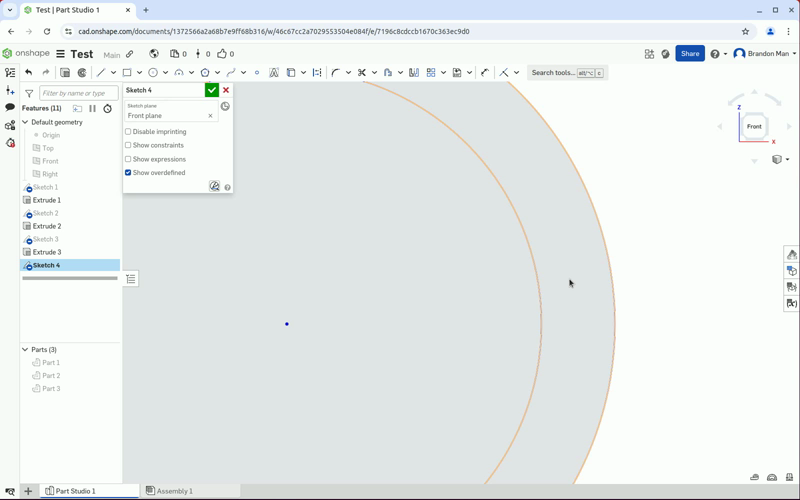
click(569, 278)
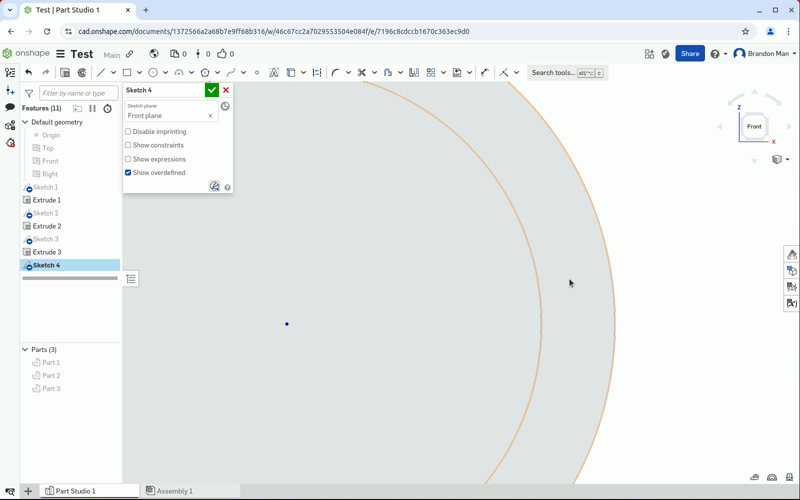
scroll(-6)
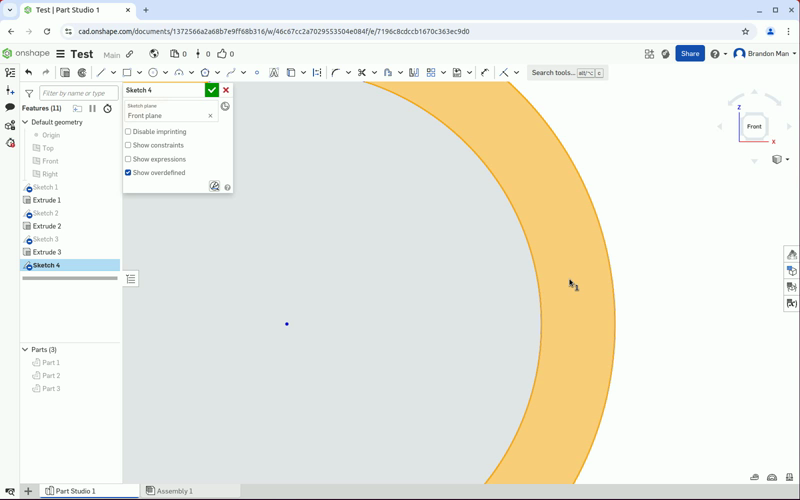
scroll(-6)
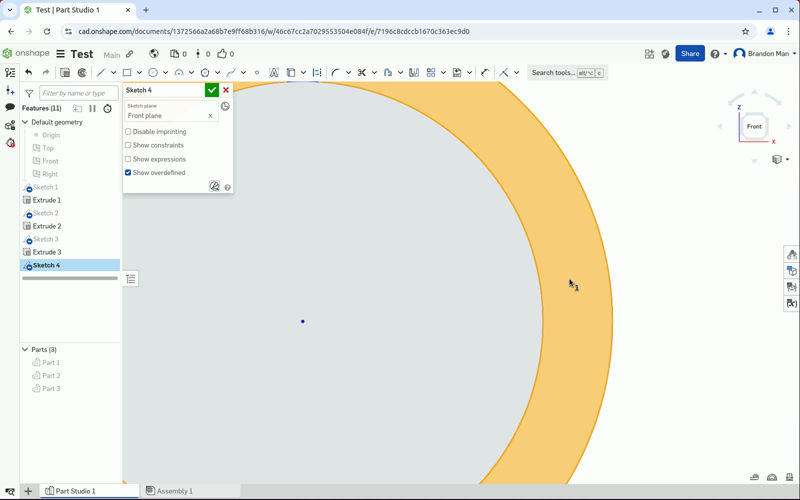
scroll(-6)
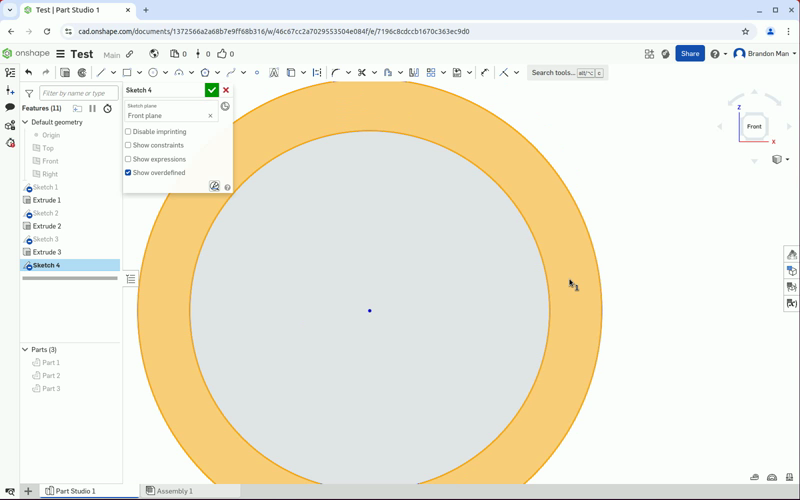
scroll(-6)
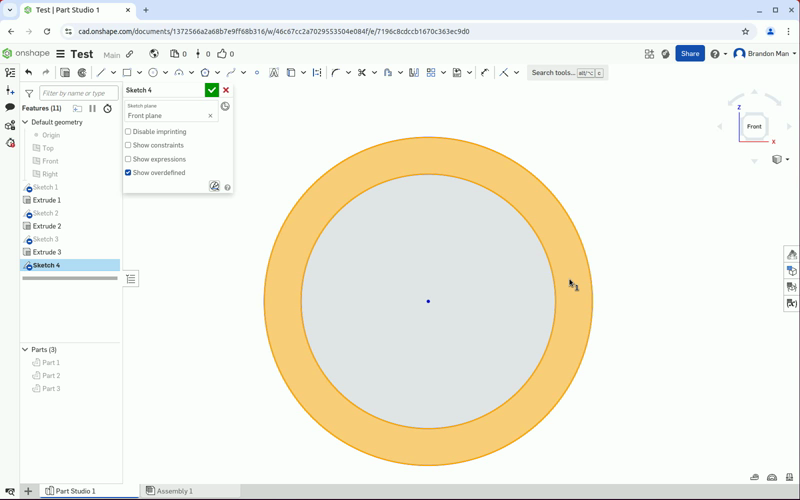
scroll(-6)
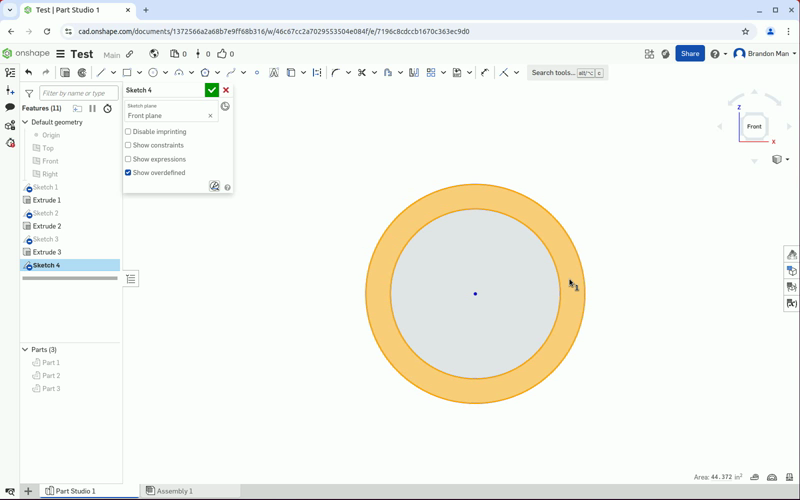
scroll(-6)
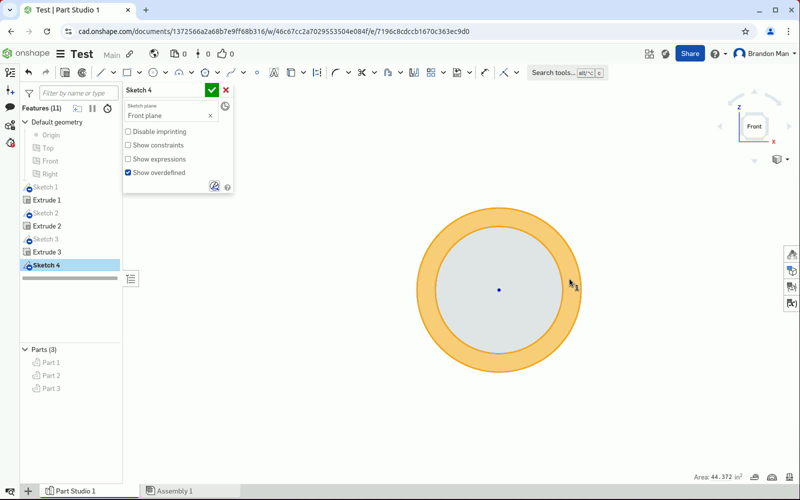
scroll(-6)
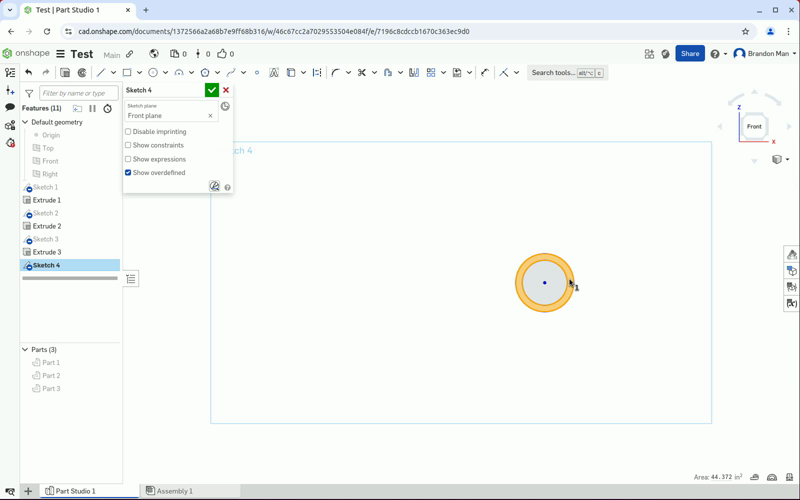
mouse_move(73, 352)
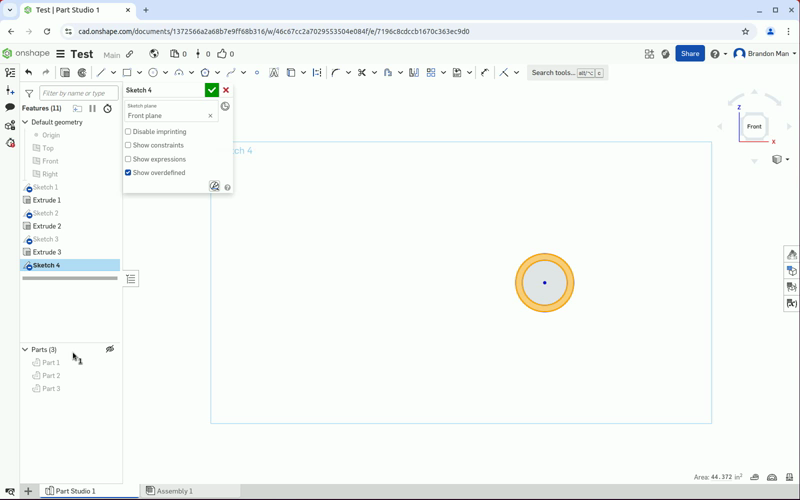
key(shift+y)
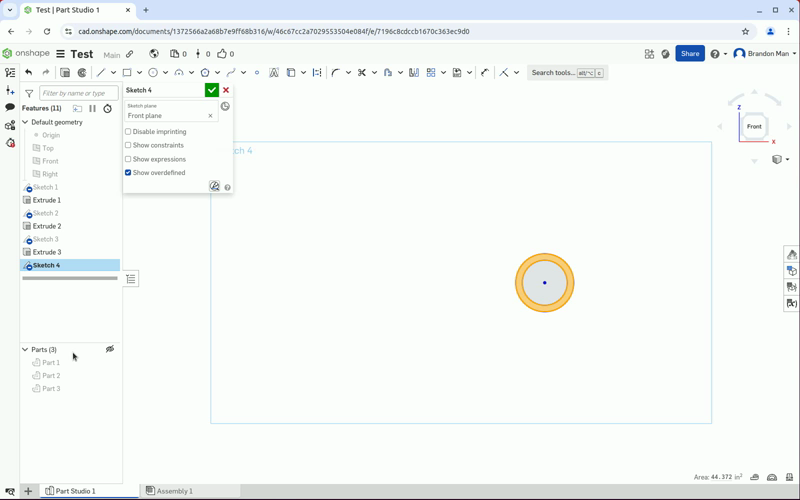
key(shift+e)
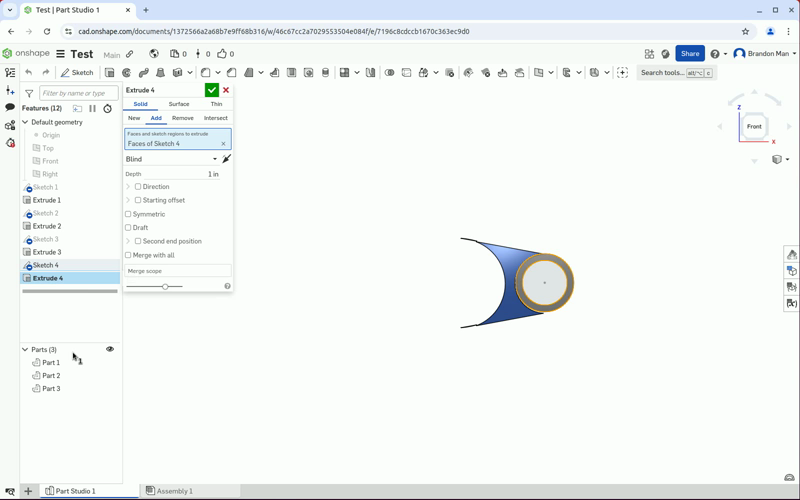
mouse_move(143, 106)
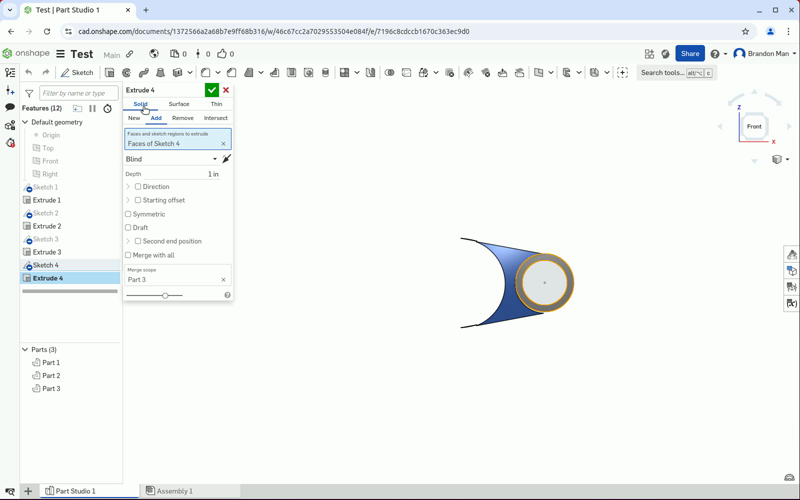
click(143, 106)
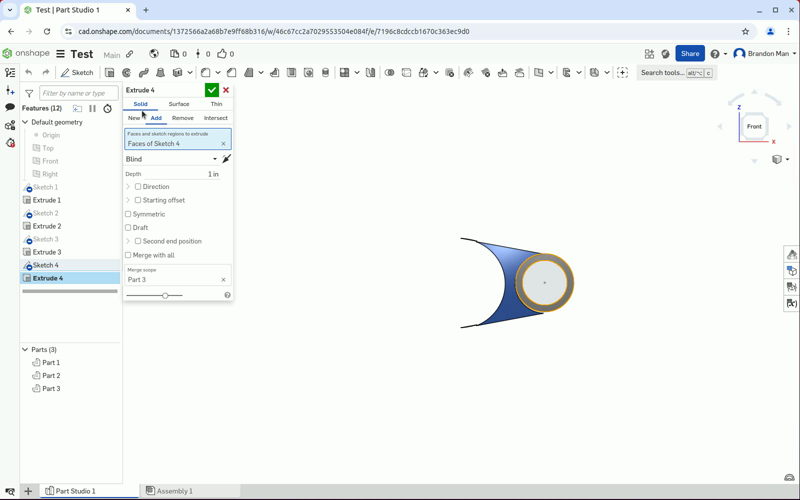
mouse_move(137, 120)
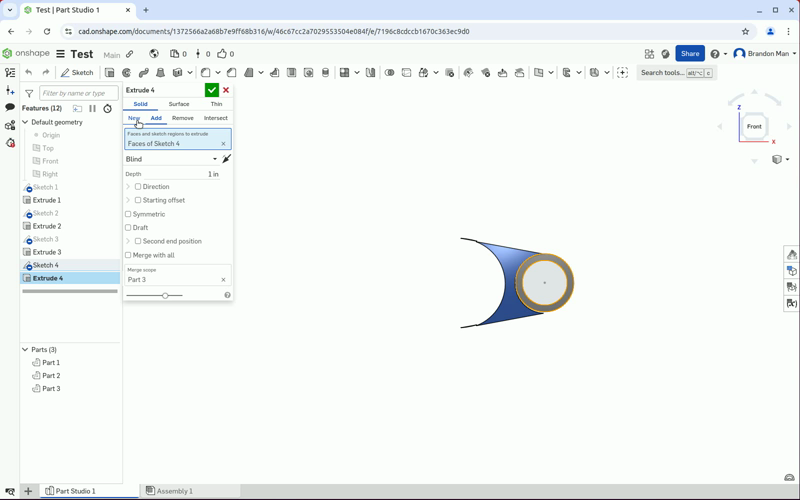
click(137, 120)
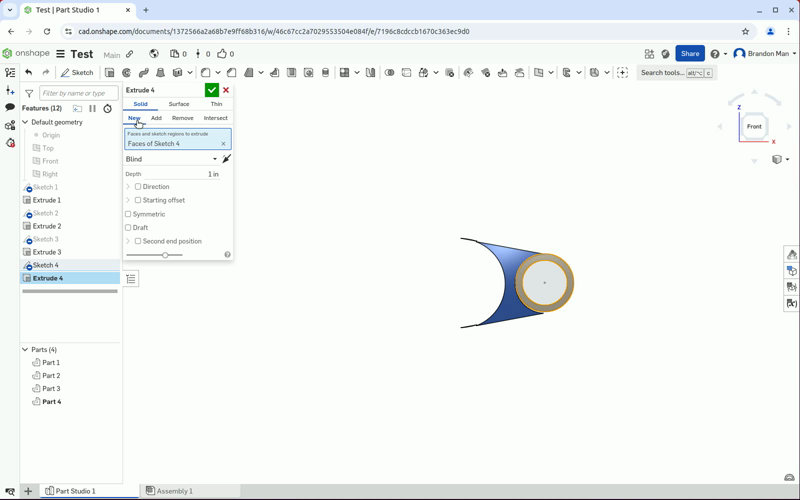
key(tab, 4)
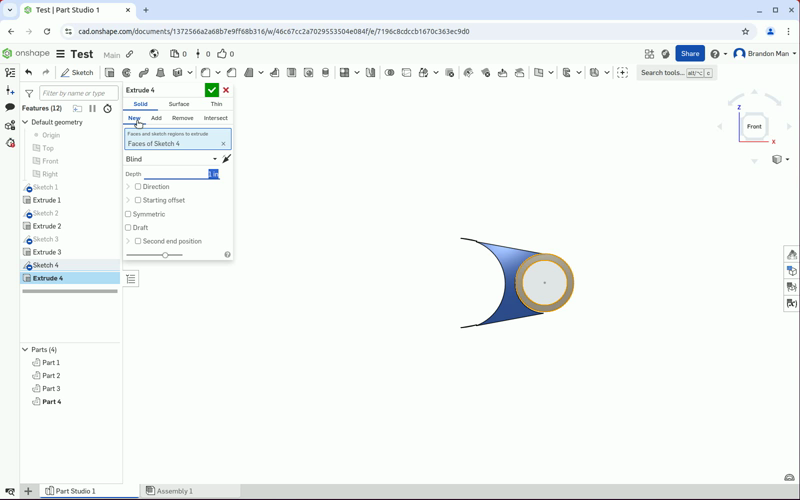
text(16.128)
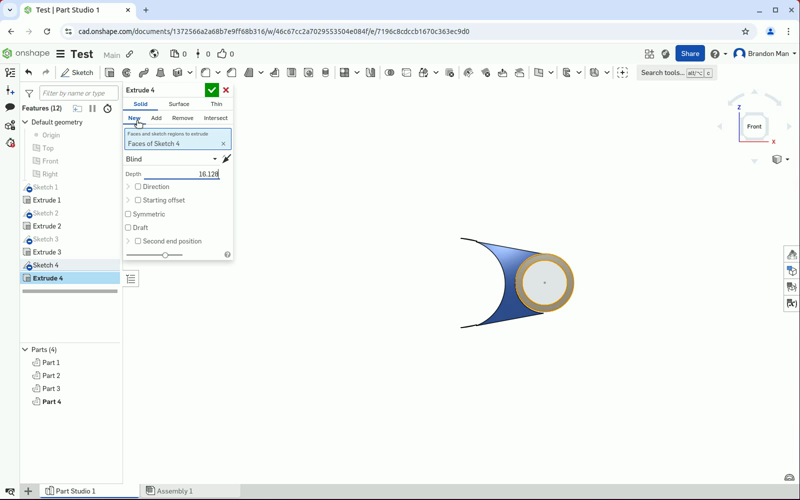
key(enter)
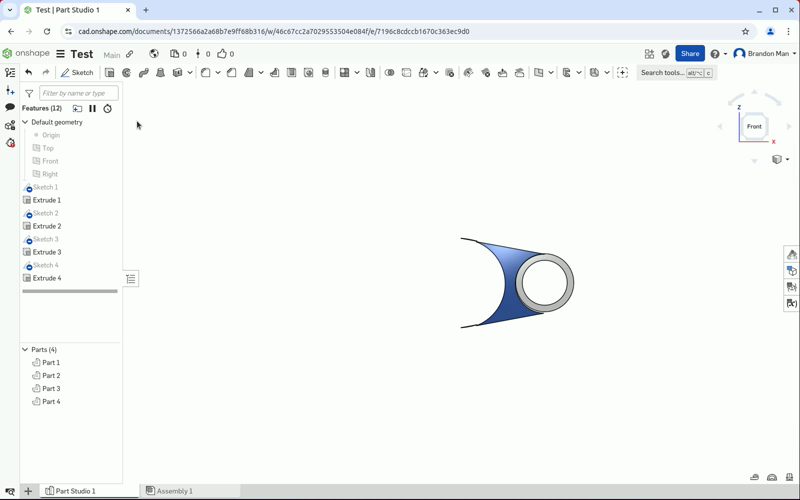
key(shift+h)
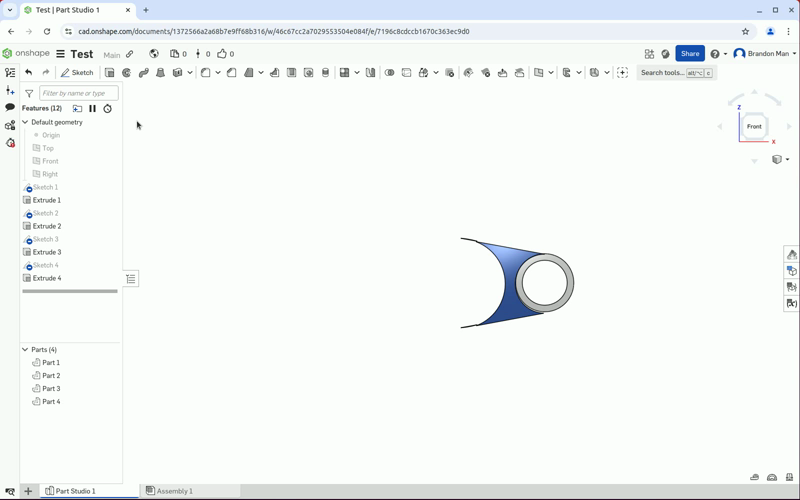
key(shift+h)
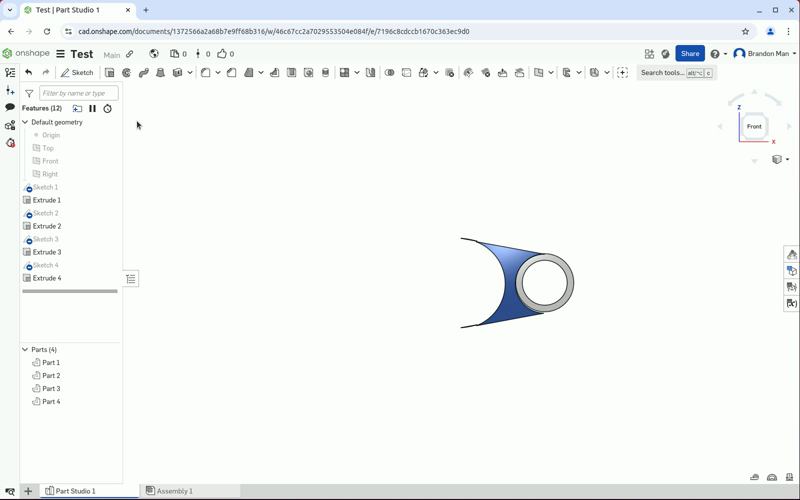
mouse_move(73, 189)
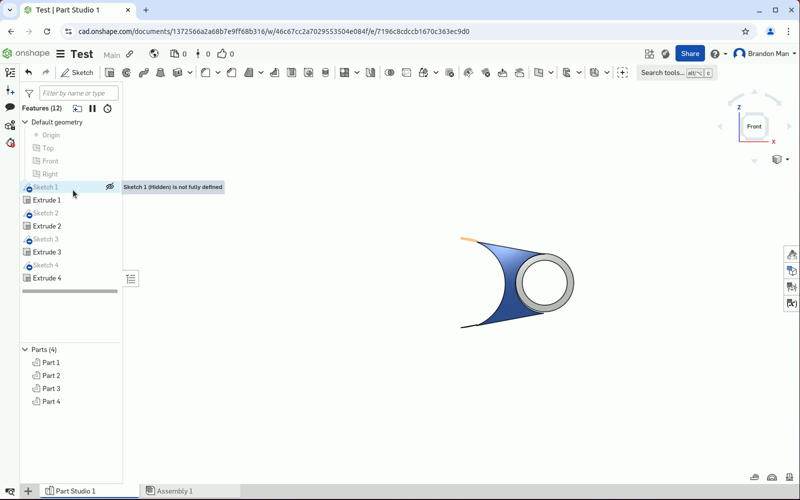
click(73, 189)
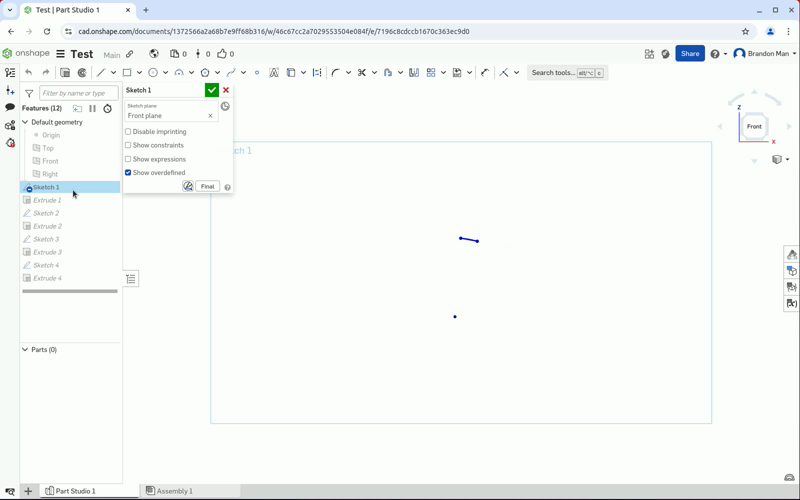
mouse_move(229, 92)
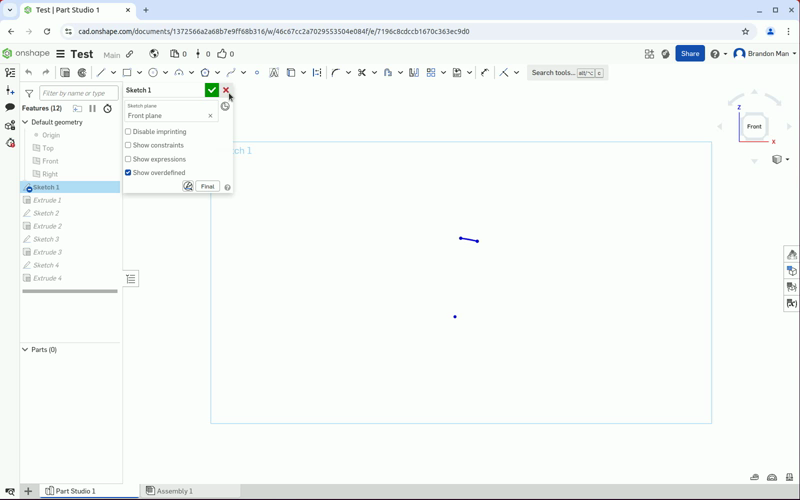
click(229, 92)
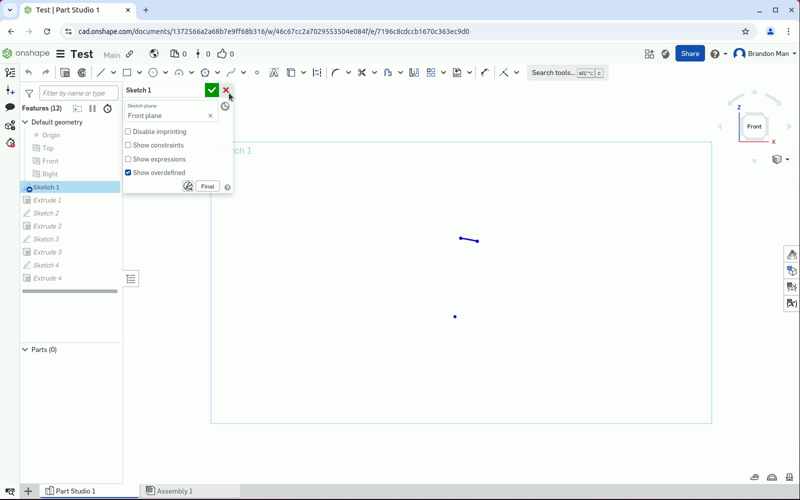
key(shift+s)
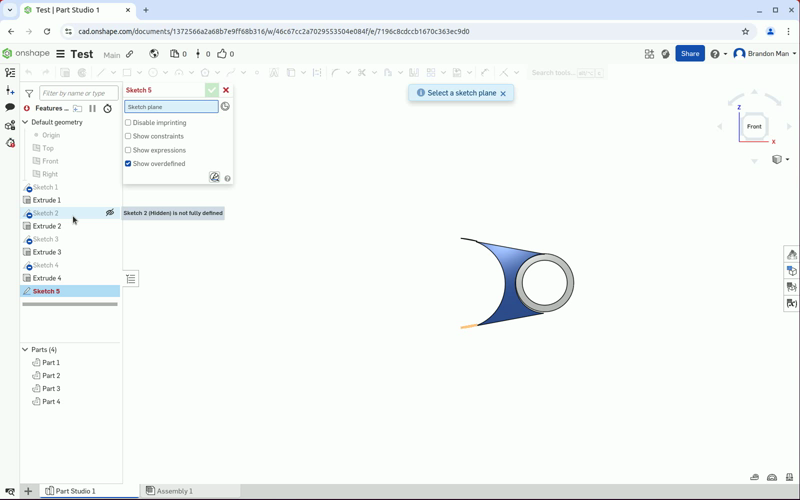
scroll(3)
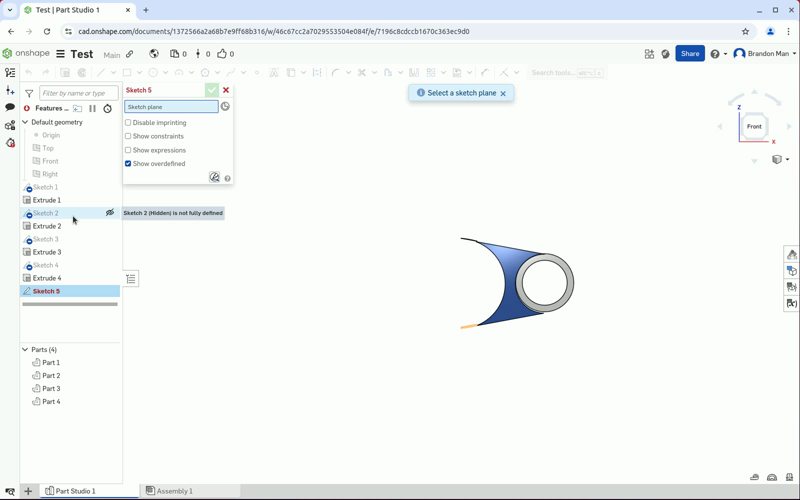
mouse_move(73, 163)
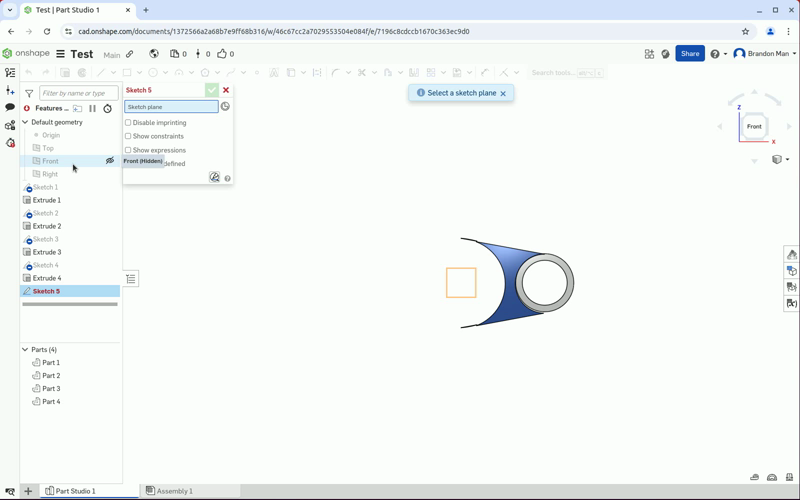
click(73, 163)
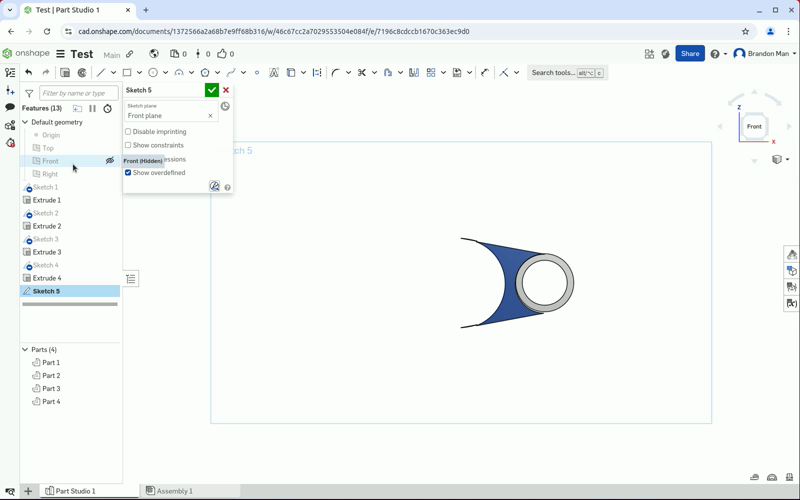
mouse_move(73, 352)
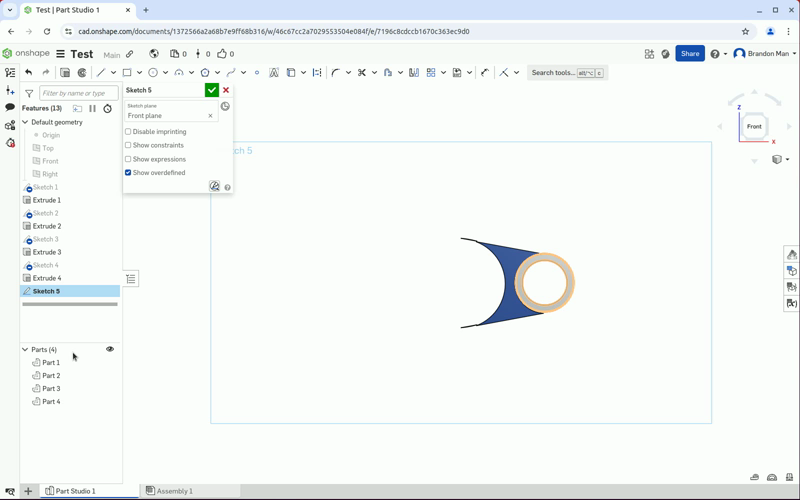
key(y)
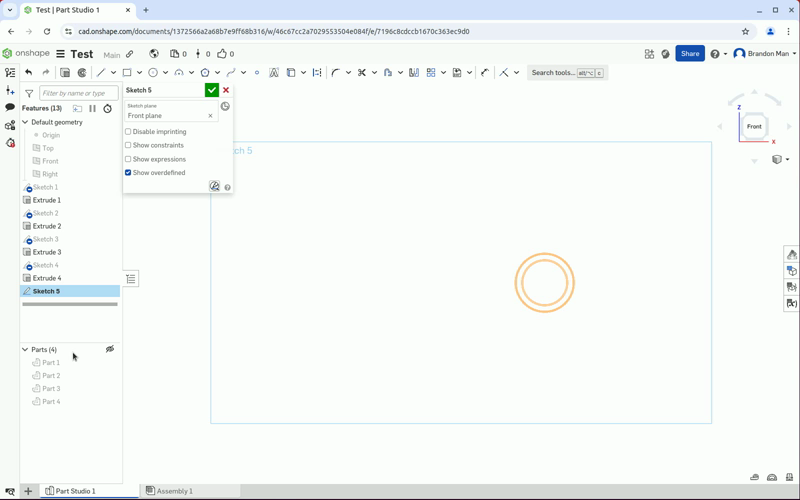
key(l)
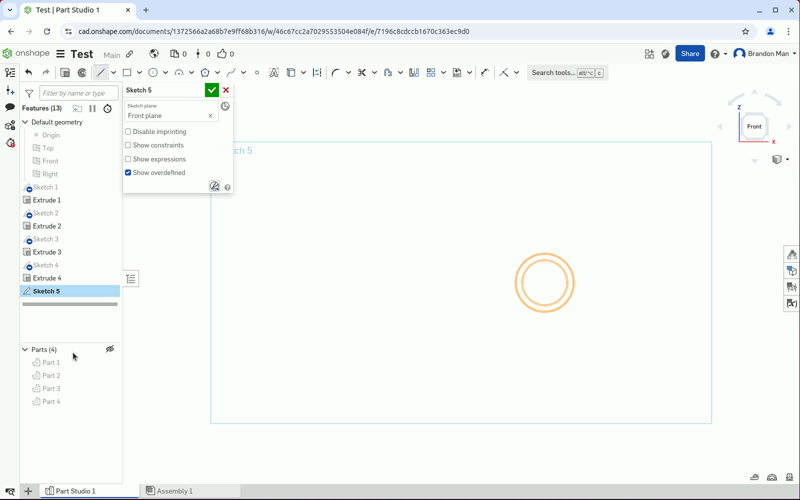
key_down(shift)
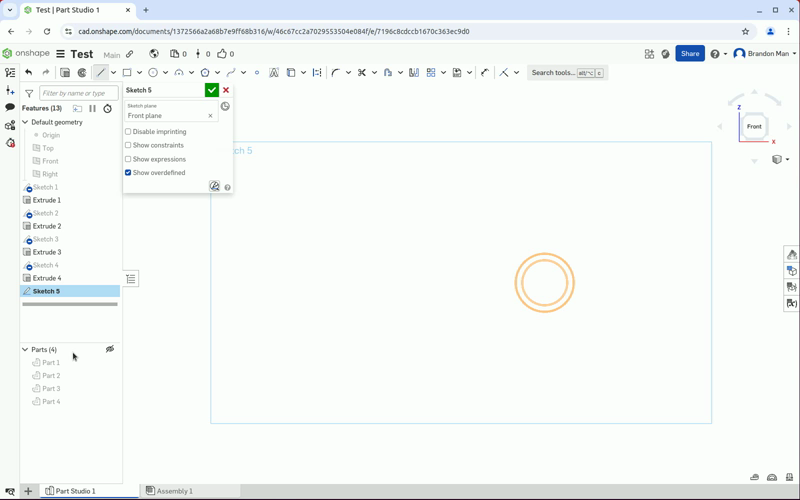
mouse_move(460, 327)
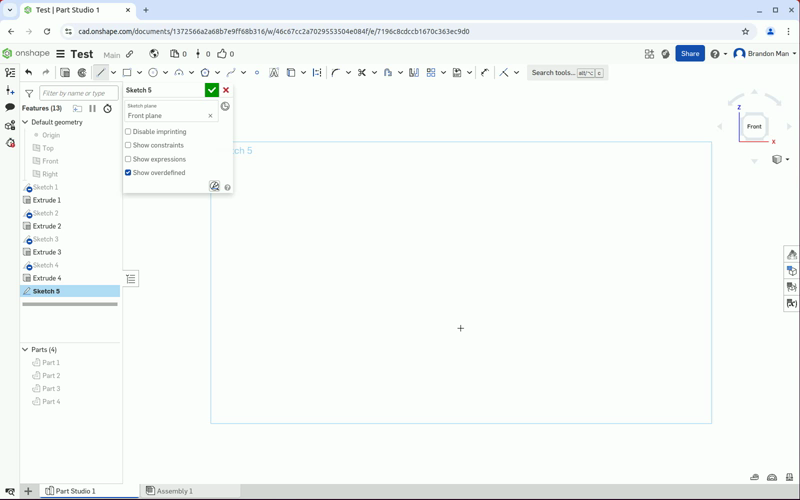
click(460, 327)
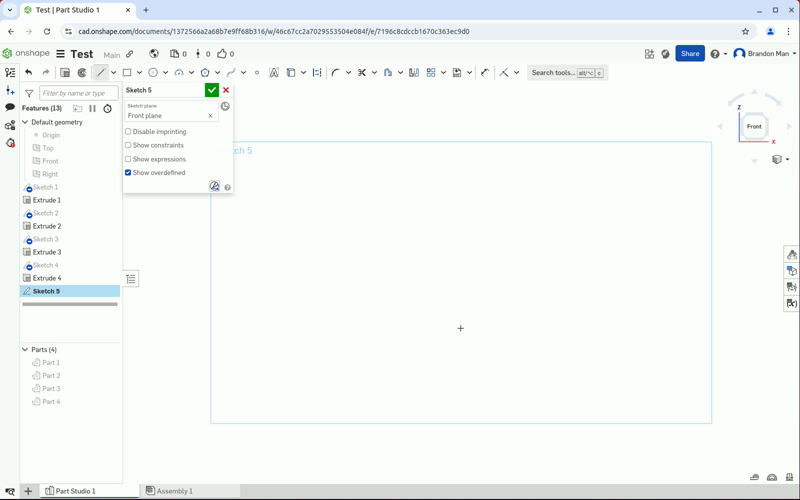
key_up(shift)
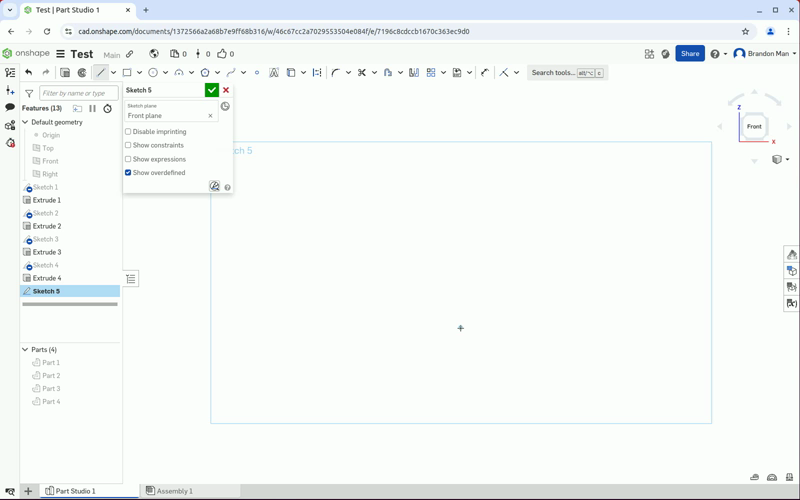
key_down(shift)
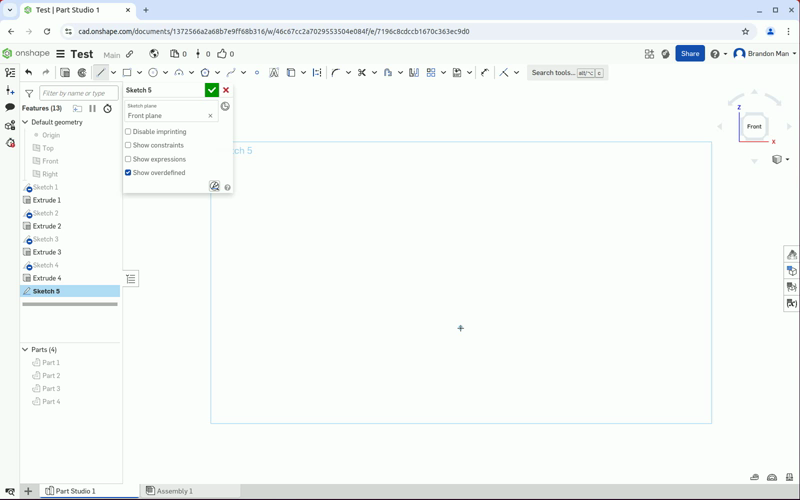
mouse_move(490, 327)
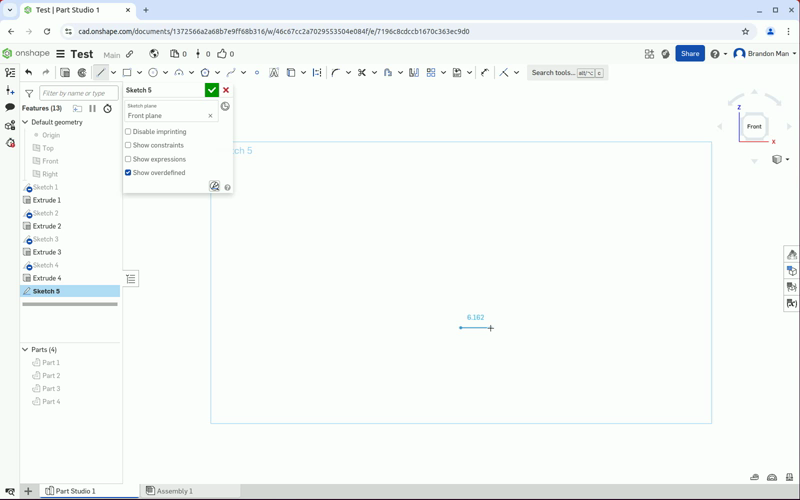
mouse_move(475, 324)
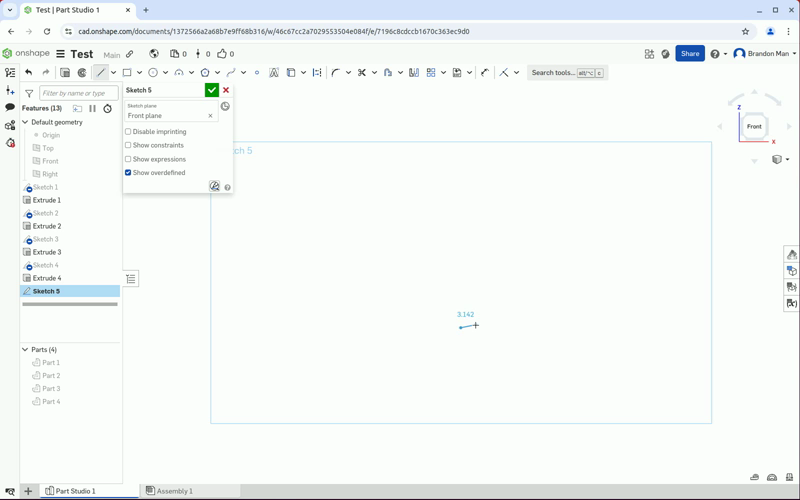
click(475, 324)
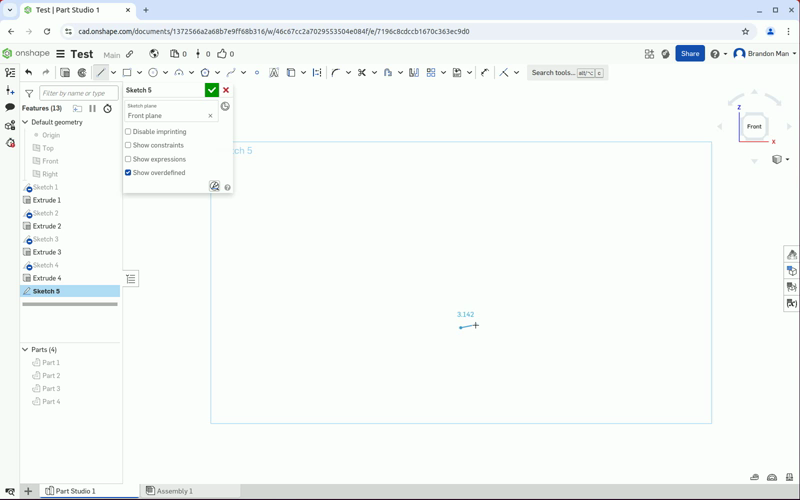
key_up(shift)
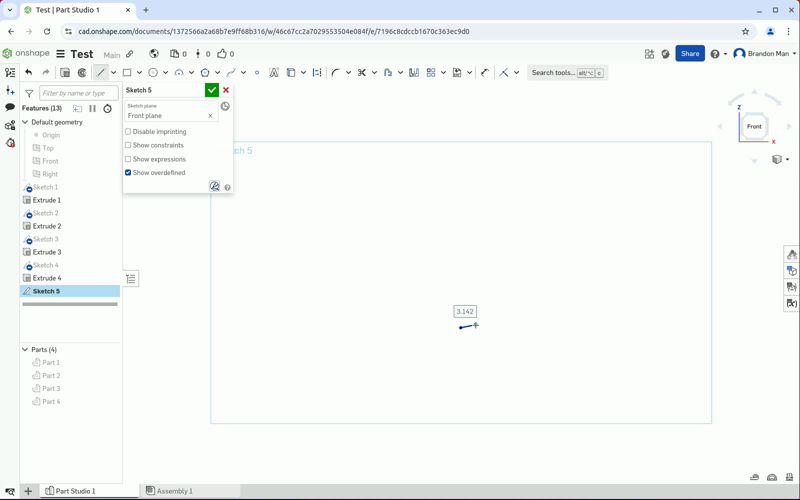
key(esc)
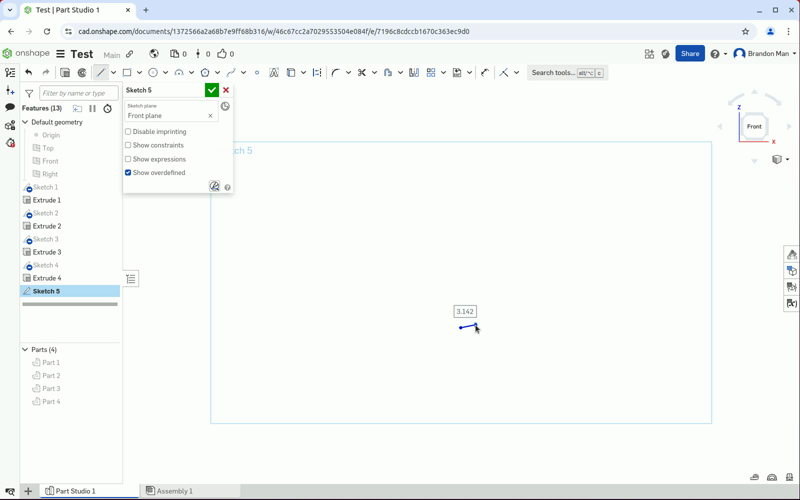
key(a)
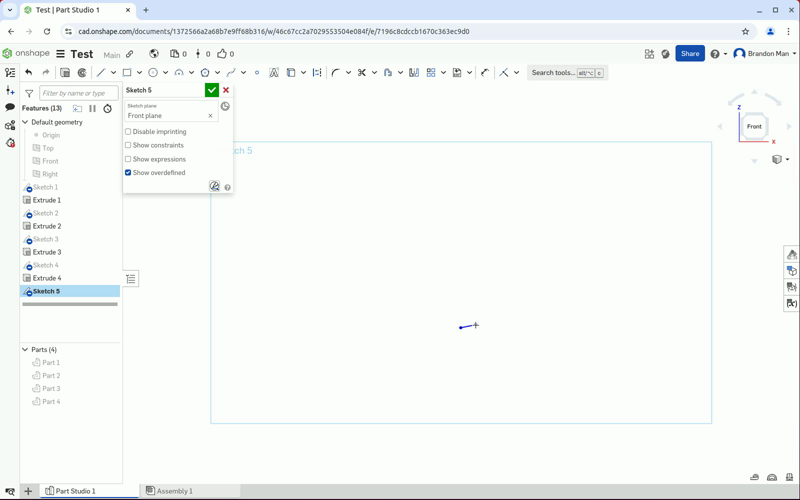
mouse_move(475, 324)
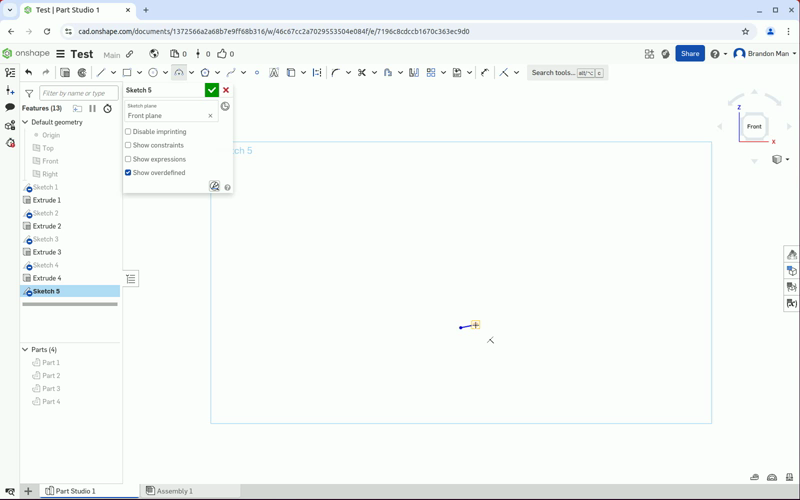
click(475, 324)
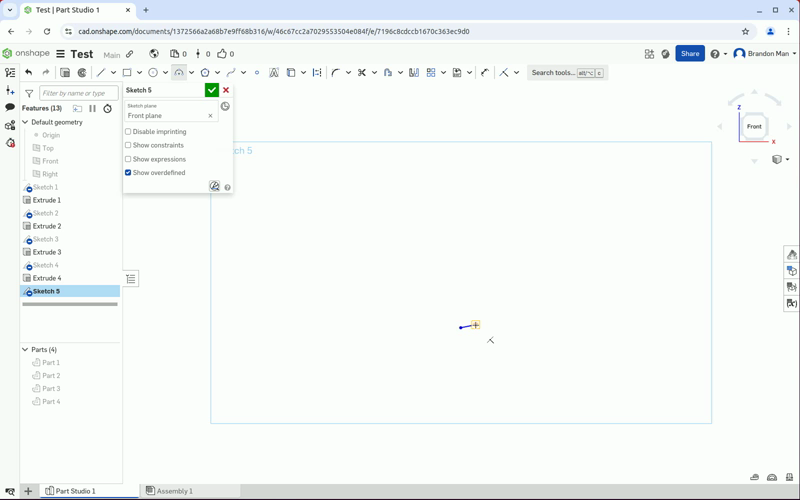
key_down(shift)
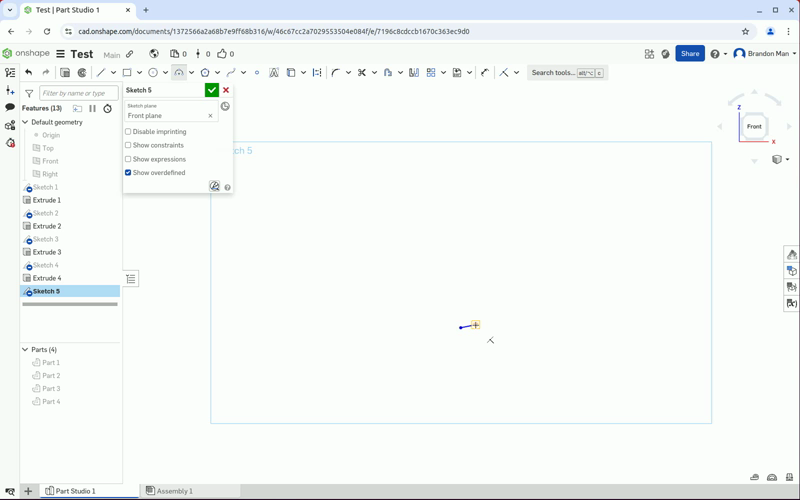
mouse_move(475, 242)
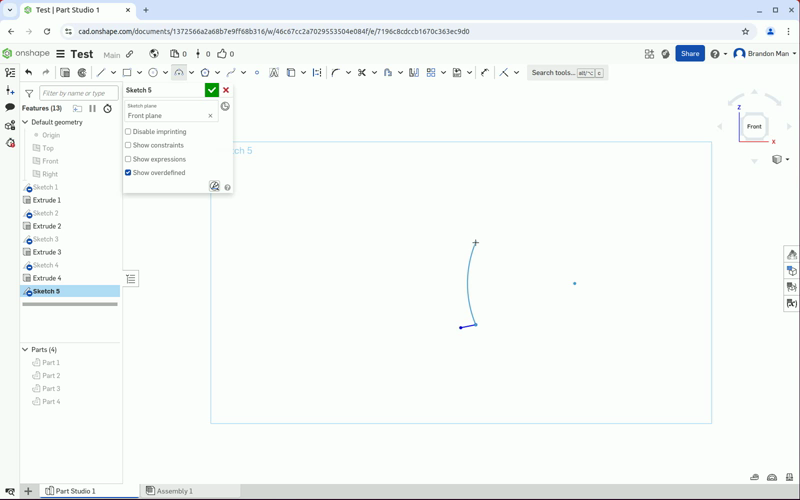
click(475, 242)
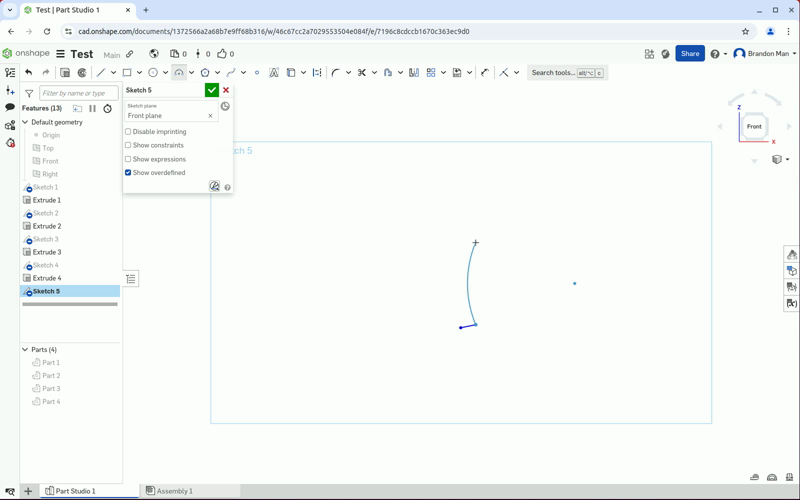
mouse_move(504, 283)
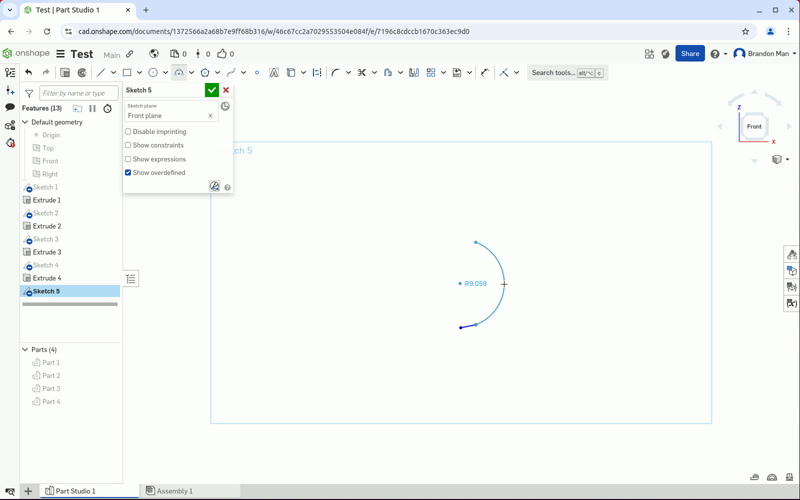
click(504, 283)
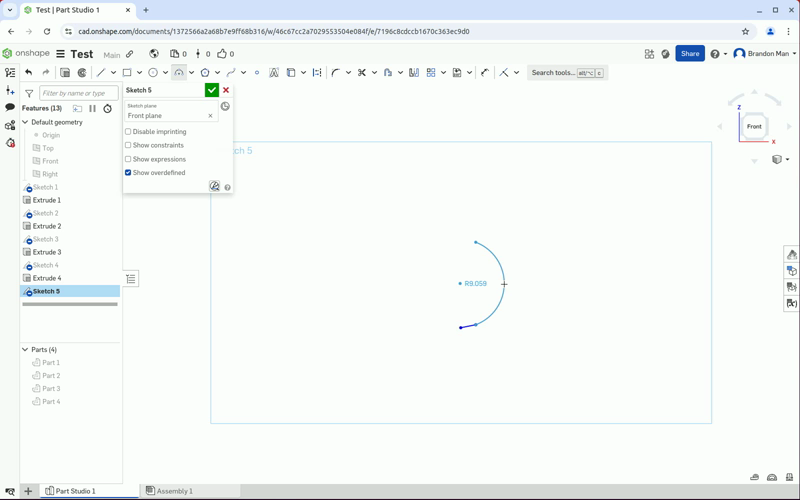
key_up(shift)
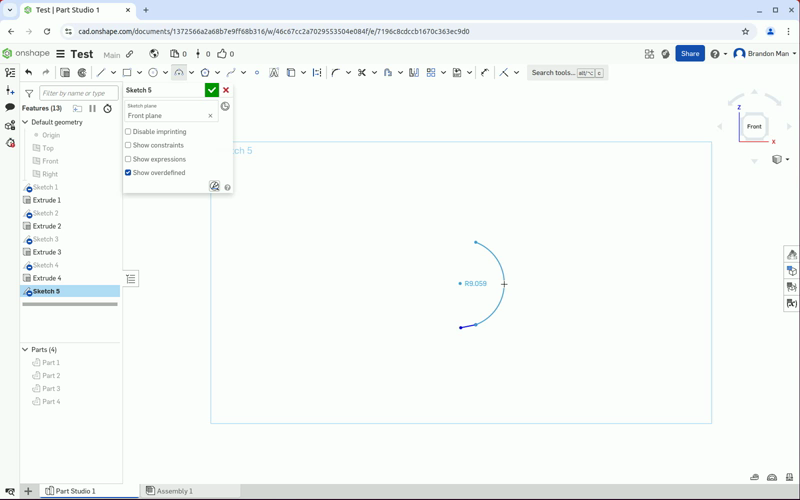
key(esc)
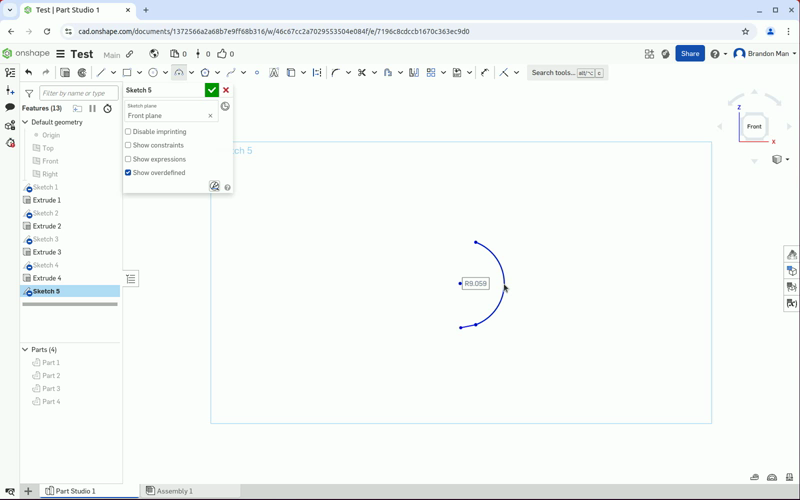
key(l)
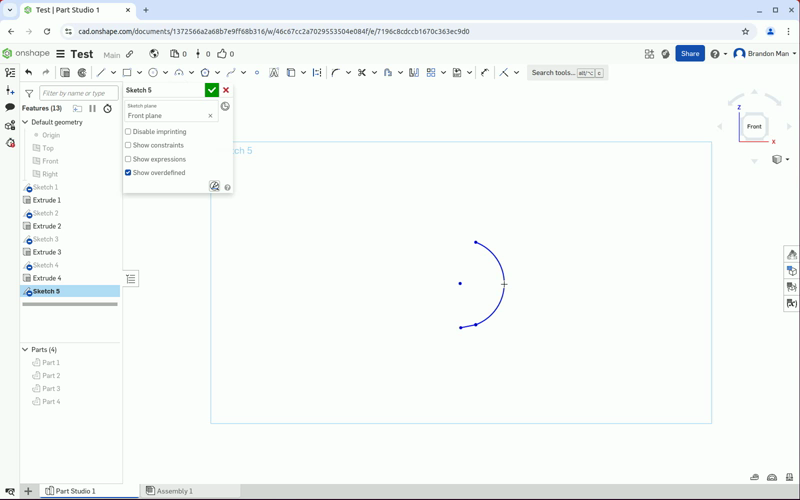
mouse_move(475, 242)
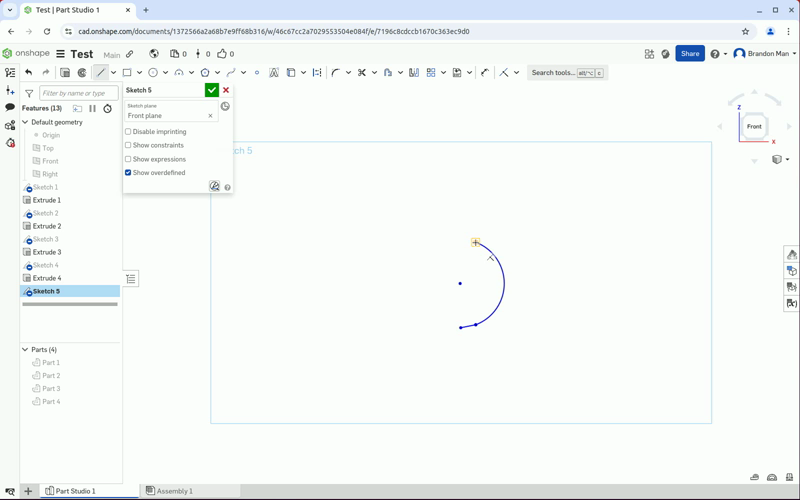
click(475, 242)
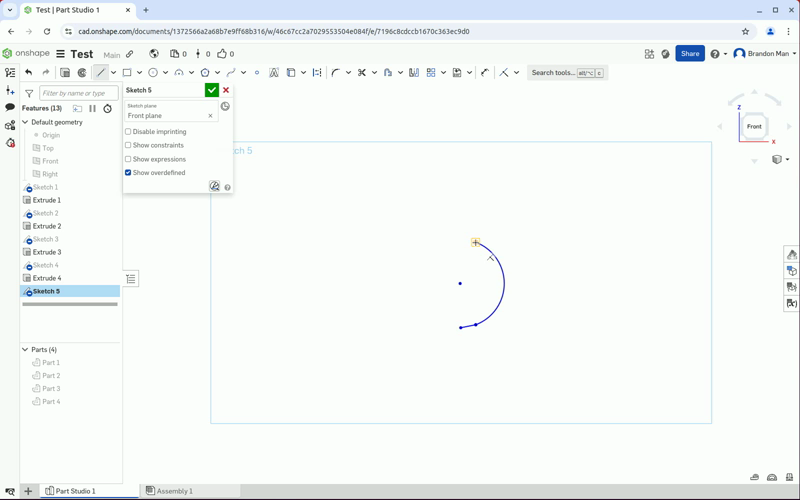
key_down(shift)
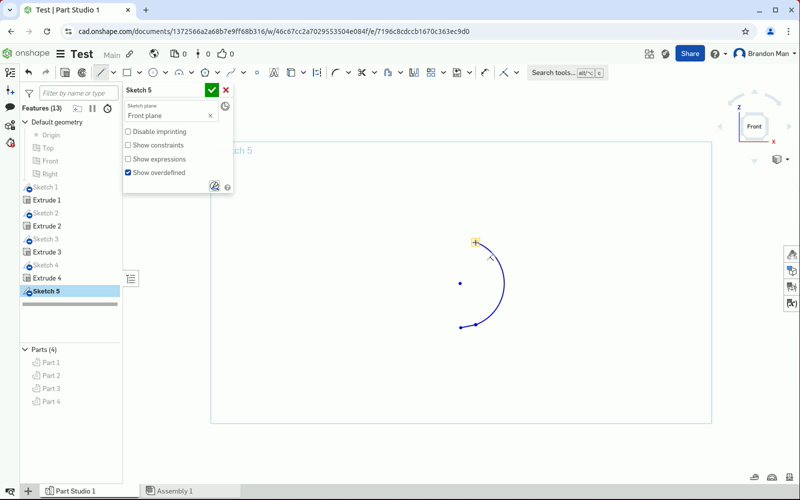
mouse_move(505, 242)
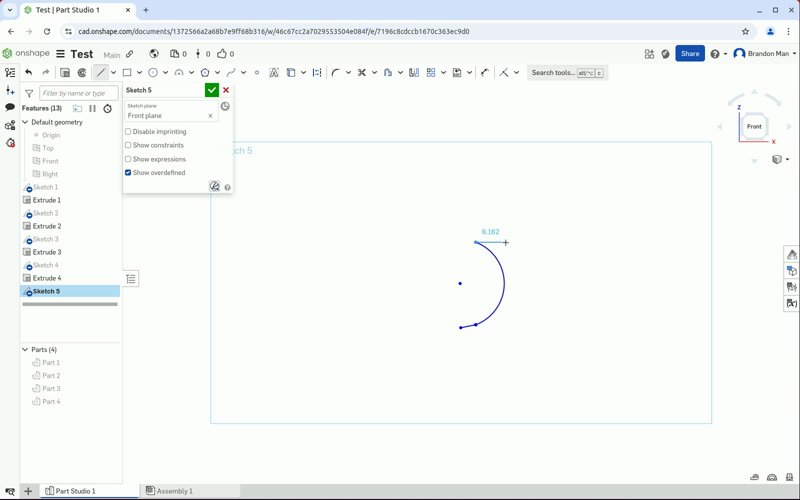
mouse_move(460, 239)
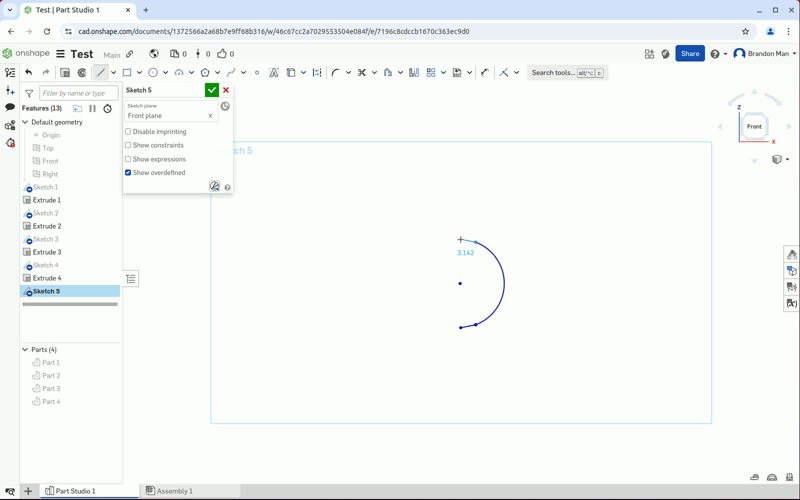
click(460, 239)
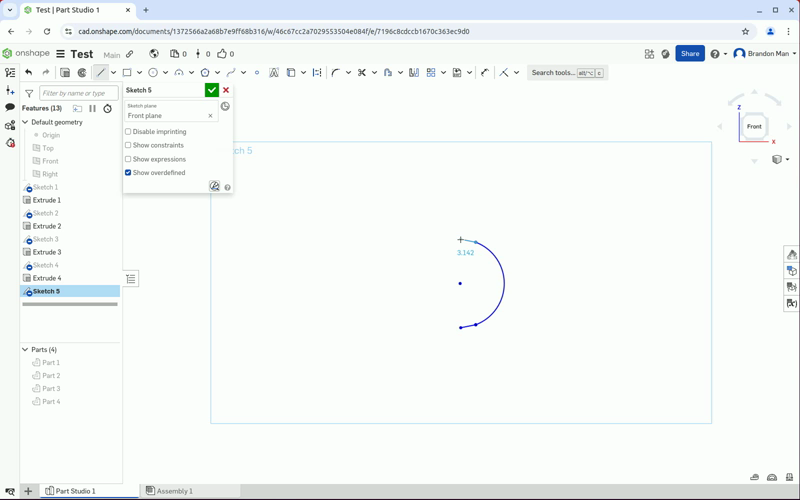
key_up(shift)
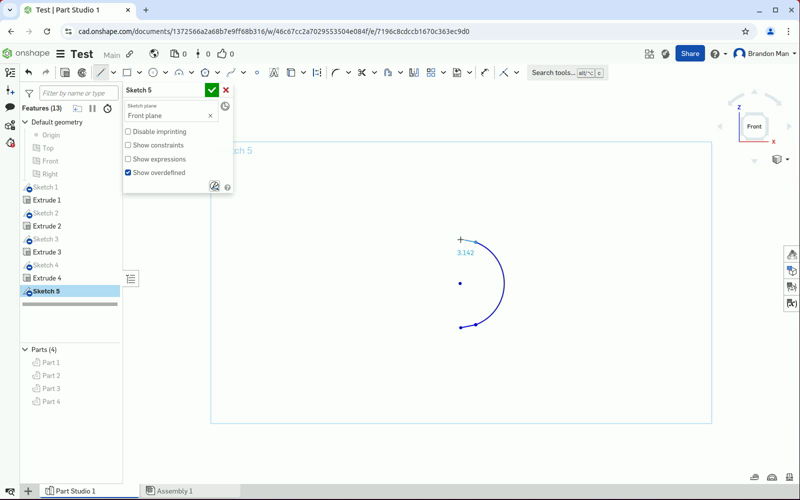
key(esc)
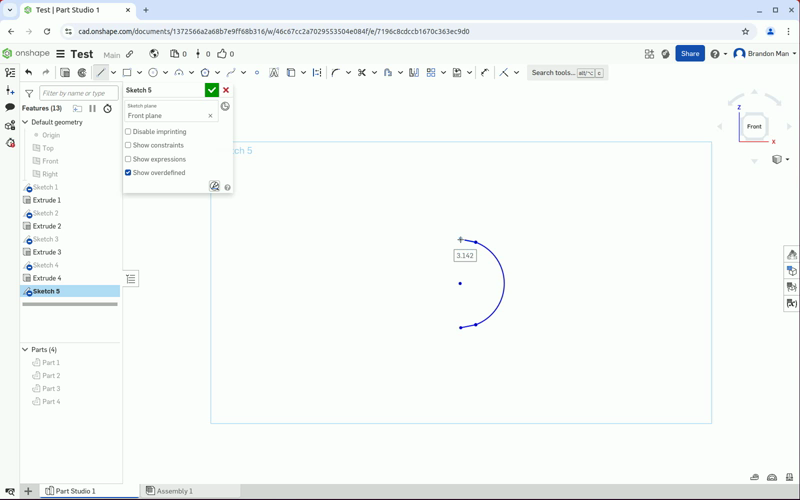
key(a)
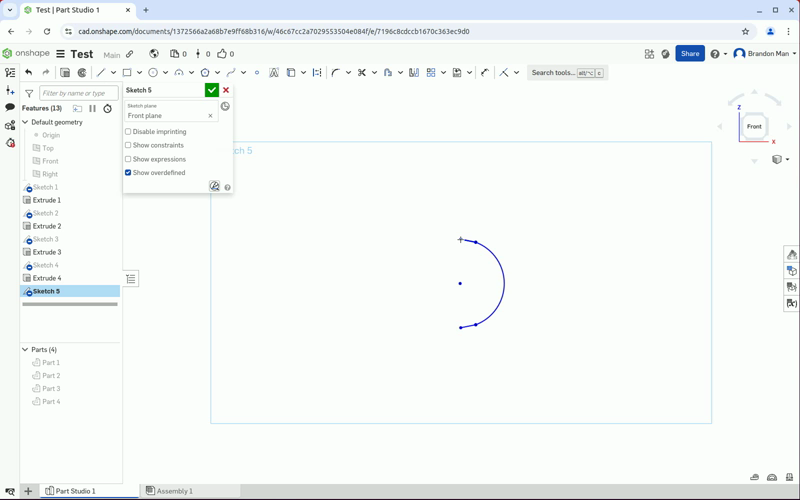
mouse_move(460, 239)
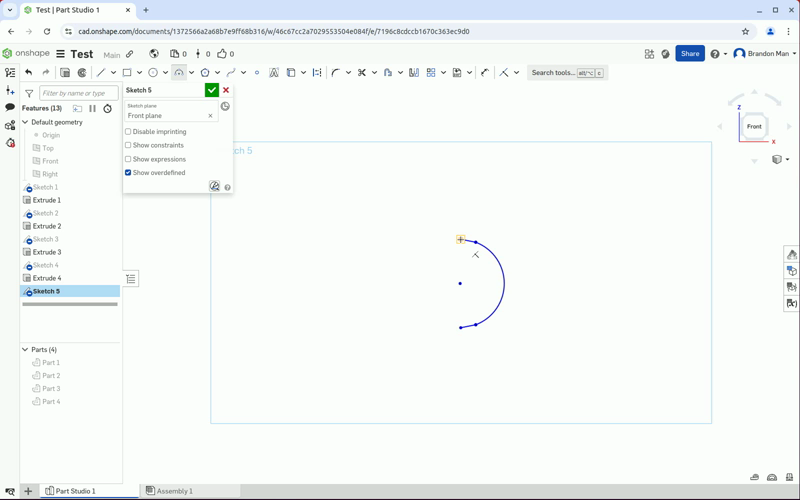
click(460, 239)
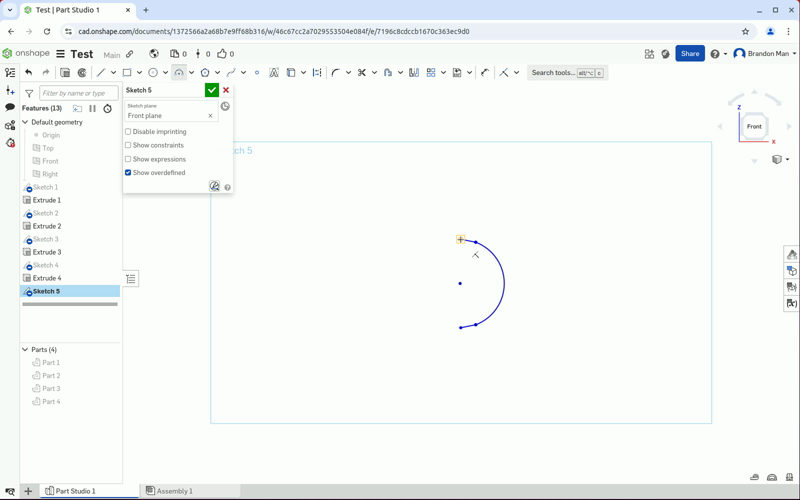
mouse_move(460, 327)
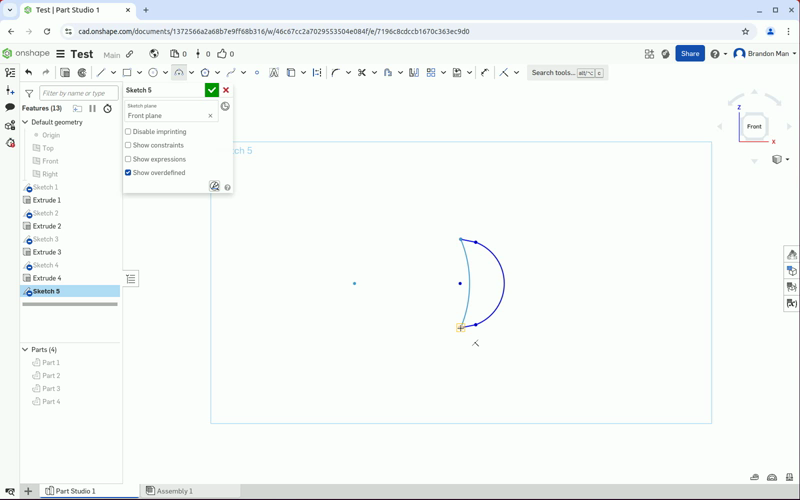
click(460, 327)
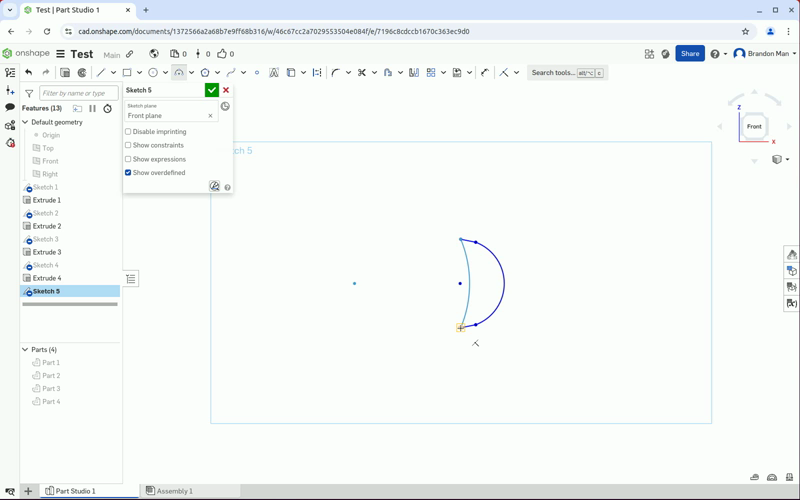
key_down(shift)
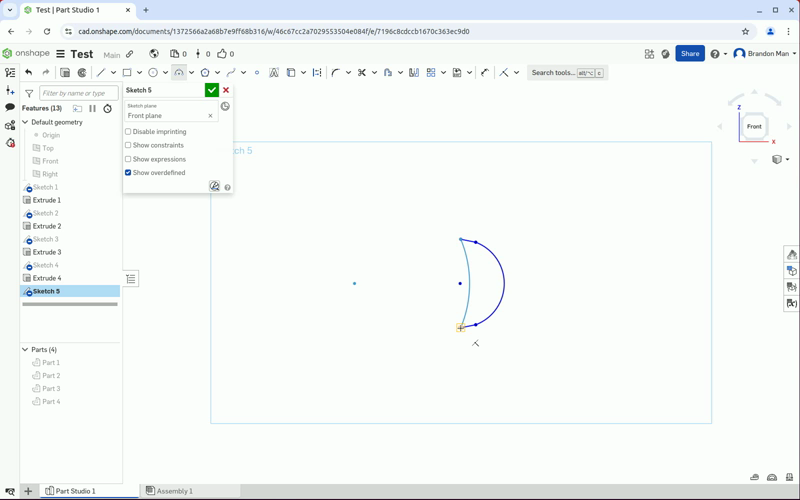
mouse_move(416, 283)
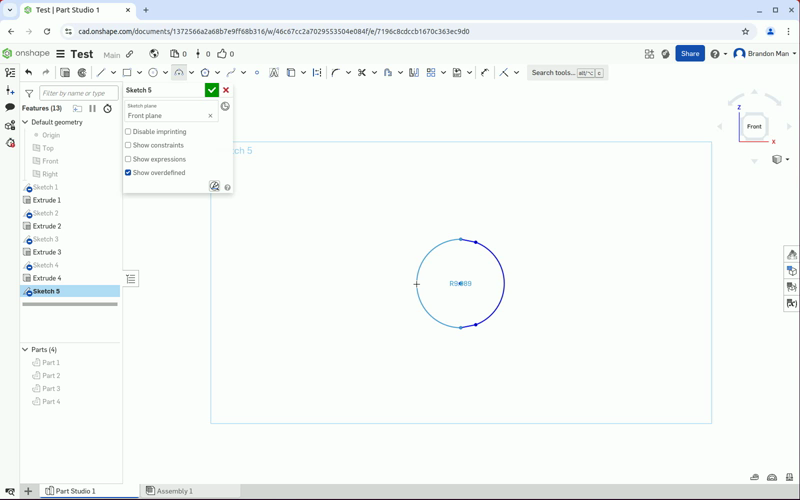
click(416, 283)
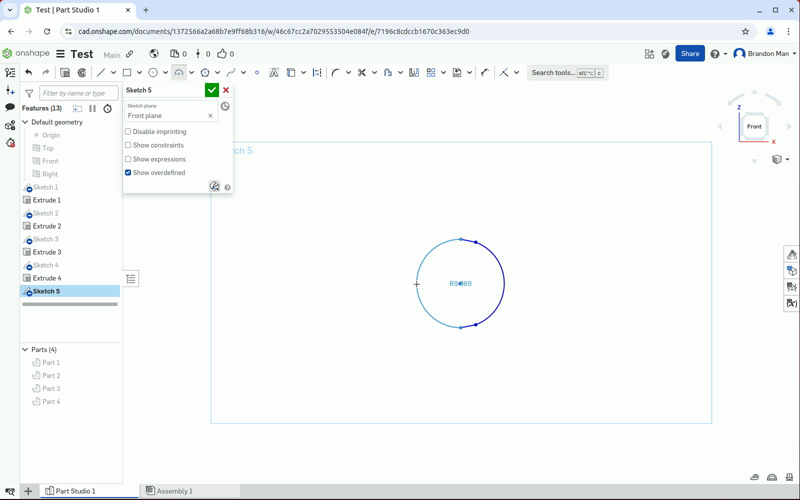
key_up(shift)
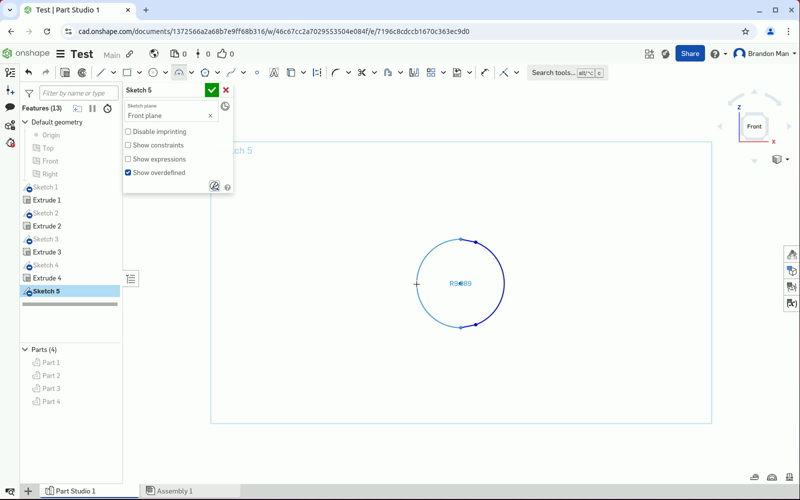
key(esc)
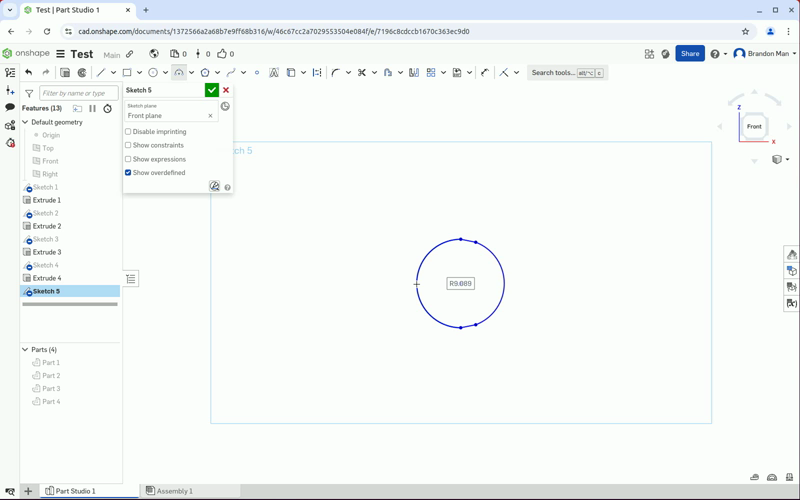
key(l)
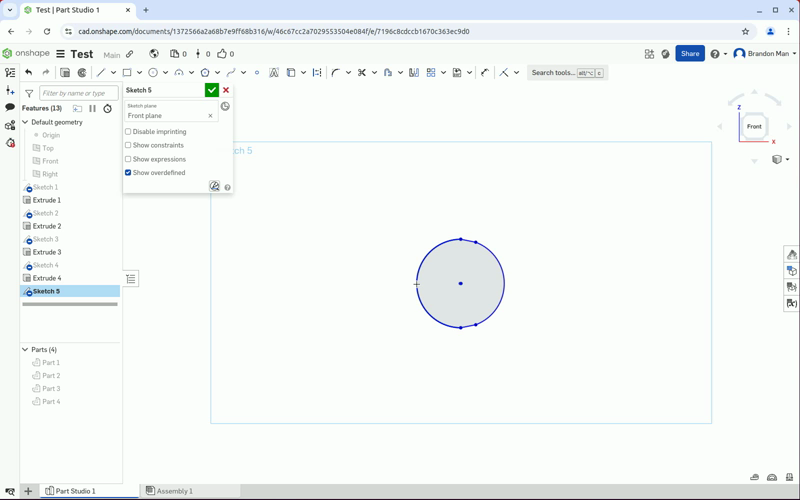
key_down(shift)
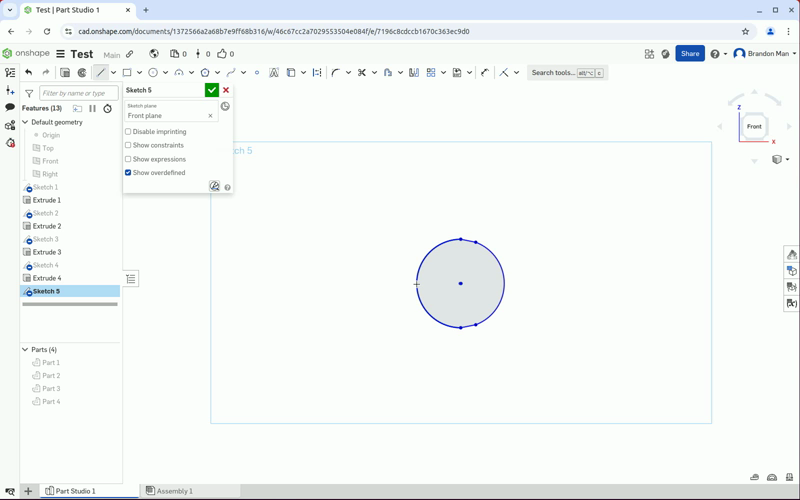
mouse_move(432, 290)
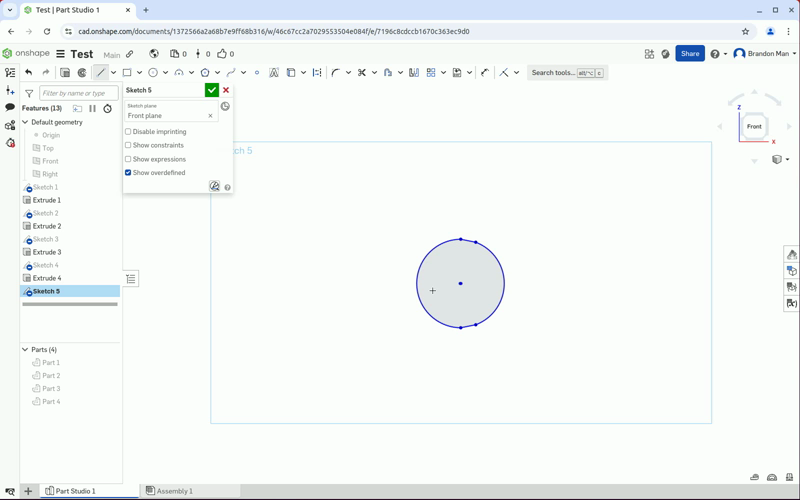
click(432, 290)
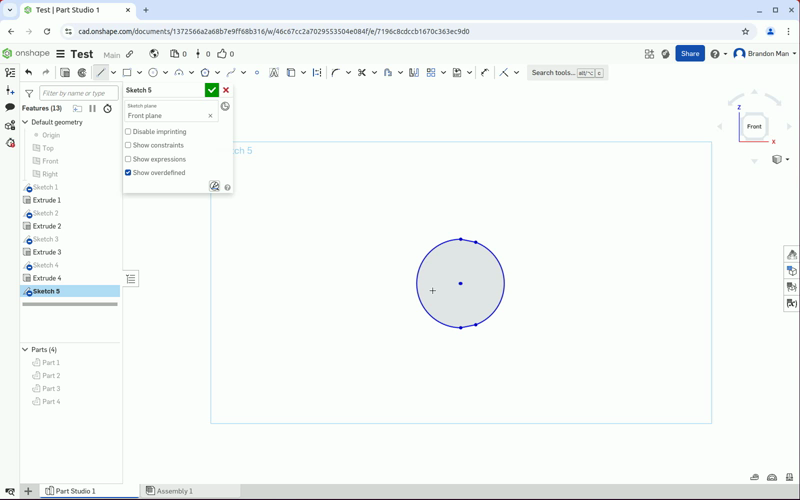
key_up(shift)
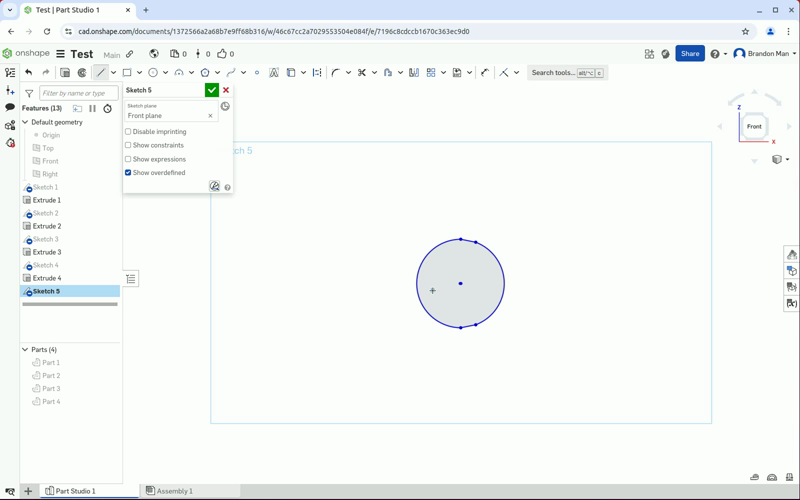
key_down(shift)
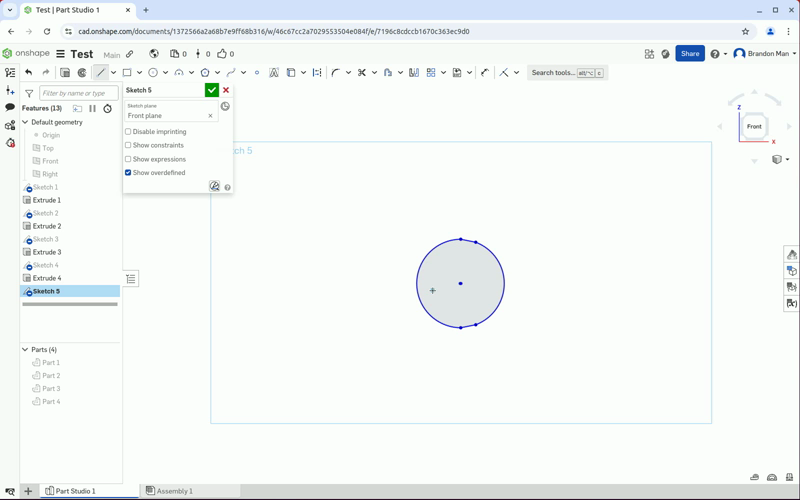
mouse_move(462, 290)
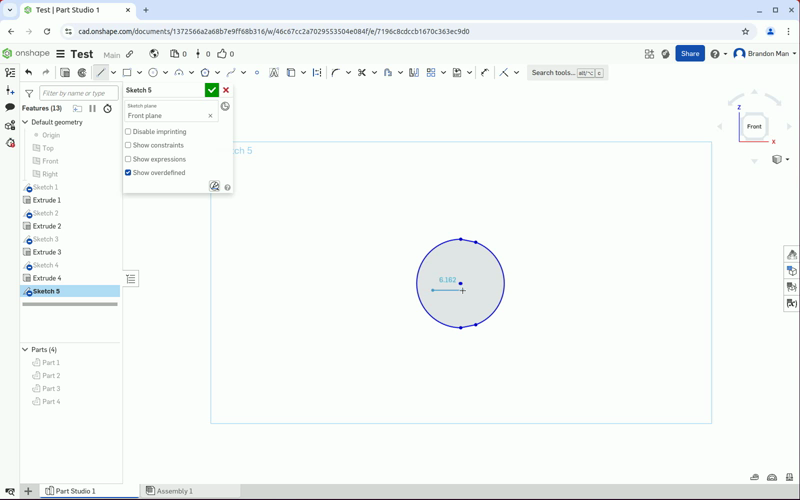
mouse_move(440, 290)
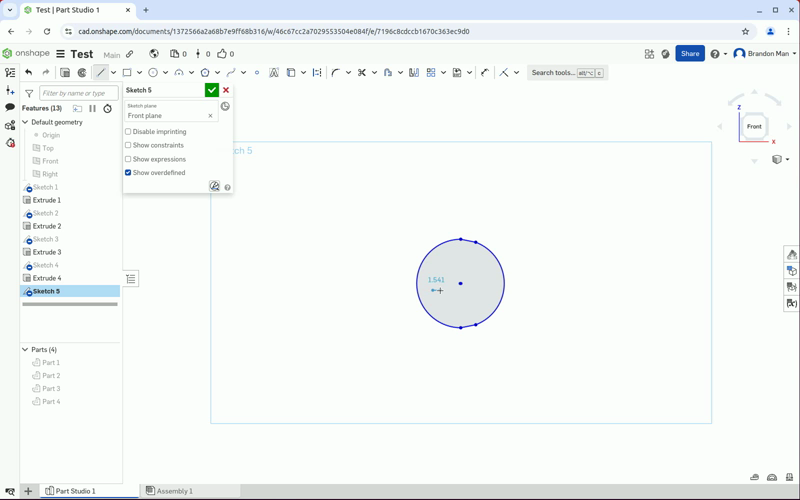
click(440, 290)
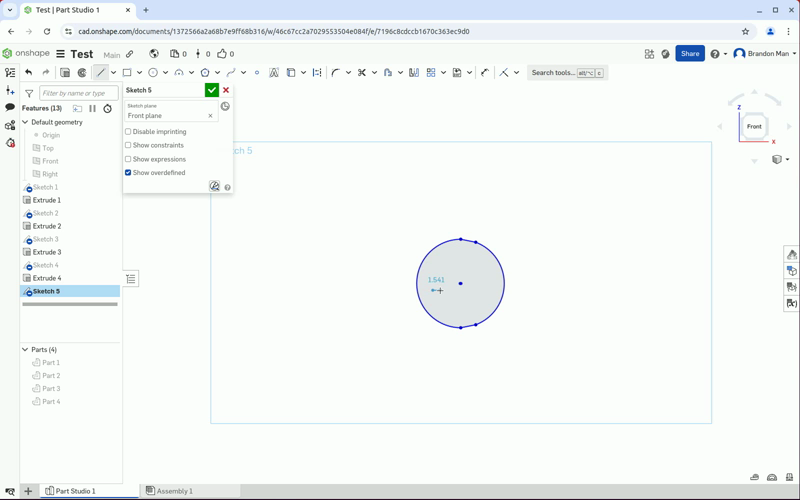
key_up(shift)
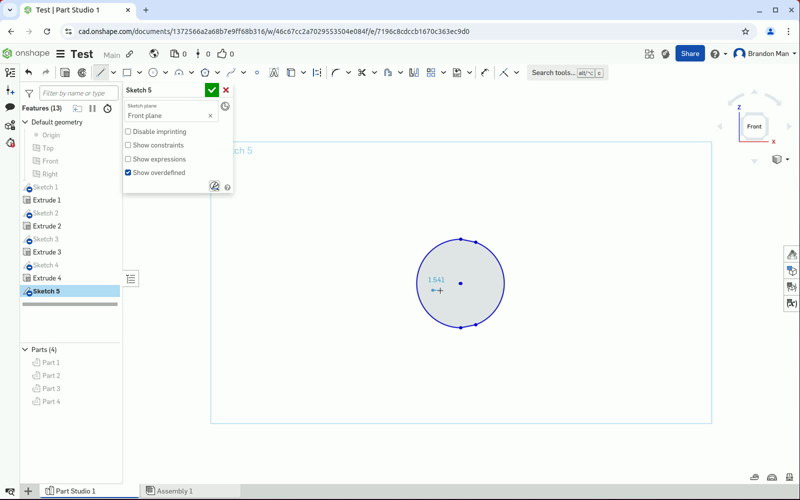
key(esc)
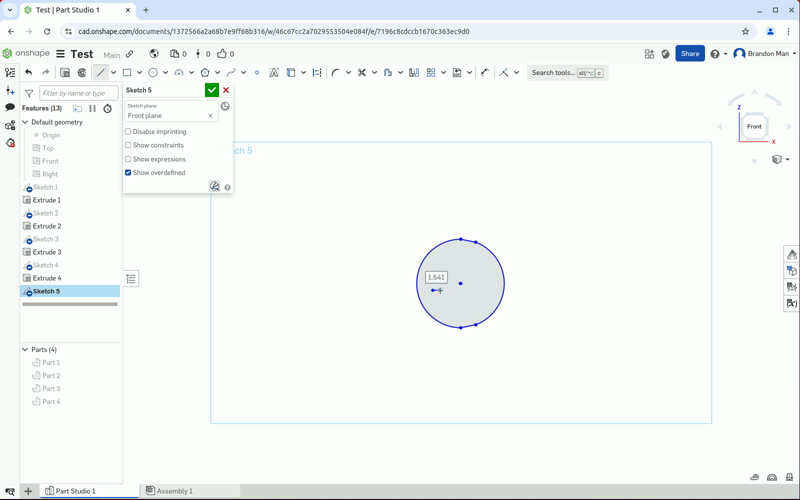
key(a)
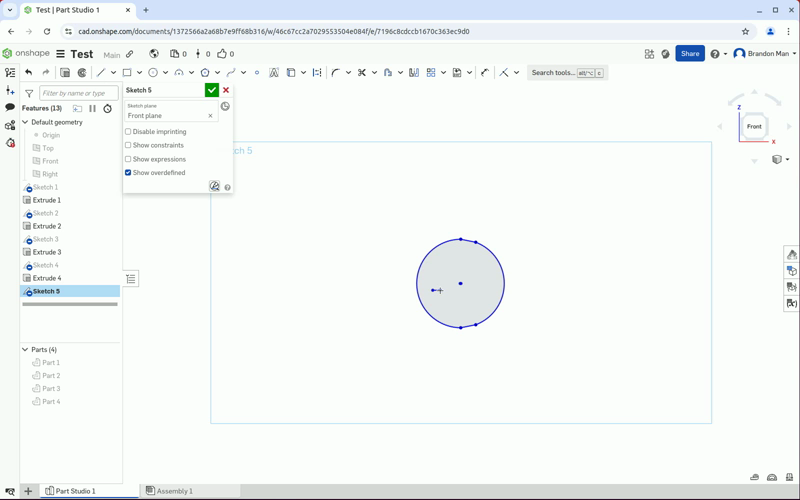
mouse_move(440, 290)
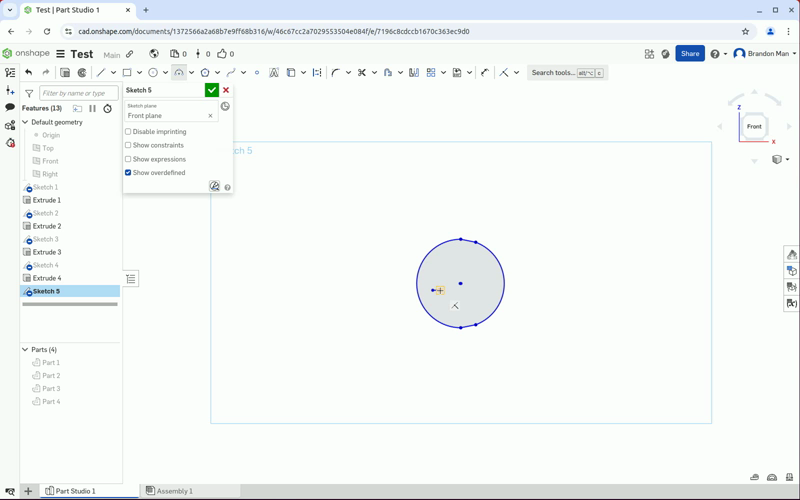
click(440, 290)
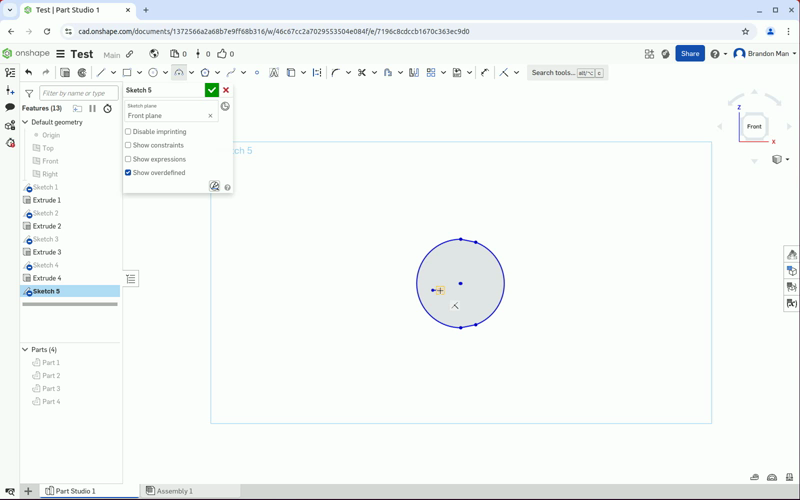
key_down(shift)
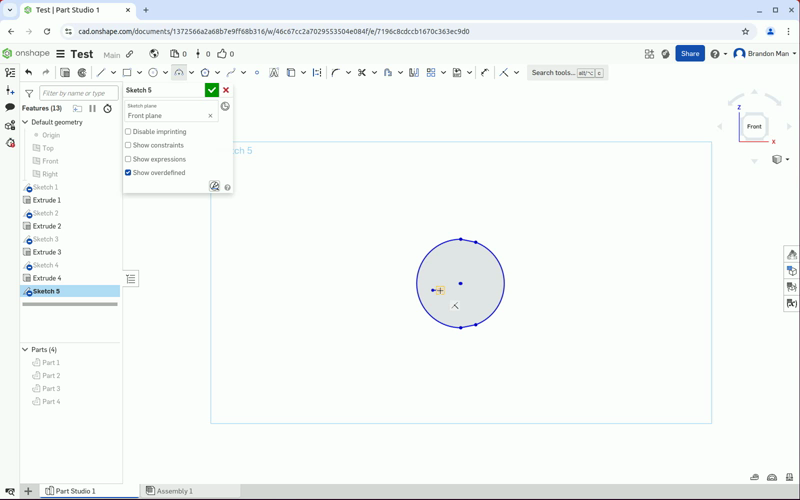
mouse_move(481, 290)
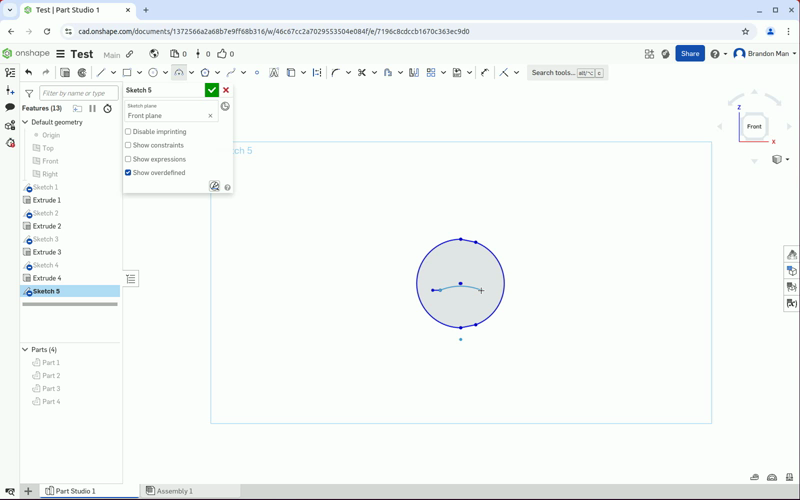
click(481, 290)
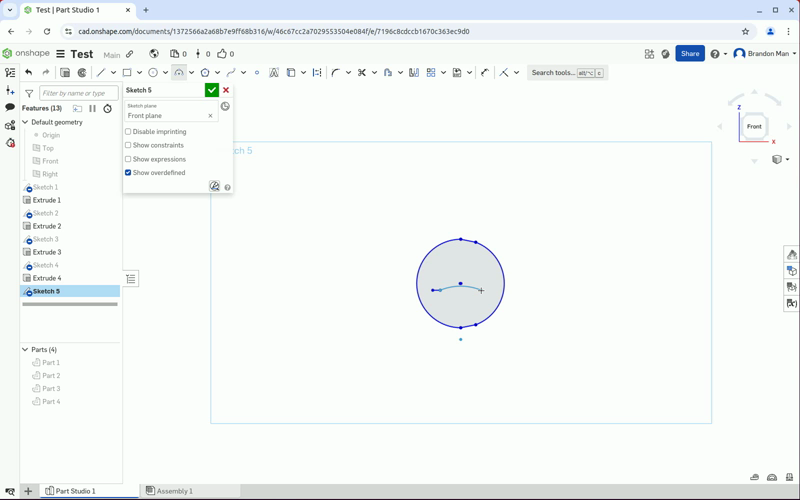
mouse_move(460, 304)
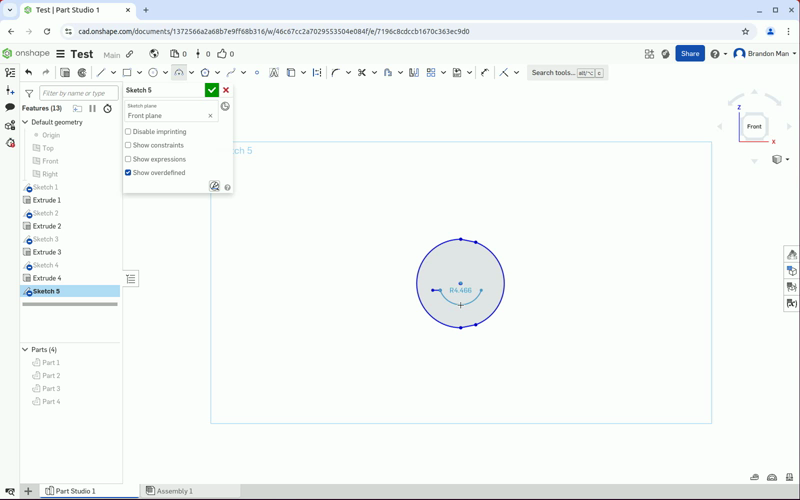
click(460, 304)
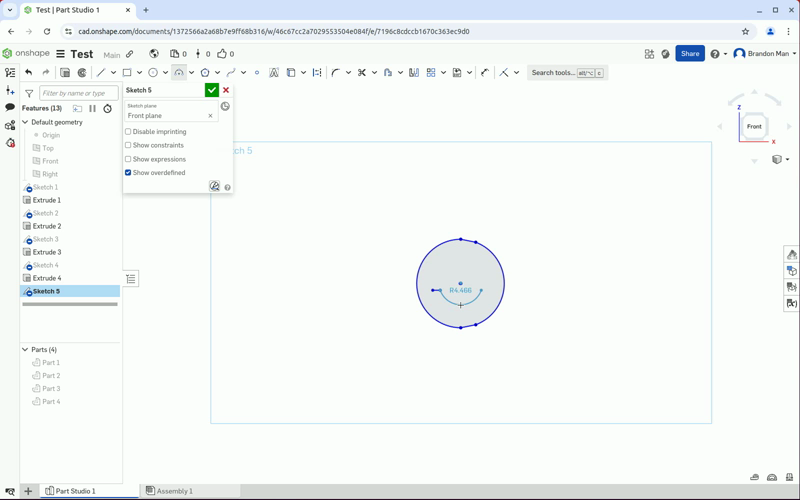
key_up(shift)
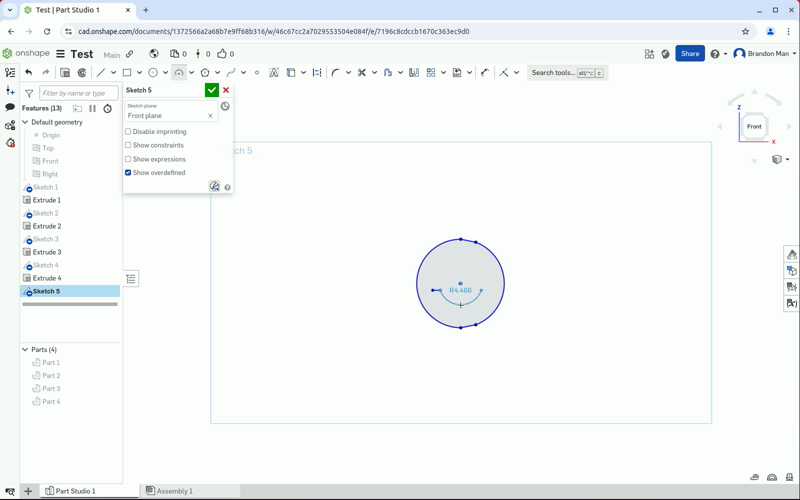
key(esc)
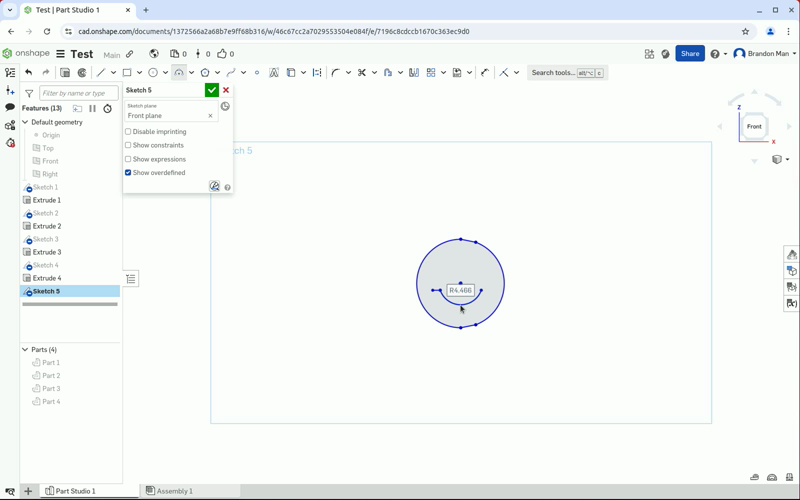
key(l)
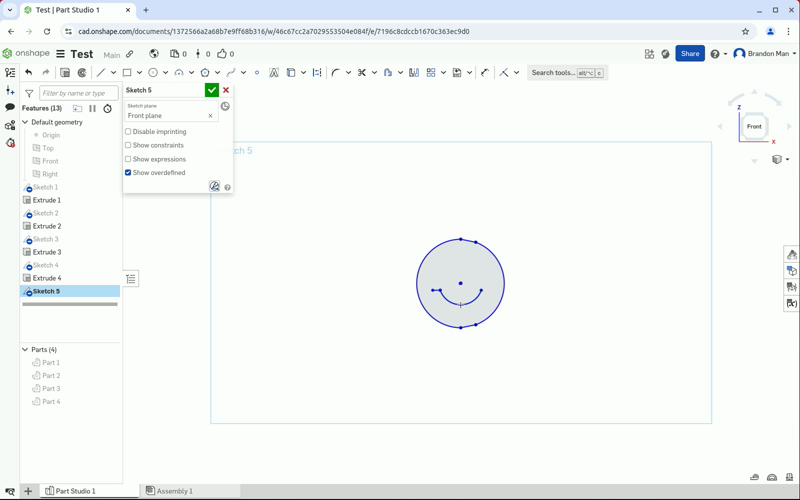
mouse_move(481, 290)
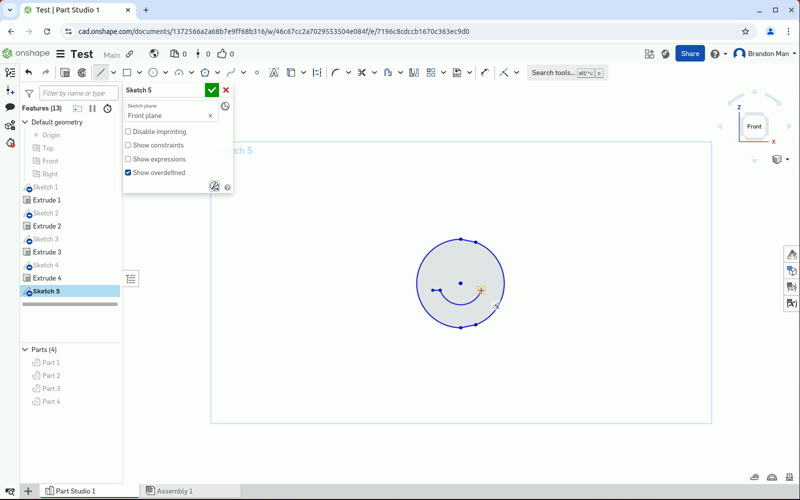
click(481, 290)
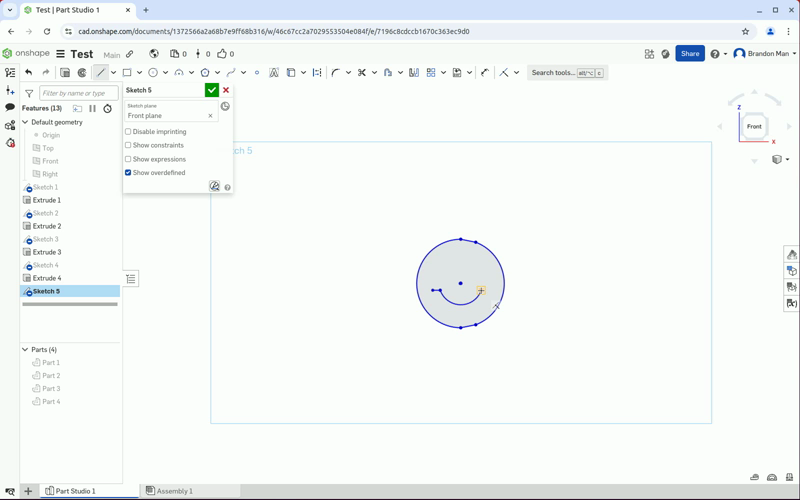
key_down(shift)
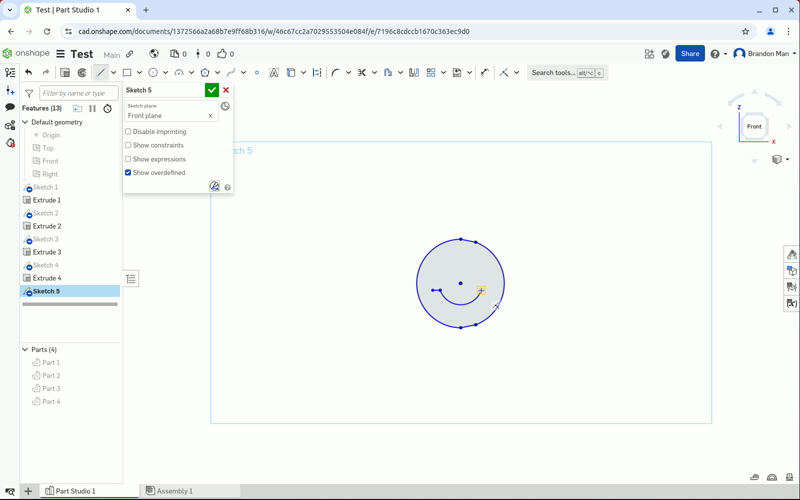
mouse_move(511, 290)
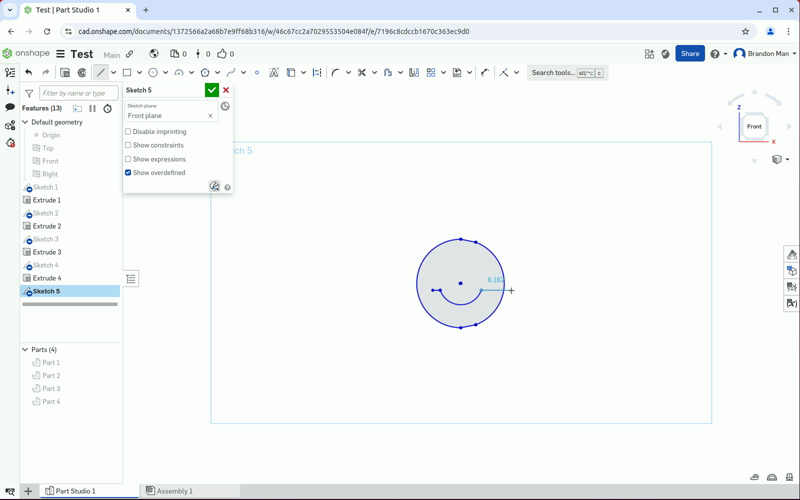
mouse_move(491, 290)
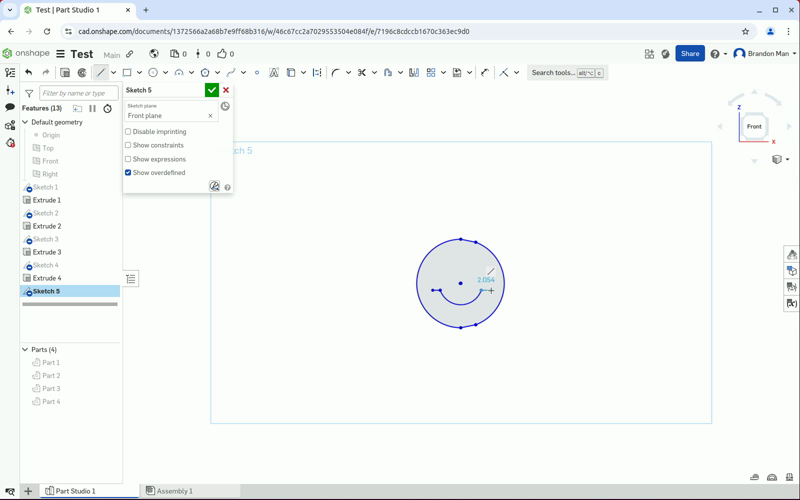
click(491, 290)
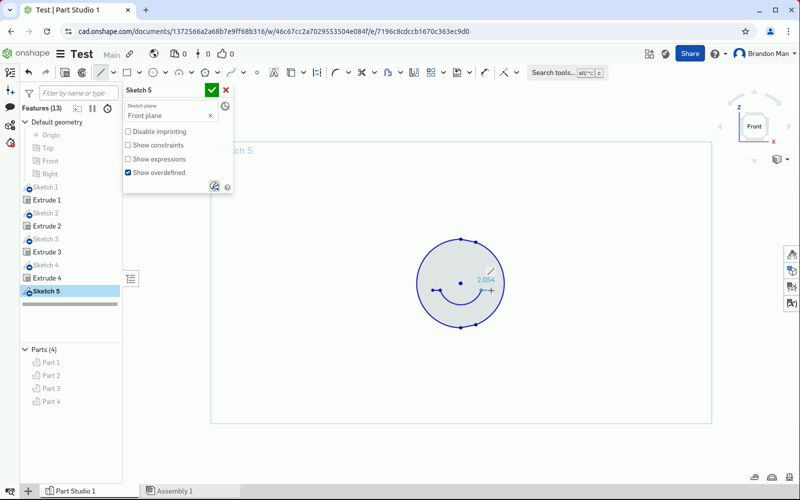
key_up(shift)
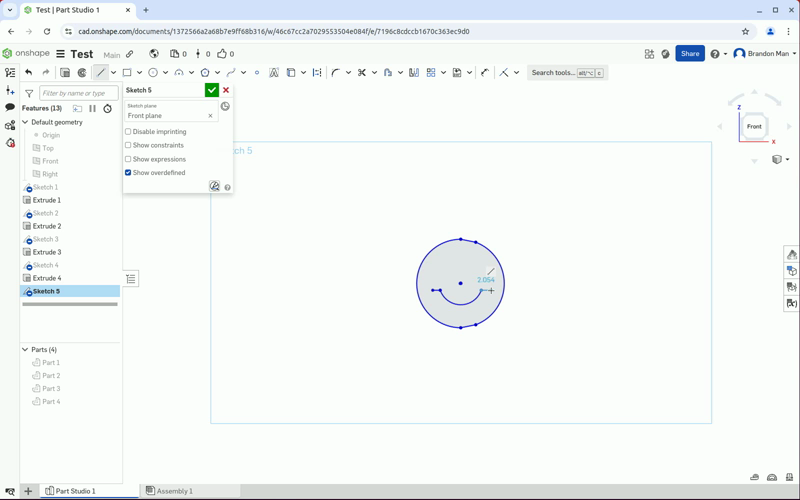
key_down(shift)
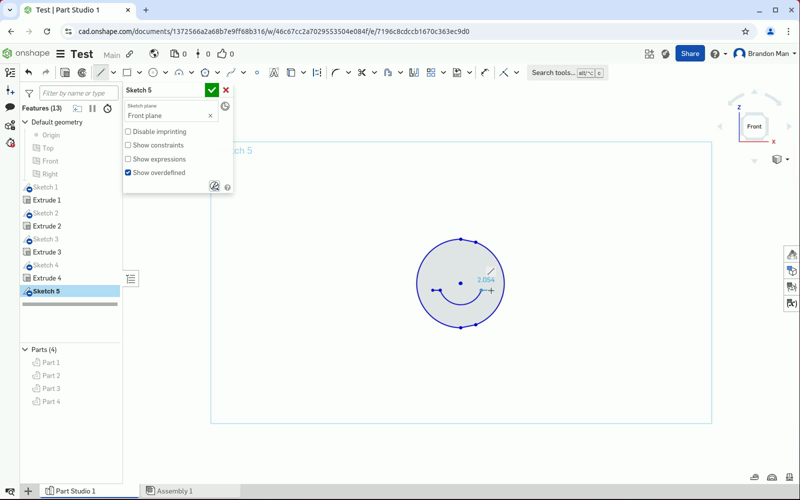
mouse_move(521, 290)
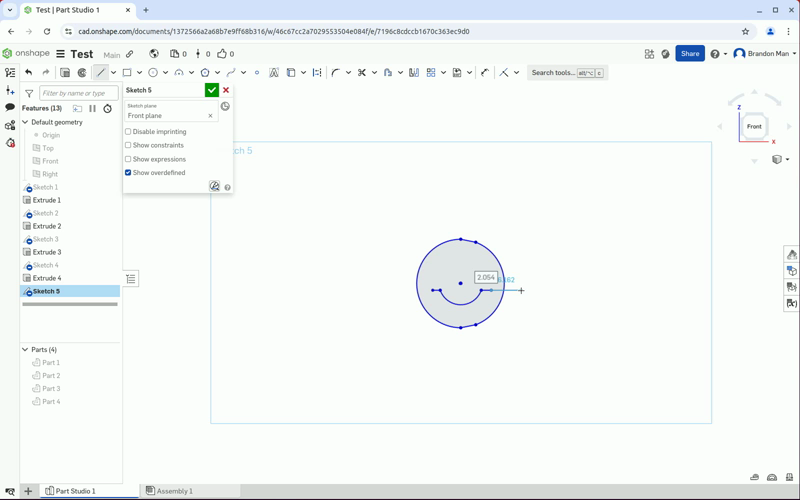
mouse_move(491, 276)
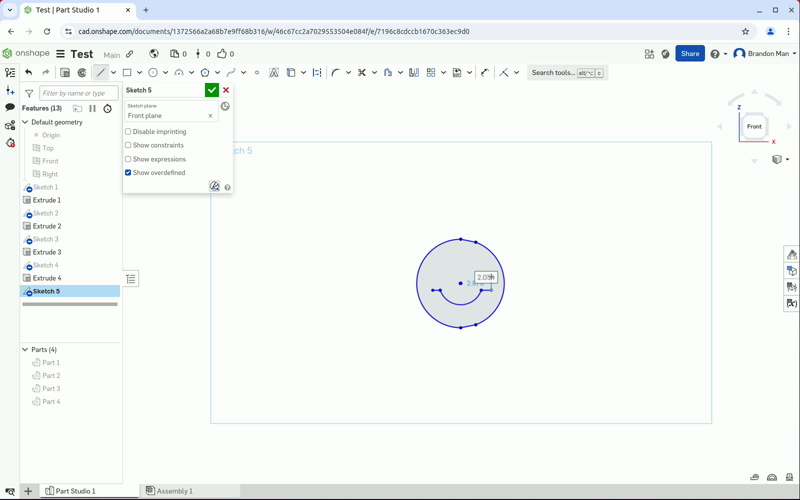
click(491, 276)
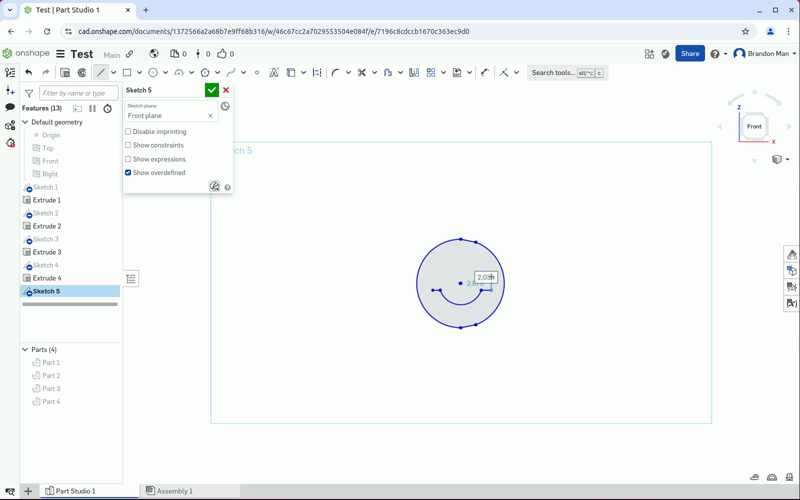
key_up(shift)
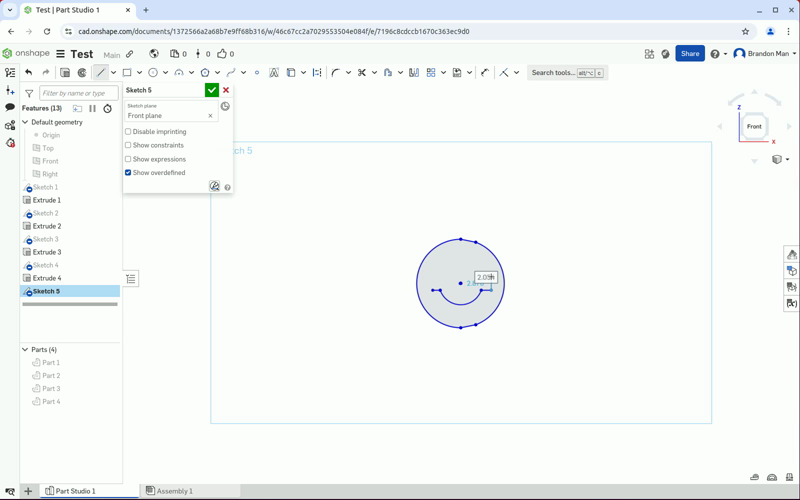
key_down(shift)
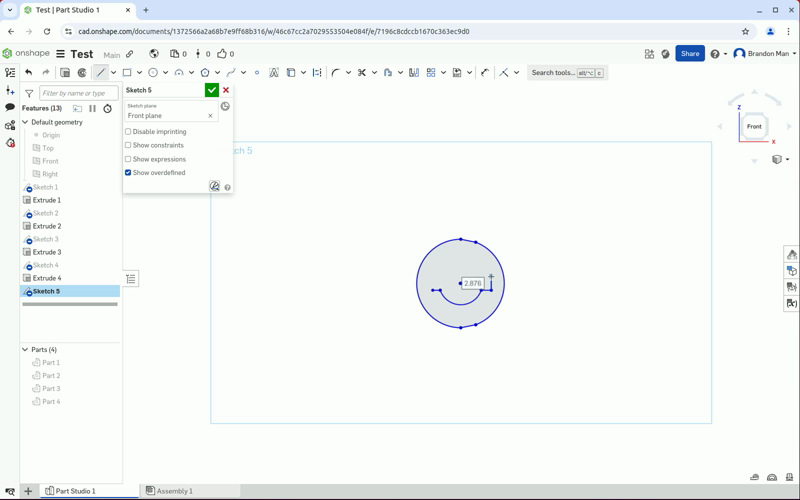
mouse_move(521, 276)
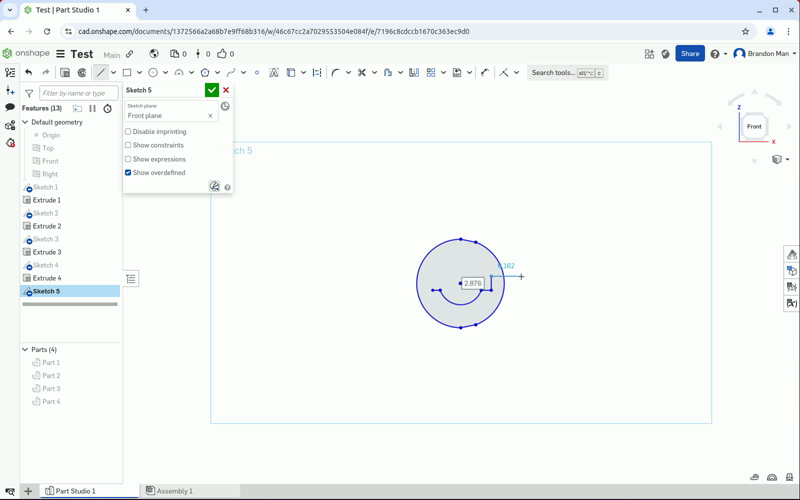
mouse_move(481, 276)
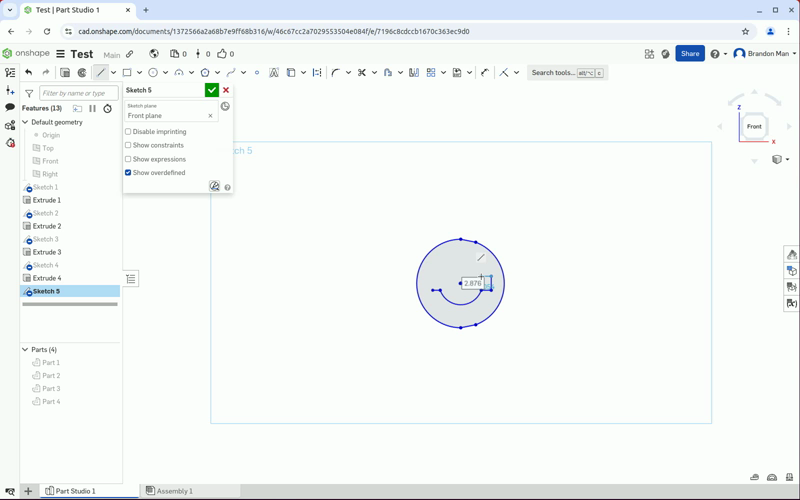
click(481, 276)
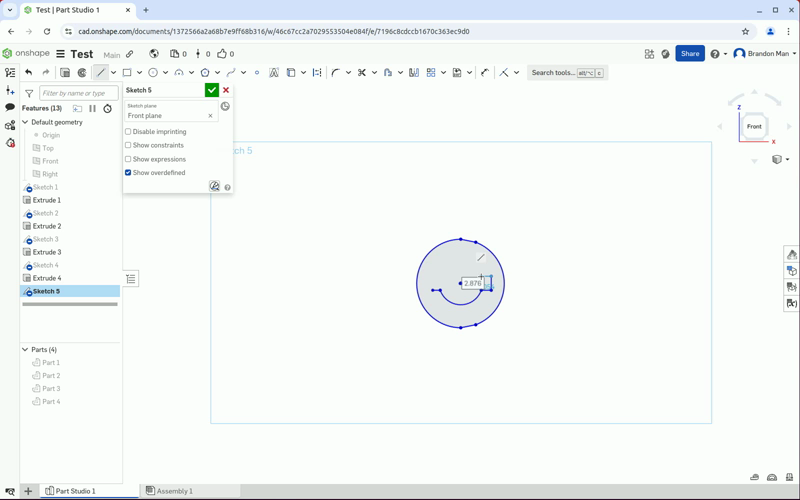
key_up(shift)
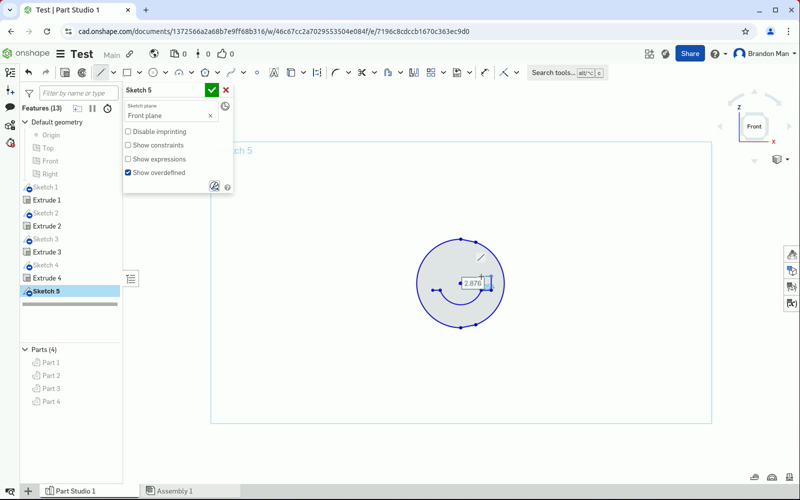
key(esc)
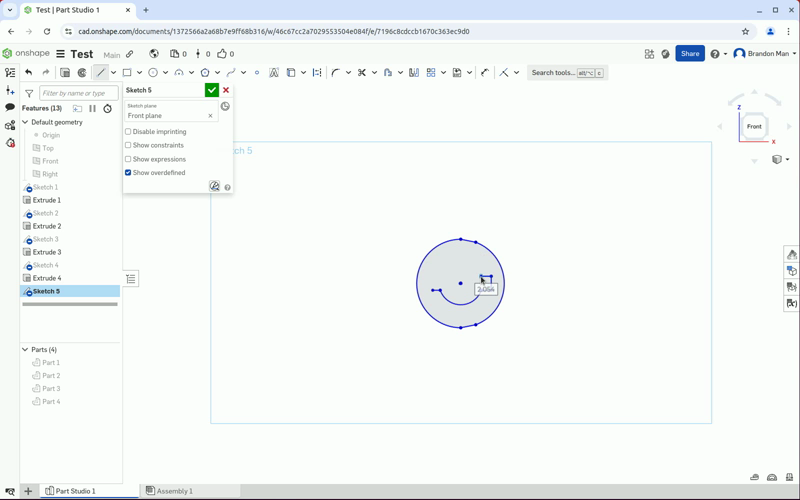
key(a)
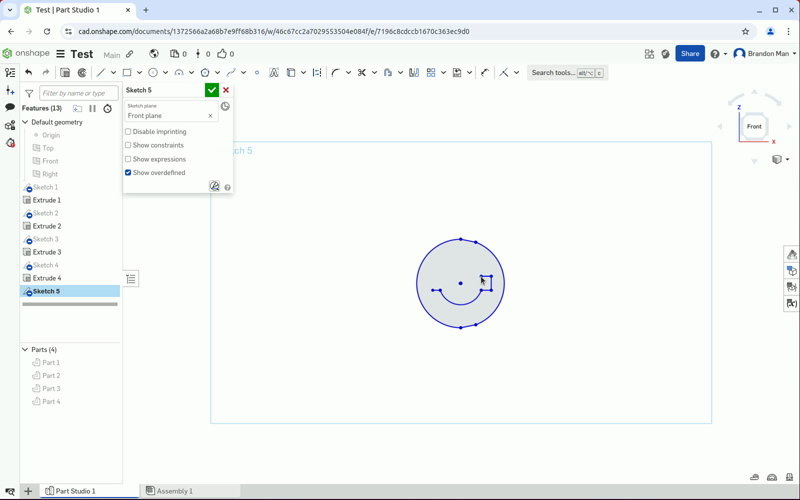
mouse_move(481, 276)
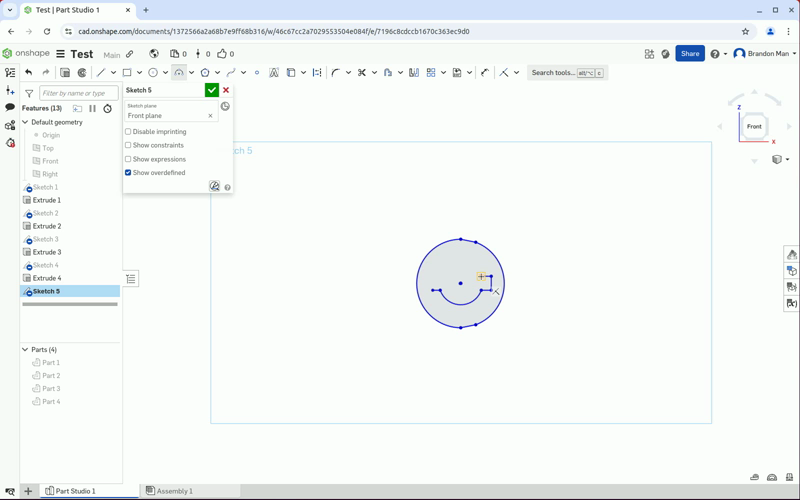
click(481, 276)
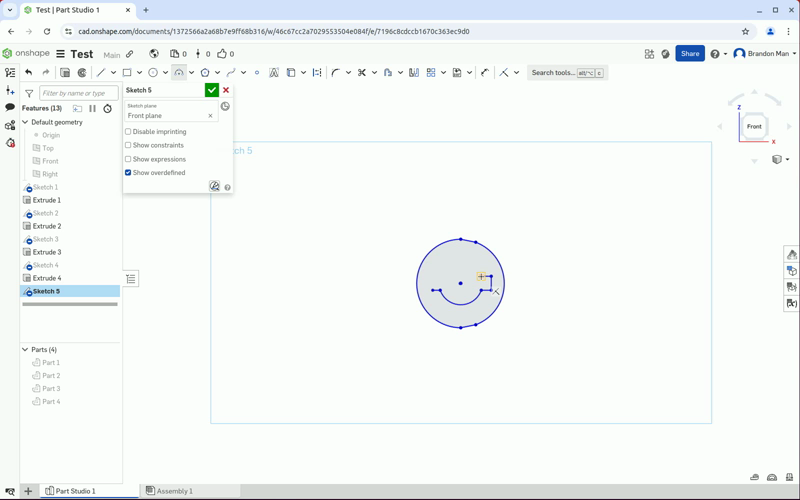
key_down(shift)
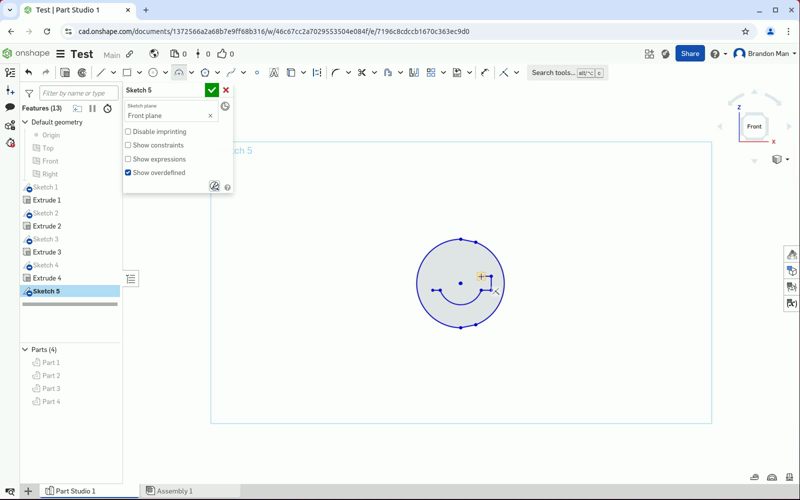
mouse_move(440, 276)
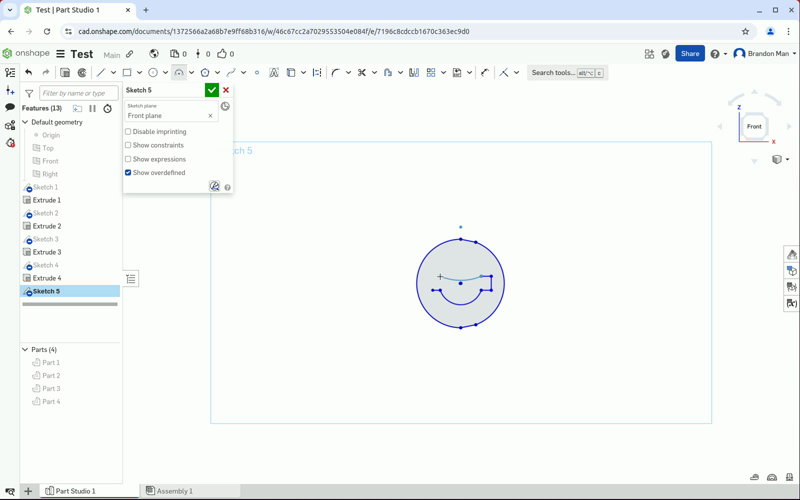
click(440, 276)
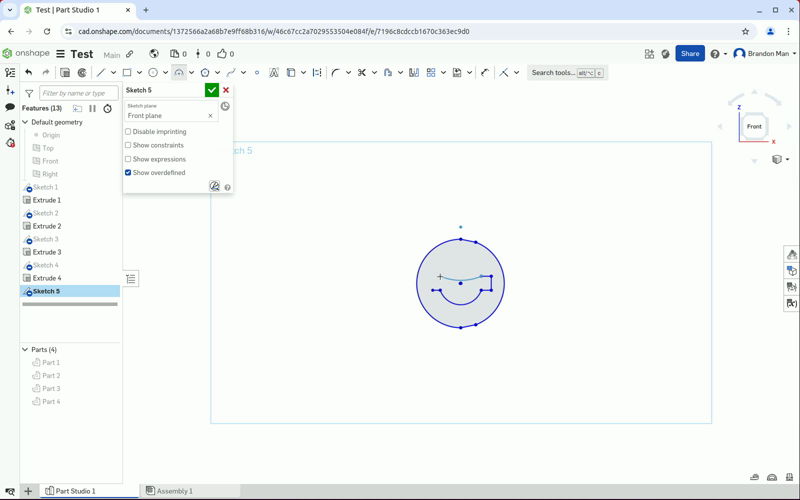
mouse_move(460, 261)
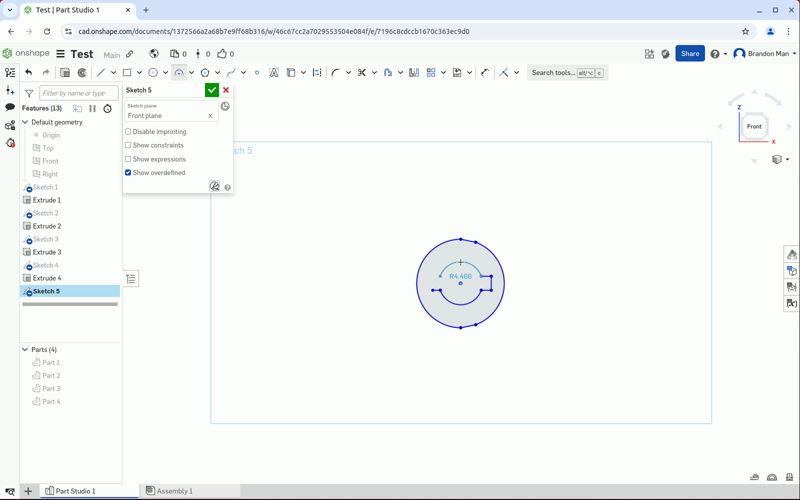
click(460, 261)
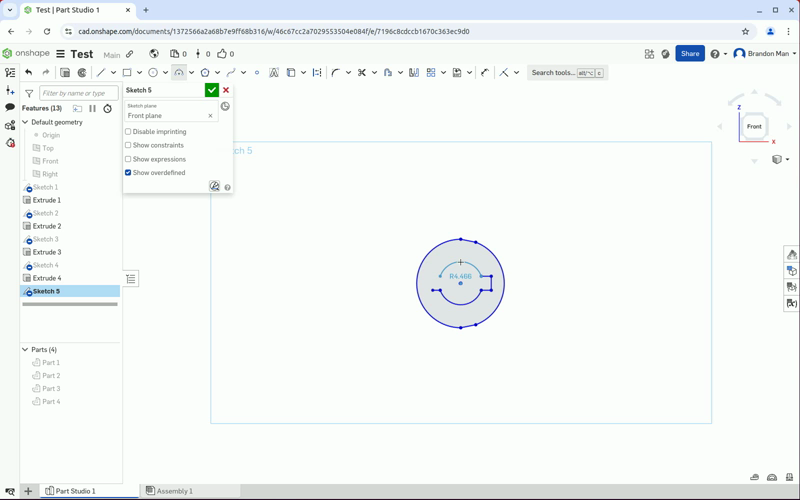
key_up(shift)
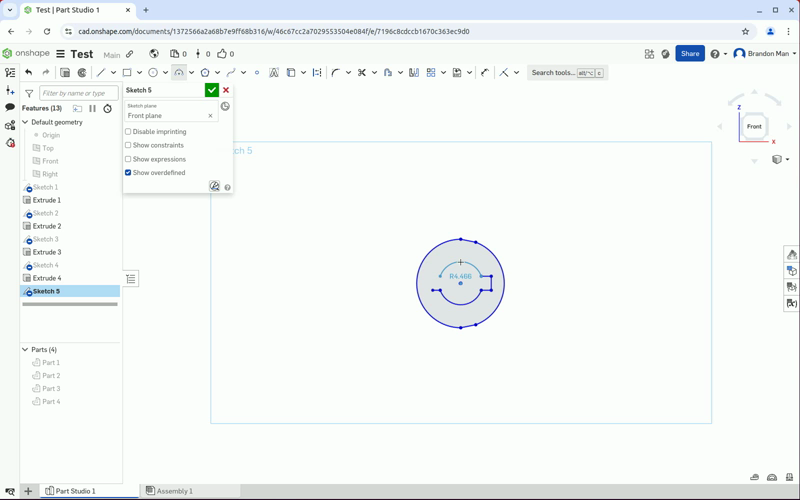
key(esc)
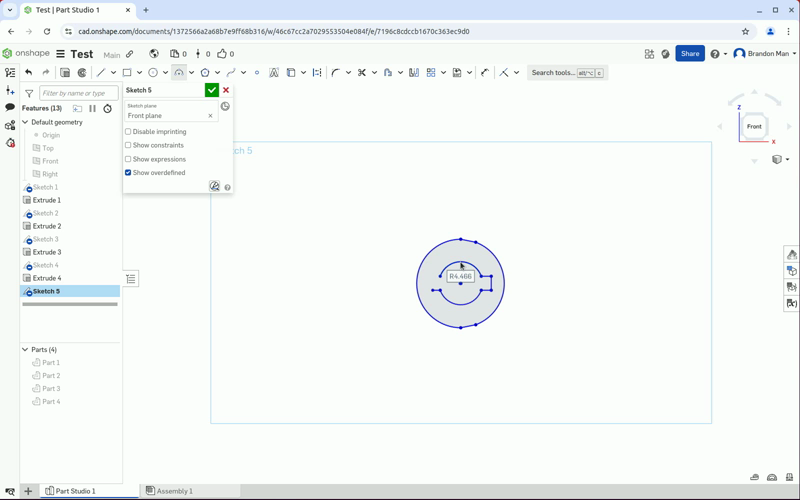
key(l)
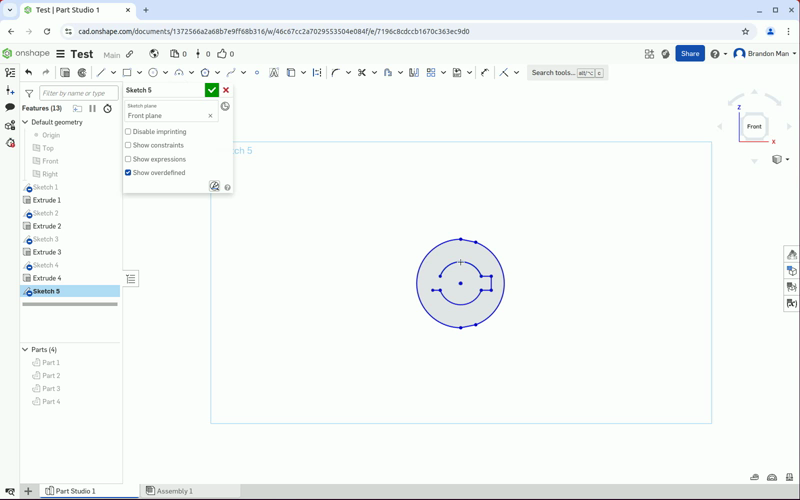
mouse_move(440, 276)
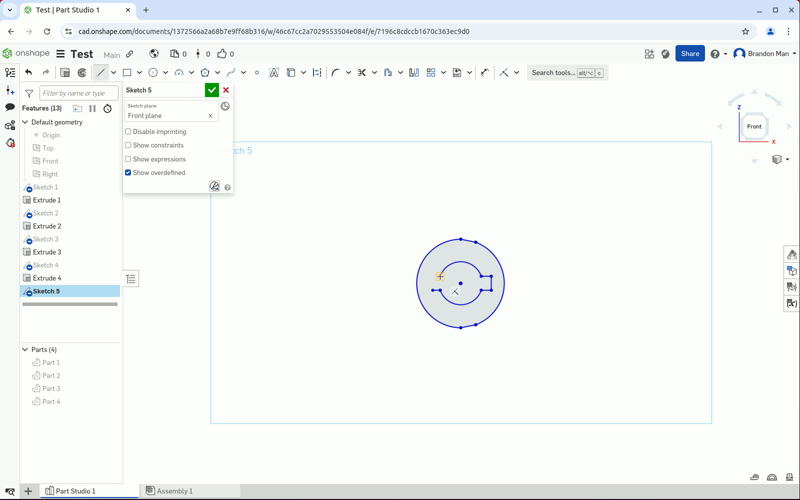
click(440, 276)
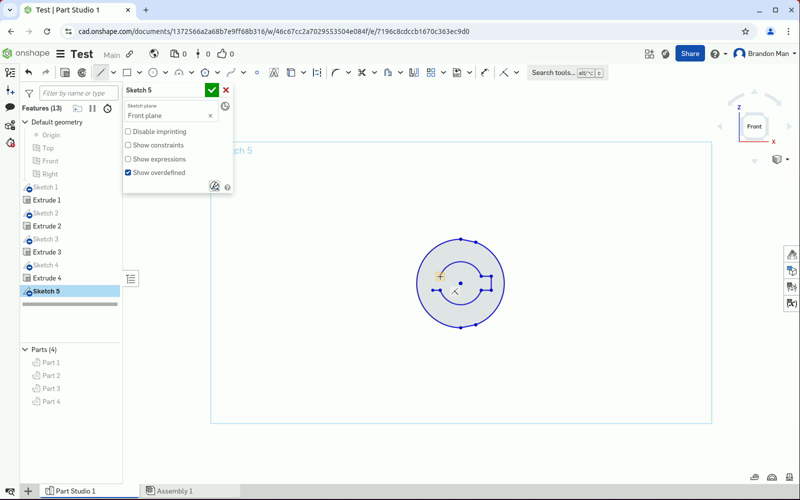
key_down(shift)
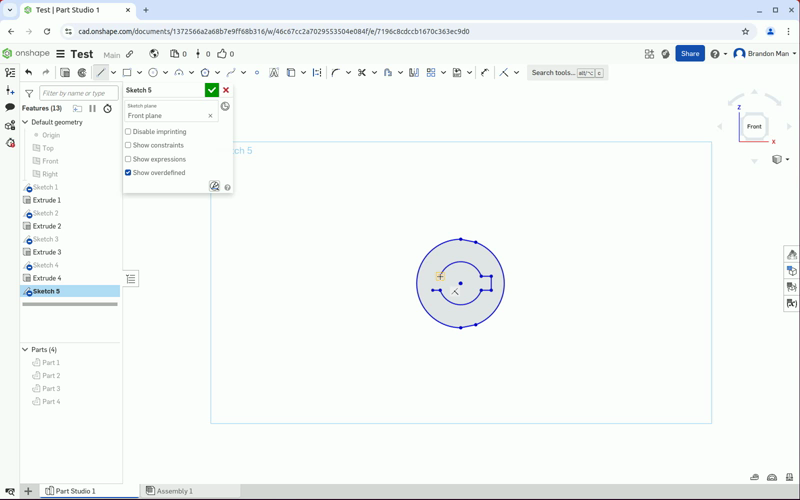
mouse_move(470, 276)
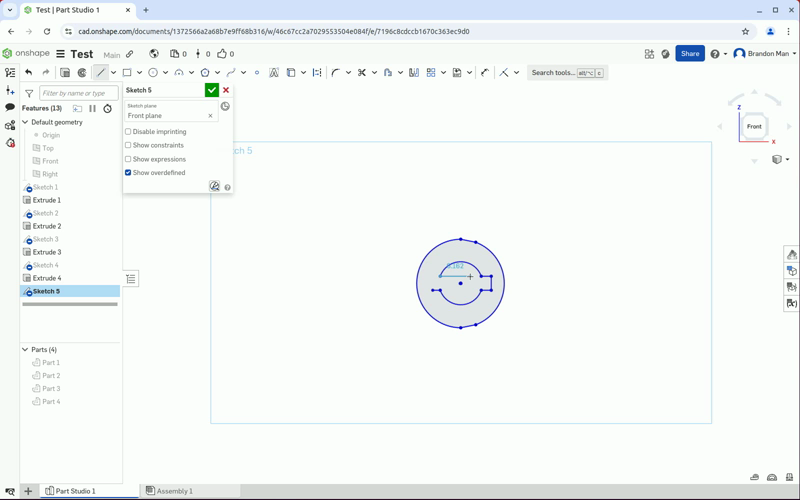
mouse_move(432, 276)
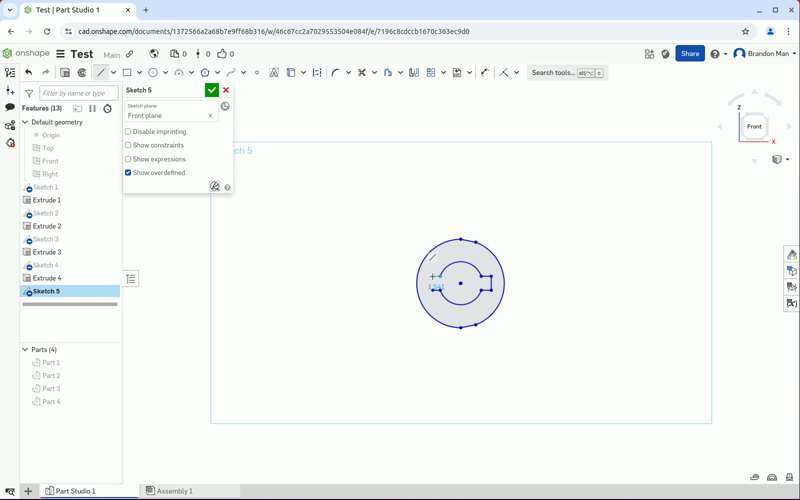
click(432, 276)
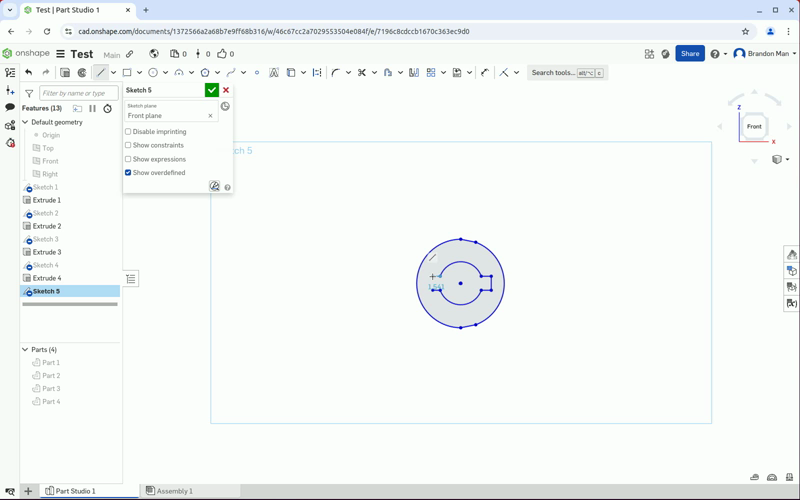
key_up(shift)
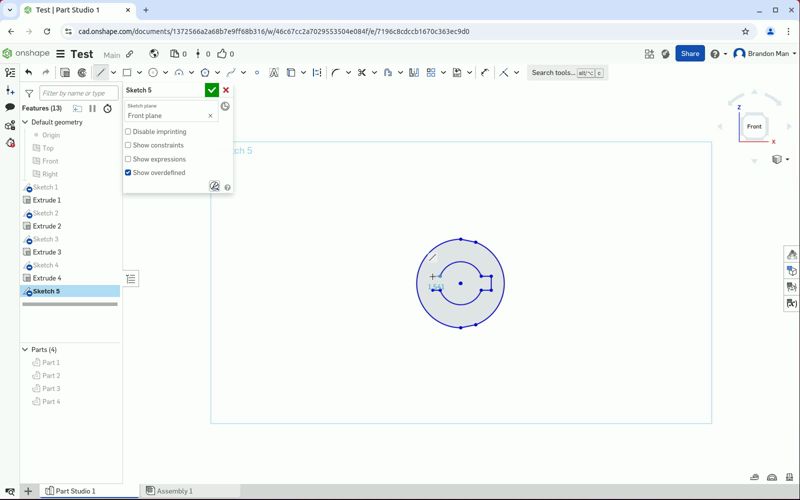
mouse_move(462, 276)
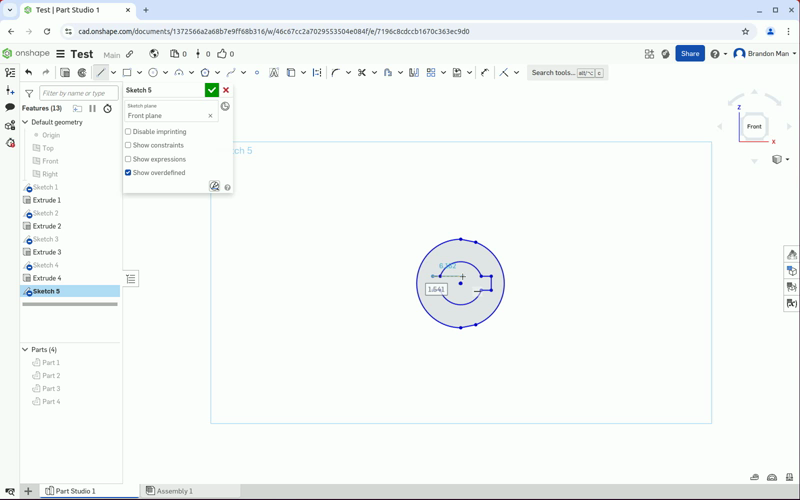
key_down(shift)
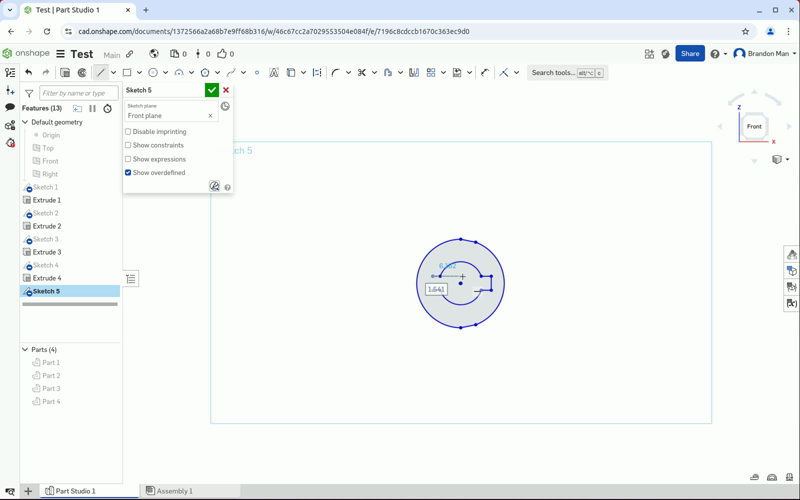
mouse_move(432, 290)
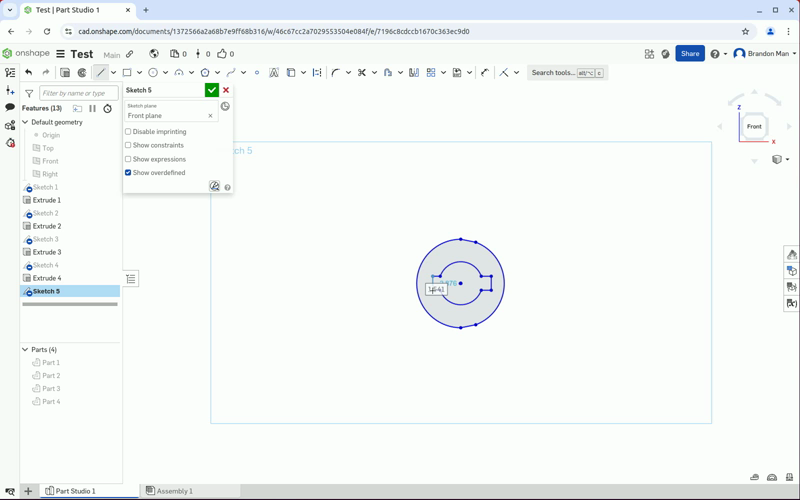
key_up(shift)
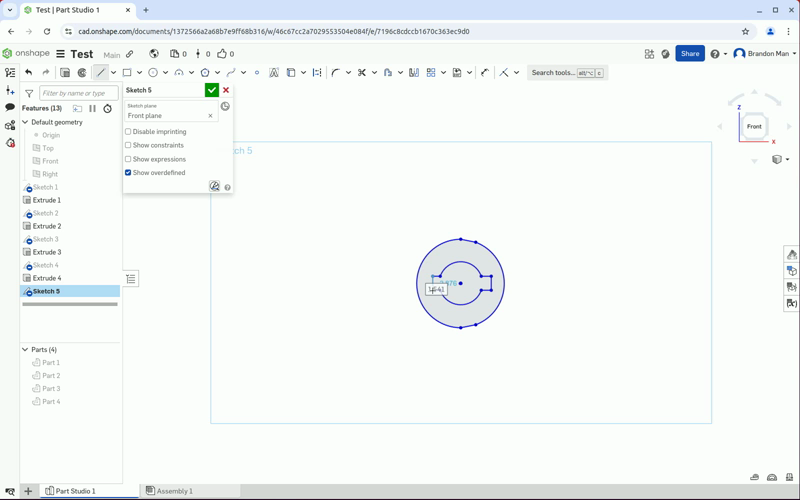
click(432, 290)
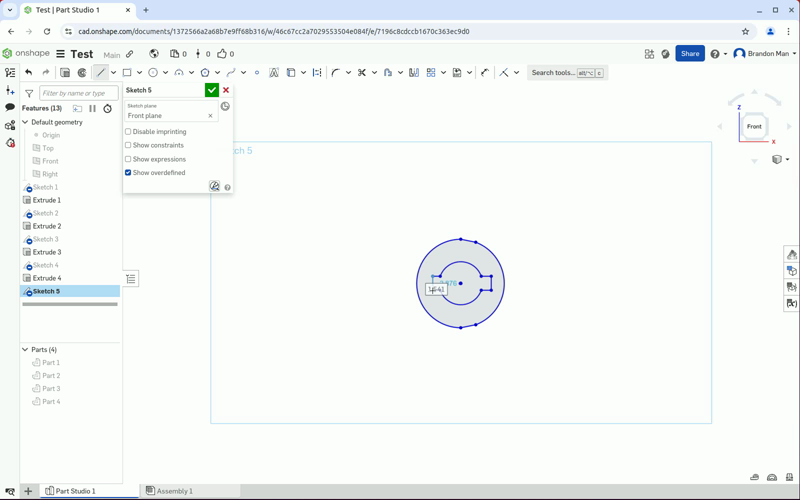
key(esc)
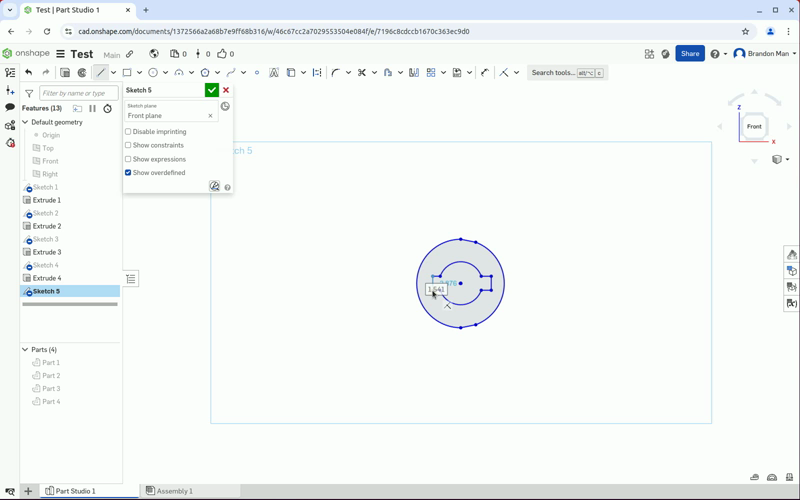
mouse_move(481, 304)
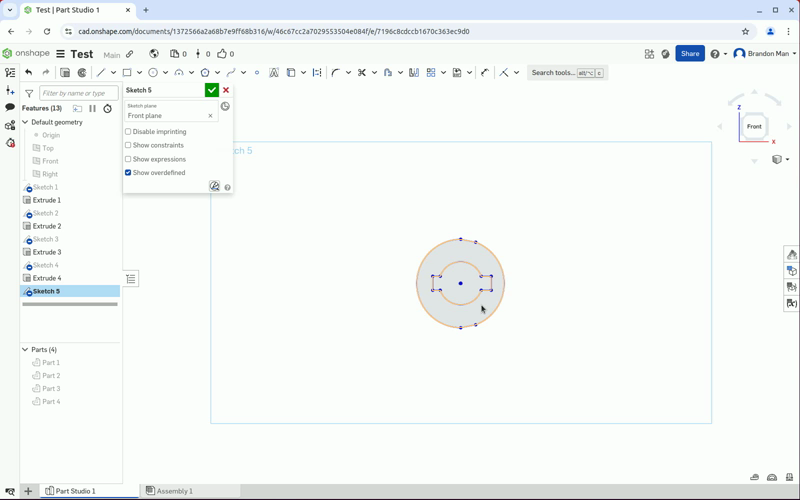
click(481, 304)
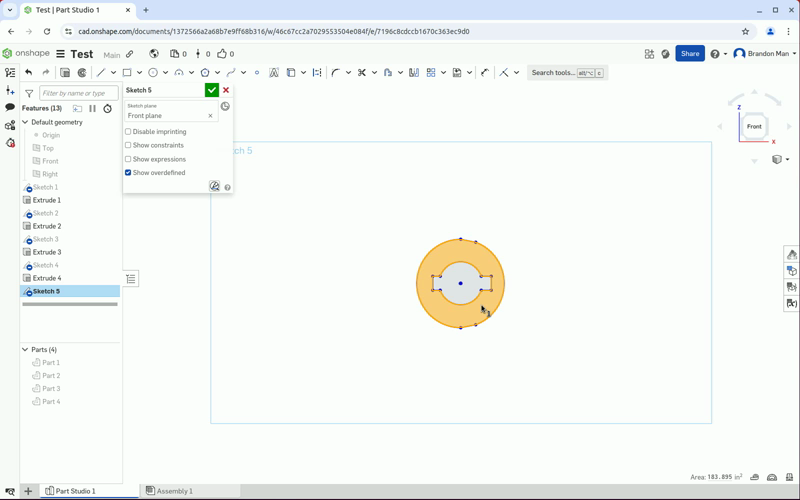
mouse_move(73, 352)
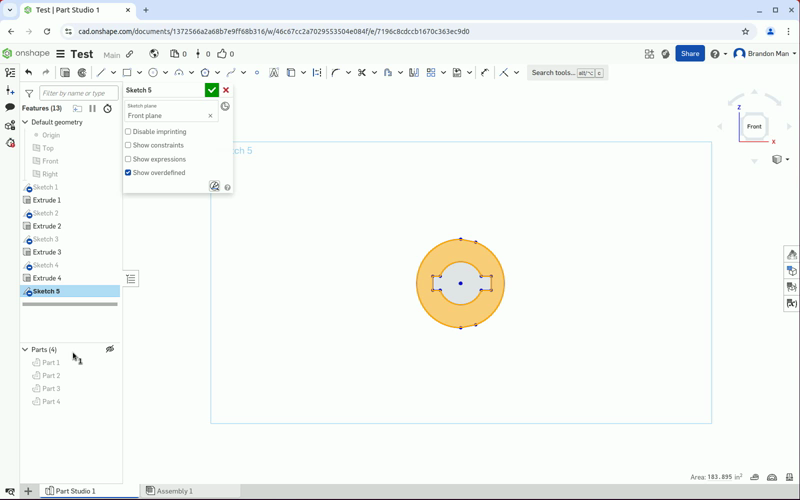
key(shift+y)
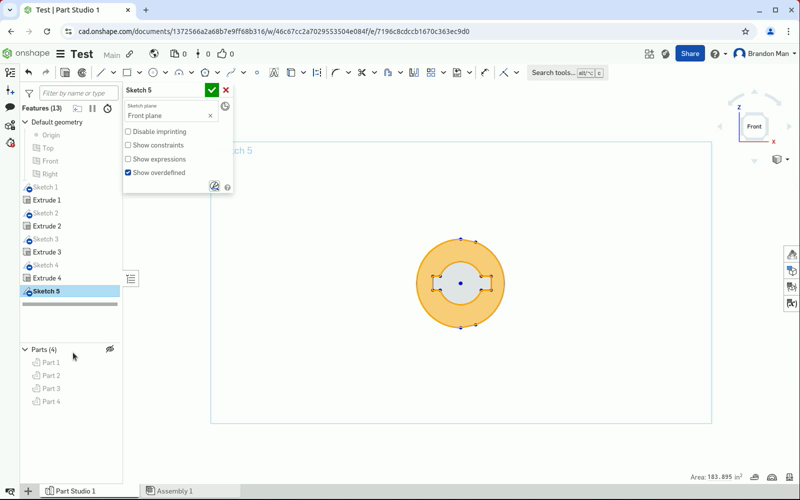
key(shift+e)
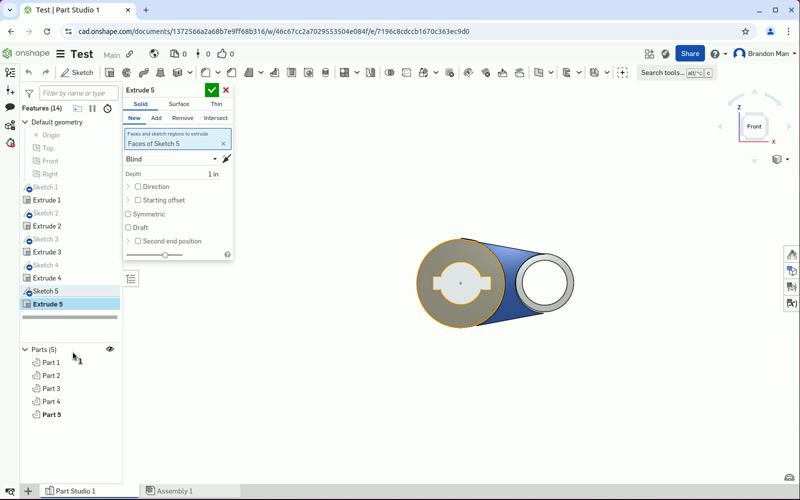
mouse_move(143, 106)
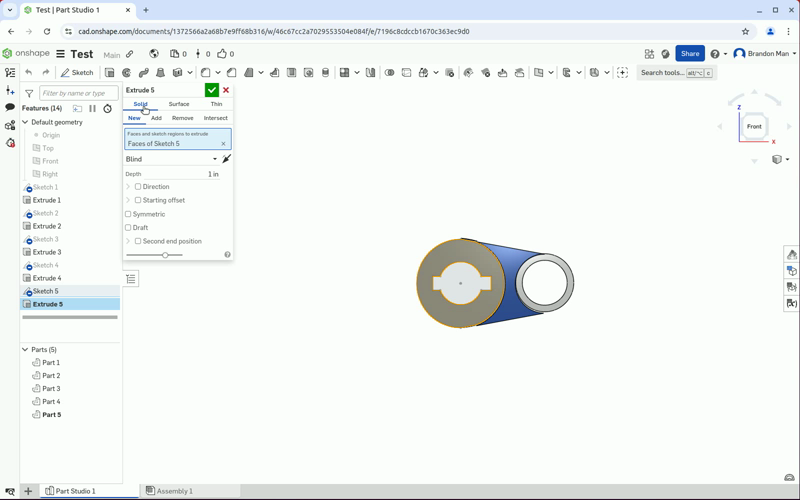
click(143, 106)
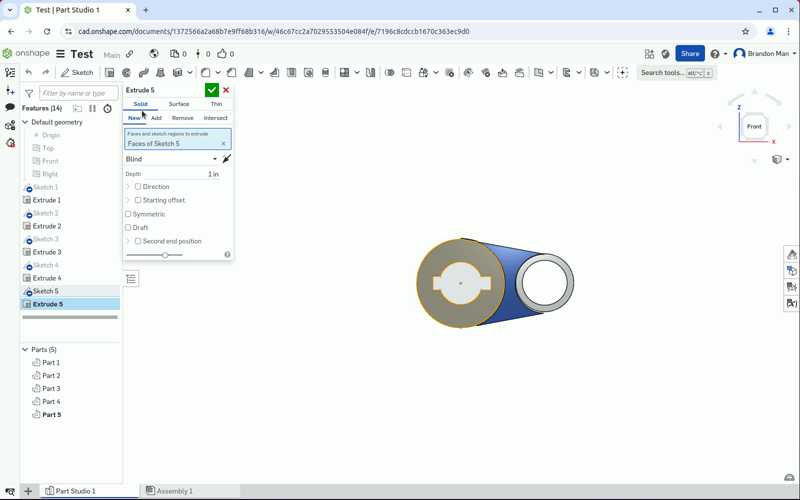
mouse_move(137, 120)
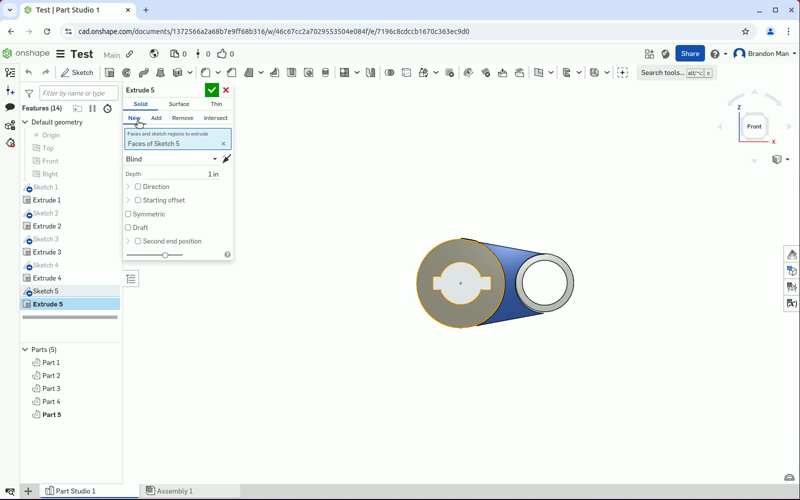
click(137, 120)
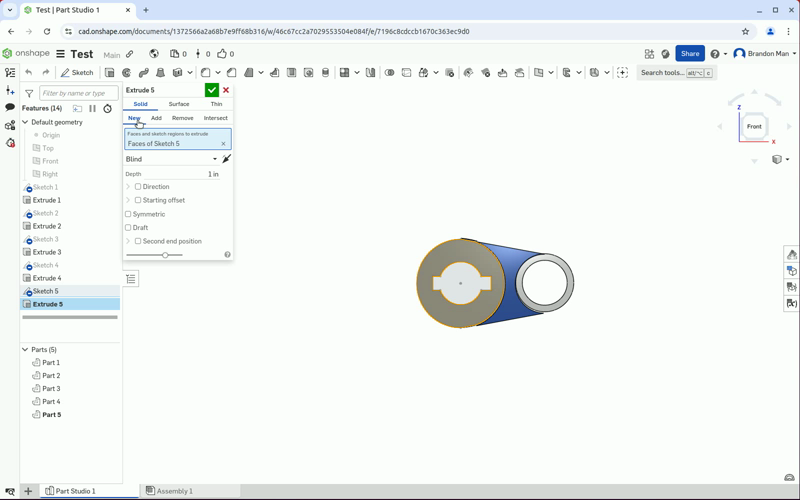
key(tab, 4)
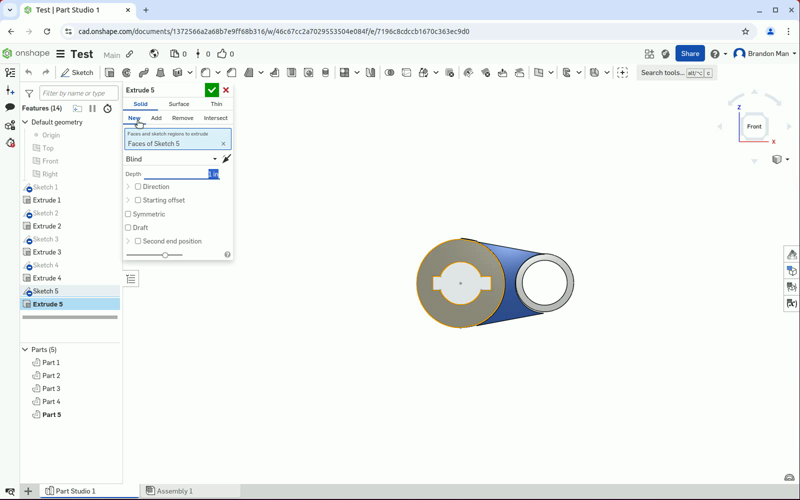
text(16.128)
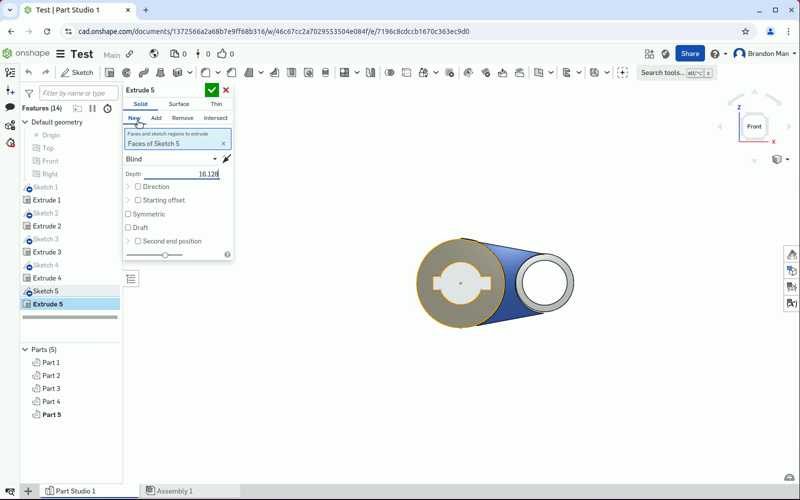
key(enter)
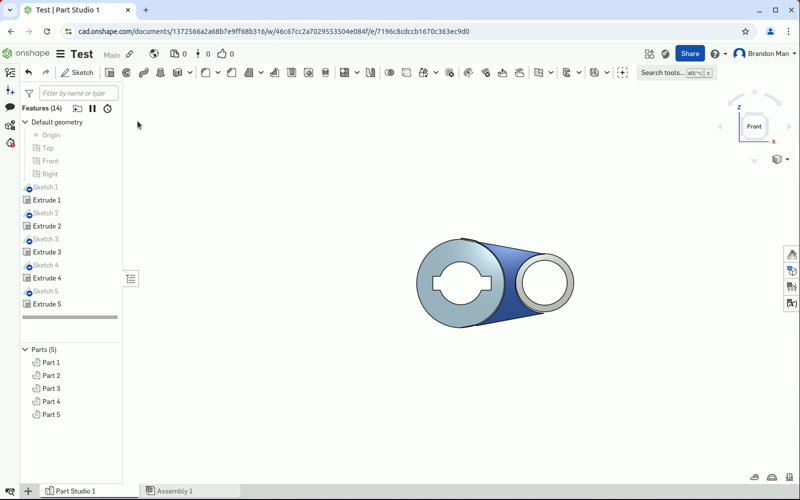
key(shift+h)
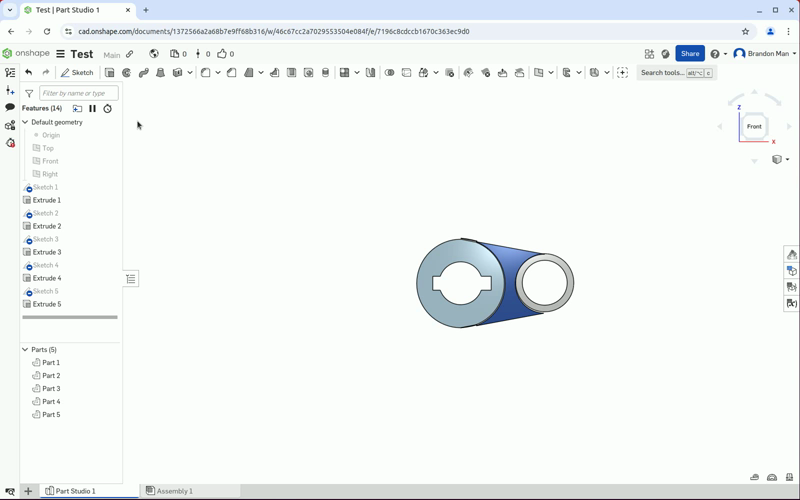
key(shift+h)
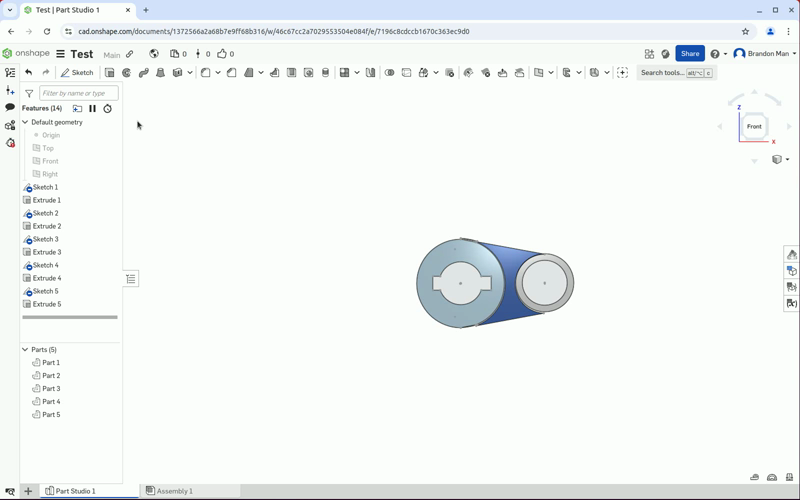
key(shift+7)
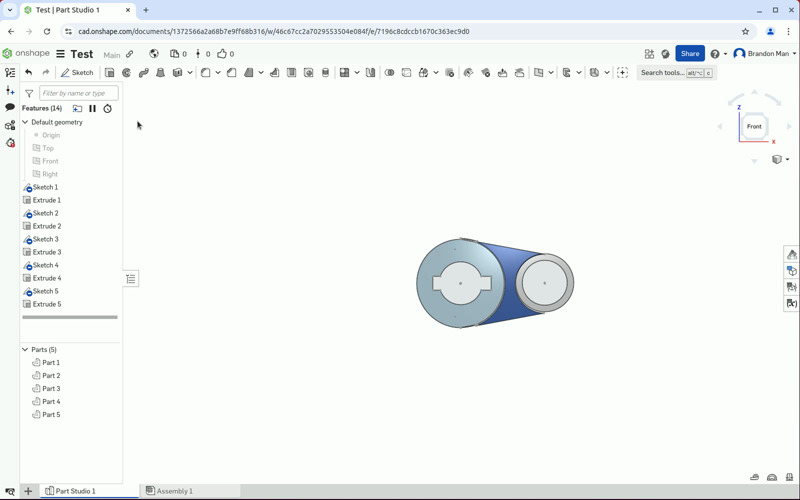
key(left, 2)
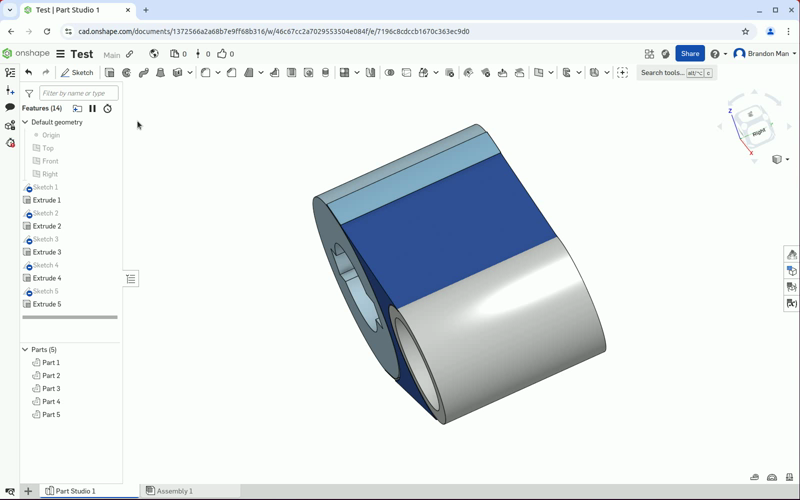
key(down, 2)
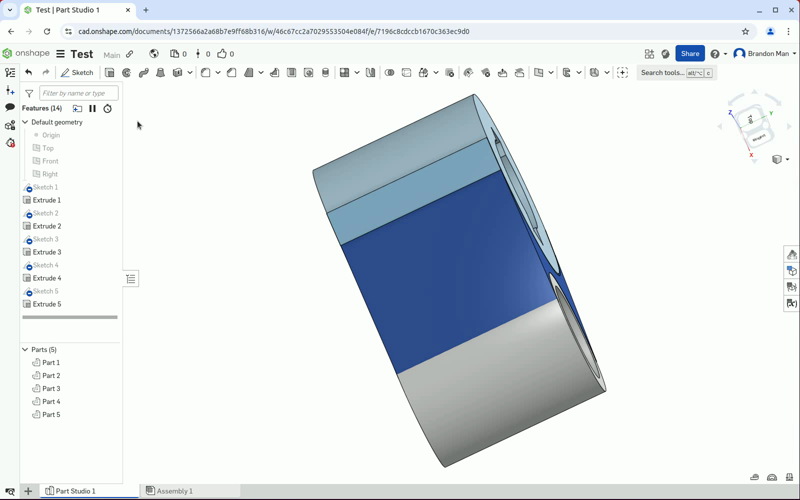
key(up, 2)
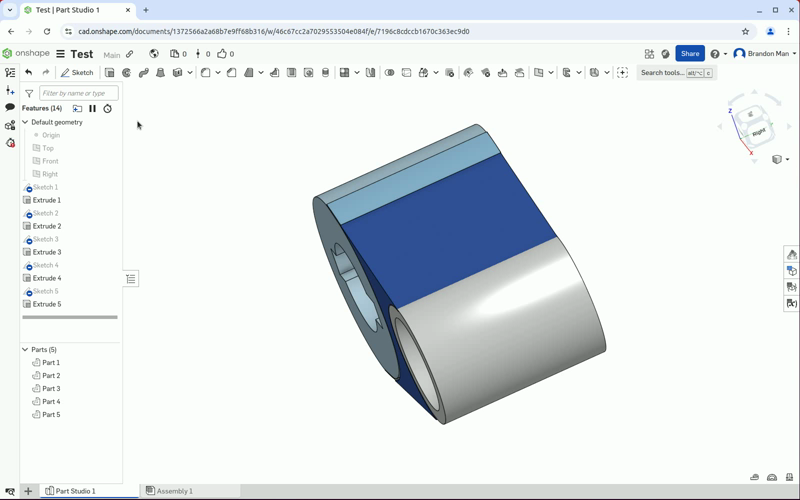
key(right, 2)
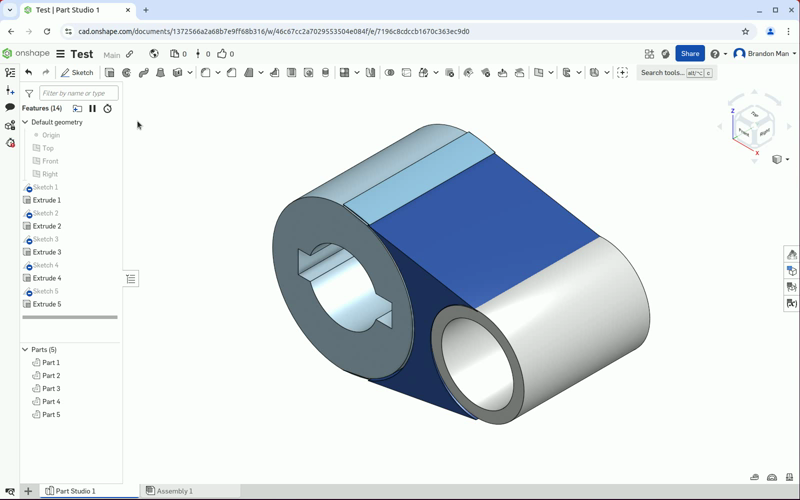
mouse_move(73, 189)
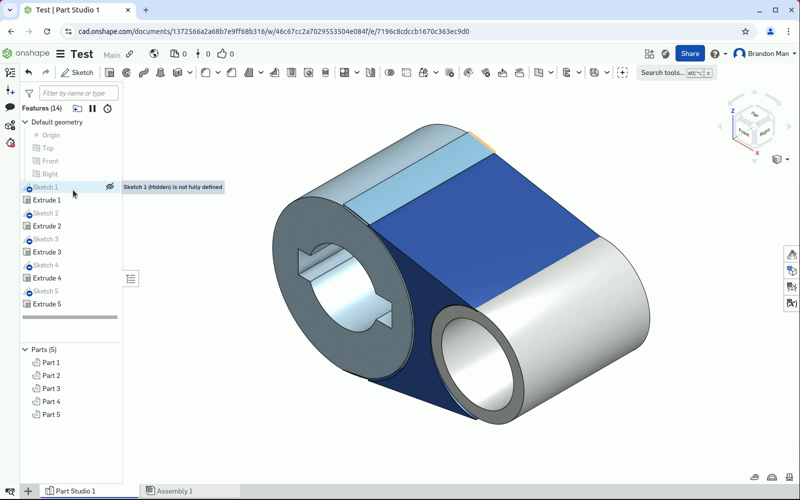
click(73, 189)